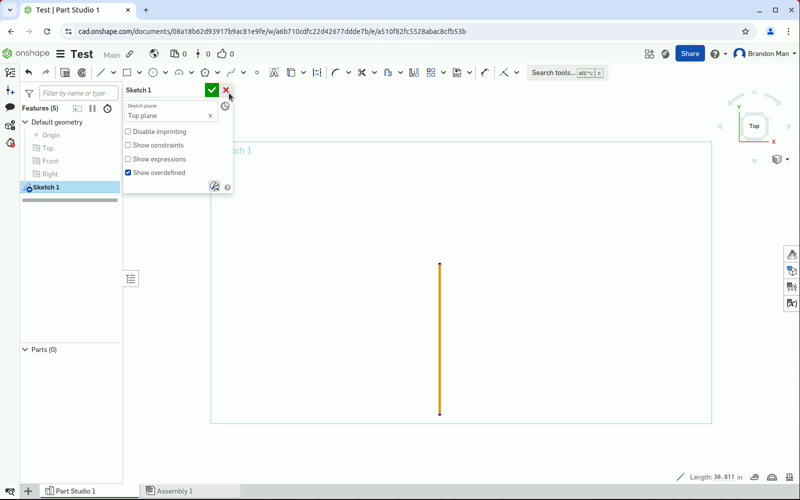
key(shift+h)
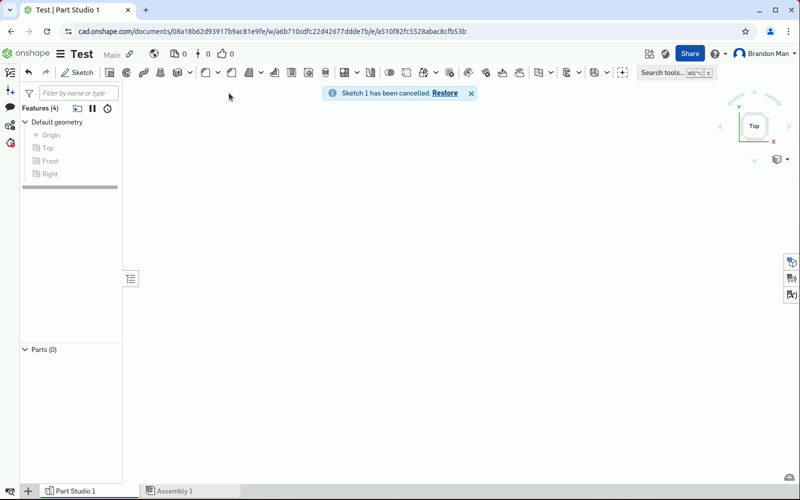
mouse_move(73, 352)
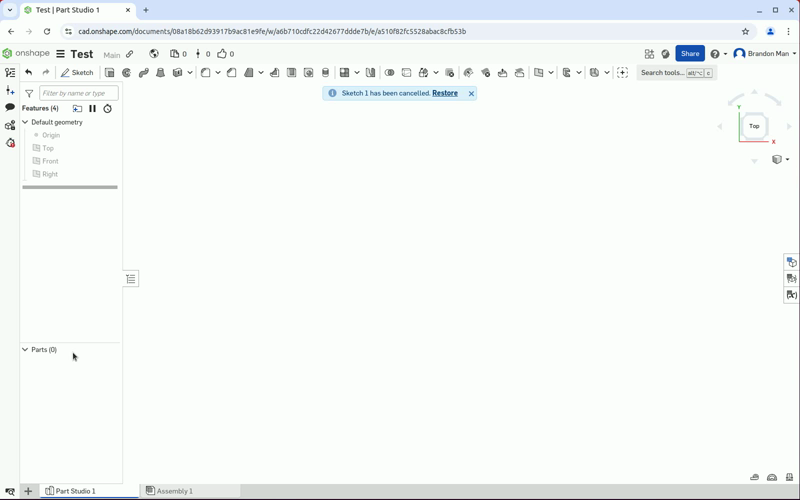
key(y)
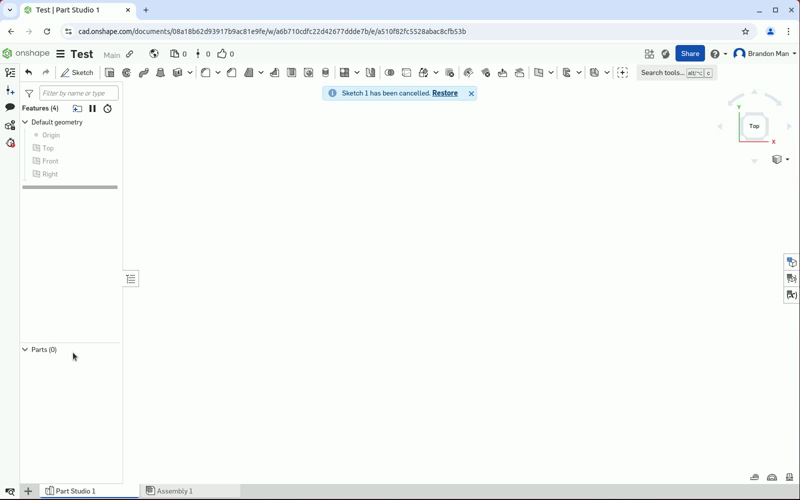
key(shift+p)
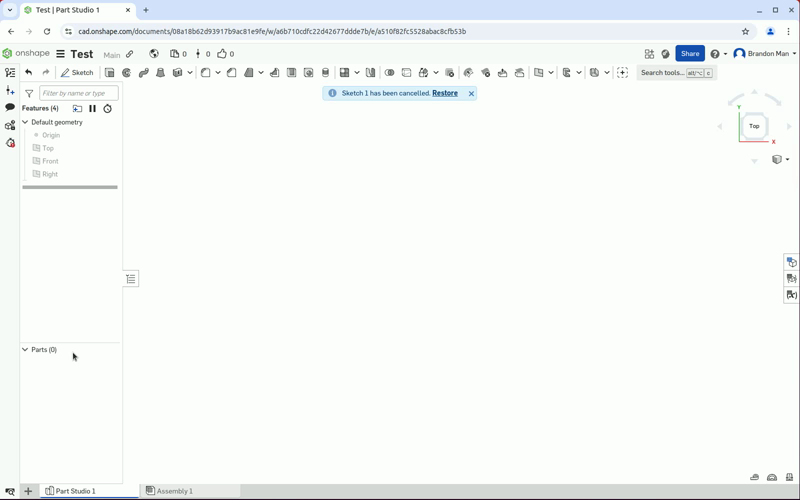
key(space)
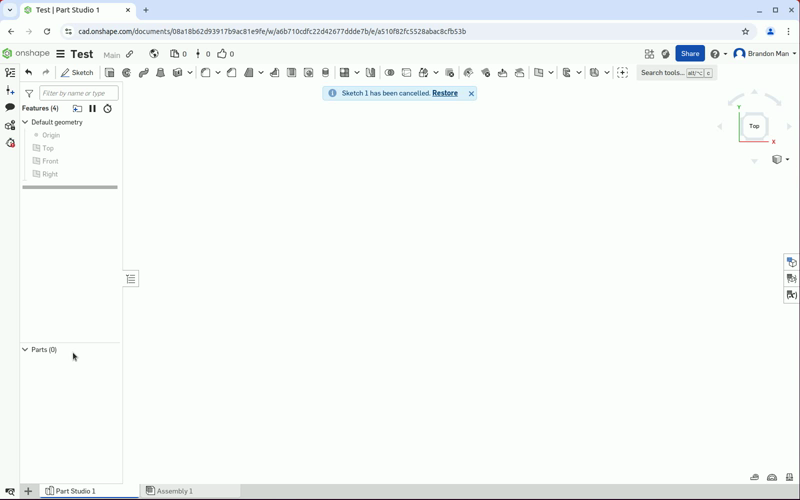
key_down(shift)
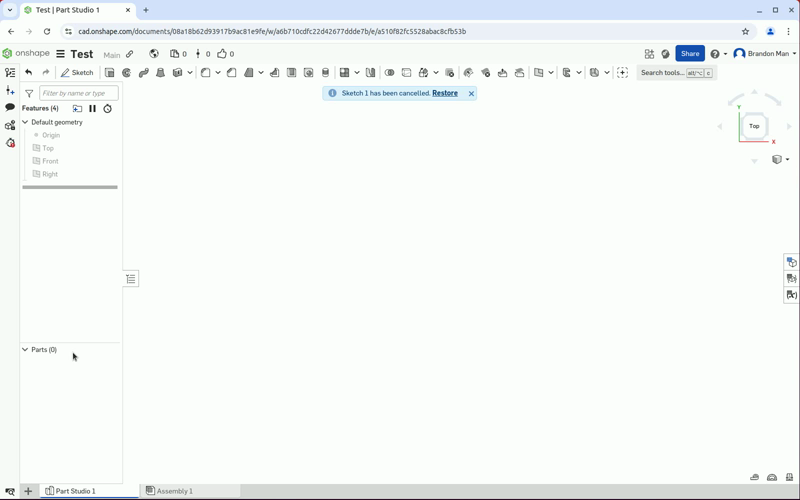
key(up)
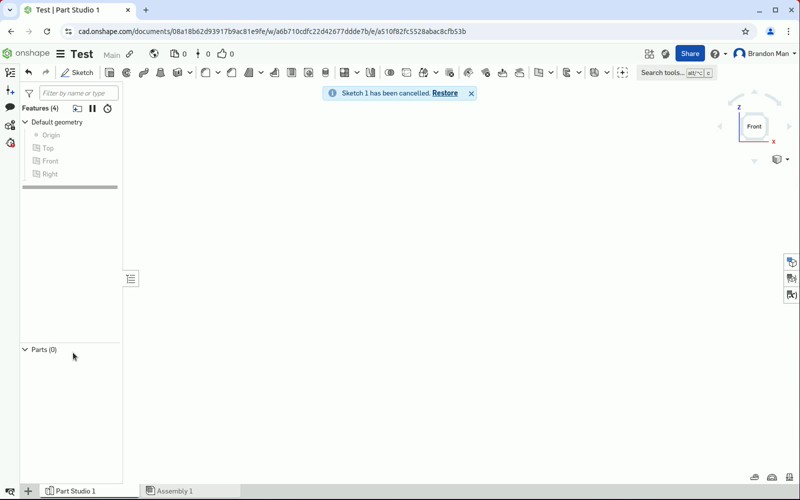
key_up(shift)
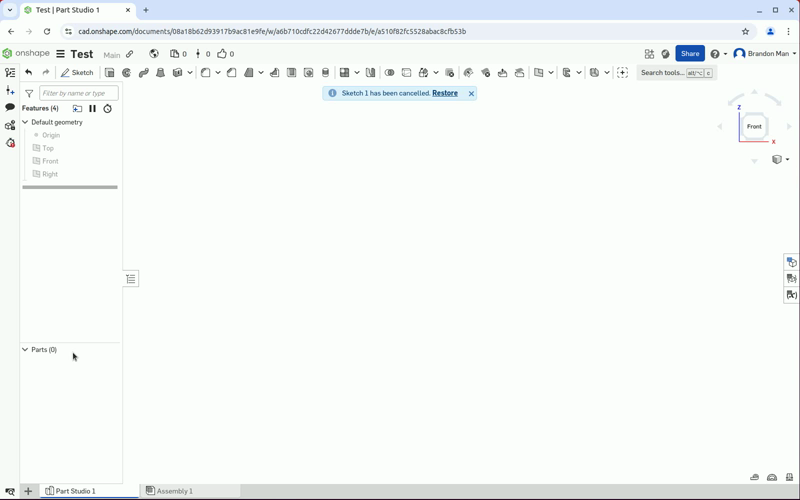
mouse_move(73, 352)
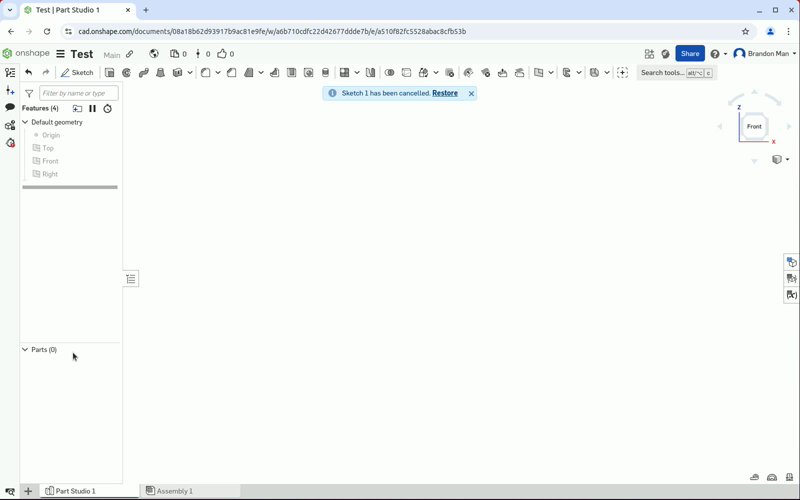
key(shift+y)
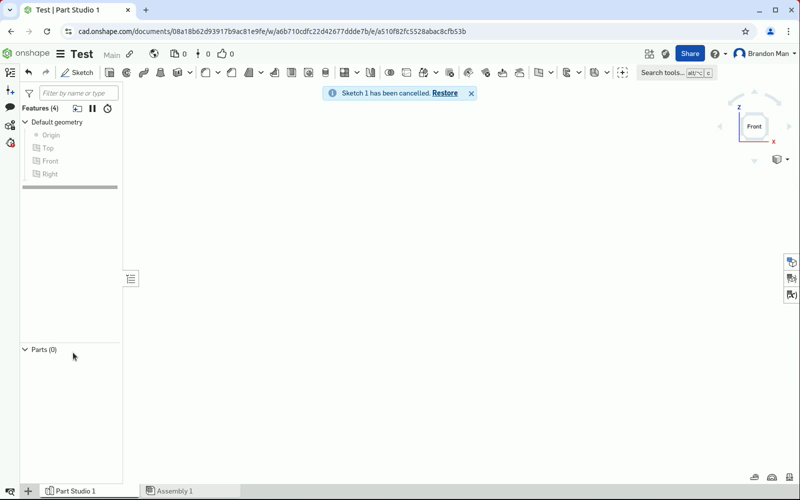
key(shift+s)
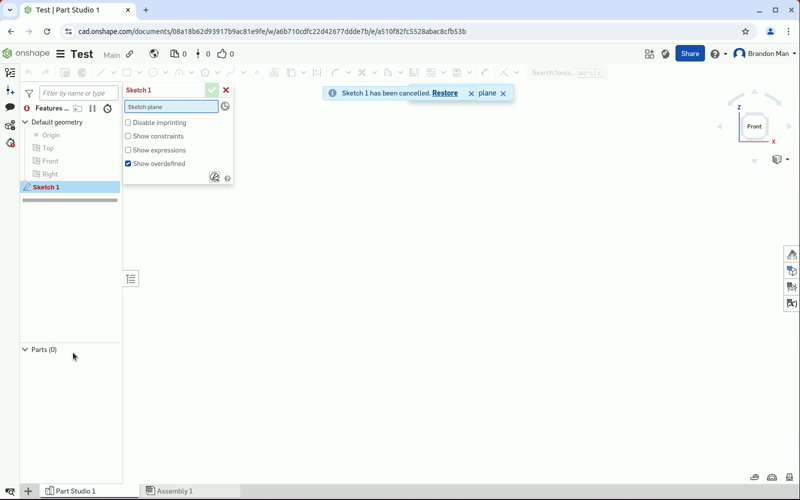
mouse_move(73, 163)
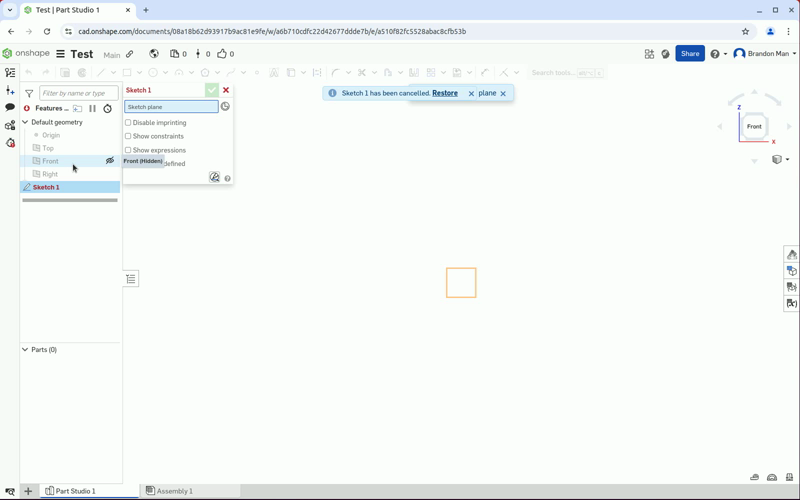
click(73, 163)
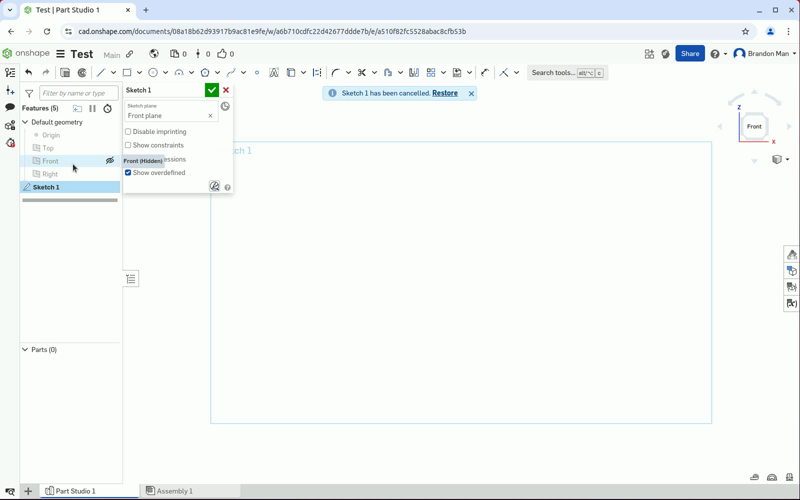
mouse_move(73, 352)
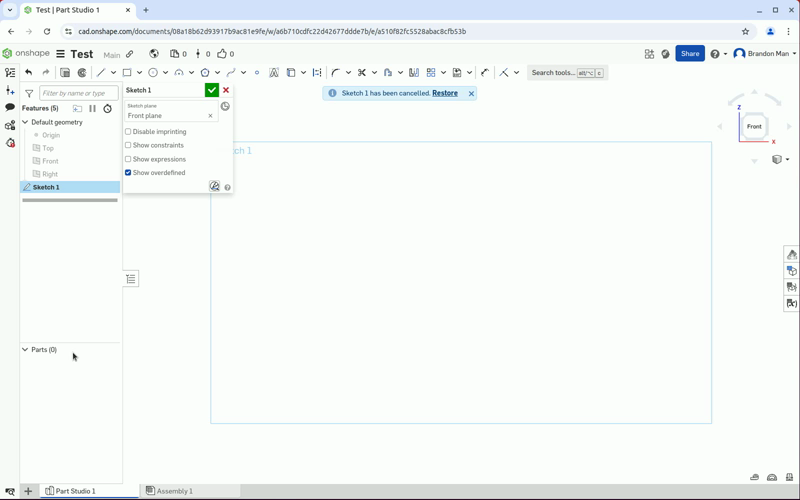
key(y)
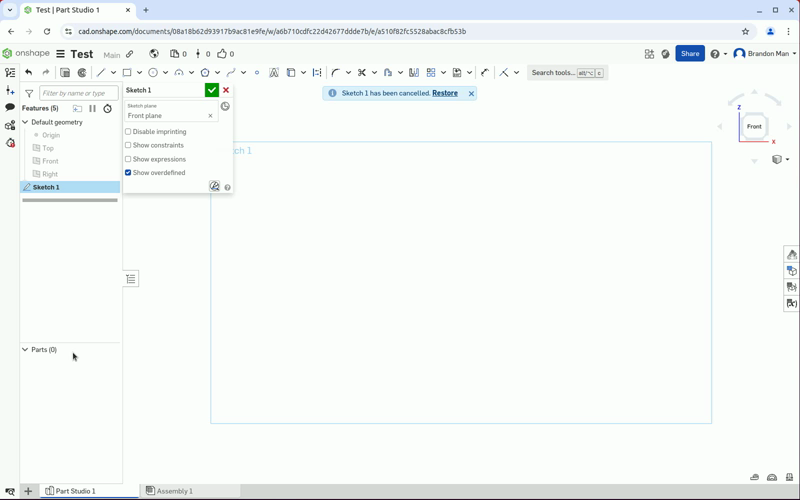
key(l)
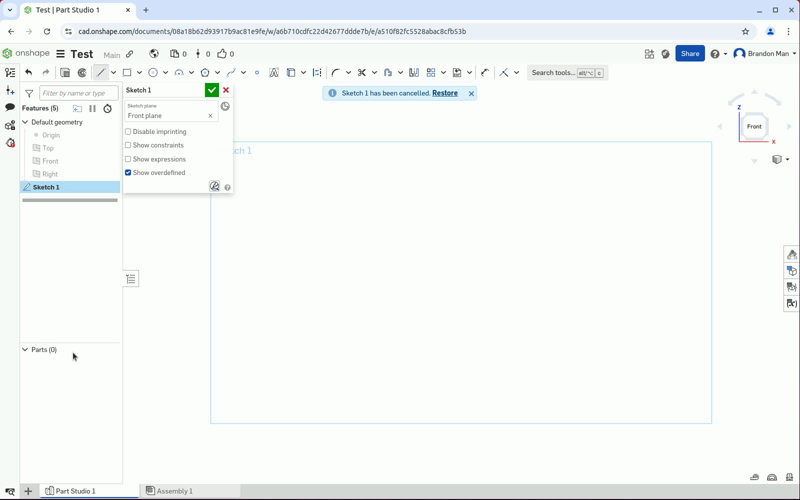
key_down(shift)
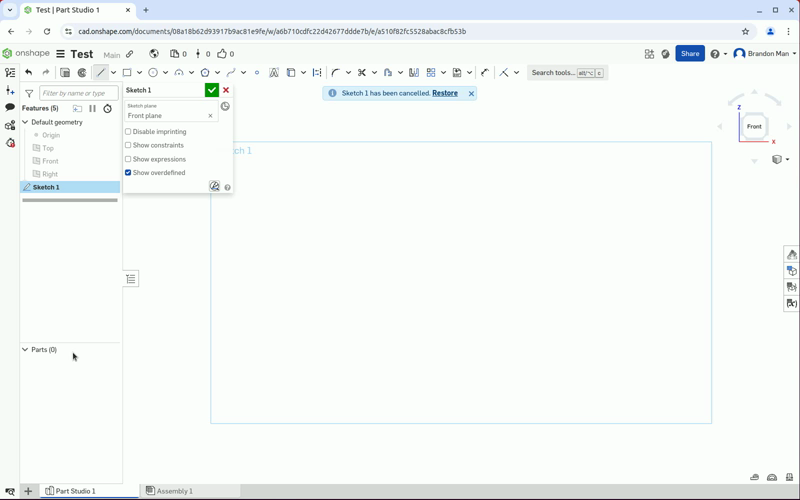
mouse_move(446, 226)
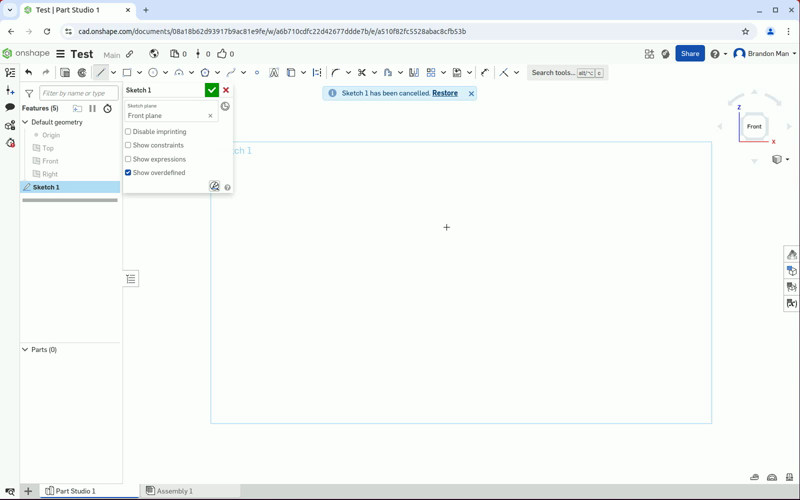
click(446, 226)
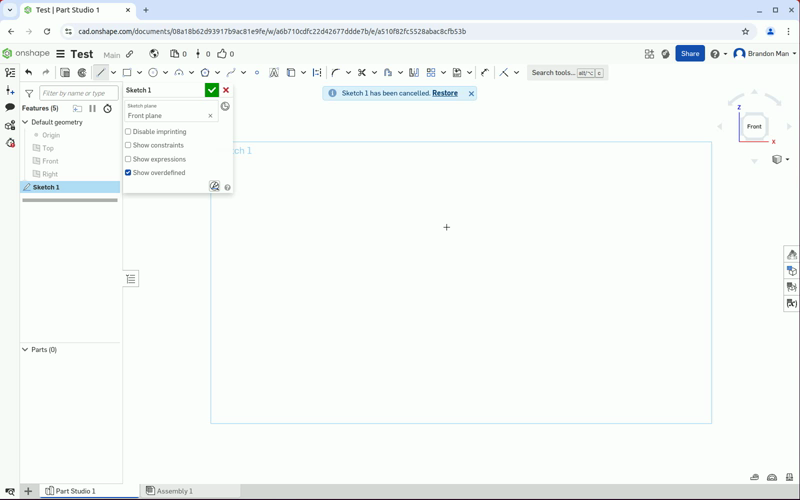
key_up(shift)
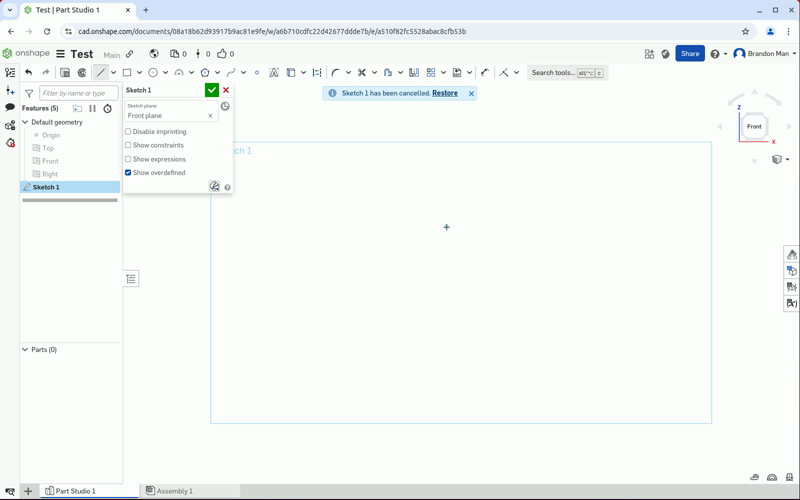
key_down(shift)
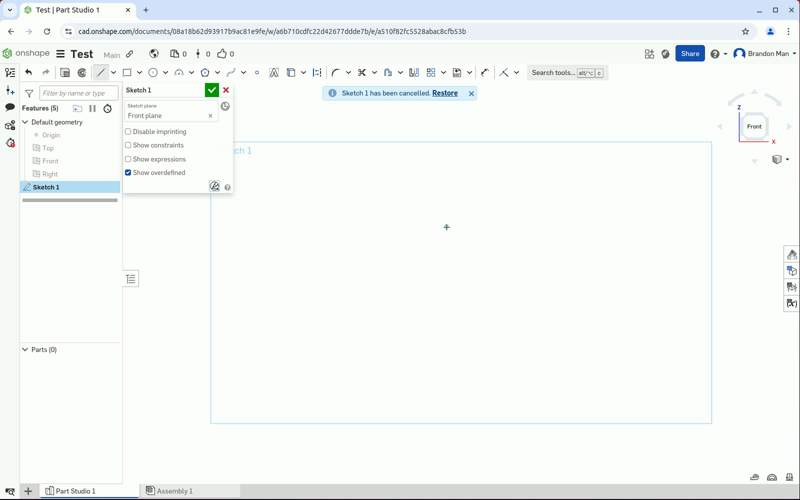
mouse_move(476, 226)
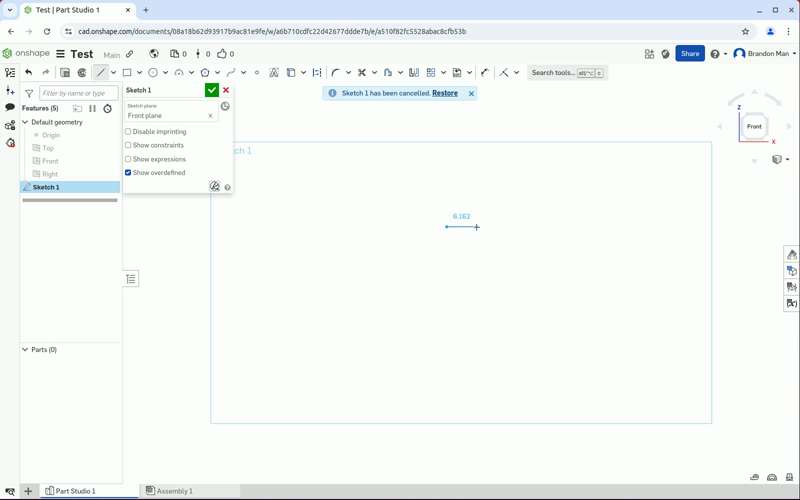
mouse_move(452, 282)
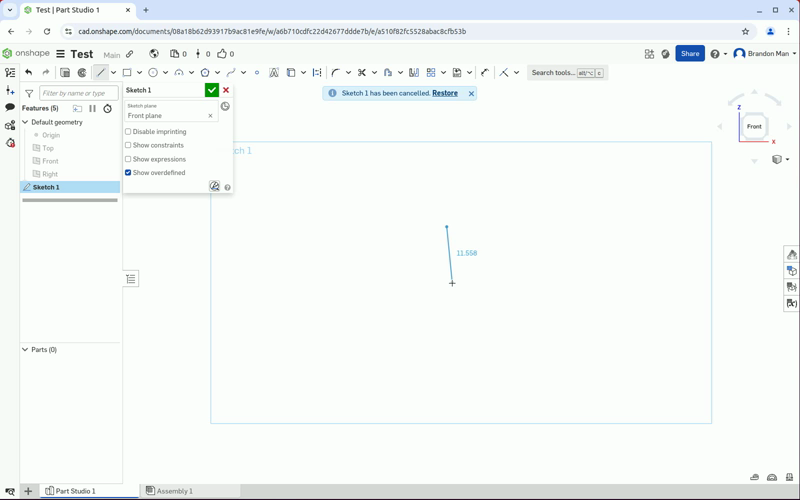
click(452, 282)
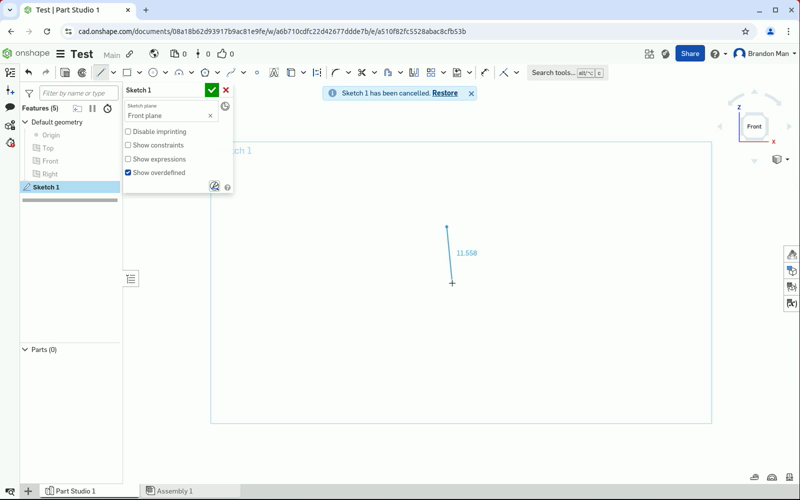
key_up(shift)
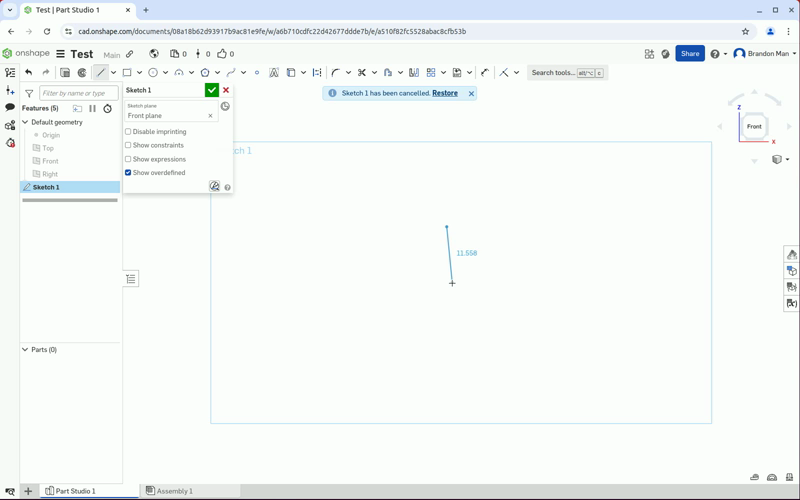
key(esc)
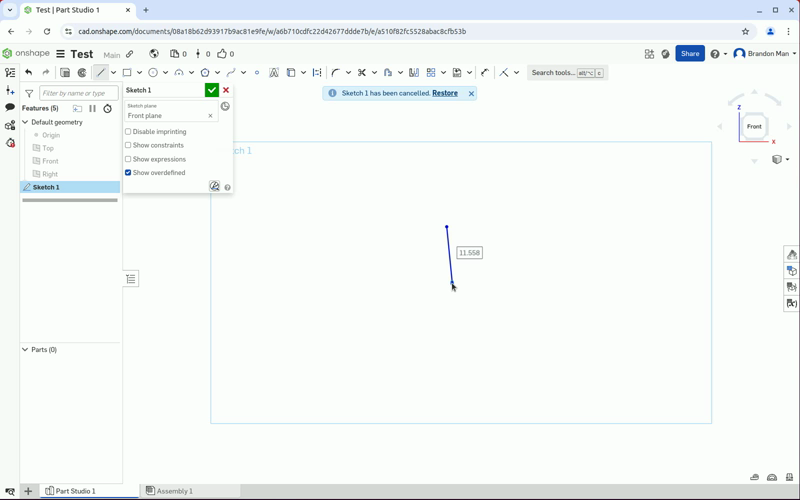
key(a)
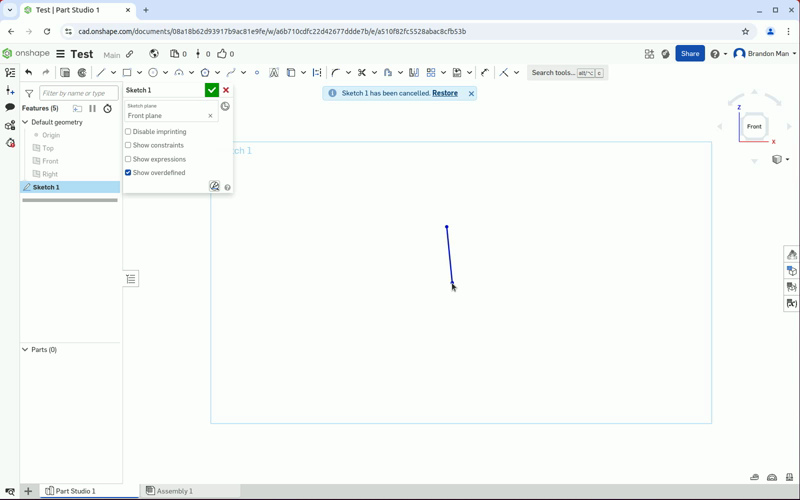
mouse_move(452, 282)
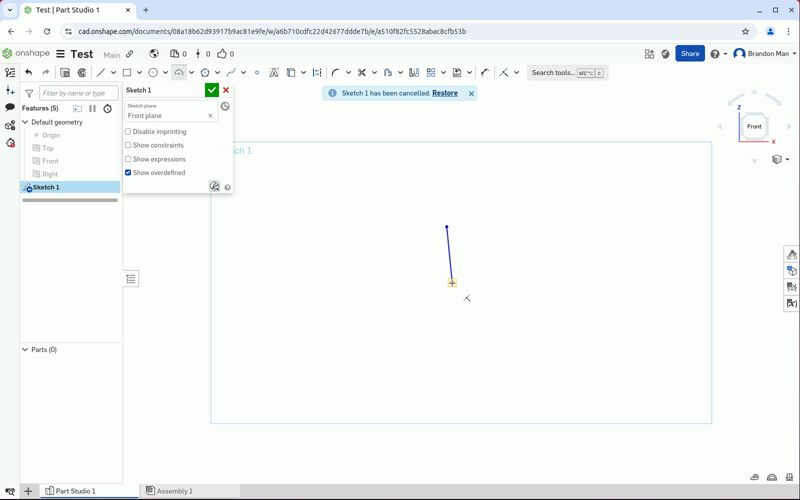
click(452, 282)
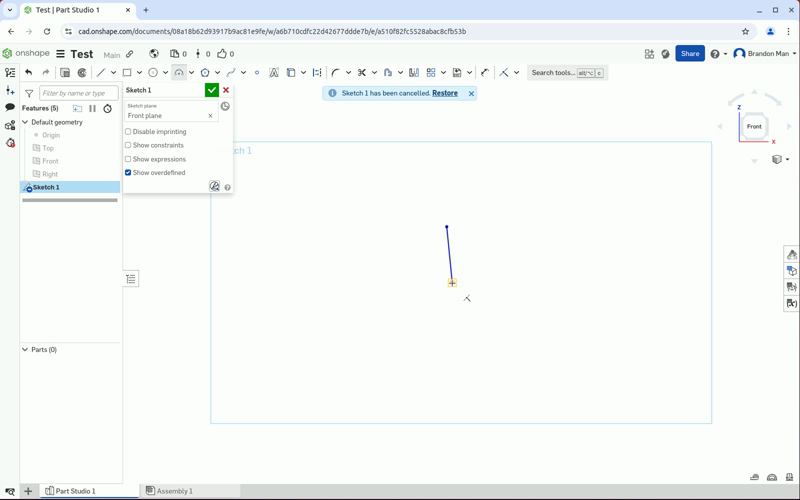
key_down(shift)
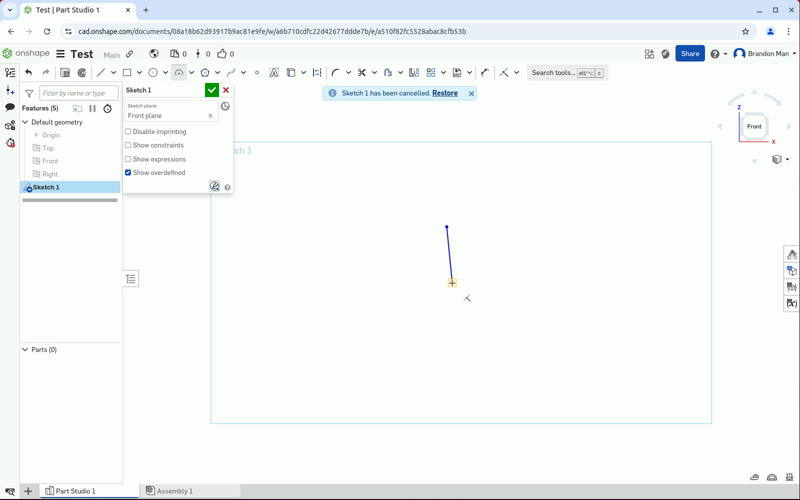
mouse_move(461, 291)
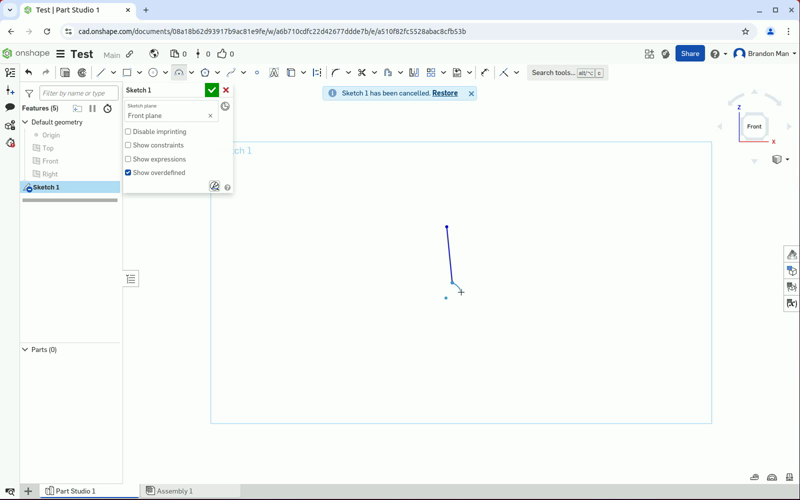
click(461, 291)
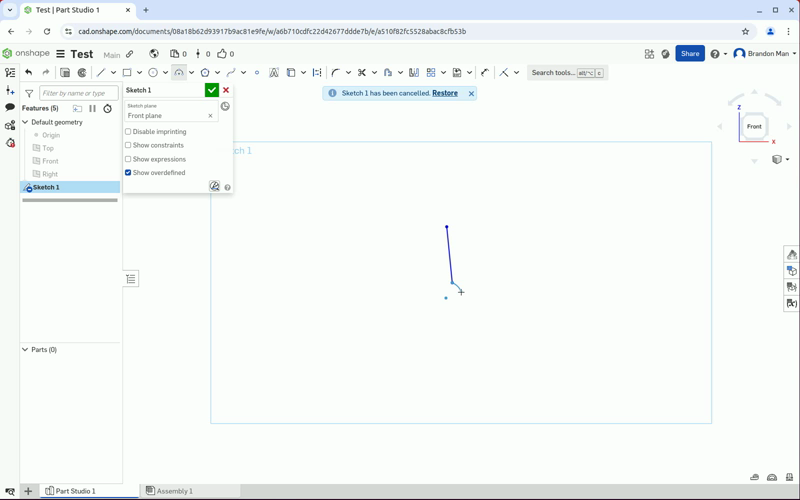
mouse_move(467, 276)
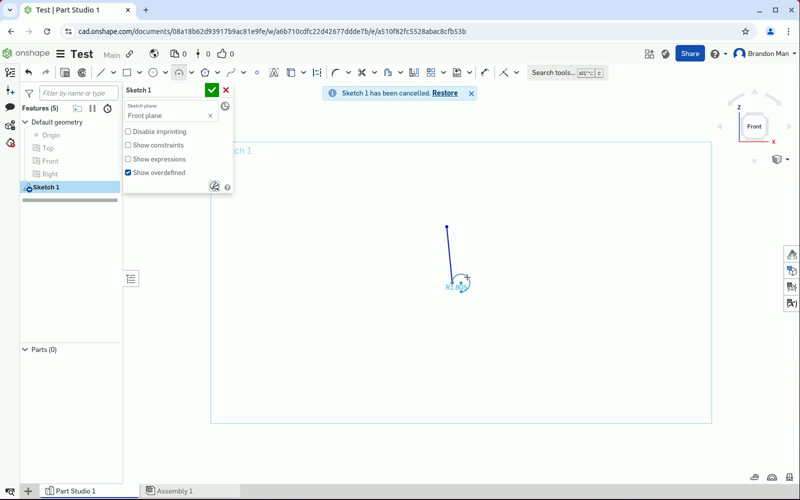
click(467, 276)
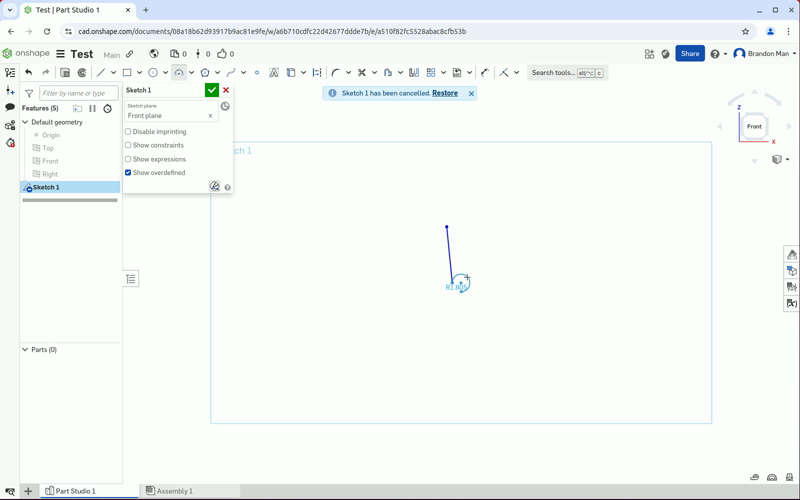
key_up(shift)
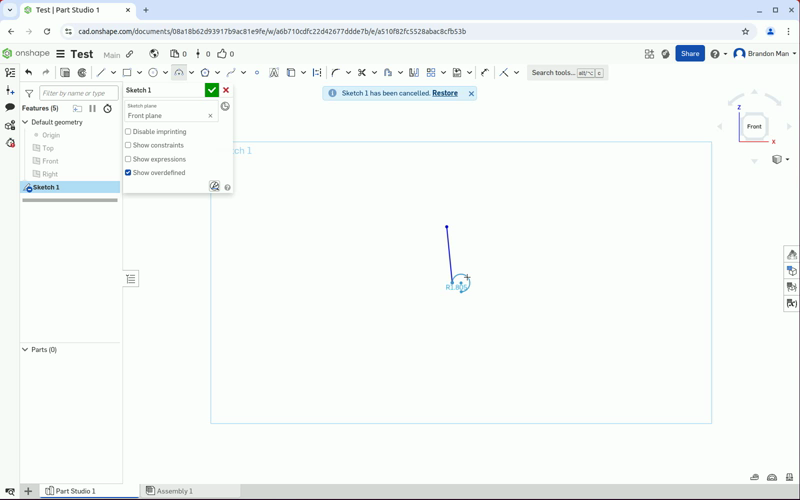
key(esc)
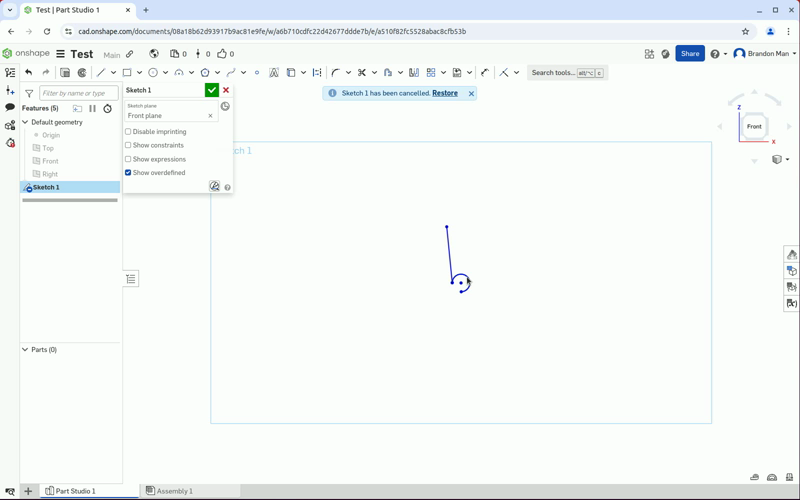
key(l)
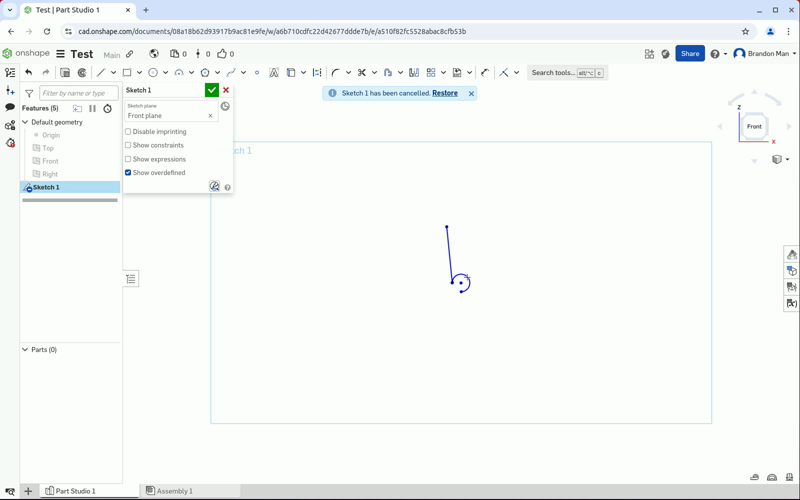
mouse_move(461, 291)
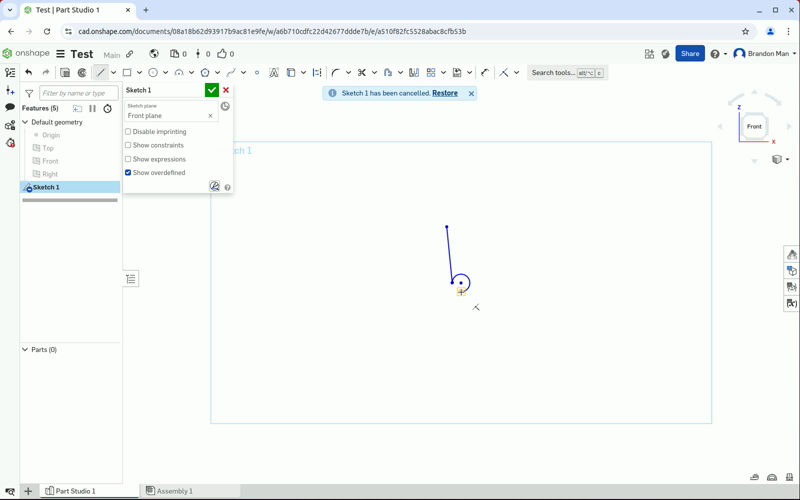
click(461, 291)
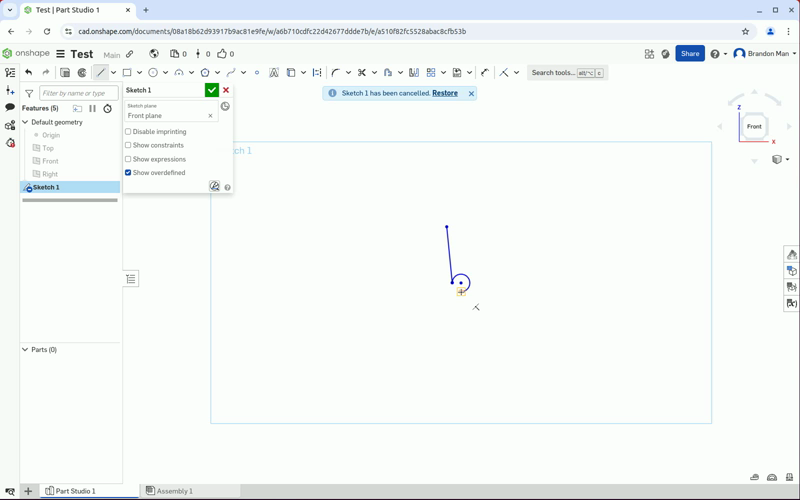
key_down(shift)
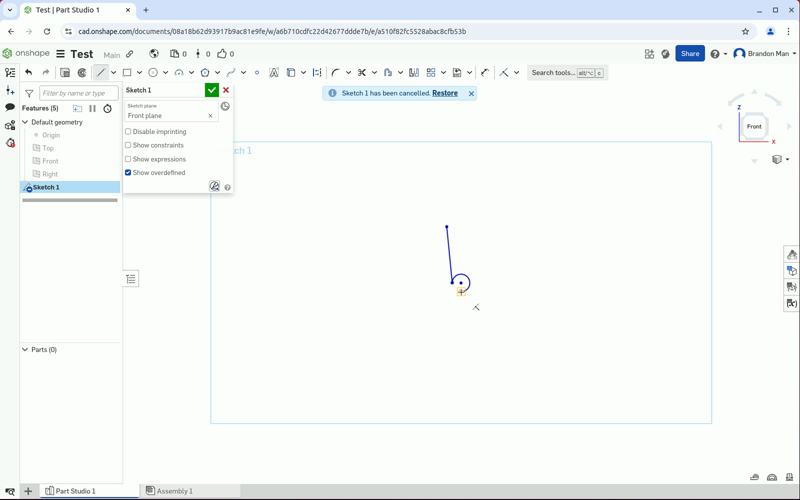
mouse_move(491, 291)
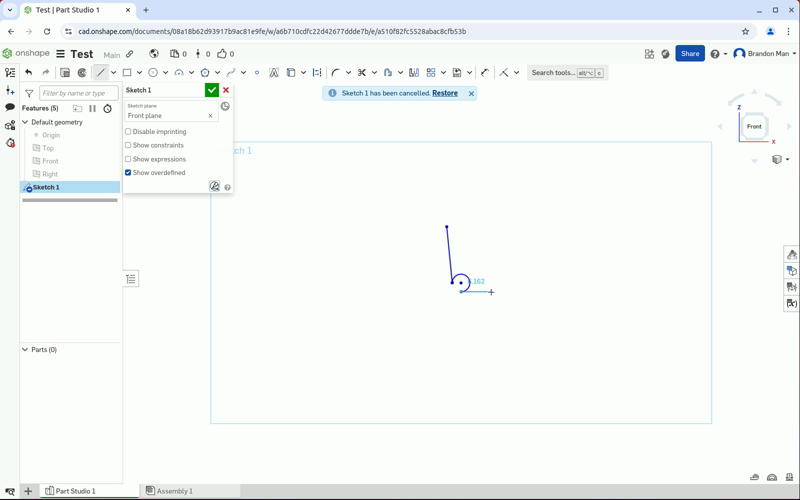
mouse_move(502, 290)
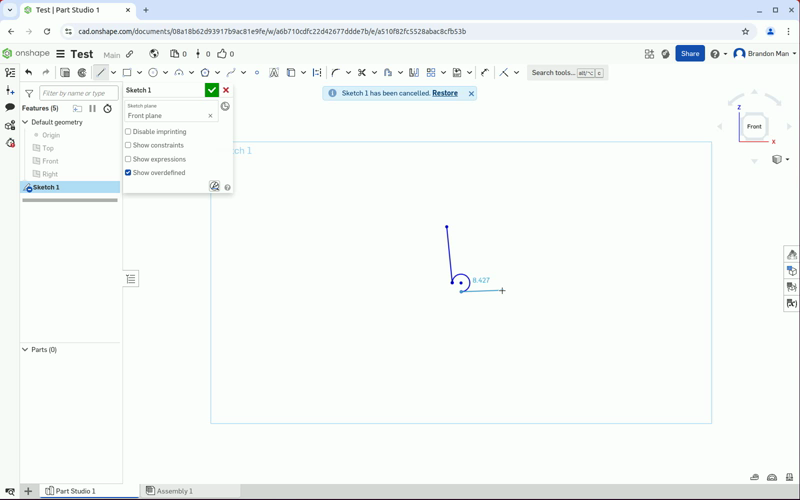
click(502, 290)
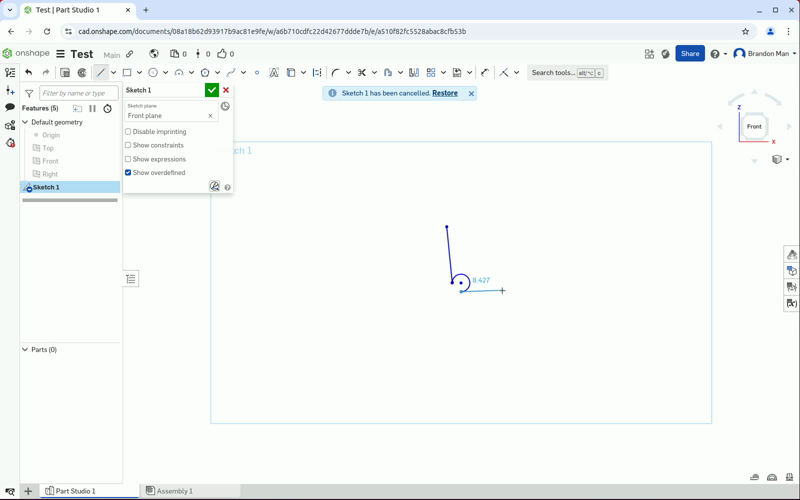
key_up(shift)
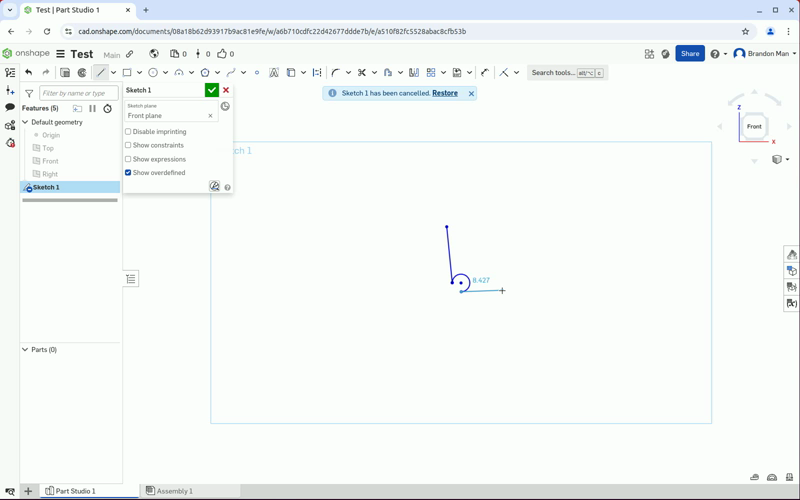
key(esc)
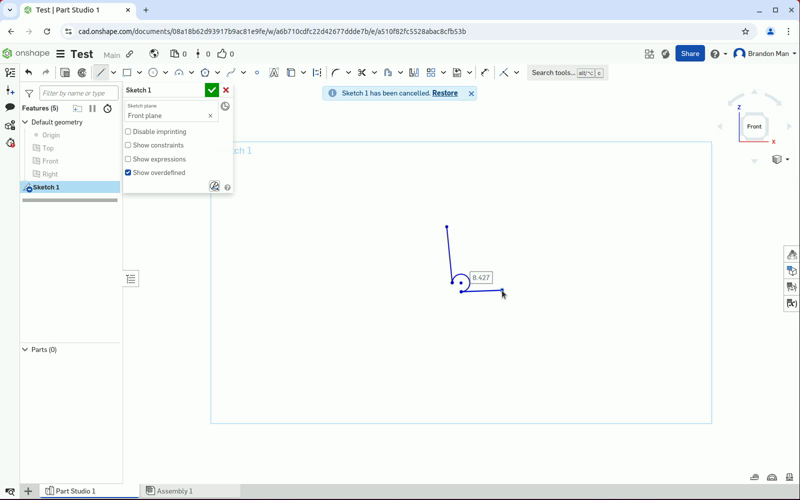
key(a)
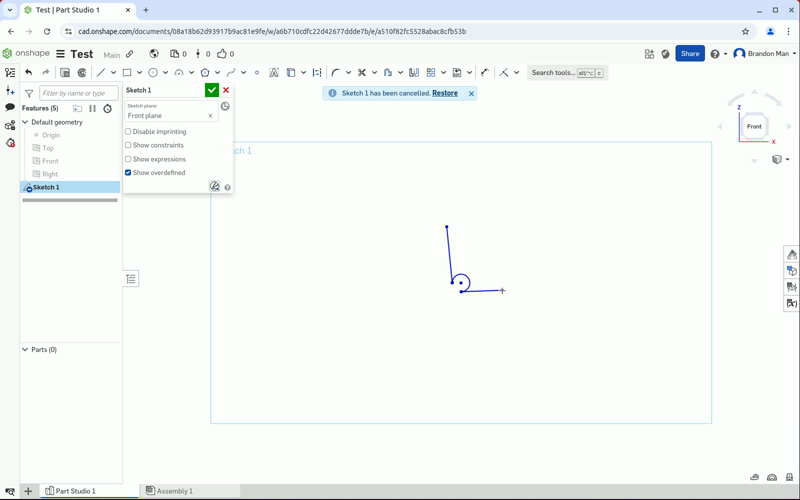
mouse_move(502, 290)
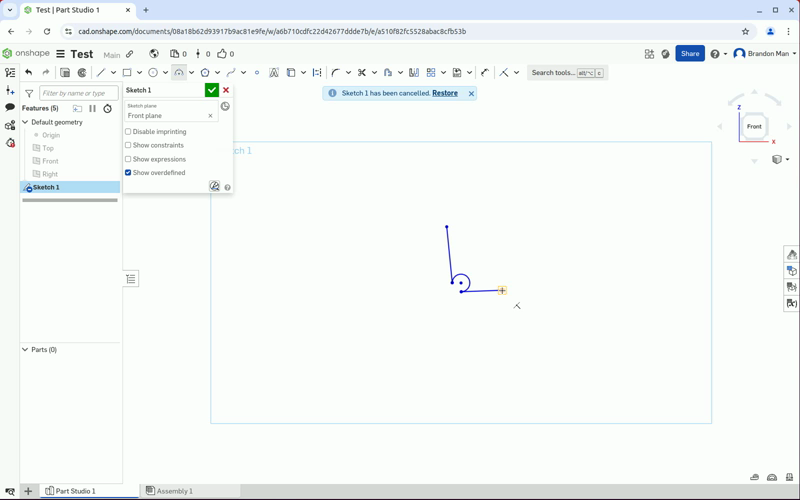
click(502, 290)
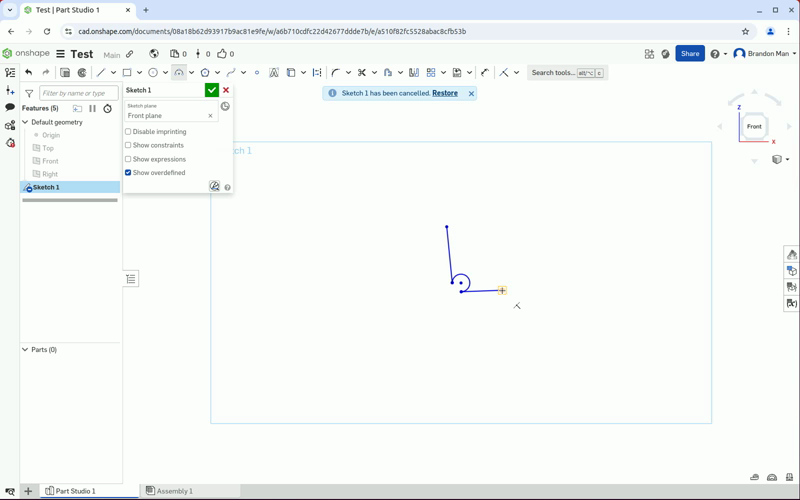
key_down(shift)
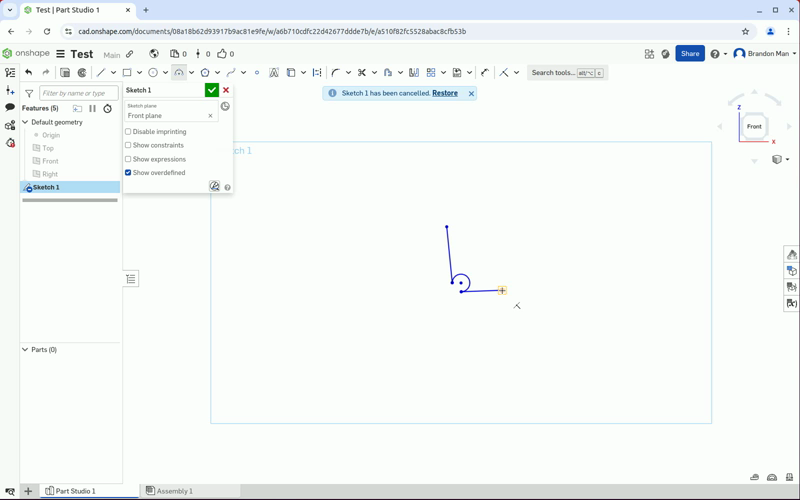
mouse_move(502, 276)
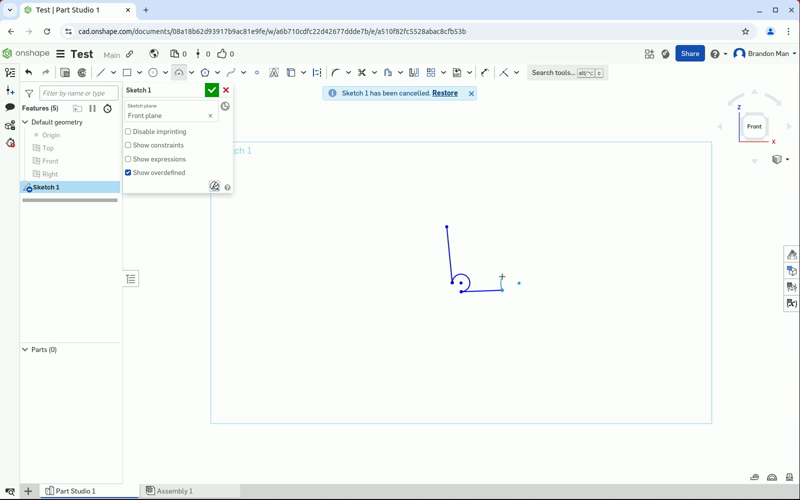
click(502, 276)
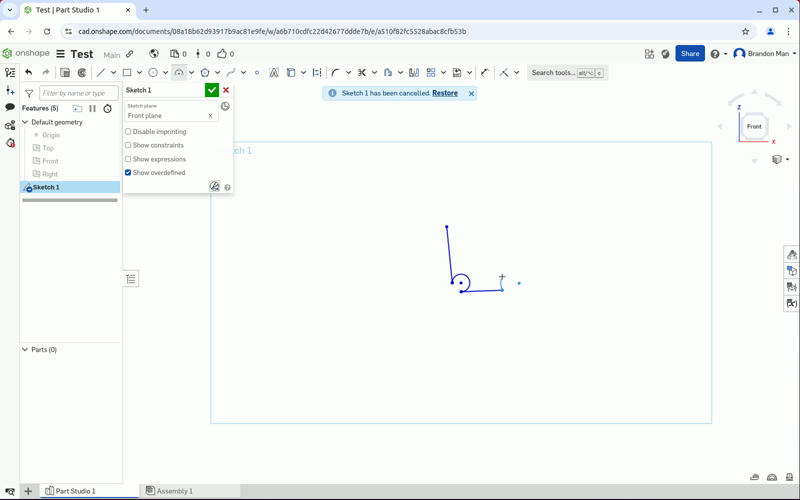
mouse_move(494, 282)
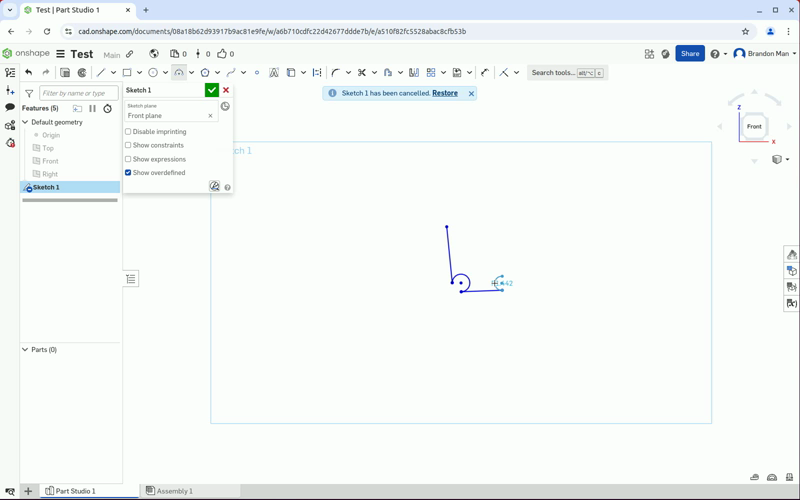
click(494, 282)
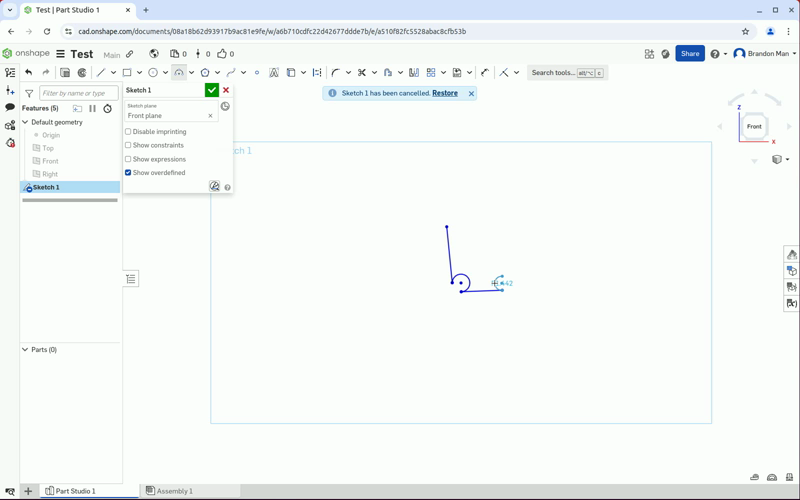
key_up(shift)
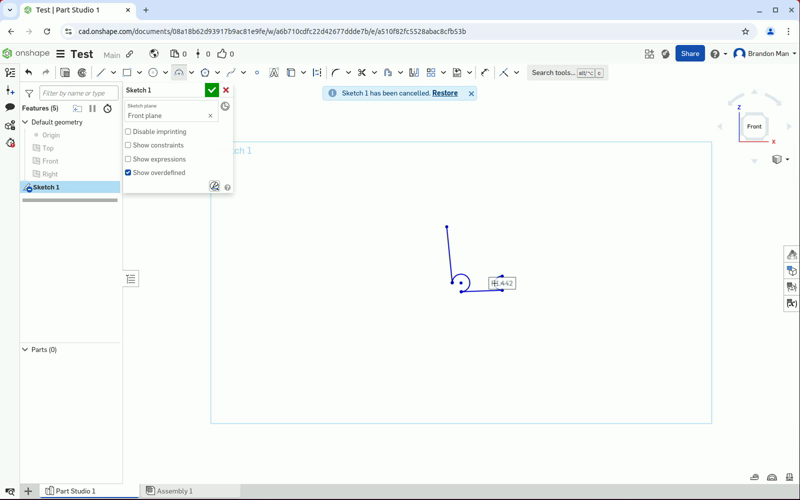
key(esc)
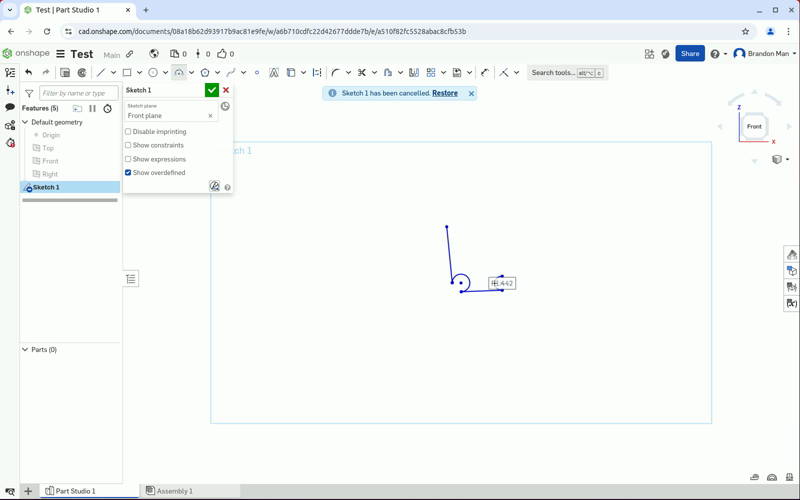
key(l)
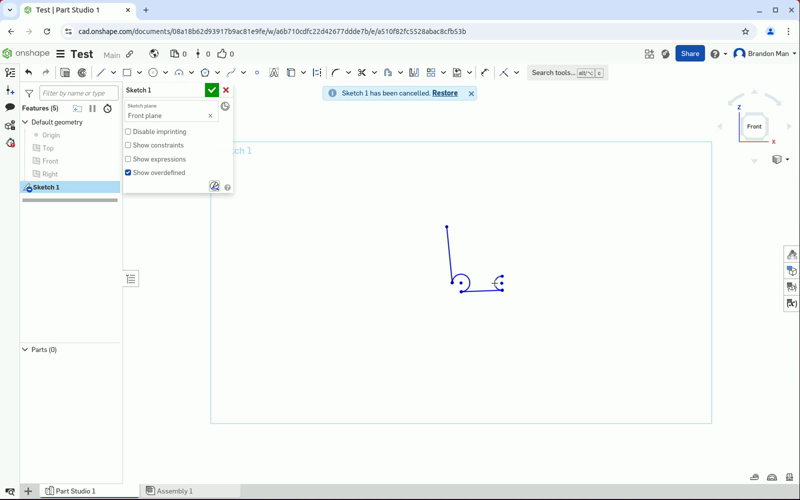
mouse_move(502, 276)
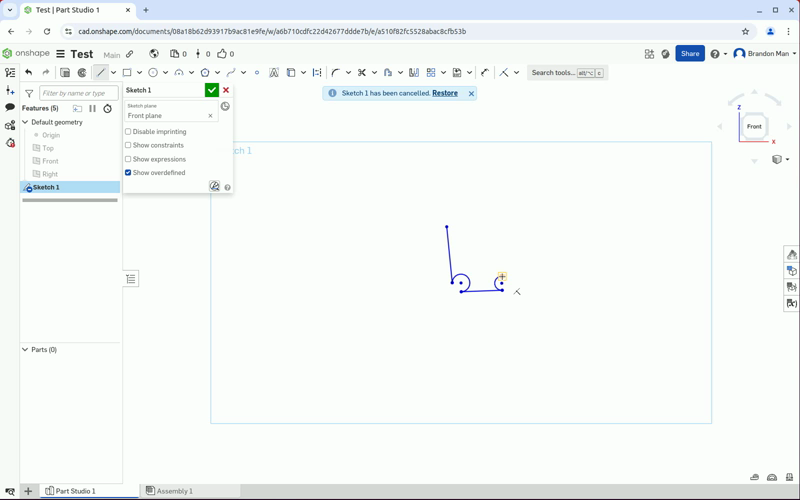
click(502, 276)
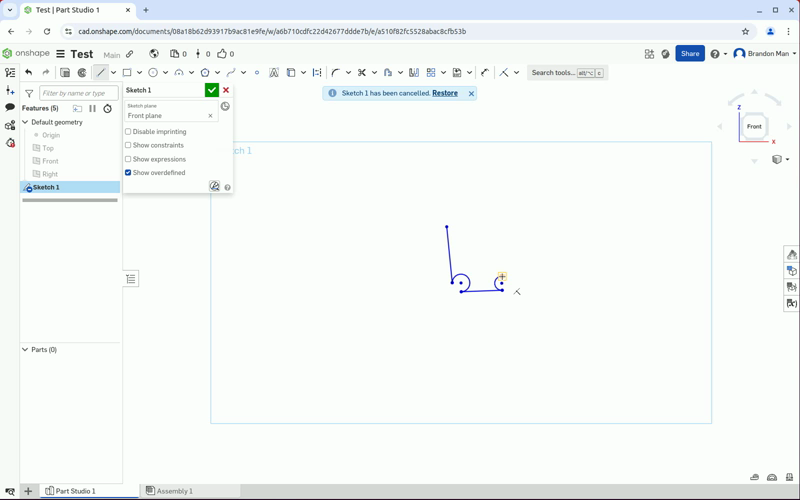
key_down(shift)
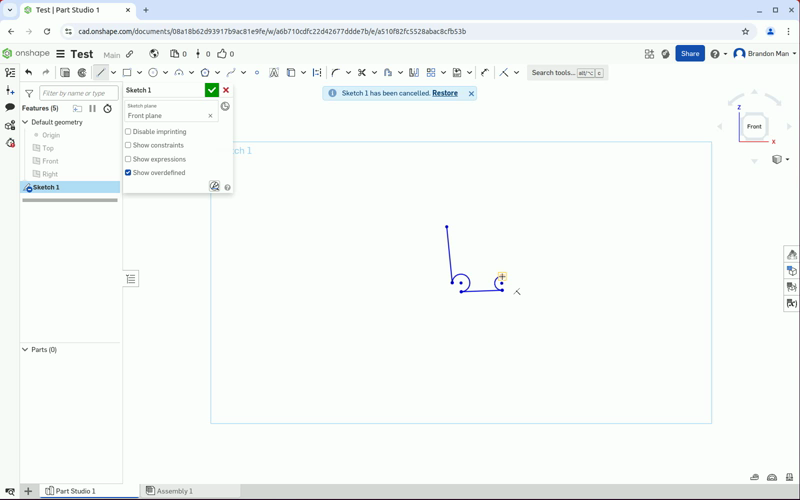
mouse_move(532, 276)
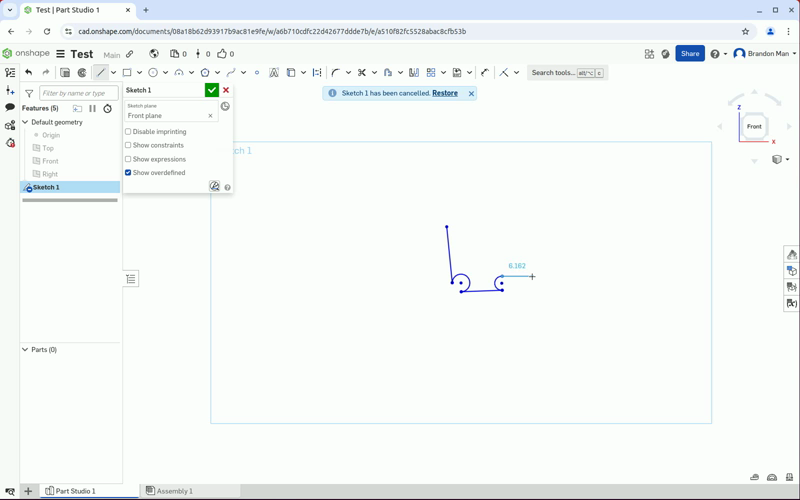
mouse_move(478, 275)
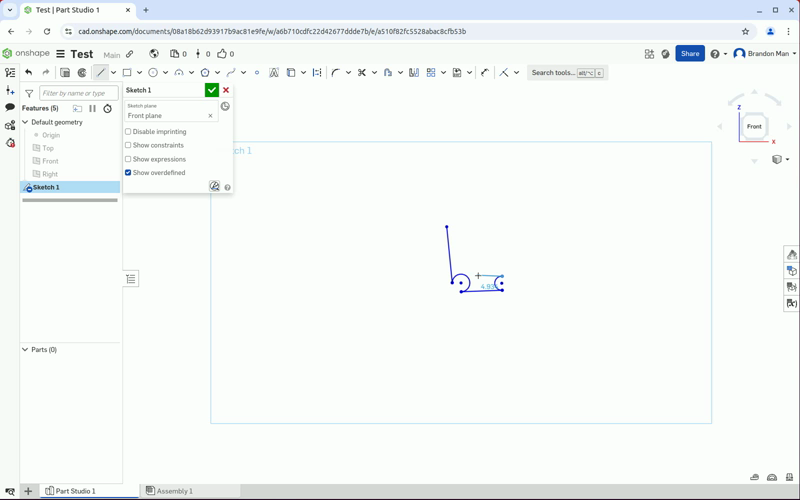
click(478, 275)
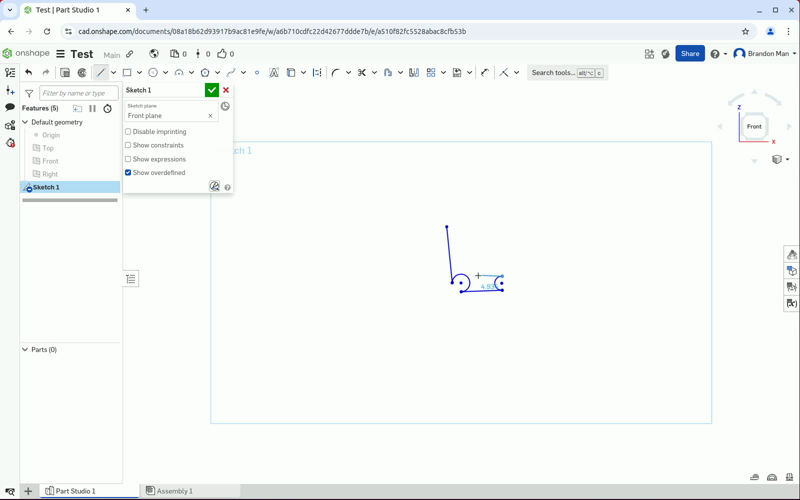
key_up(shift)
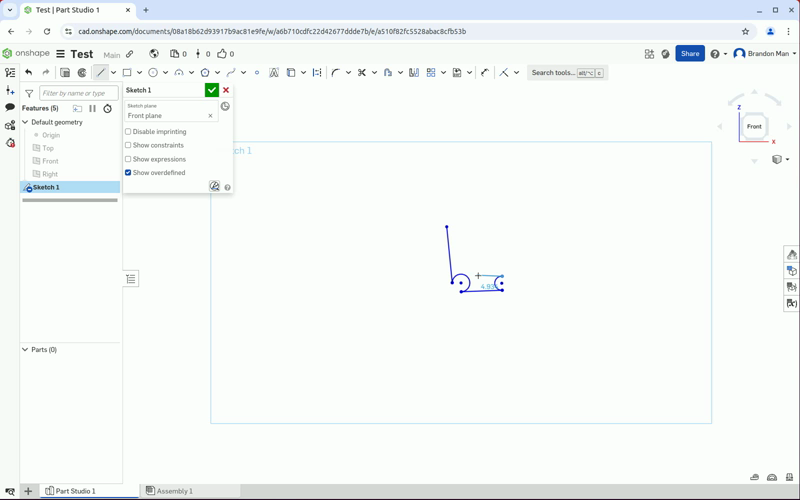
key(esc)
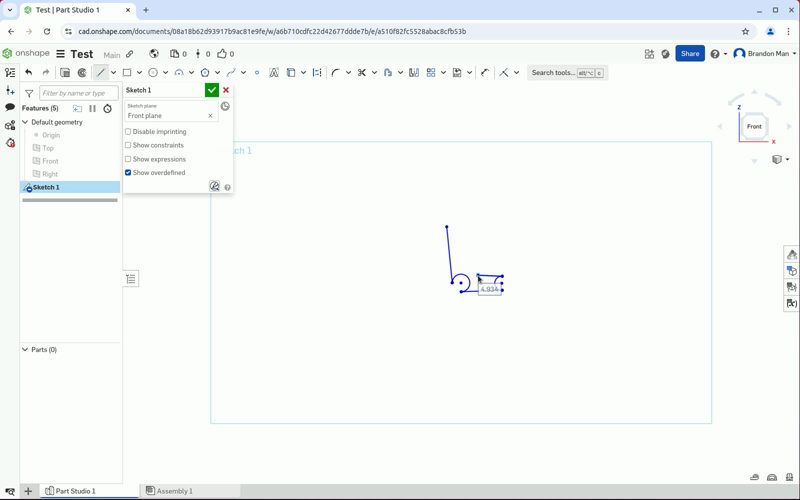
key(a)
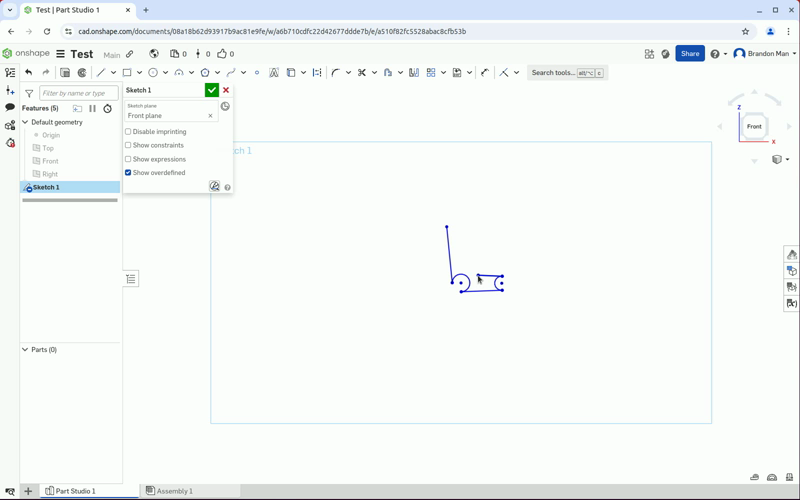
mouse_move(478, 275)
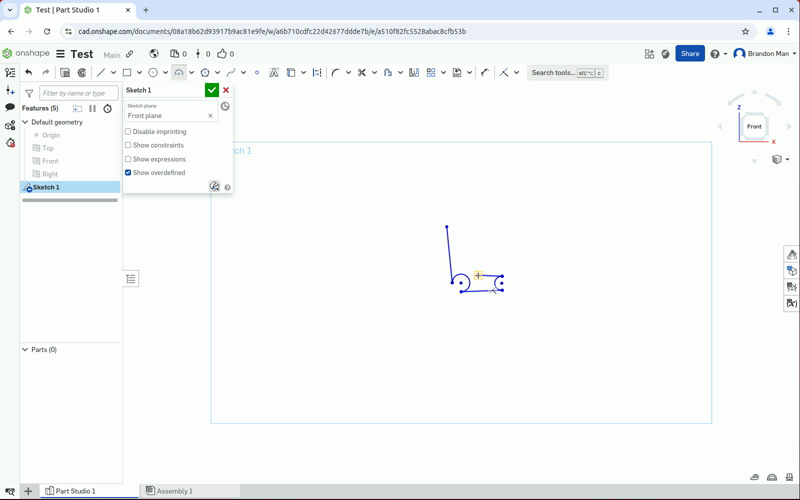
click(478, 275)
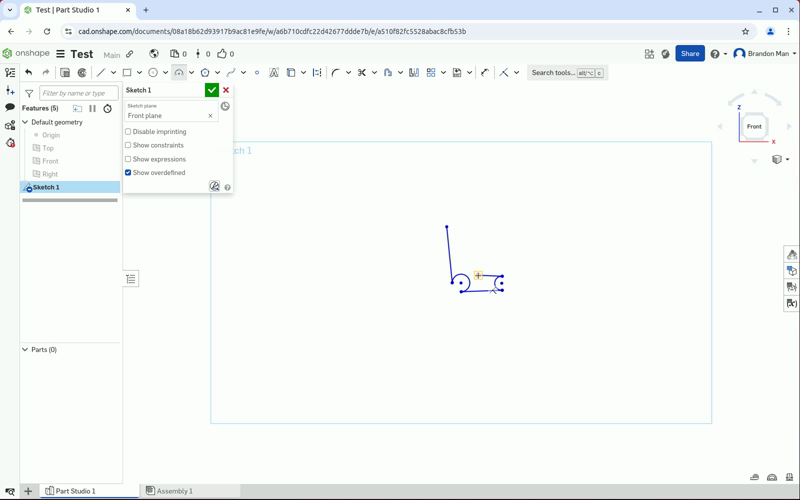
key_down(shift)
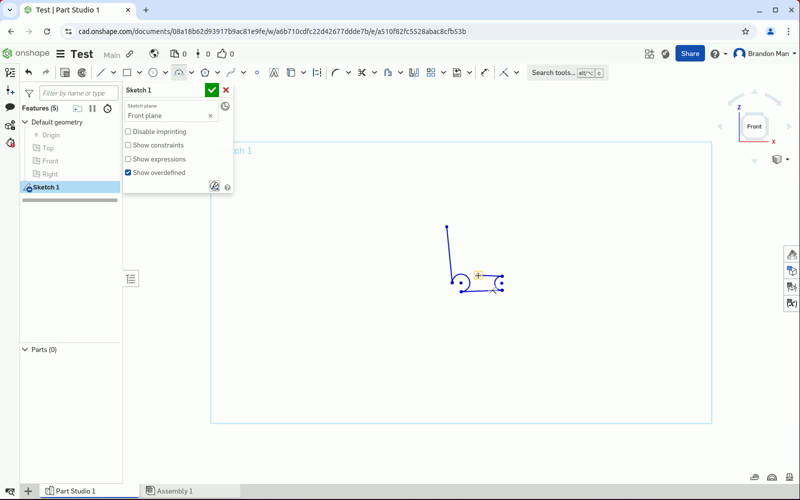
mouse_move(471, 267)
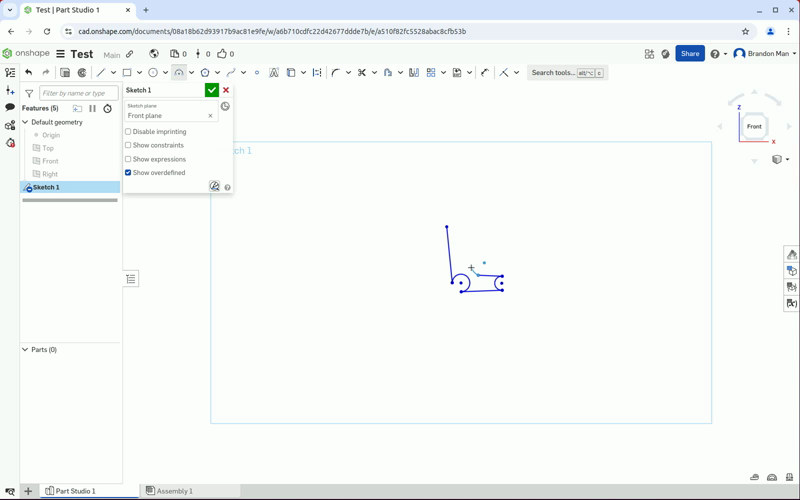
click(471, 267)
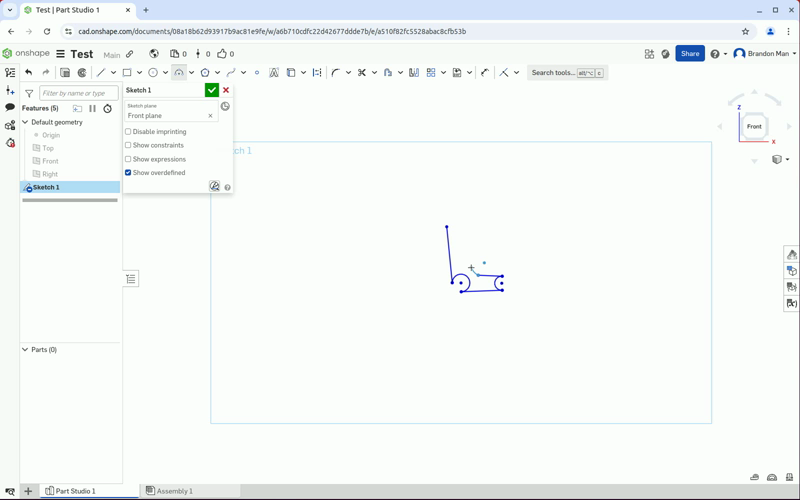
mouse_move(472, 272)
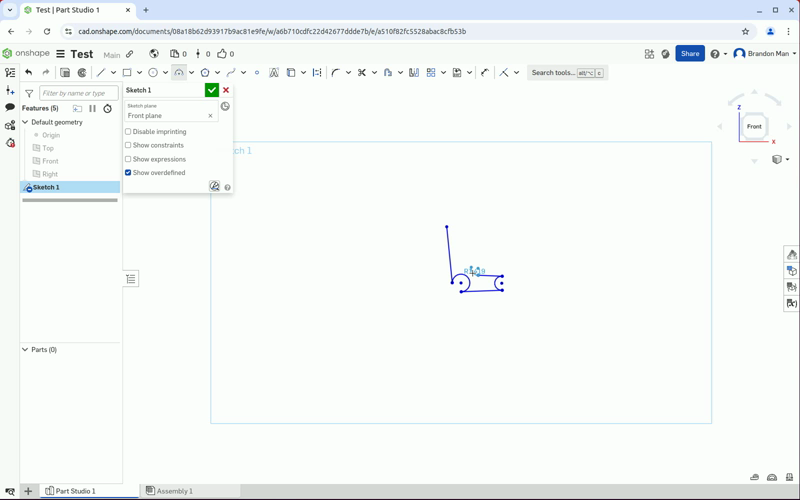
click(472, 272)
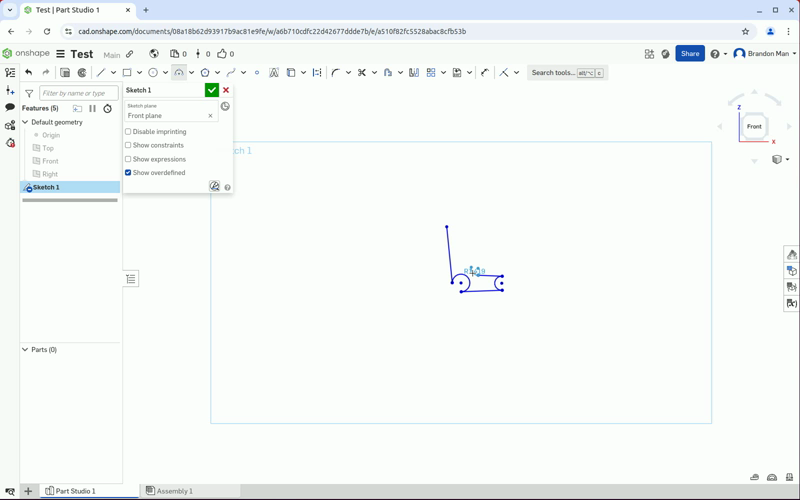
key_up(shift)
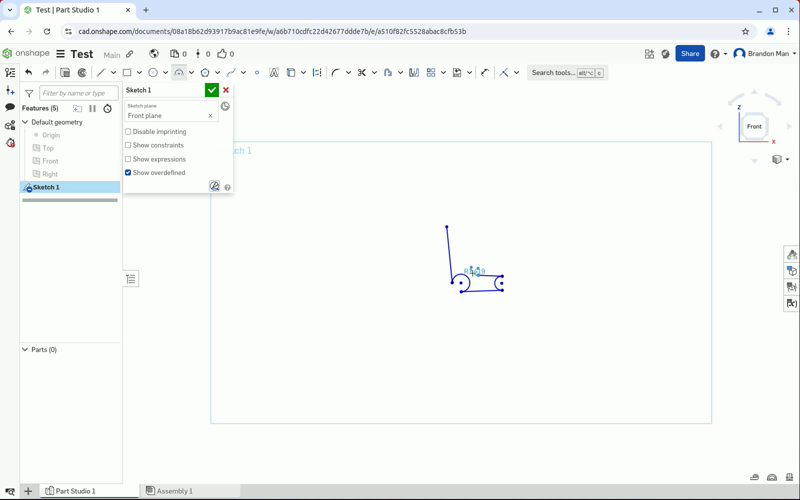
key(esc)
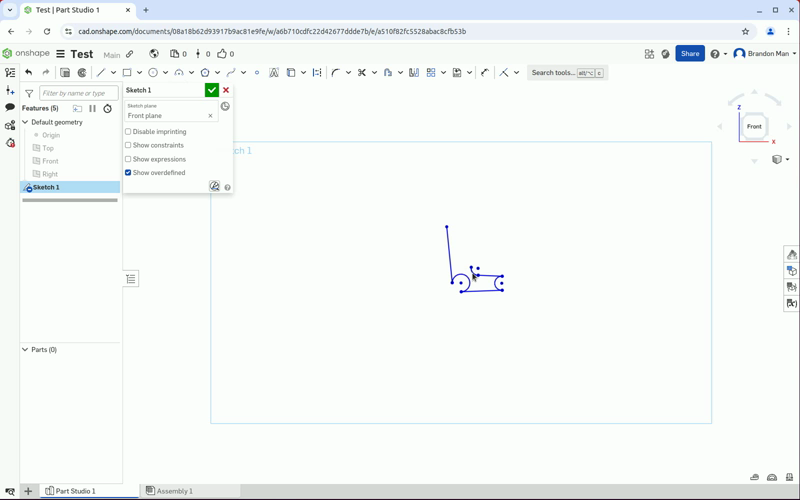
key(l)
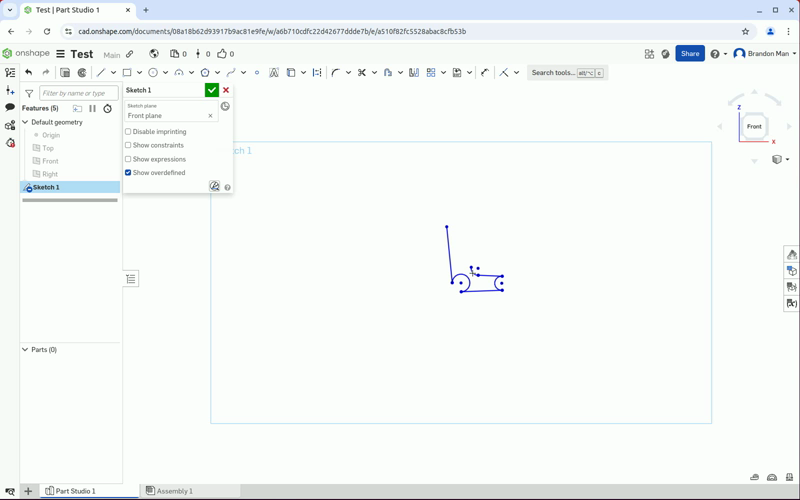
mouse_move(471, 267)
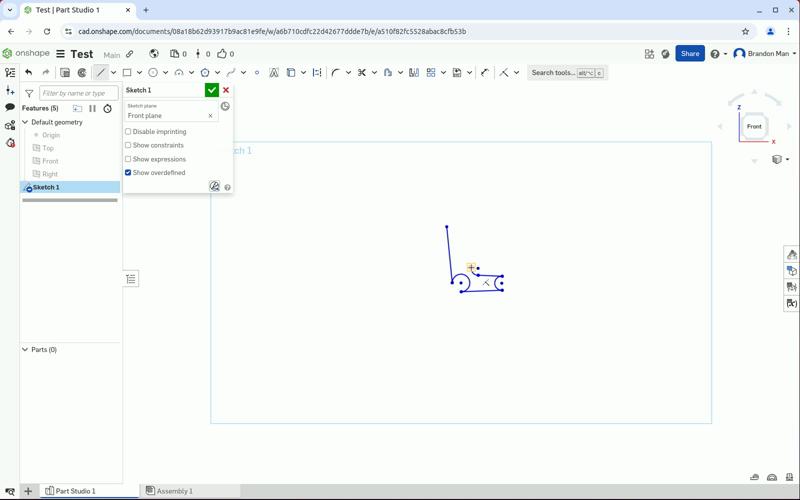
click(471, 267)
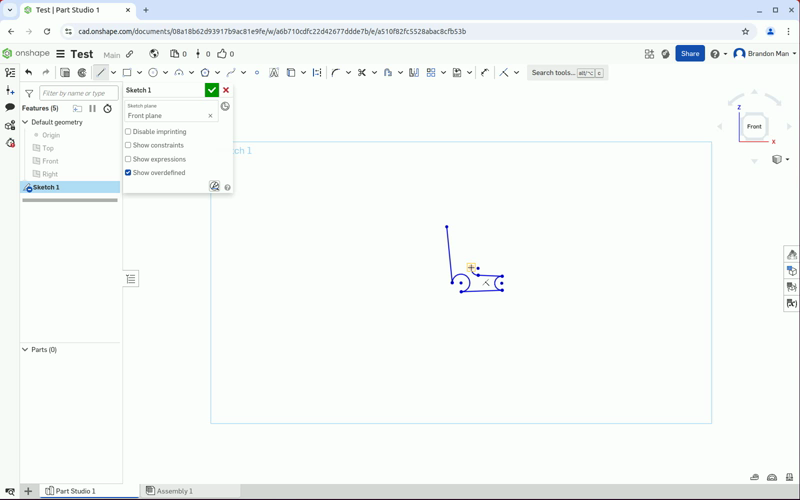
key_down(shift)
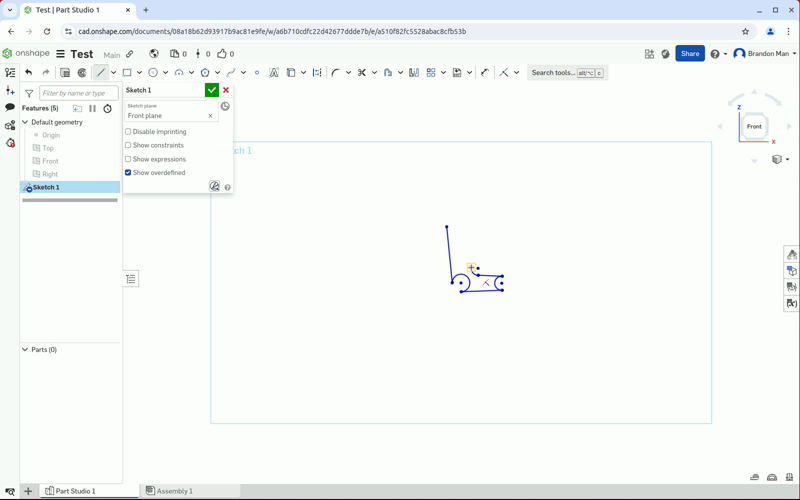
mouse_move(501, 267)
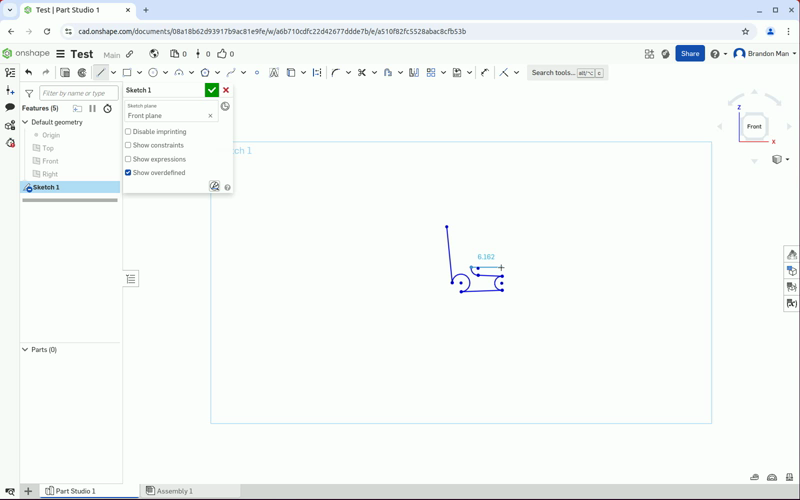
mouse_move(475, 226)
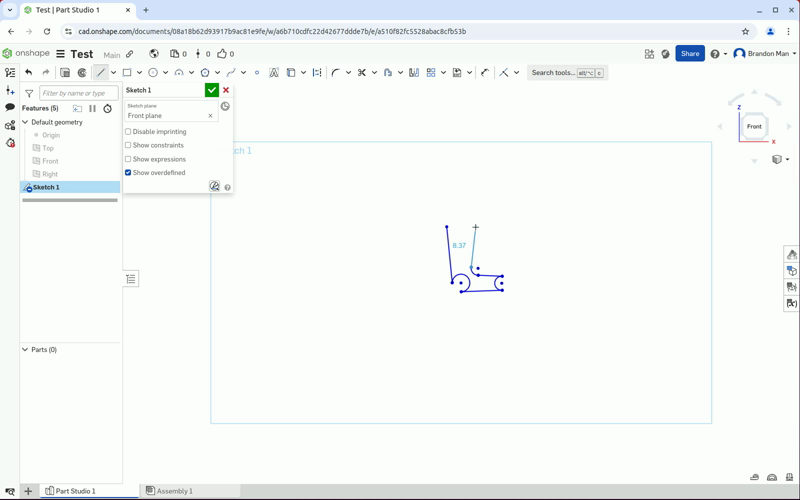
click(475, 226)
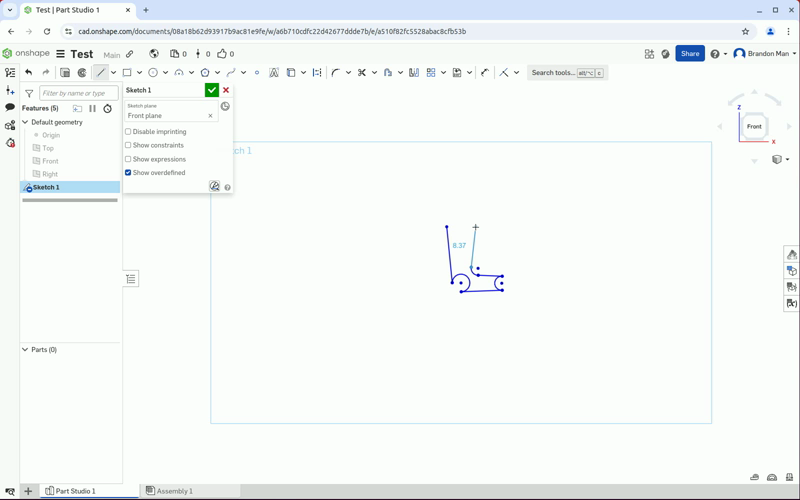
key_up(shift)
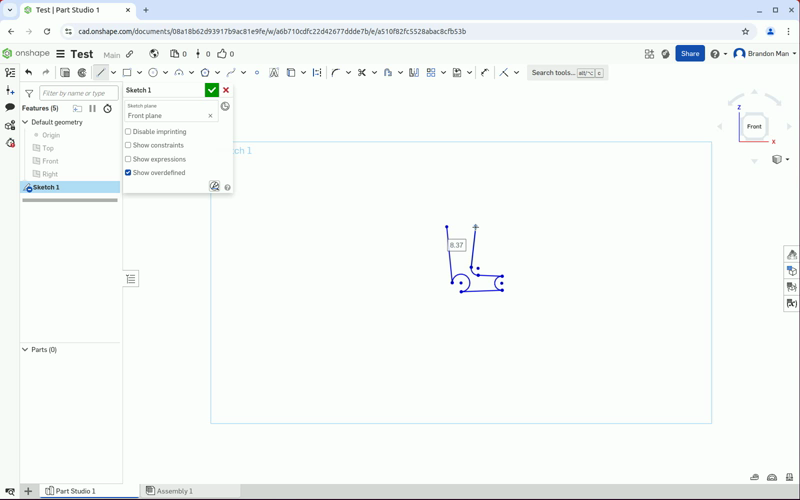
key(esc)
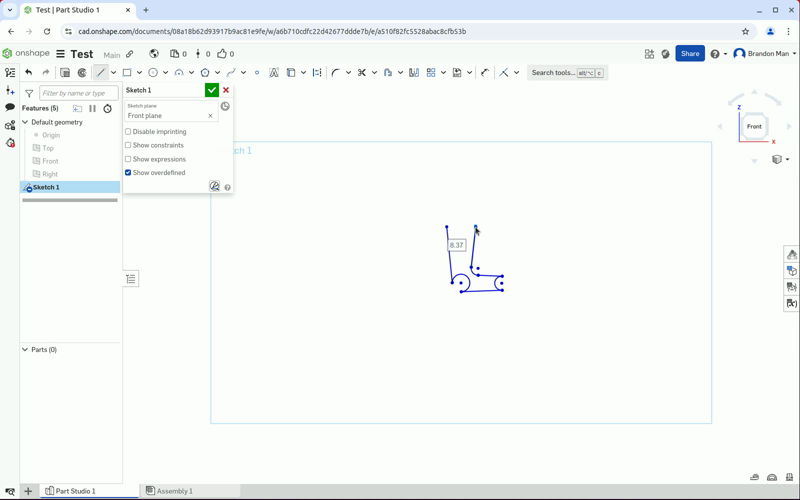
key(a)
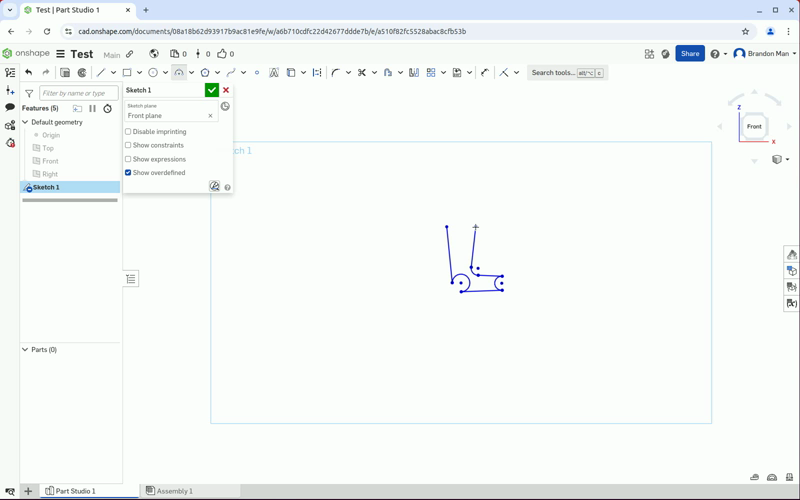
mouse_move(475, 226)
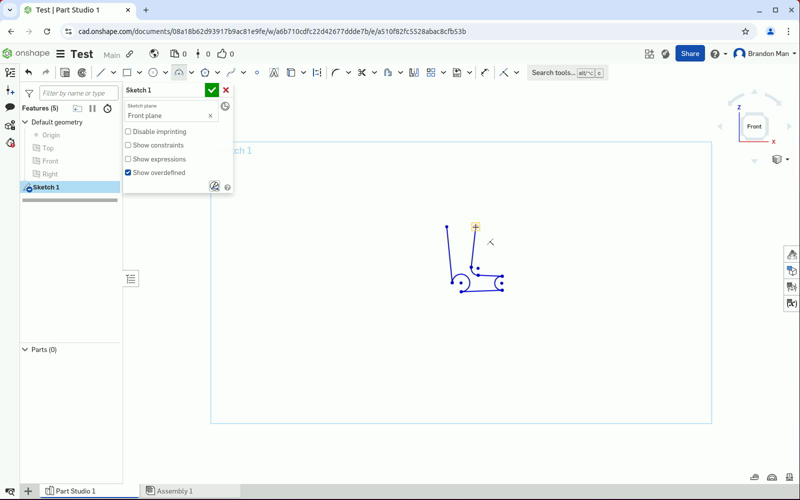
click(475, 226)
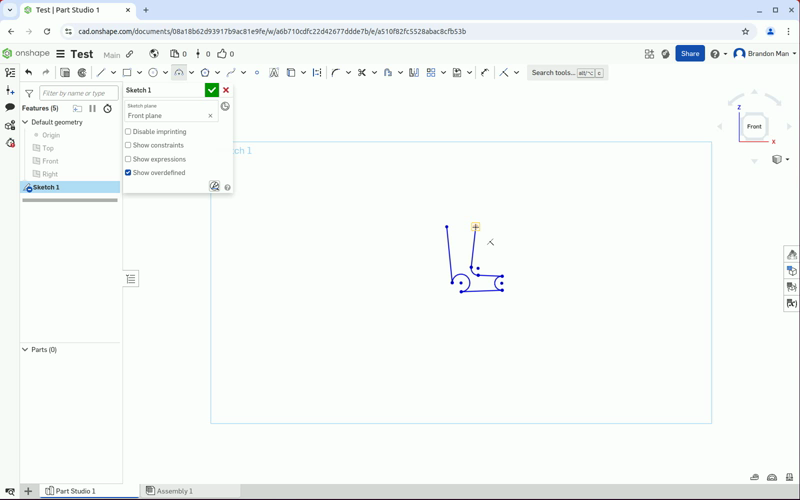
mouse_move(446, 226)
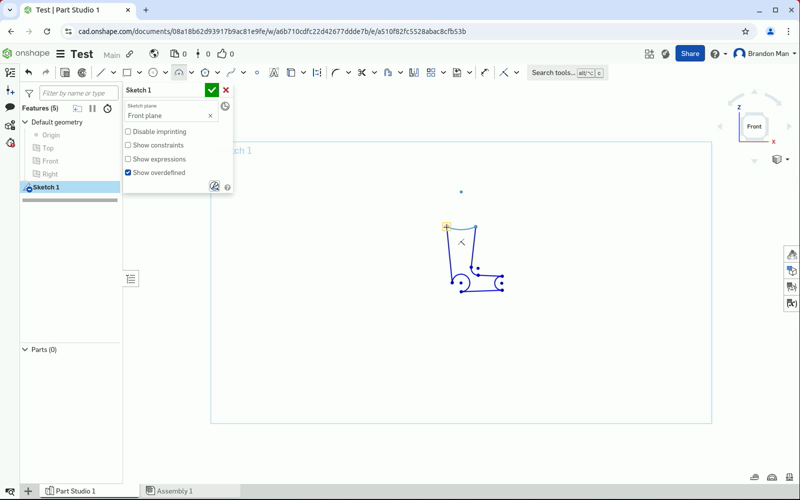
click(446, 226)
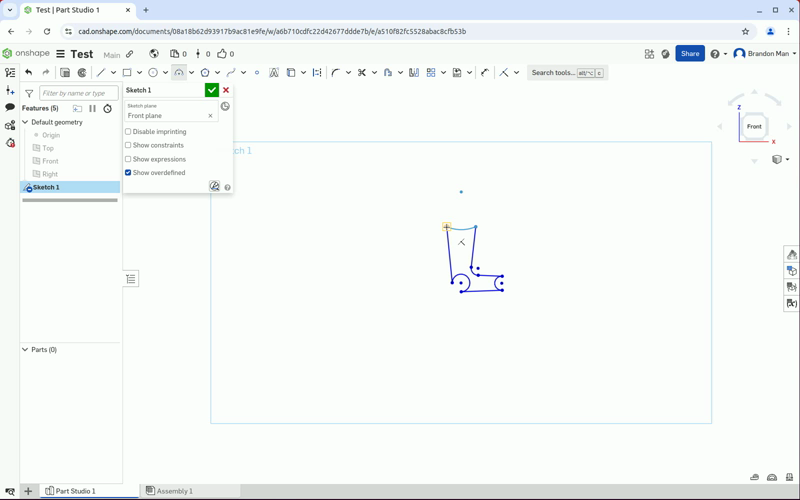
key_down(shift)
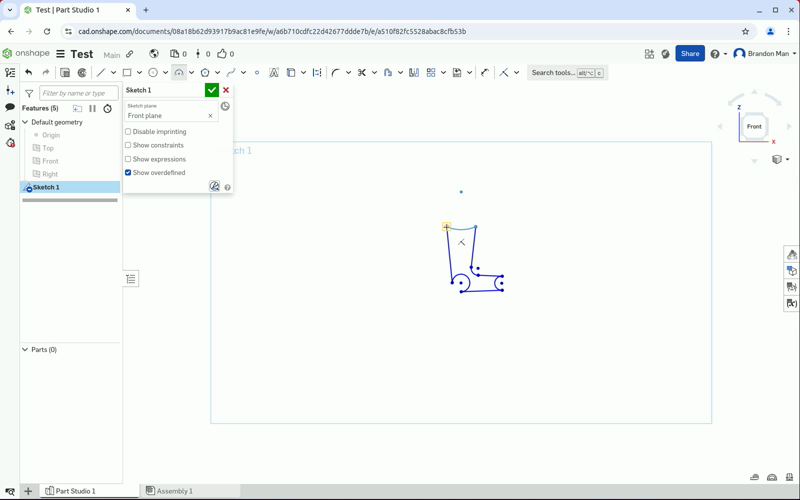
mouse_move(461, 239)
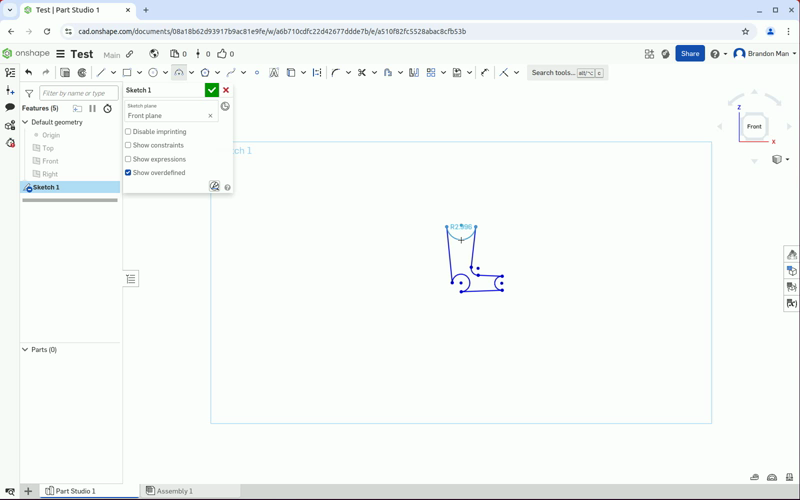
click(461, 239)
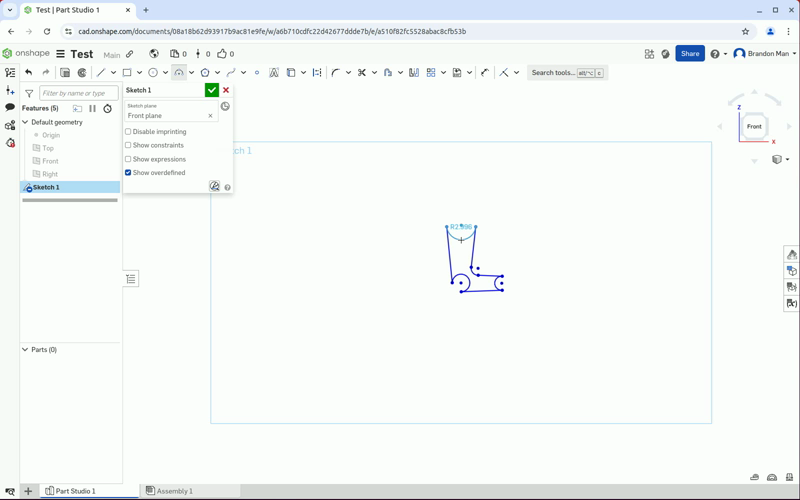
key_up(shift)
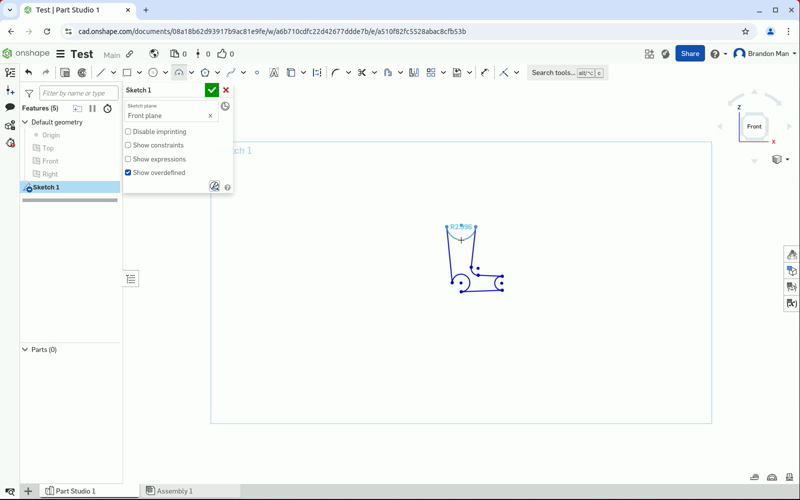
key(esc)
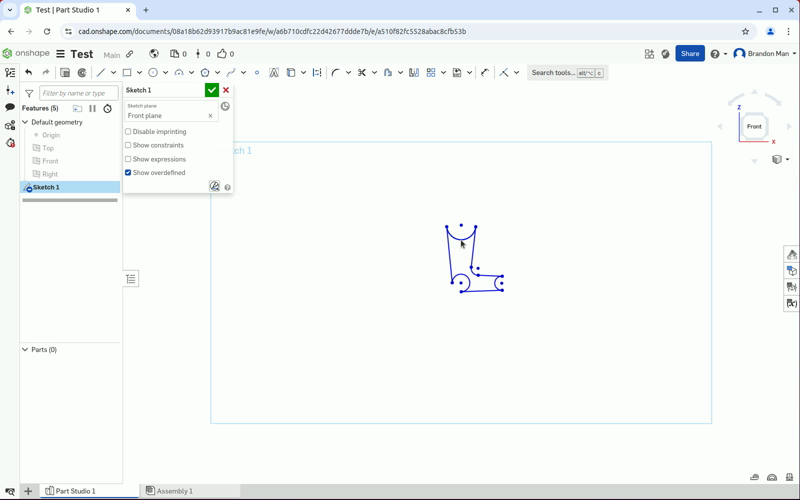
mouse_move(451, 258)
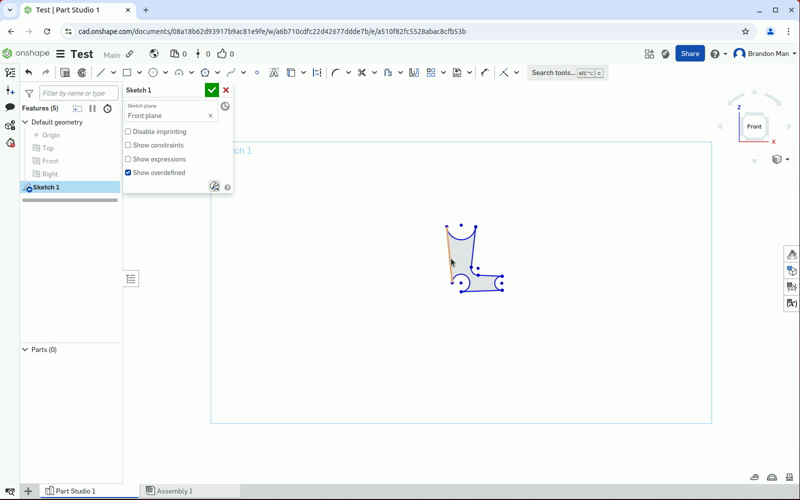
scroll(6)
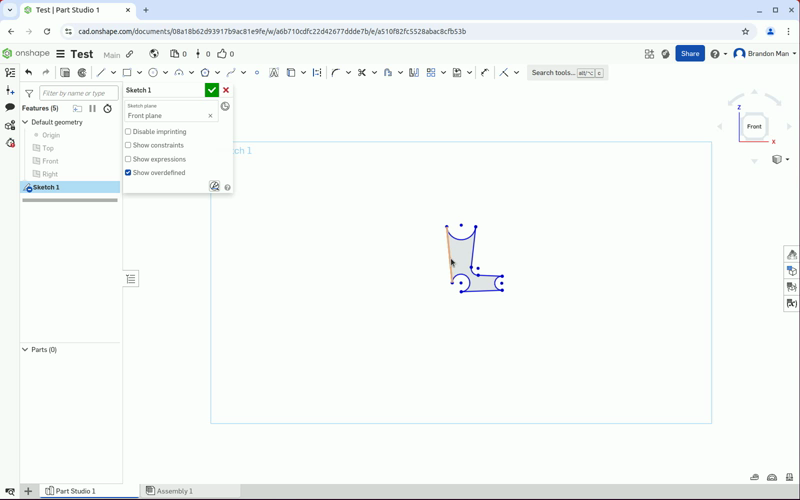
scroll(6)
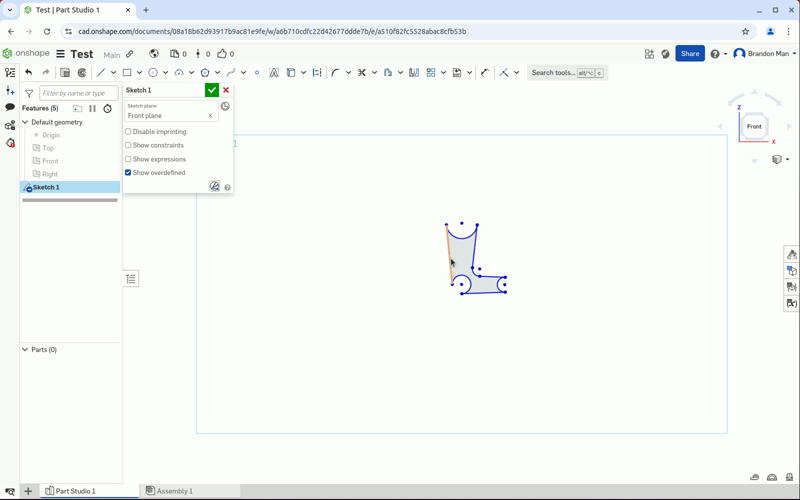
scroll(6)
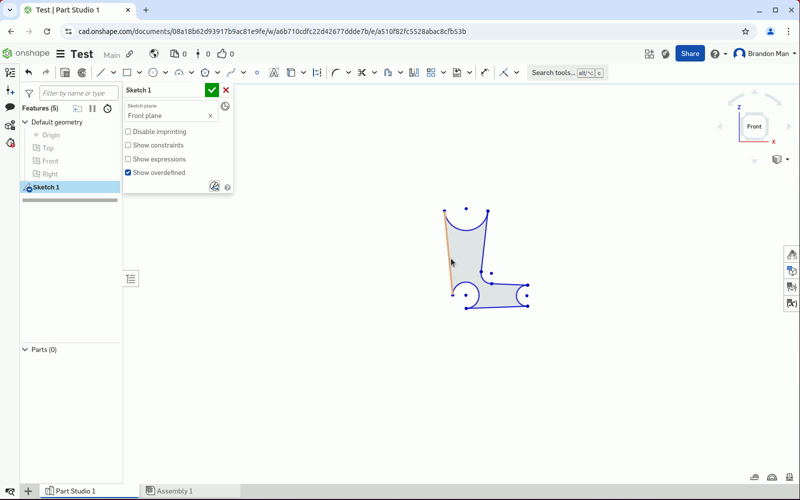
scroll(6)
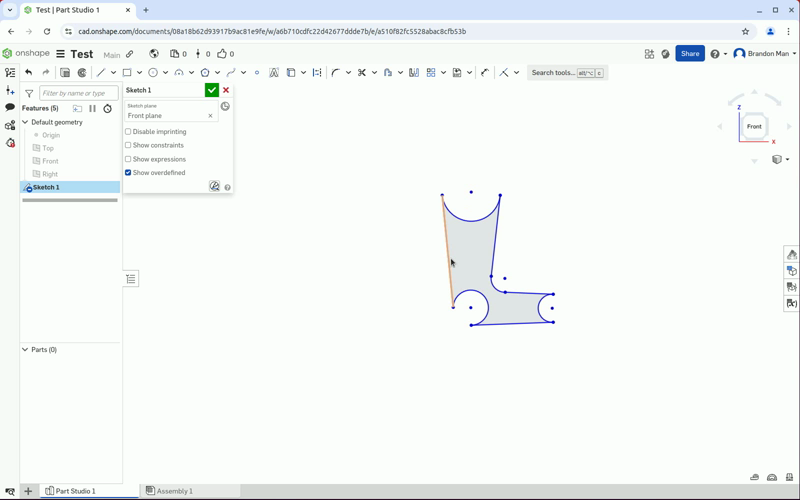
scroll(6)
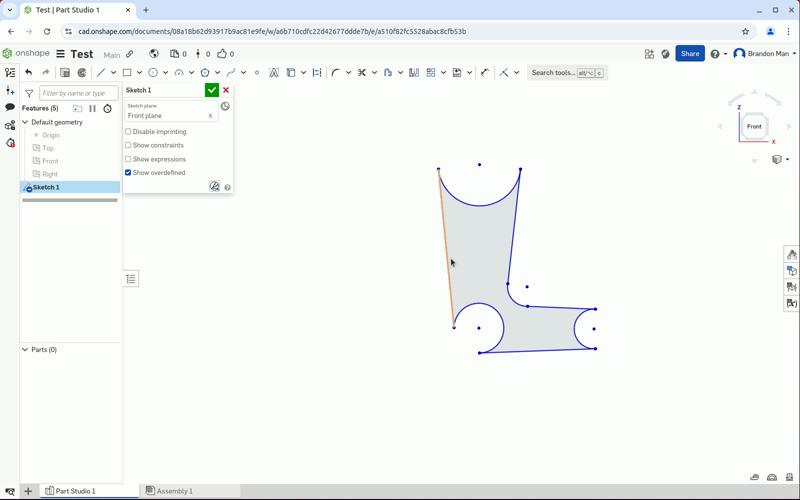
scroll(6)
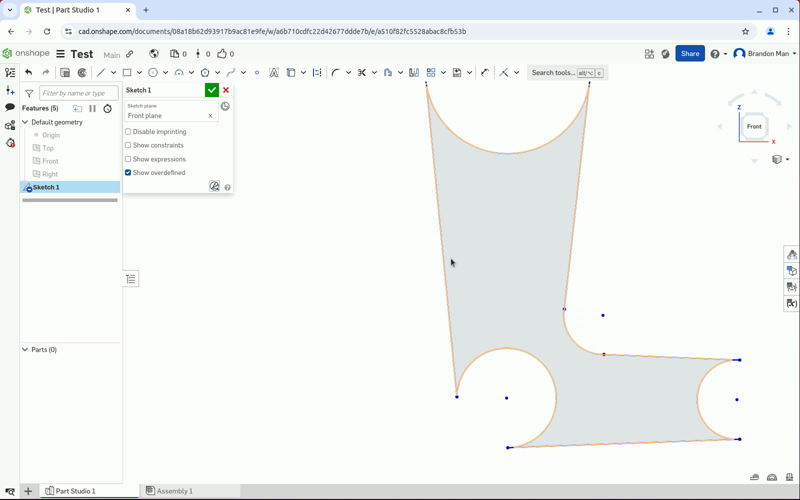
scroll(6)
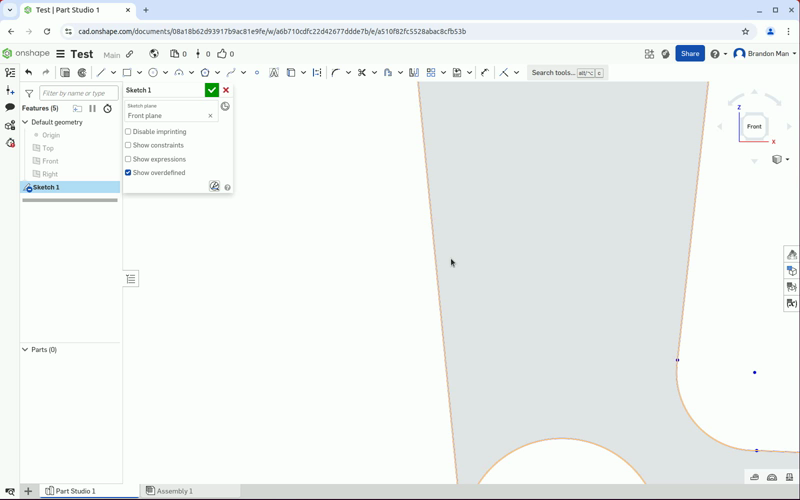
click(451, 258)
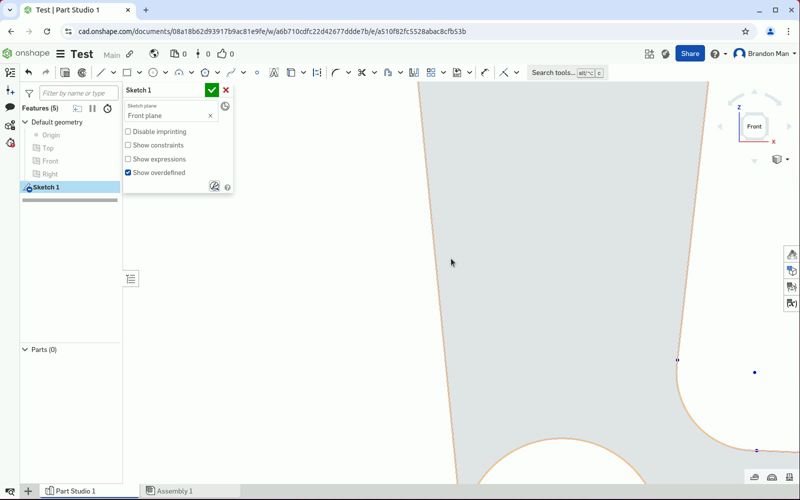
scroll(-6)
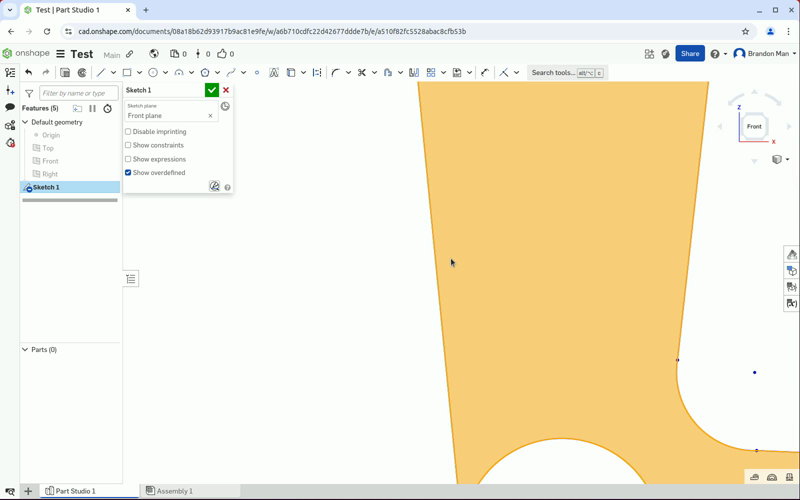
scroll(-6)
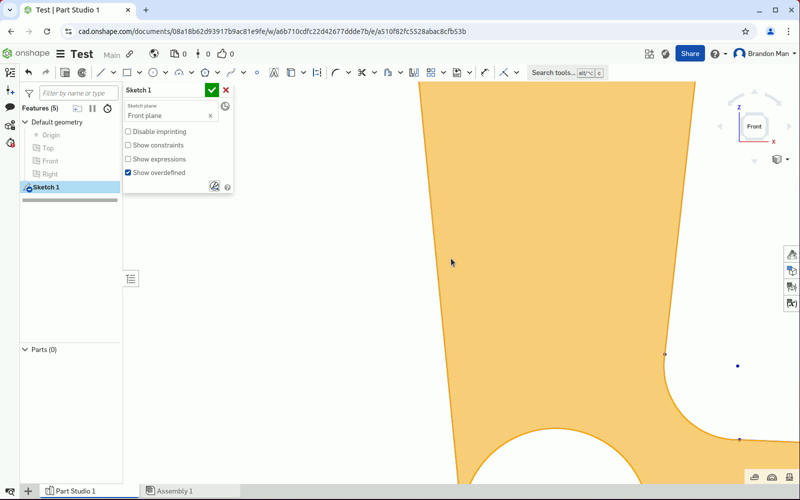
scroll(-6)
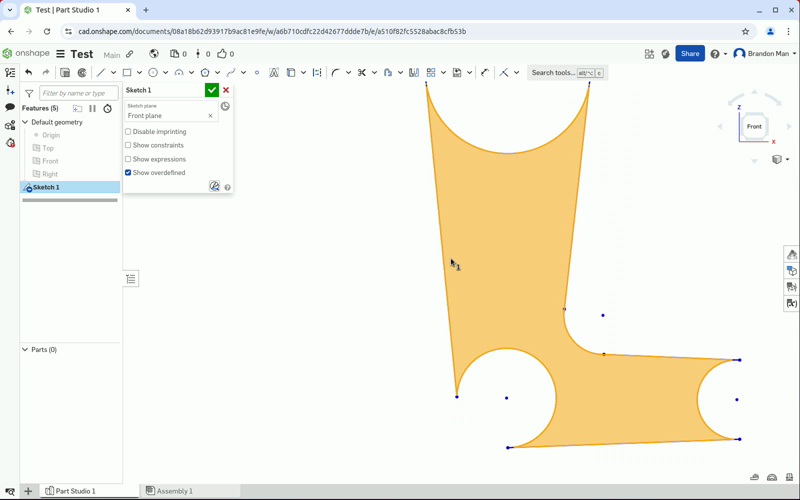
scroll(-6)
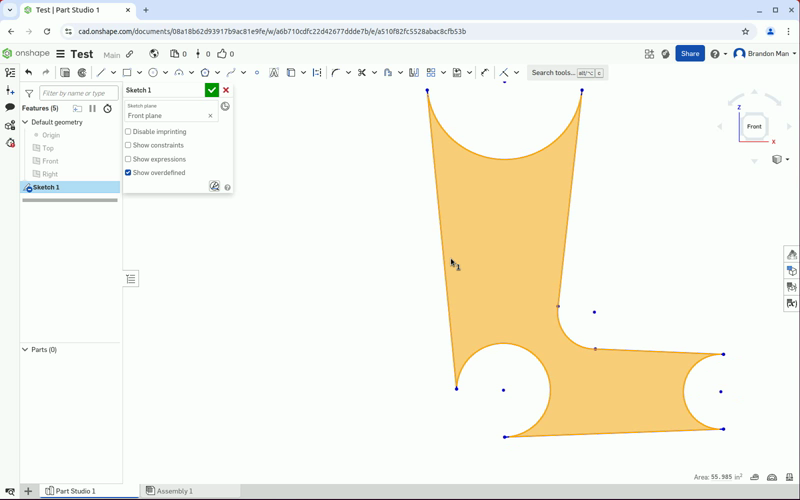
scroll(-6)
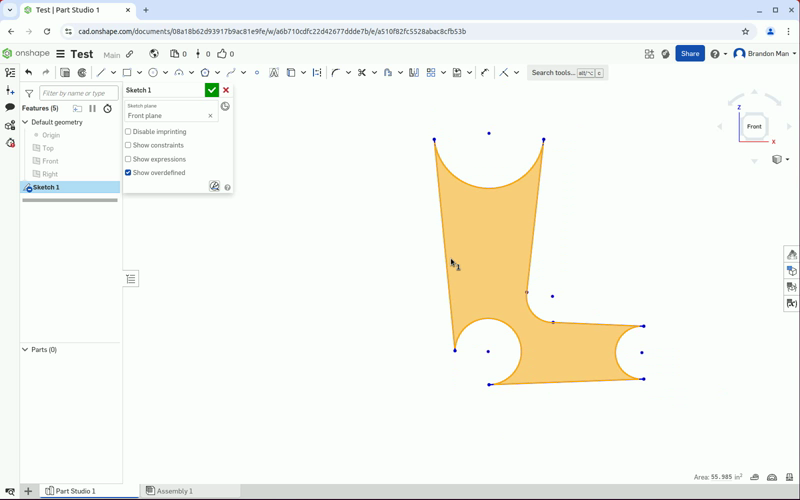
scroll(-6)
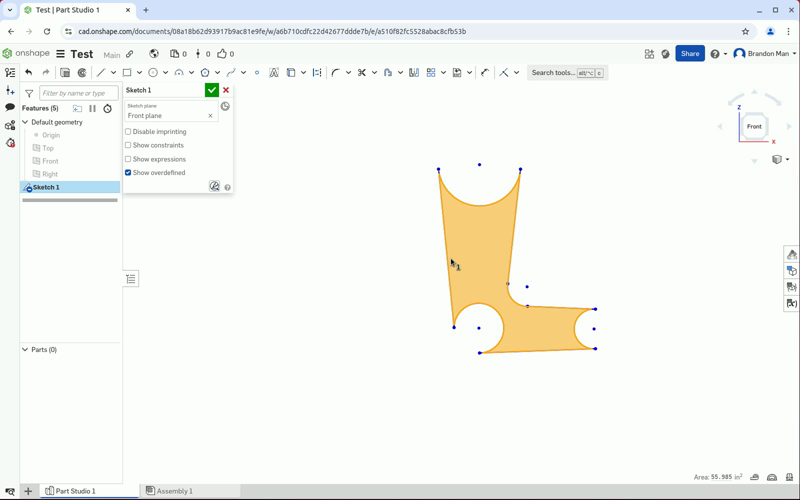
scroll(-6)
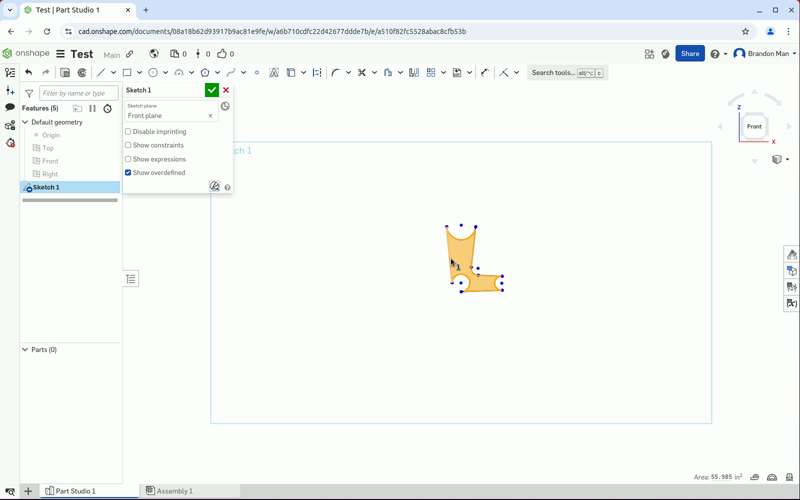
mouse_move(73, 352)
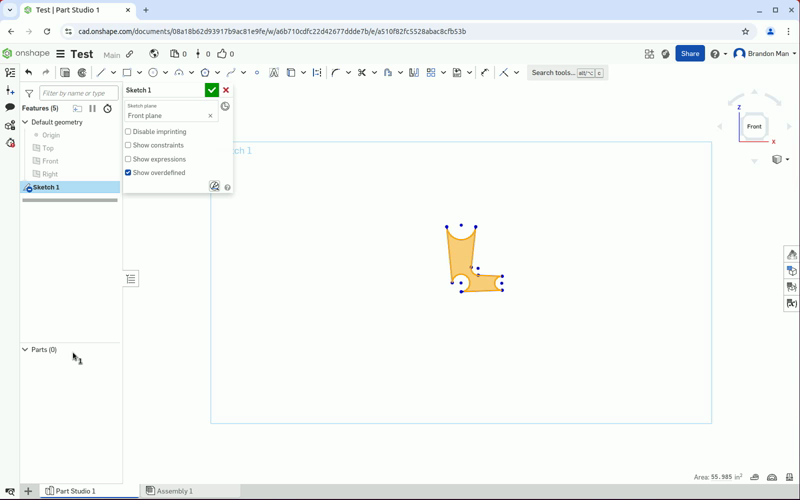
key(shift+y)
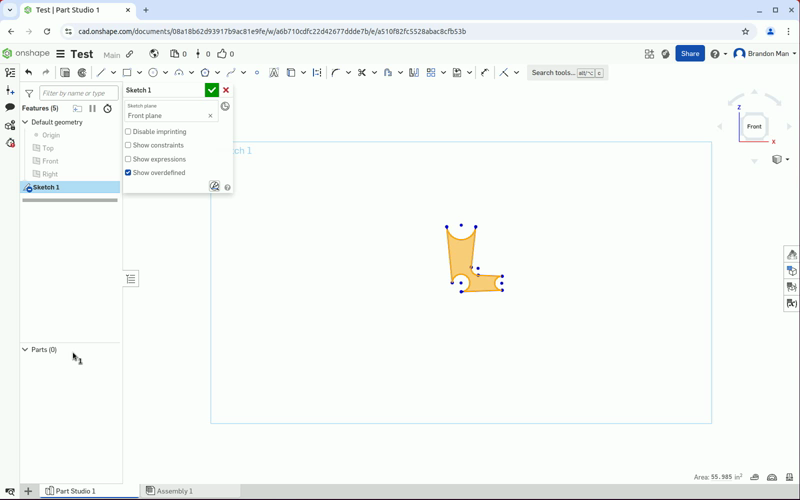
key(shift+e)
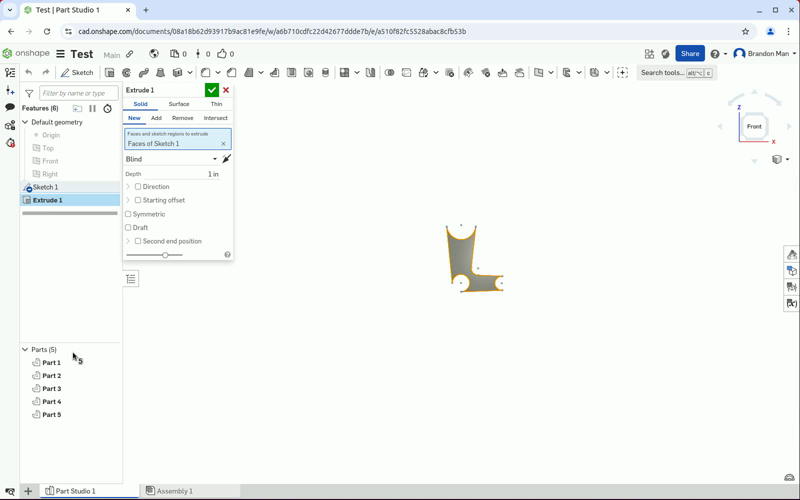
mouse_move(143, 106)
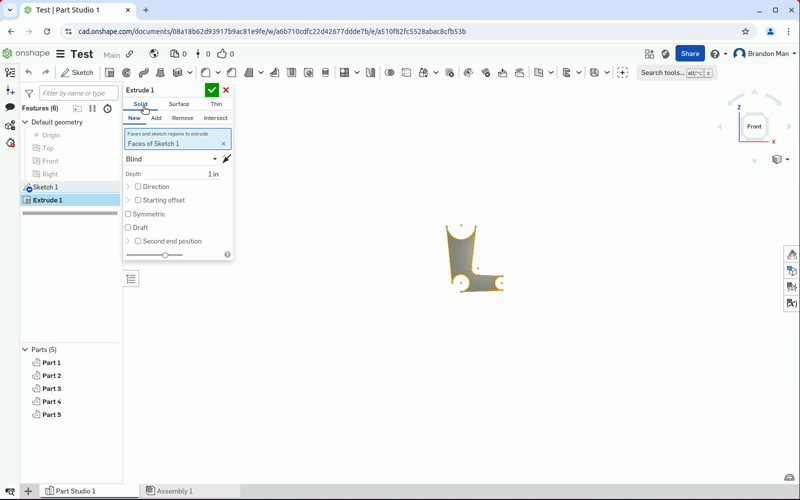
click(143, 106)
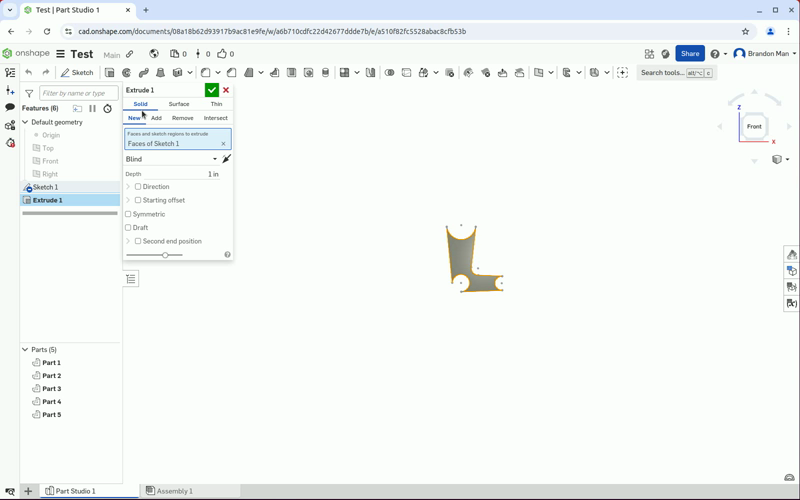
mouse_move(137, 120)
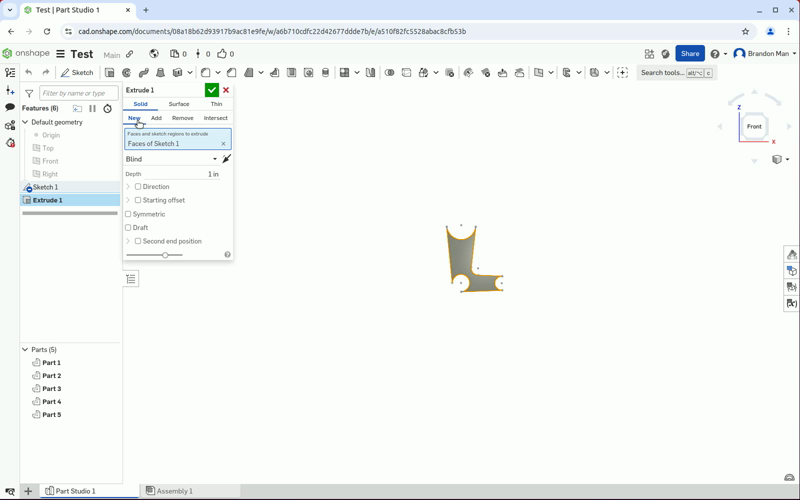
click(137, 120)
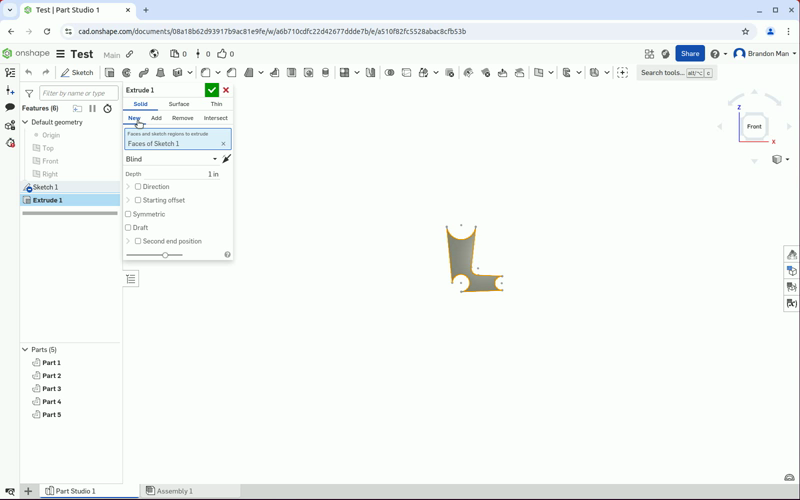
key(tab, 4)
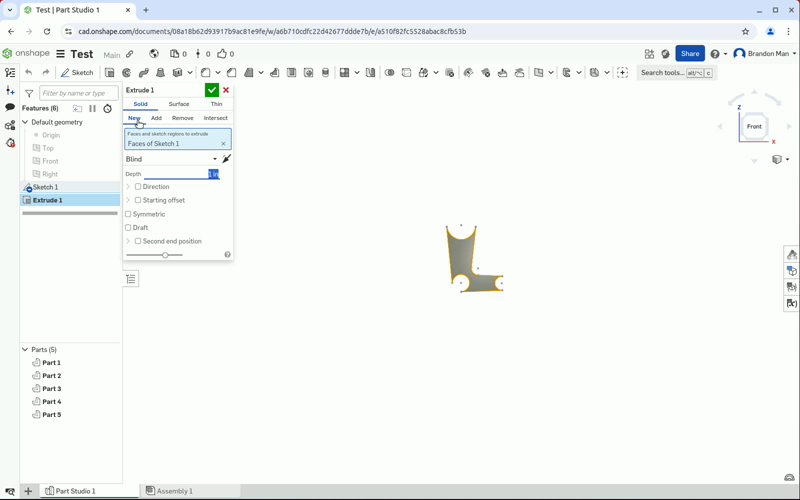
text(0.481)
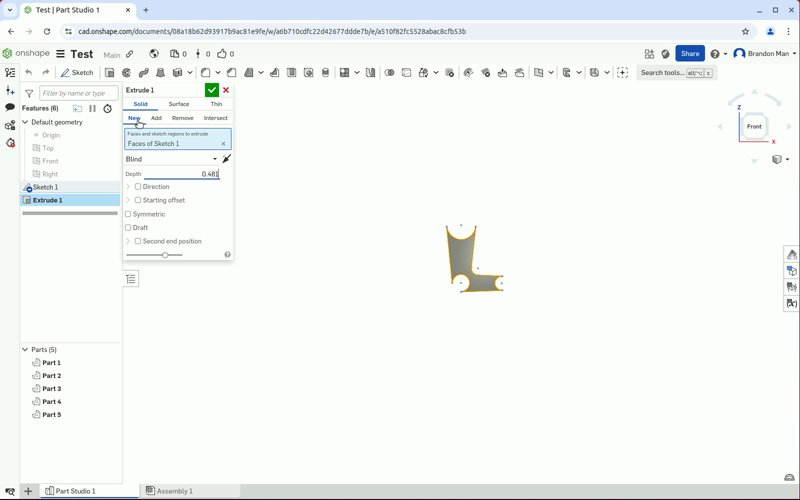
key(enter)
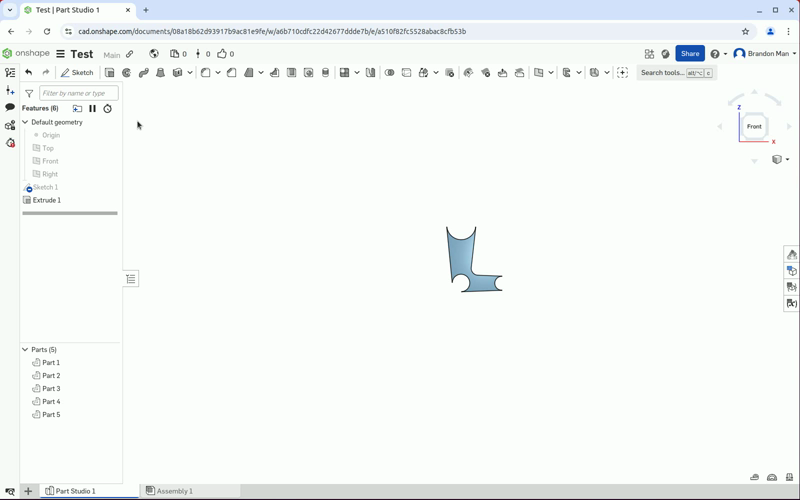
key(shift+h)
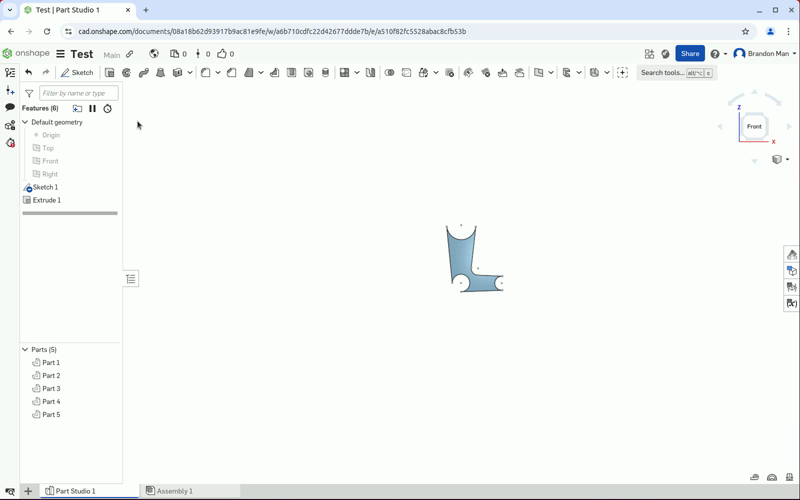
key(shift+h)
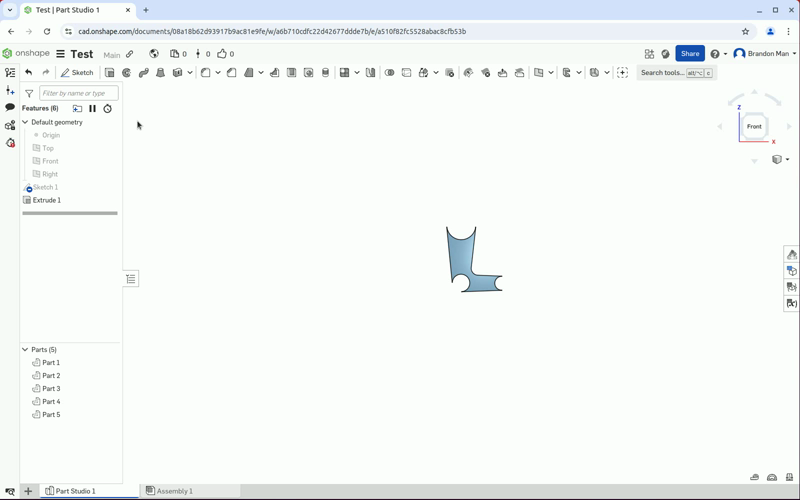
mouse_move(73, 189)
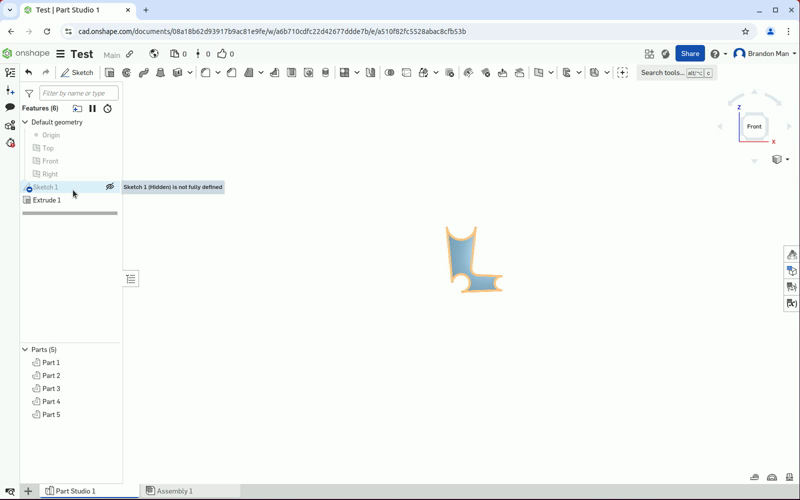
click(73, 189)
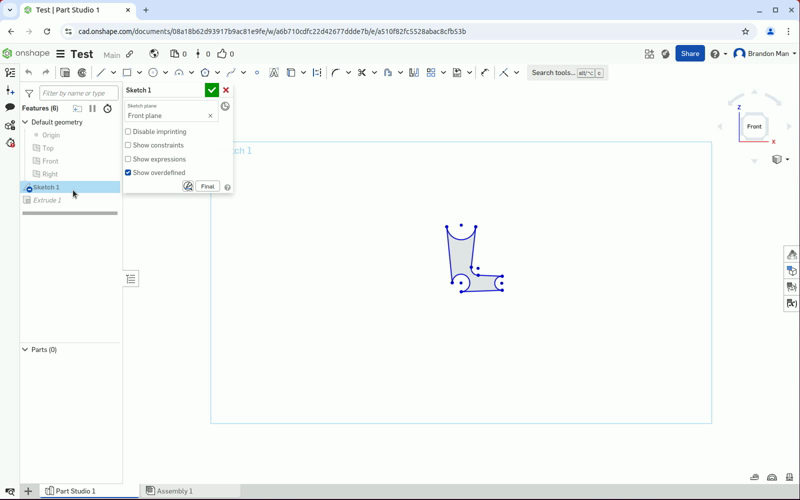
mouse_move(229, 92)
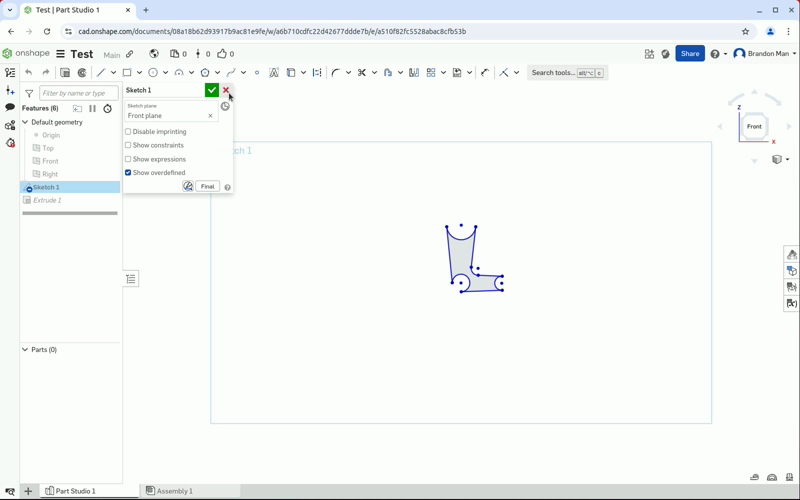
click(229, 92)
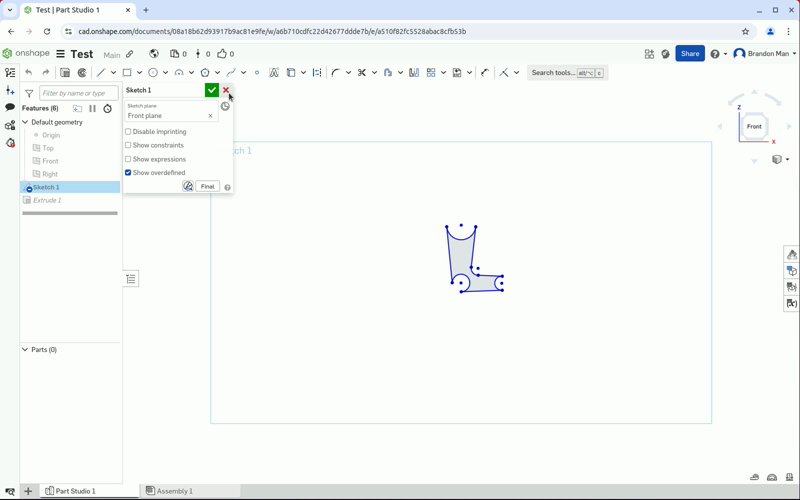
key(shift+s)
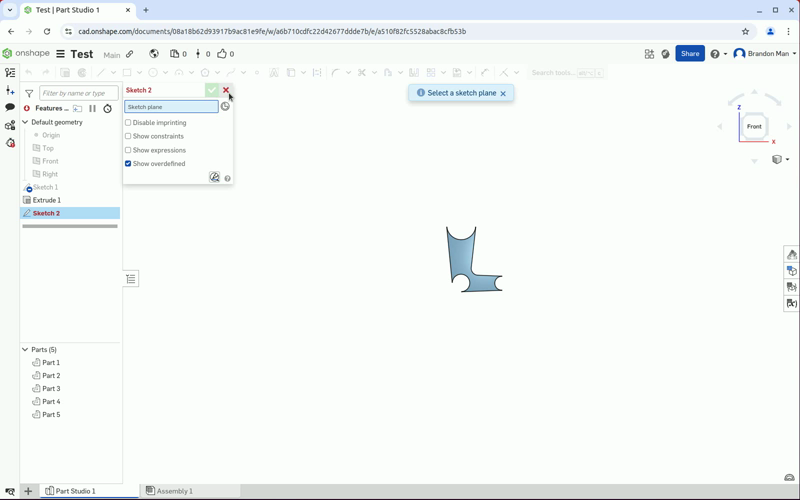
mouse_move(73, 163)
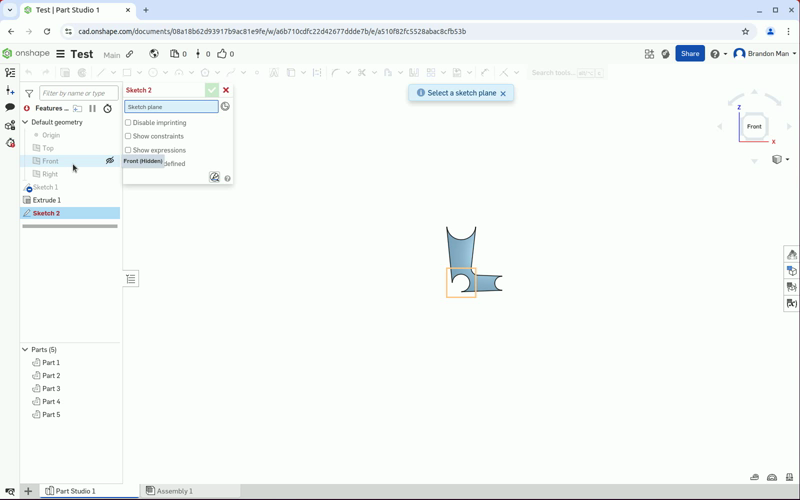
click(73, 163)
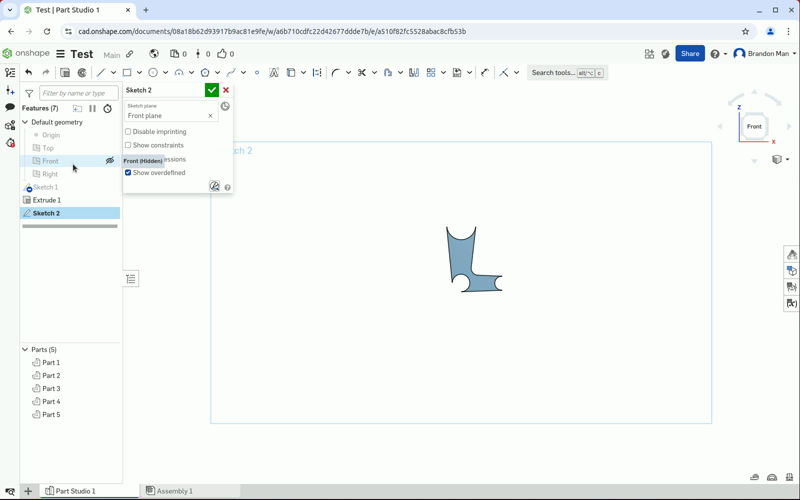
mouse_move(73, 352)
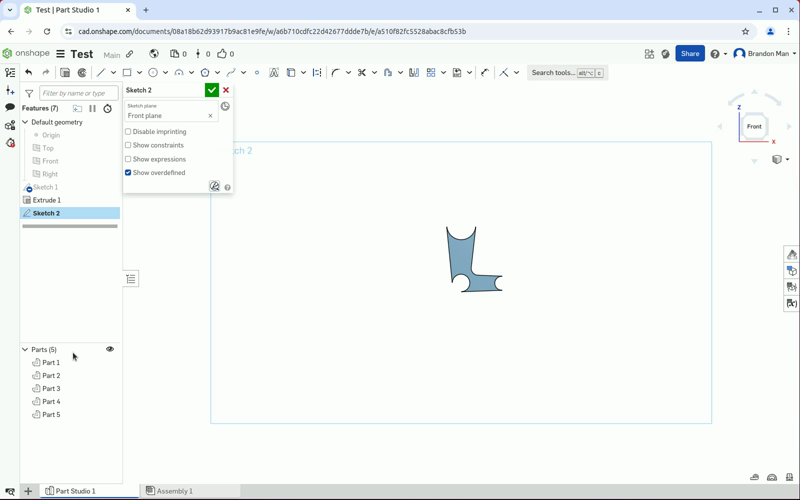
key(y)
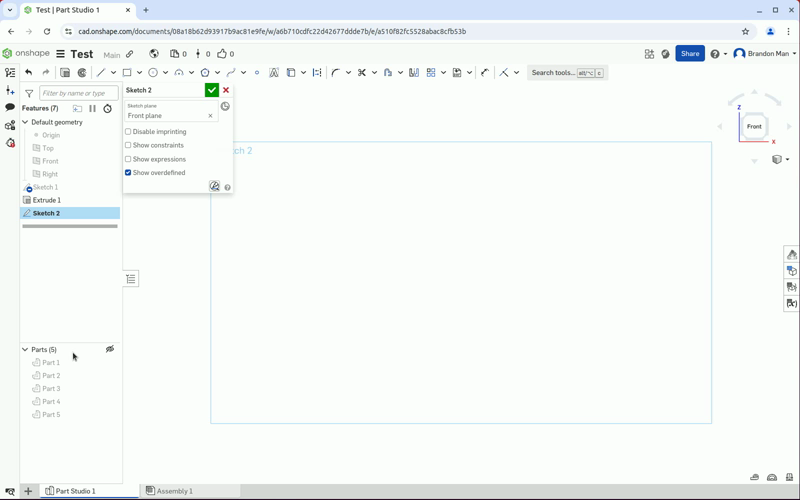
key(c)
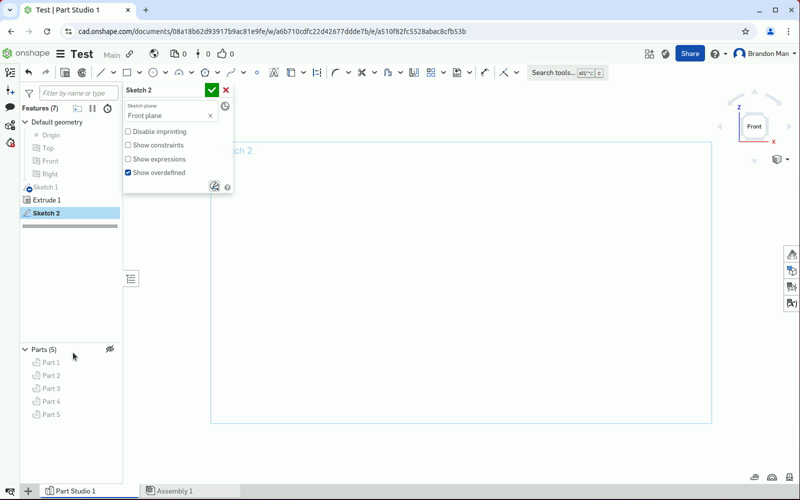
key_down(shift)
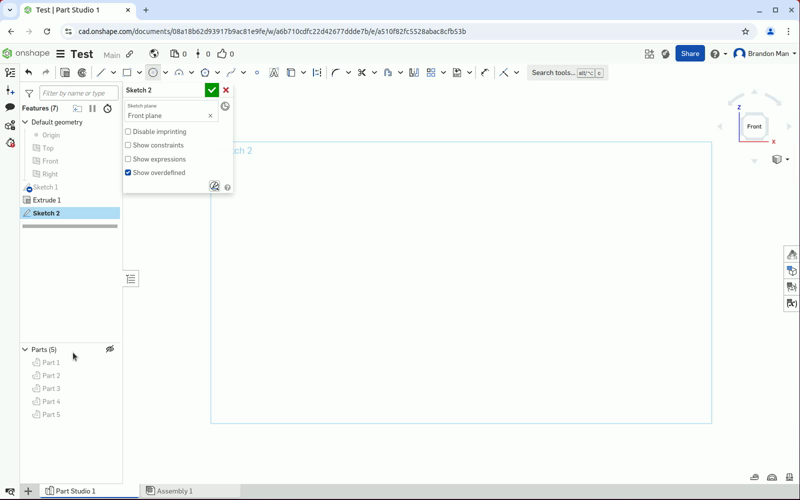
mouse_move(461, 225)
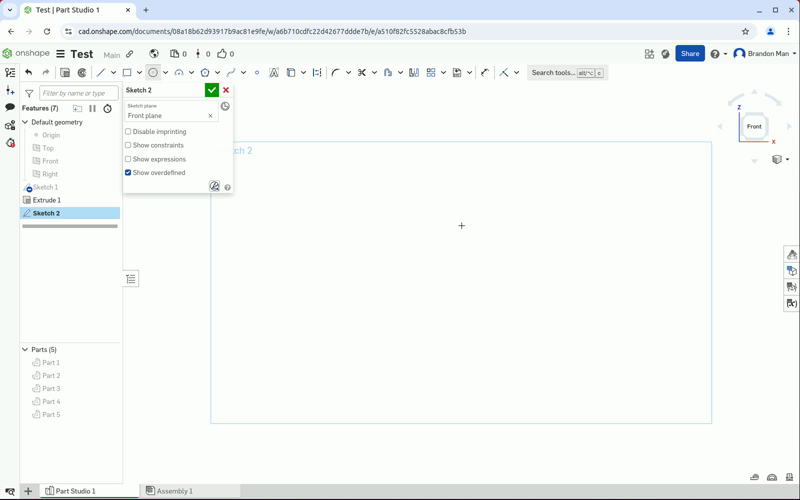
click(461, 225)
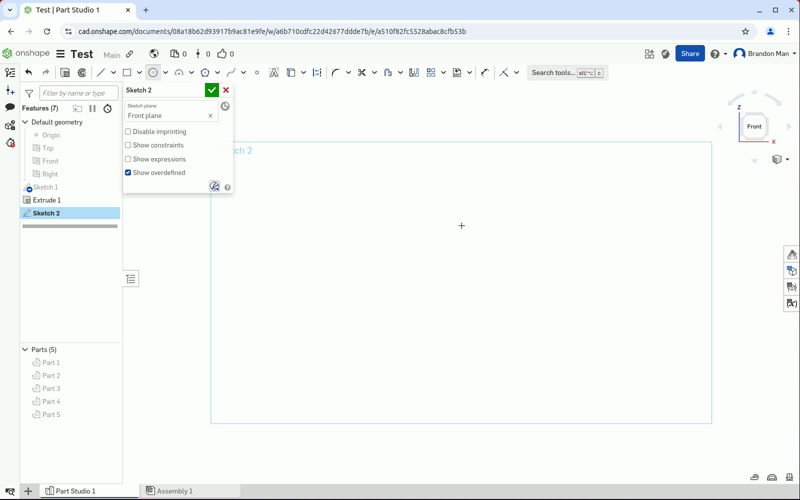
key_up(shift)
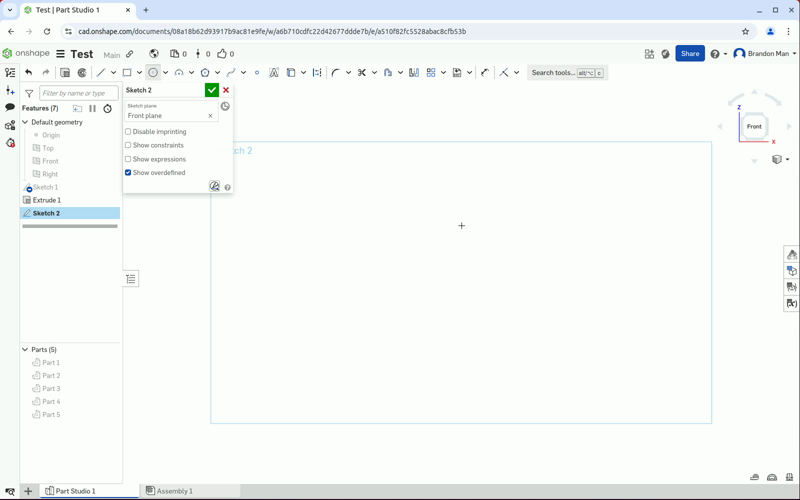
mouse_move(477, 225)
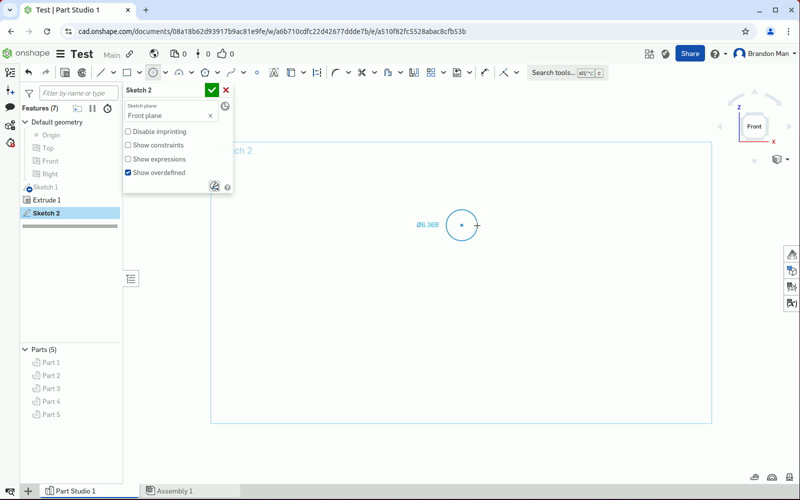
click(477, 225)
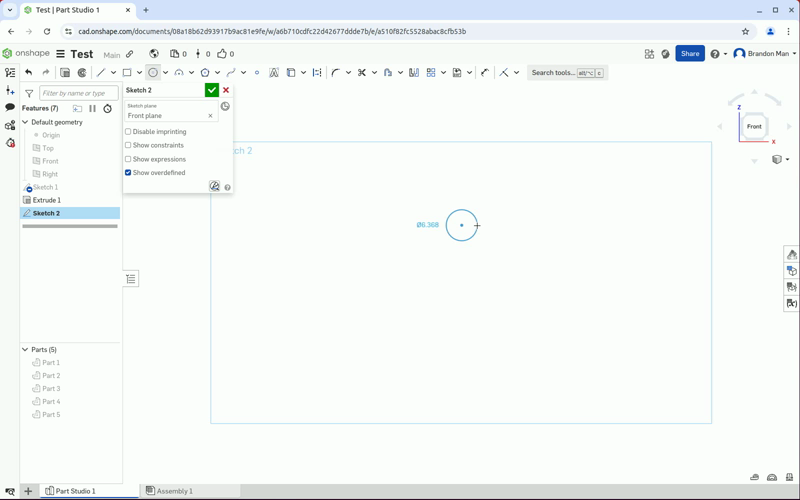
key(esc)
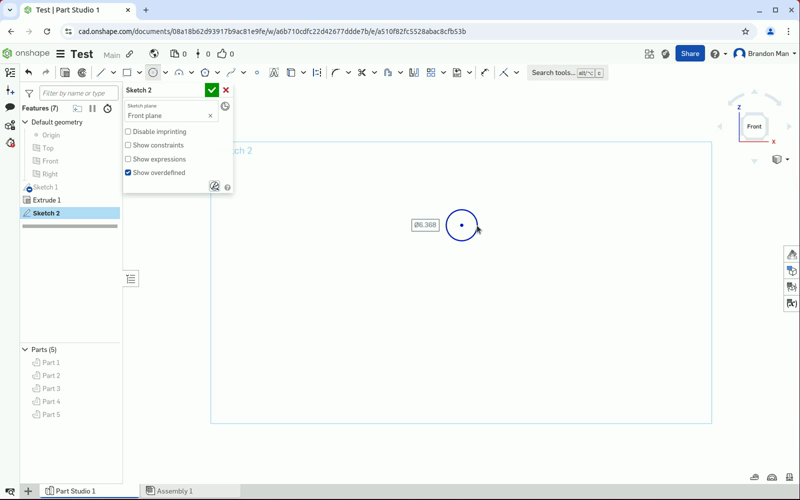
key(c)
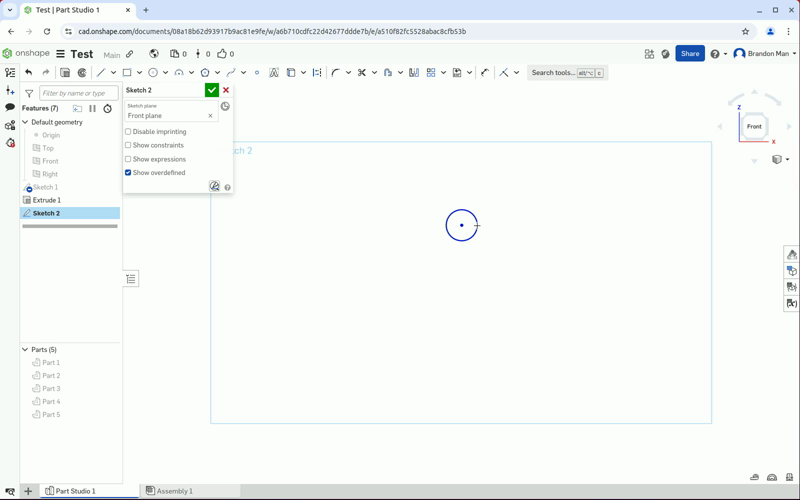
key_down(shift)
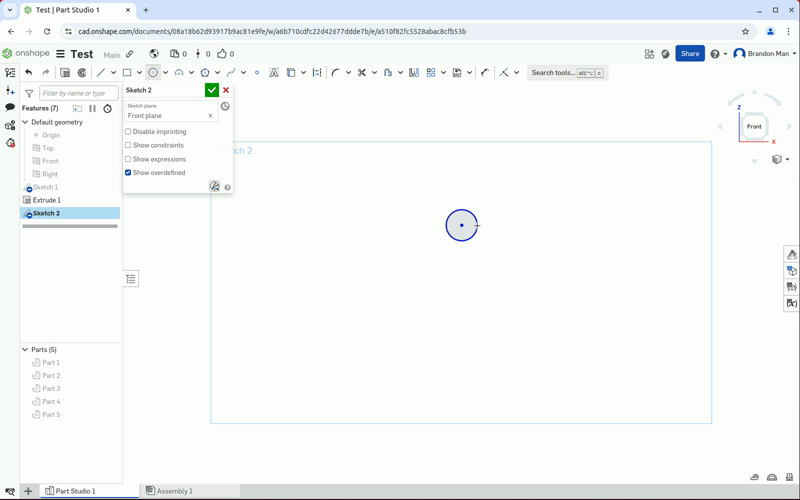
mouse_move(461, 225)
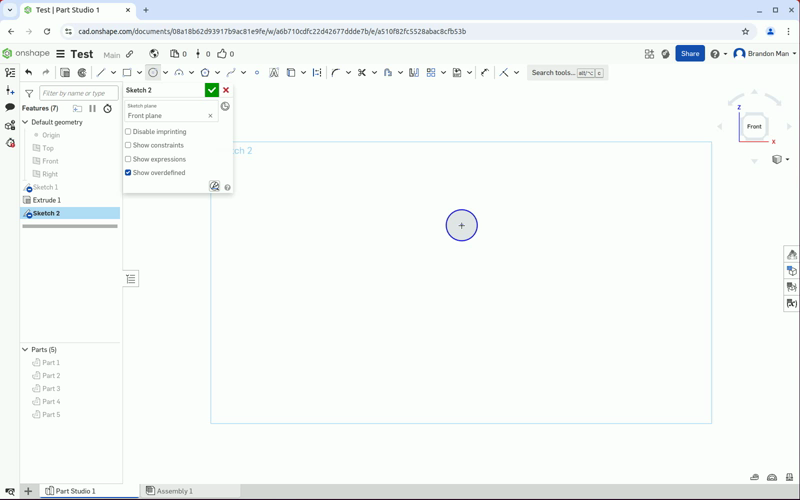
click(461, 225)
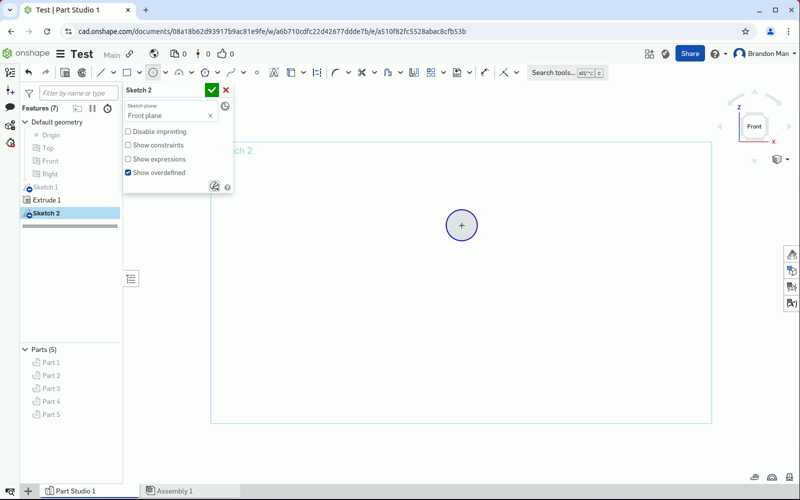
key_up(shift)
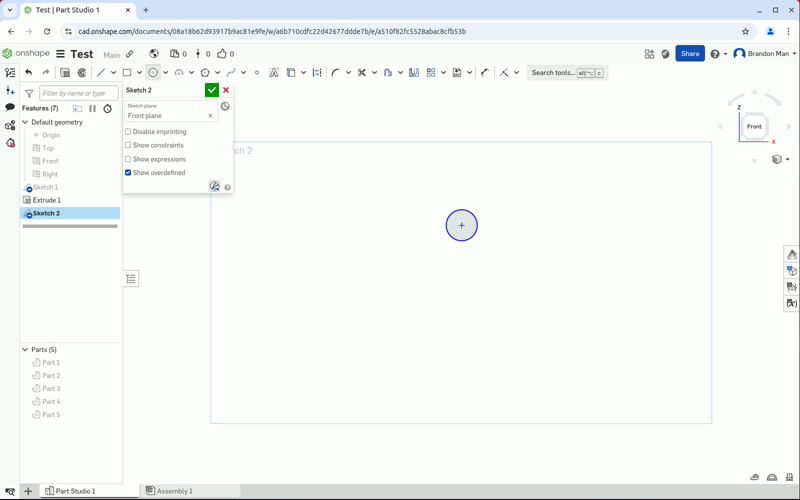
mouse_move(465, 225)
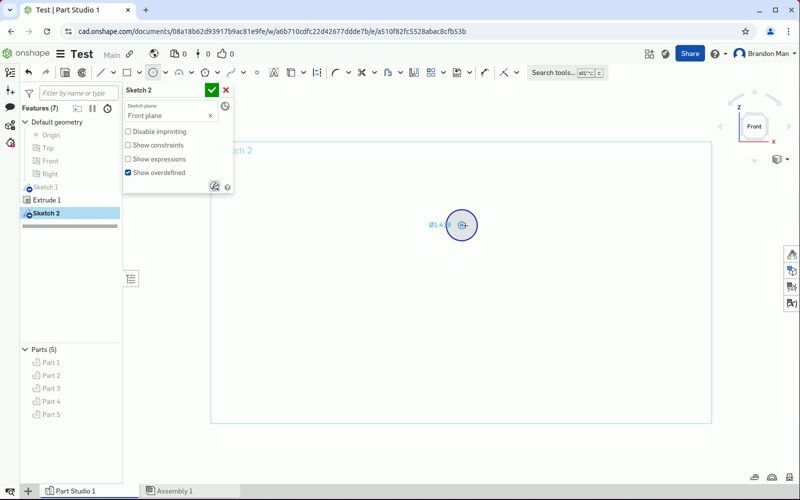
scroll(6)
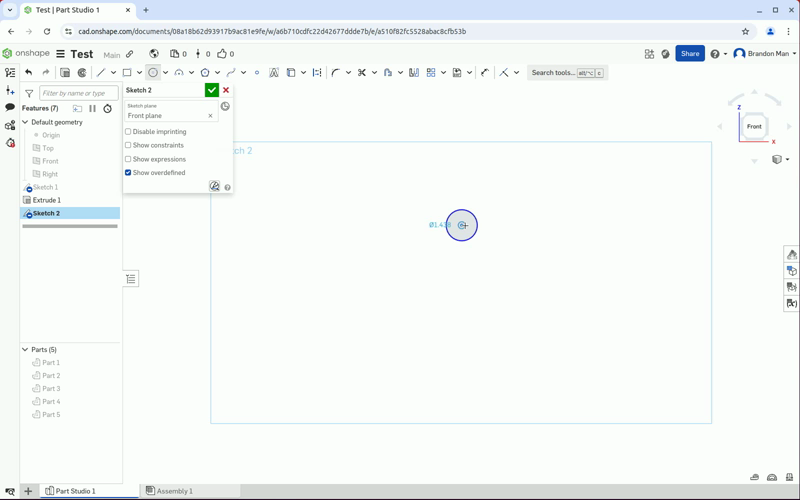
scroll(6)
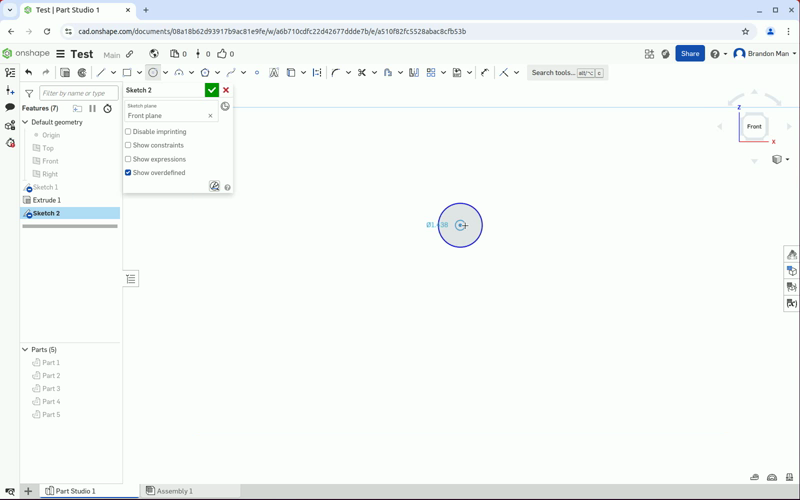
scroll(6)
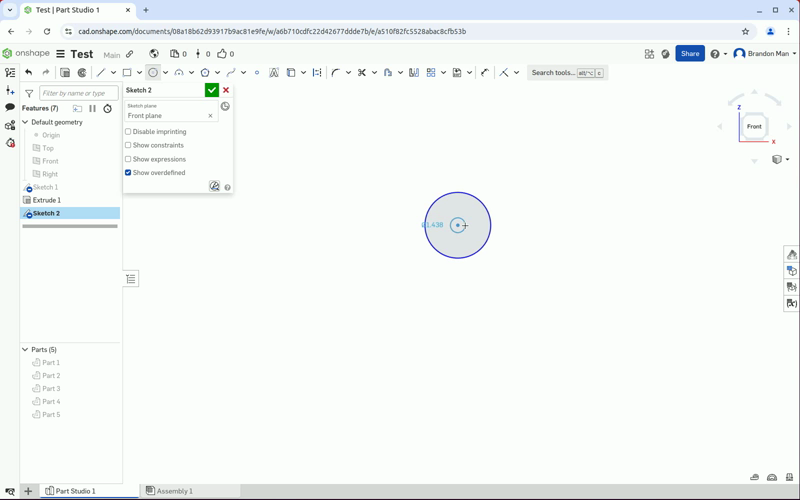
scroll(6)
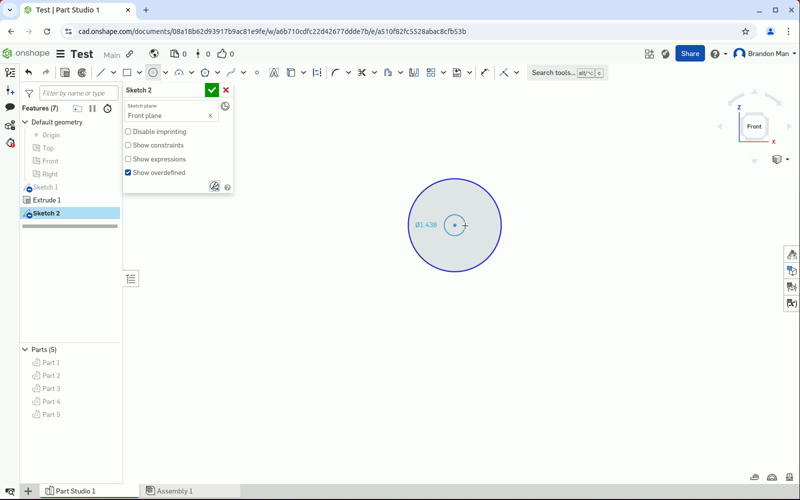
scroll(6)
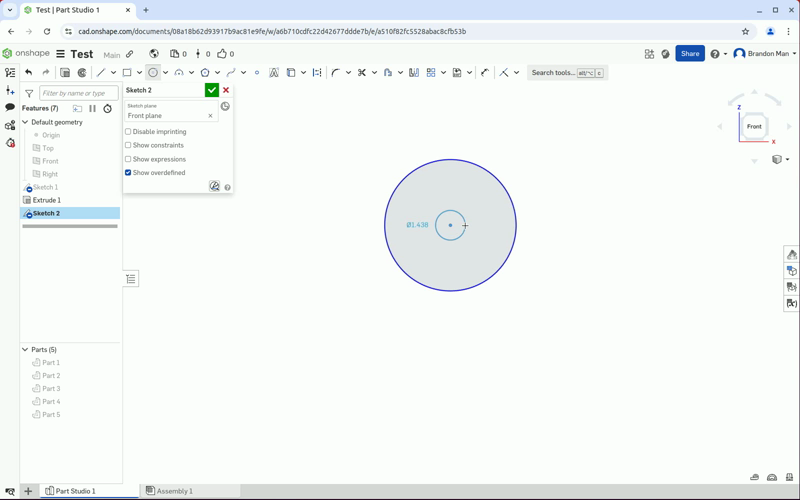
scroll(6)
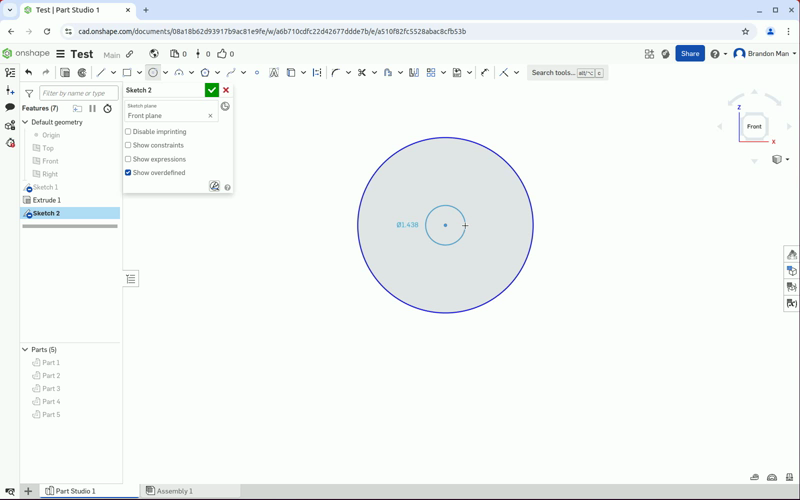
scroll(6)
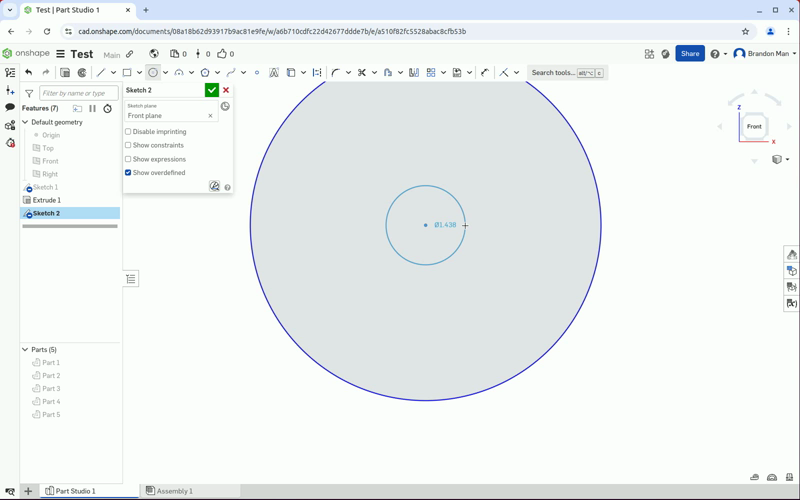
click(465, 225)
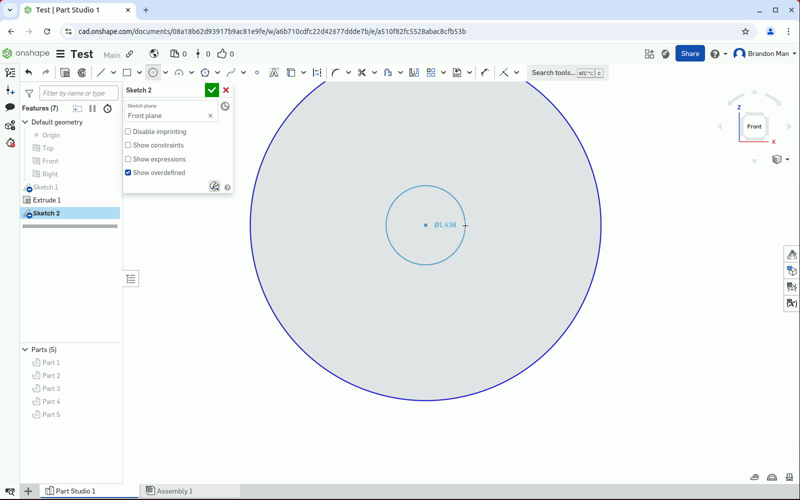
scroll(-6)
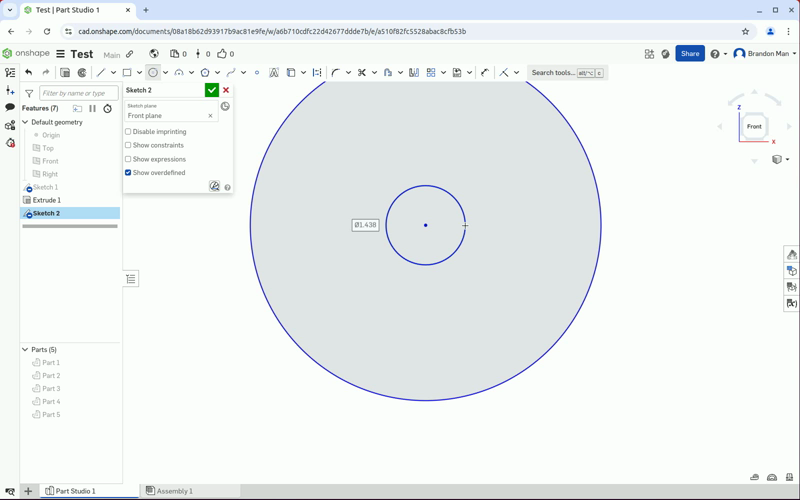
scroll(-6)
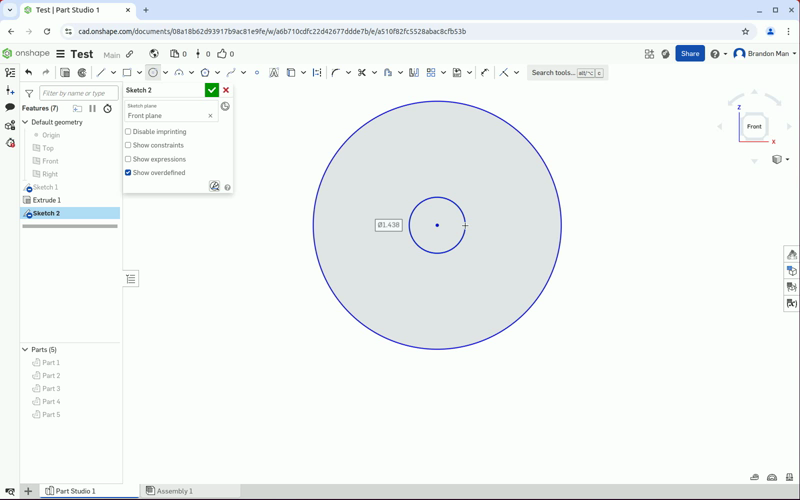
scroll(-6)
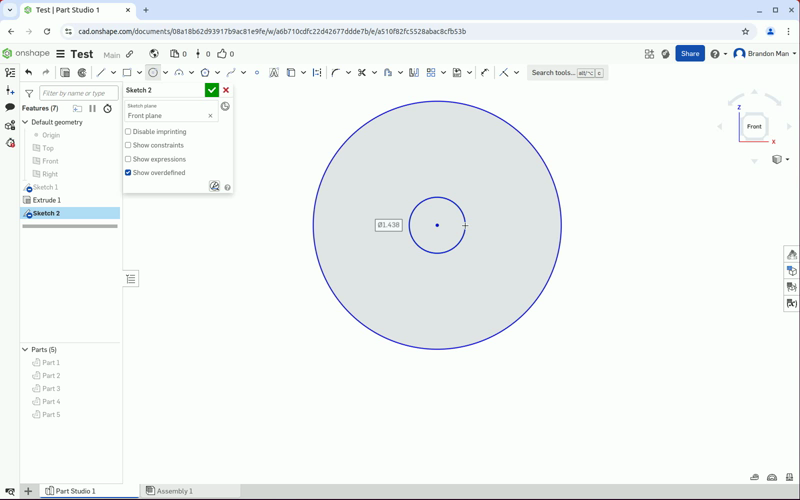
scroll(-6)
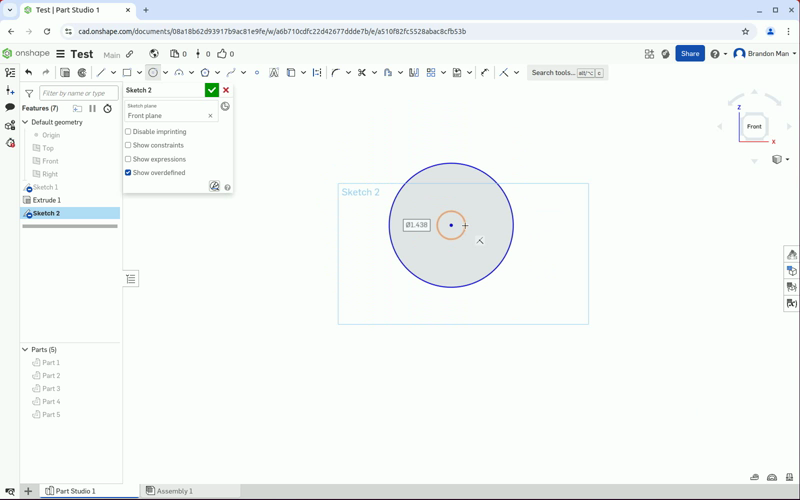
scroll(-6)
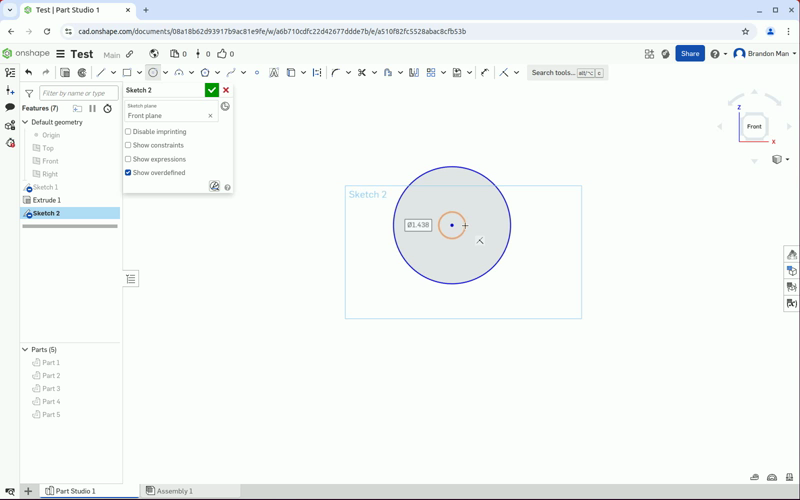
scroll(-6)
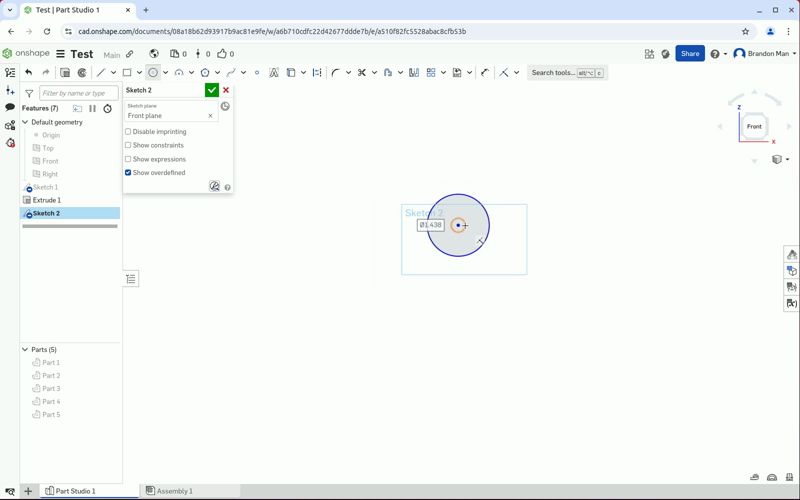
scroll(-6)
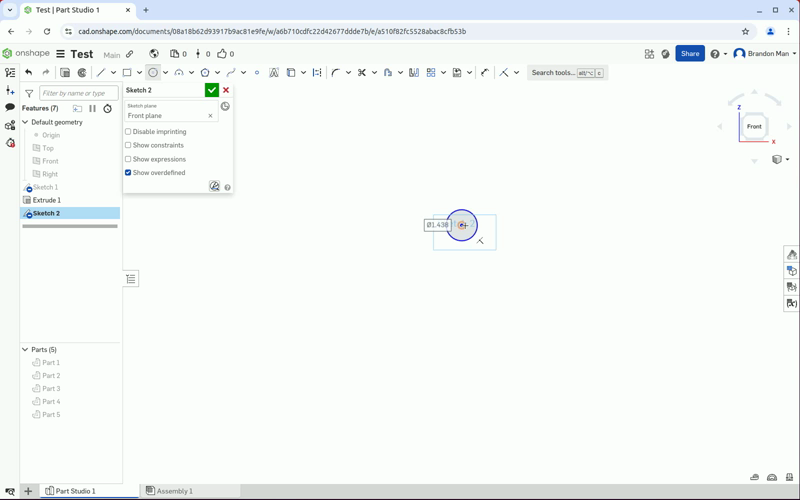
key(esc)
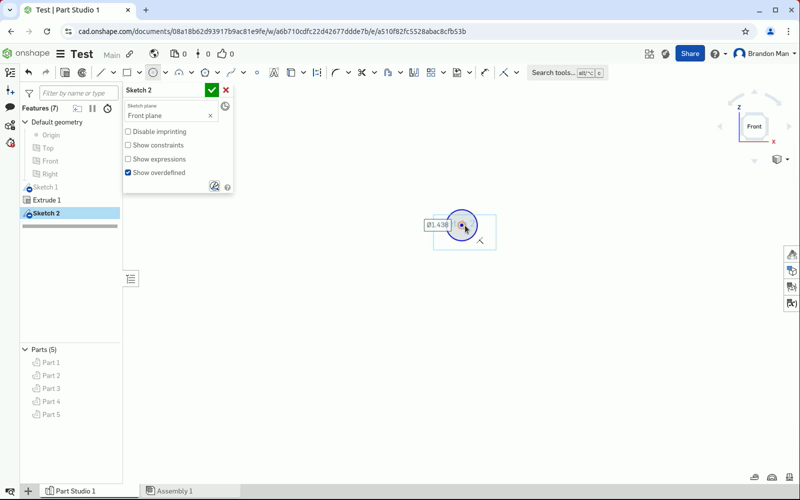
mouse_move(450, 231)
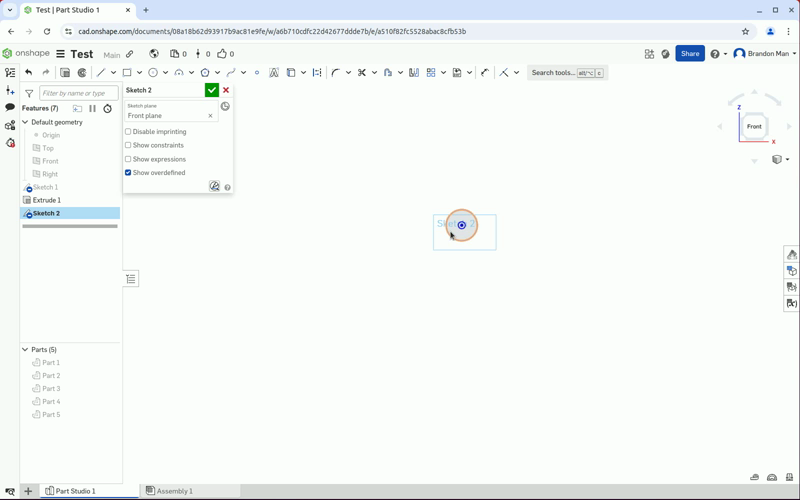
scroll(6)
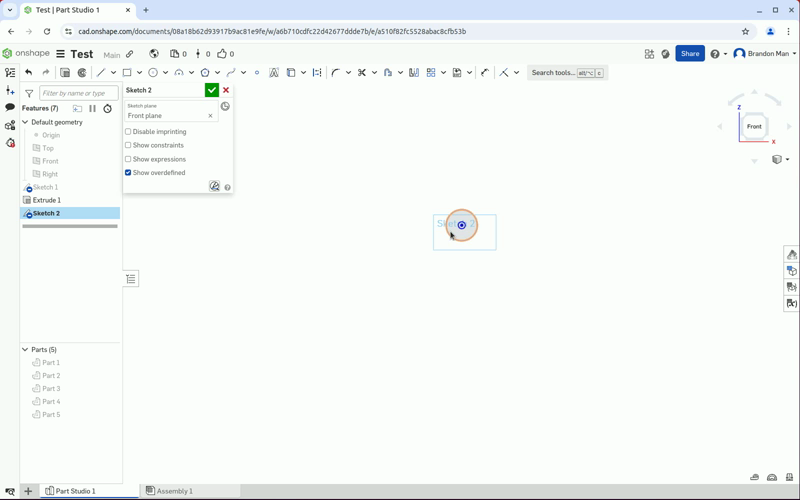
scroll(6)
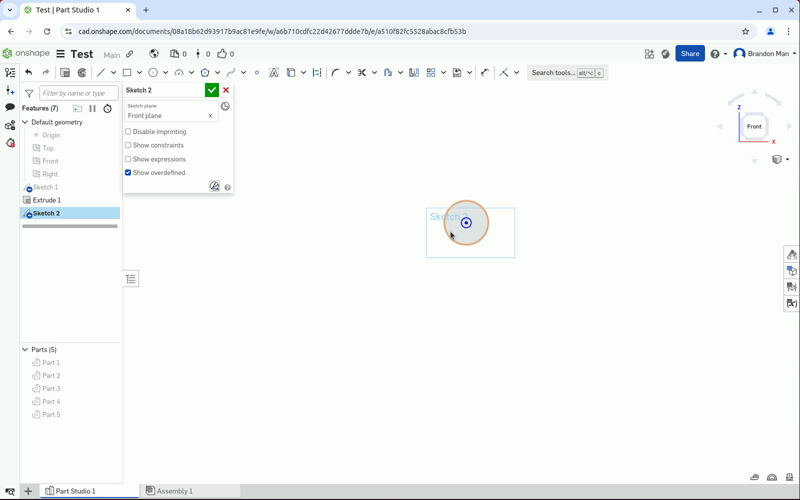
scroll(6)
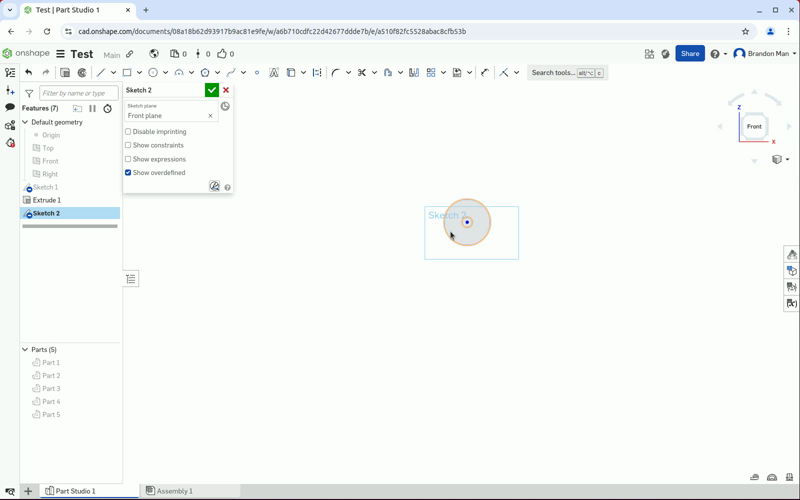
scroll(6)
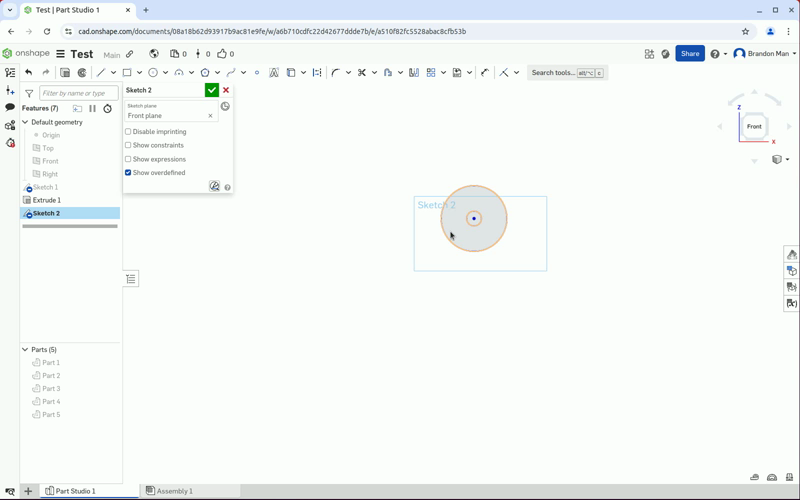
scroll(6)
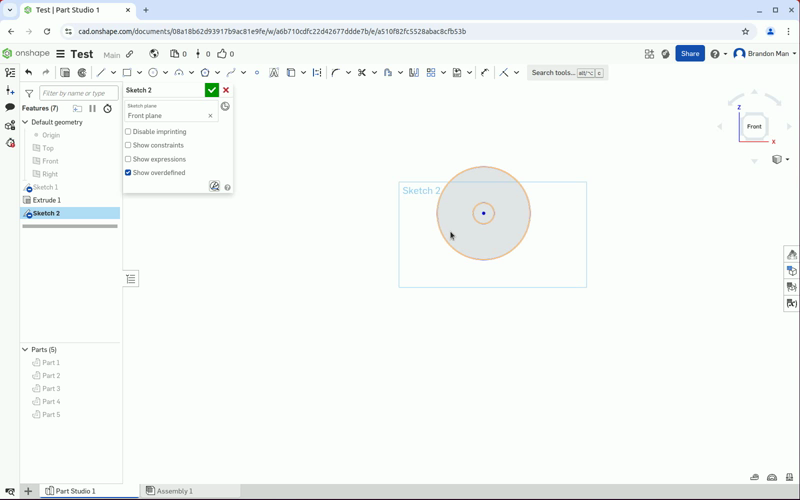
scroll(6)
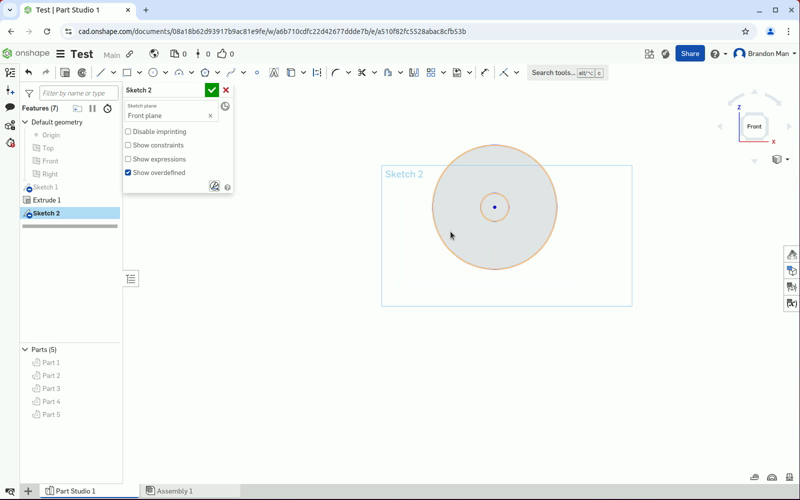
scroll(6)
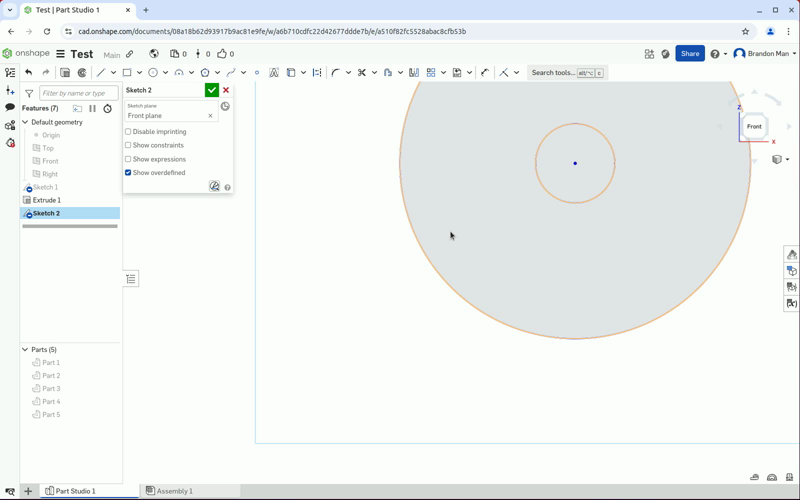
click(450, 231)
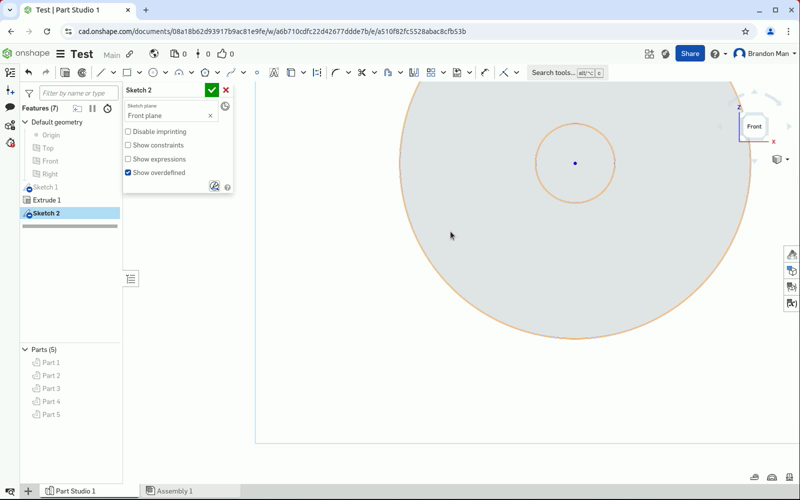
scroll(-6)
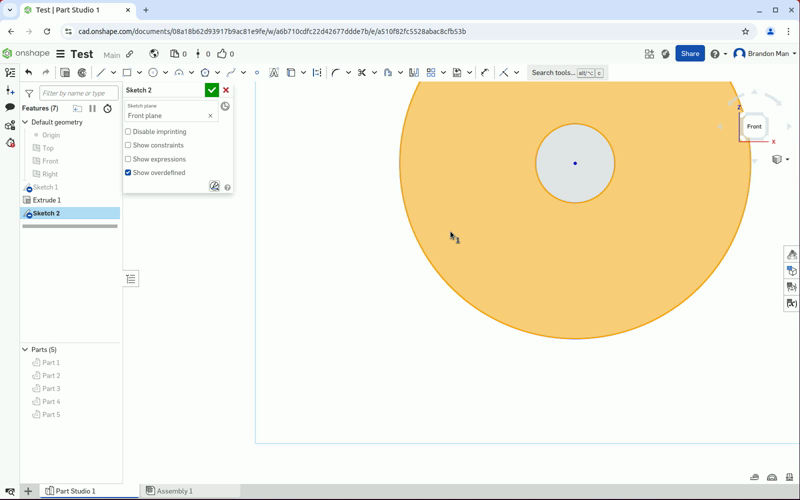
scroll(-6)
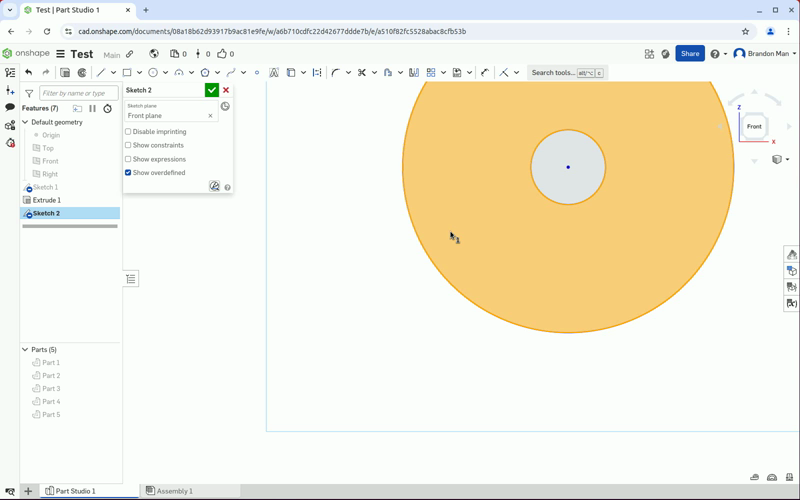
scroll(-6)
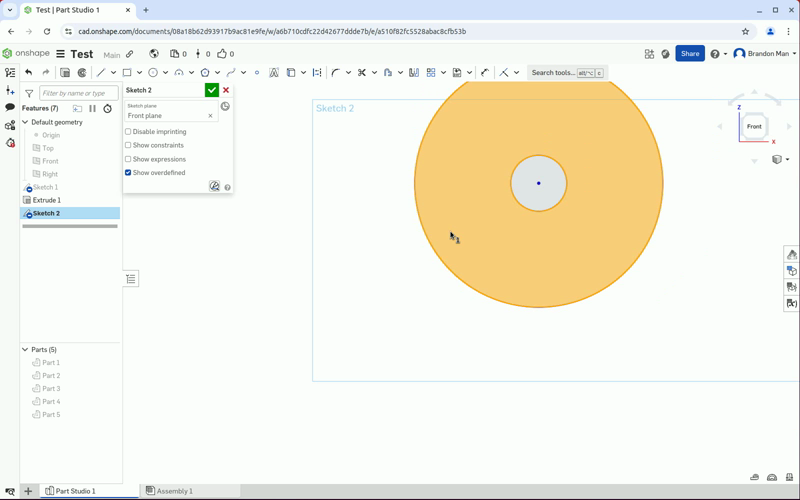
scroll(-6)
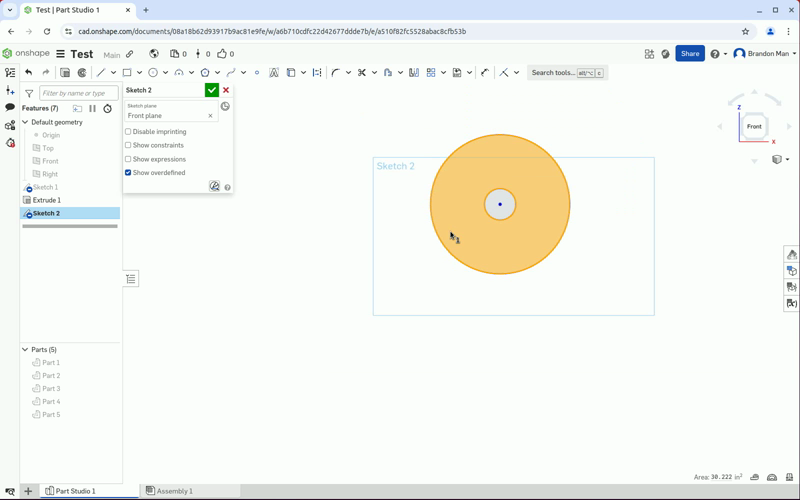
scroll(-6)
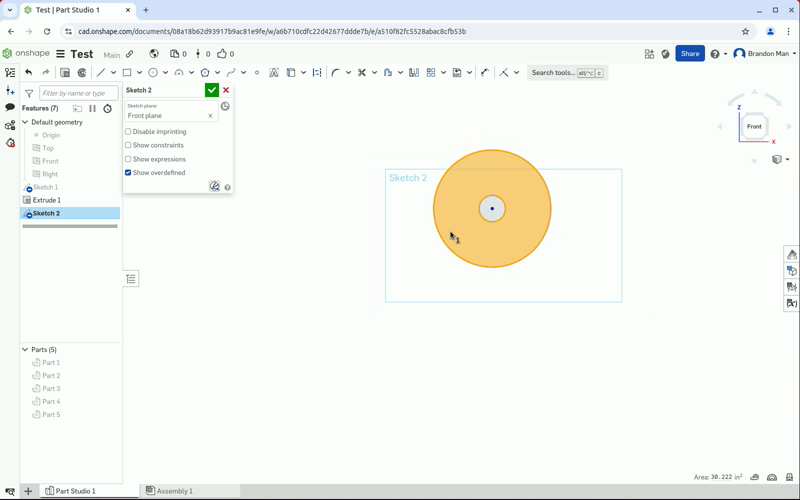
scroll(-6)
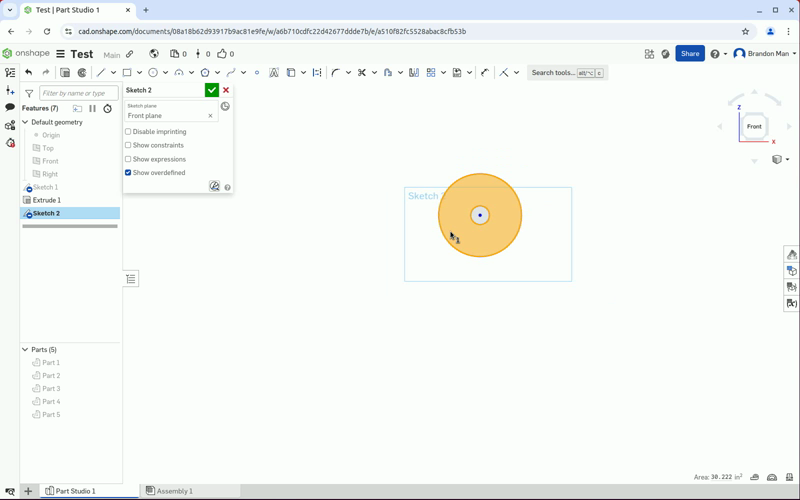
scroll(-6)
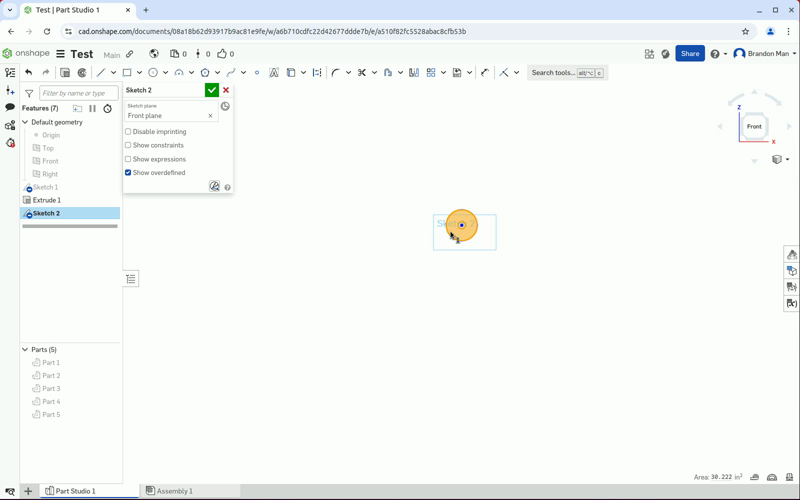
mouse_move(73, 352)
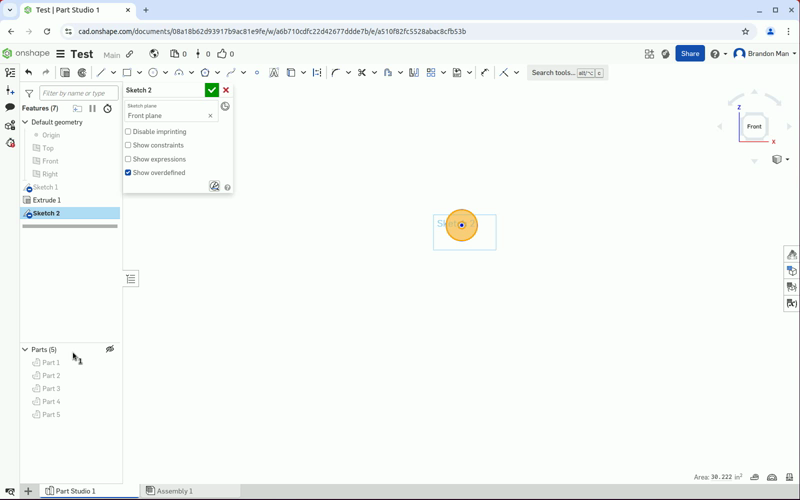
key(shift+y)
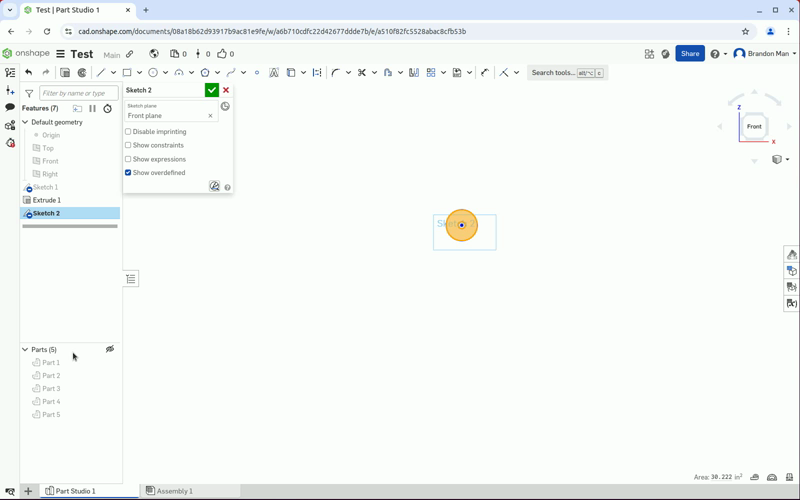
key(shift+e)
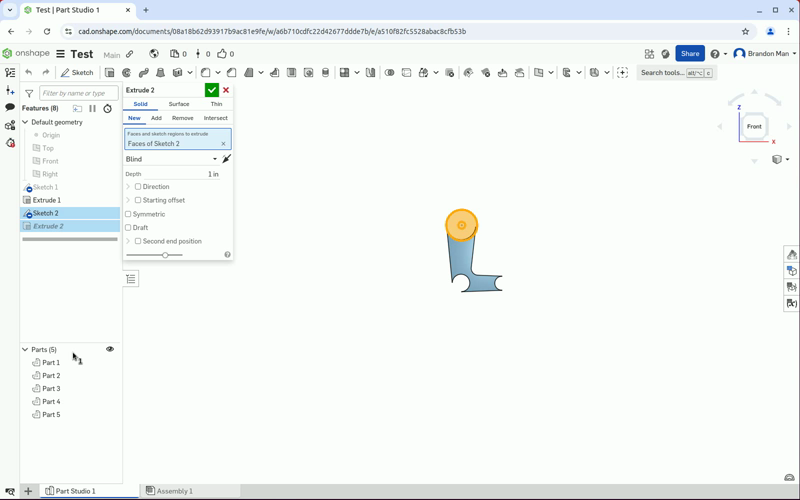
mouse_move(143, 106)
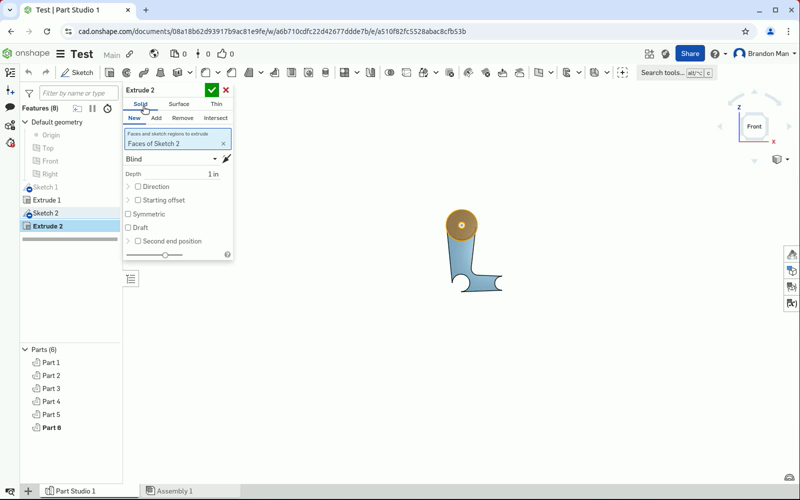
click(143, 106)
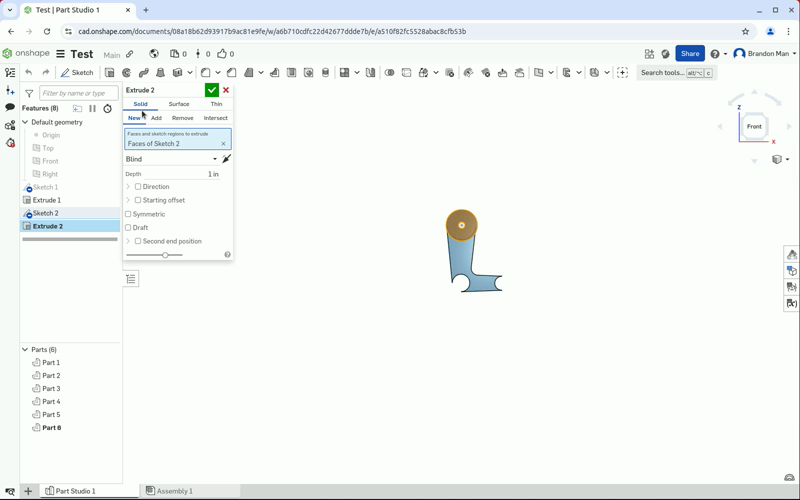
mouse_move(137, 120)
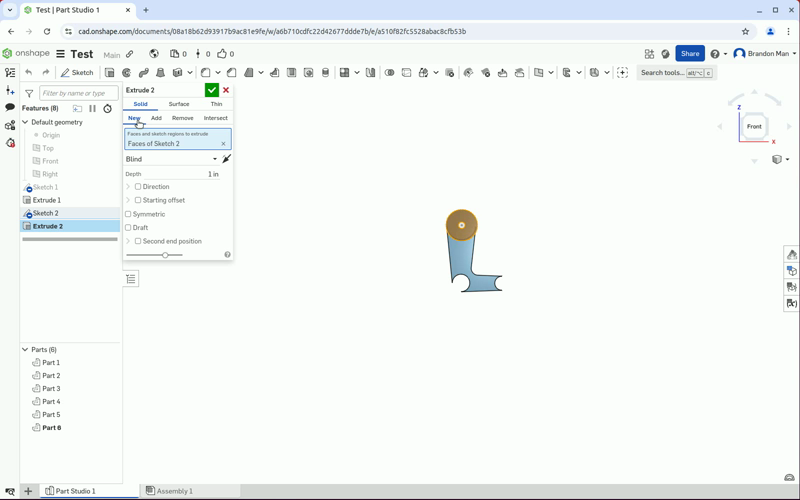
click(137, 120)
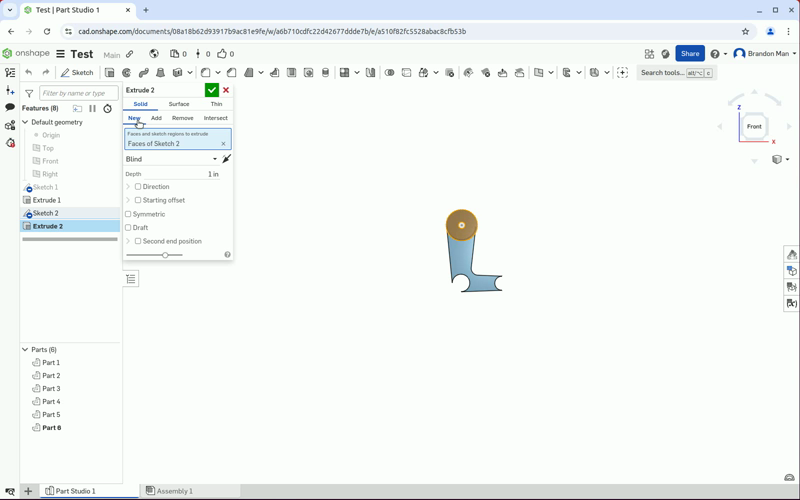
key(tab, 4)
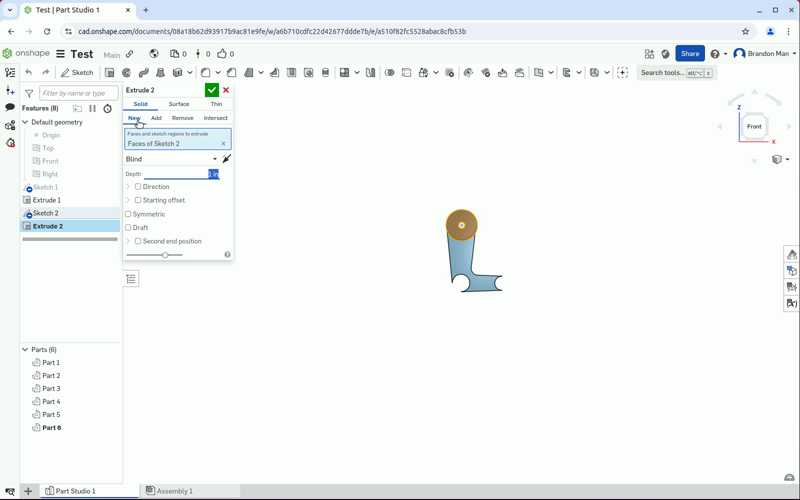
text(0.481)
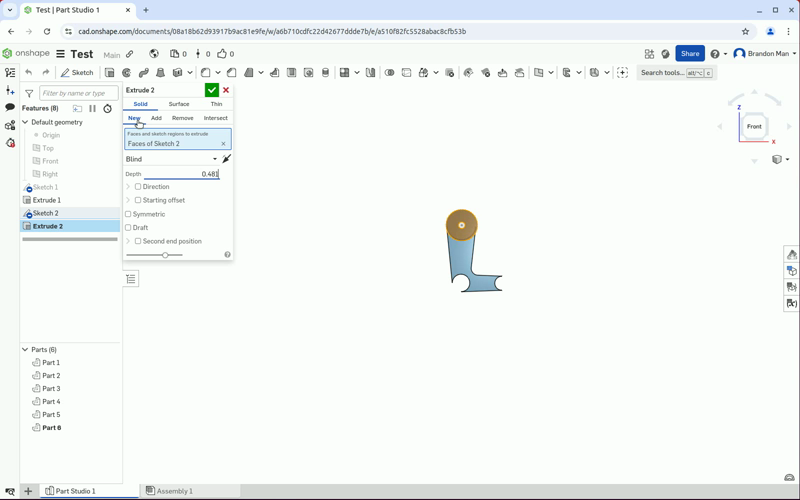
key(enter)
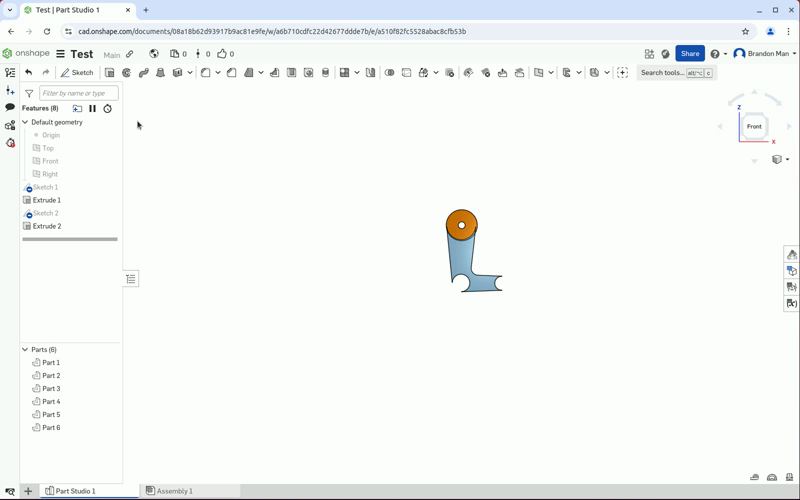
key(shift+h)
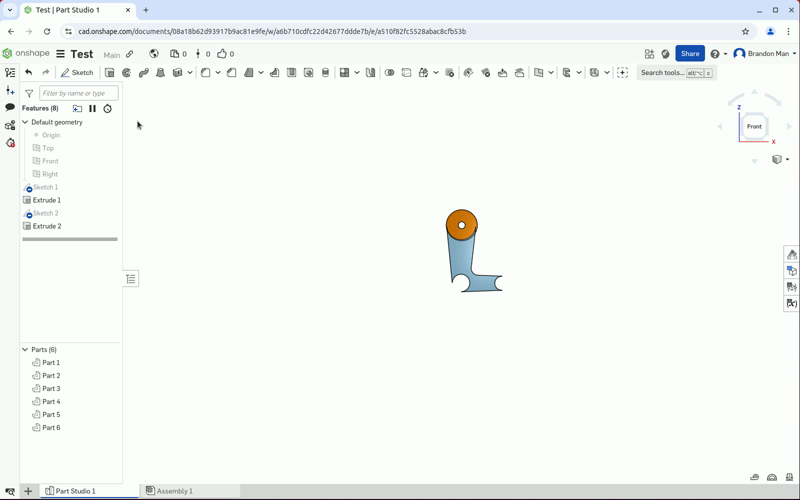
key(shift+h)
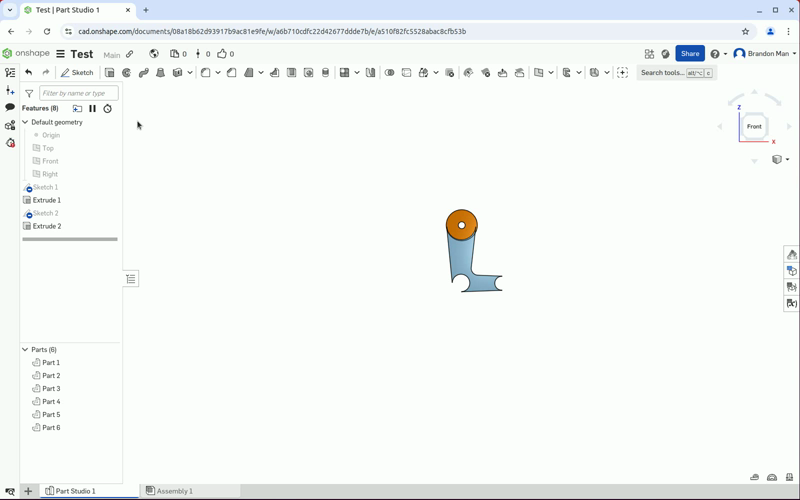
mouse_move(73, 189)
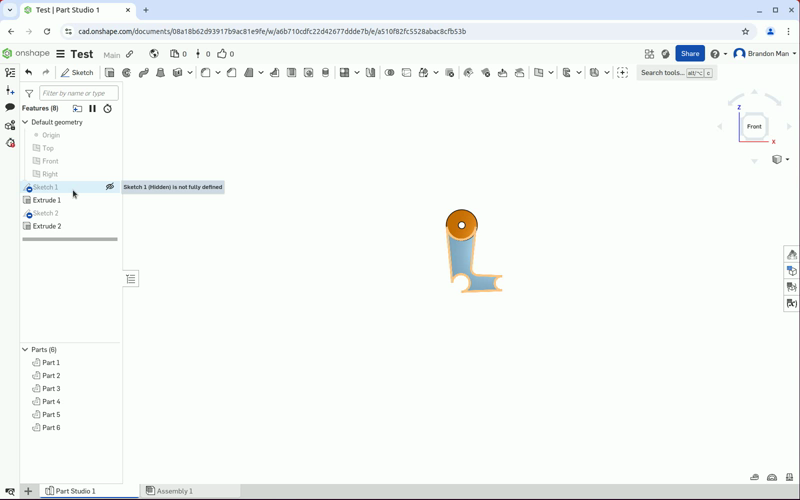
click(73, 189)
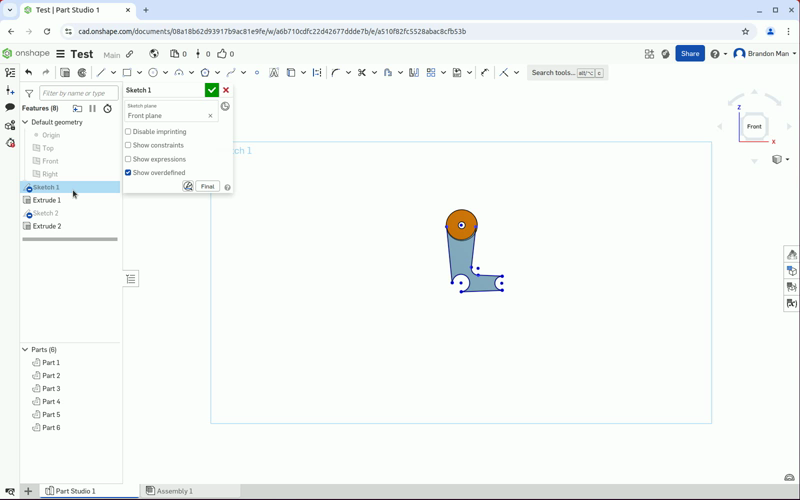
mouse_move(229, 92)
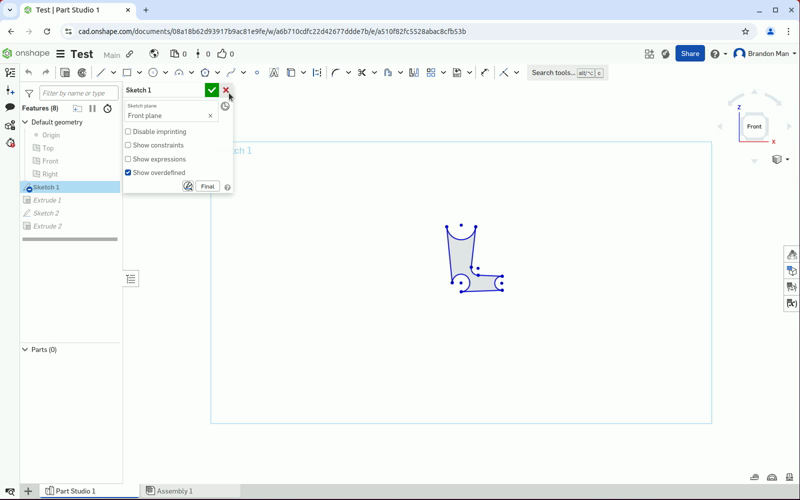
click(229, 92)
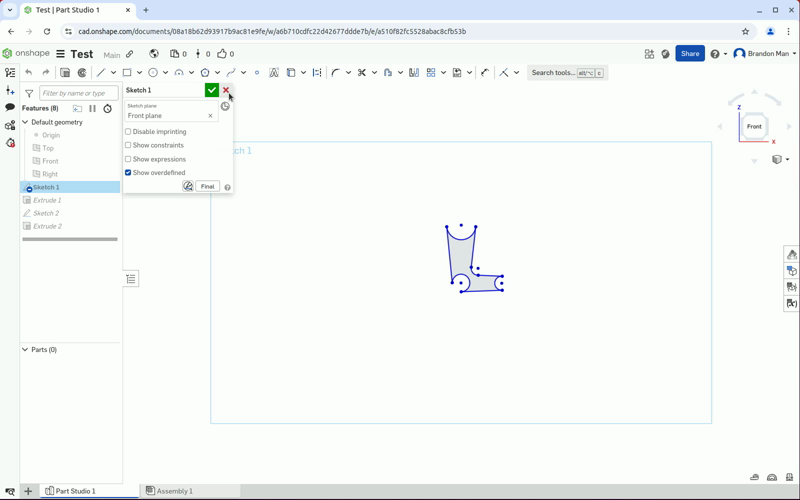
key(shift+s)
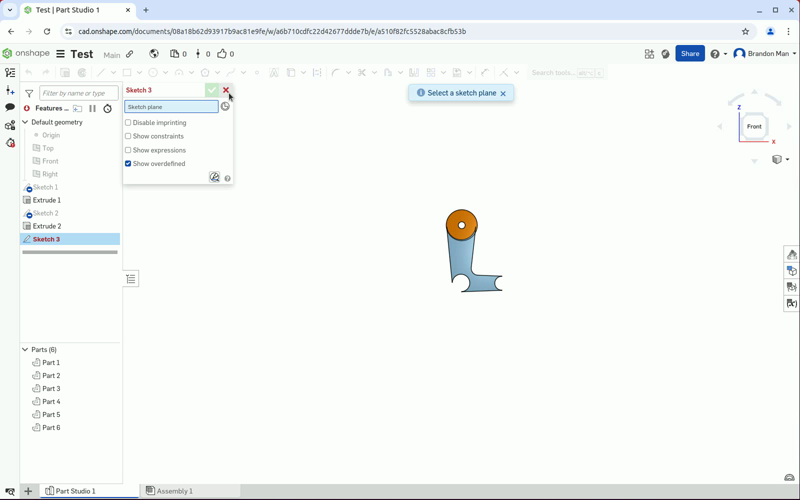
mouse_move(73, 163)
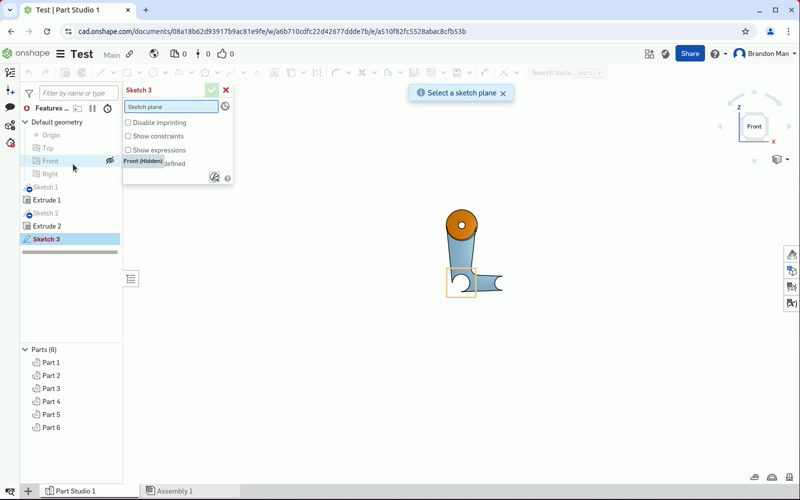
click(73, 163)
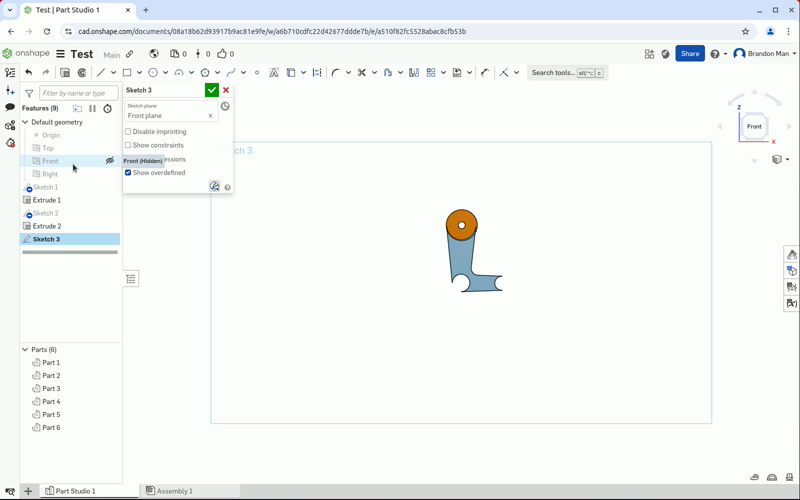
mouse_move(73, 352)
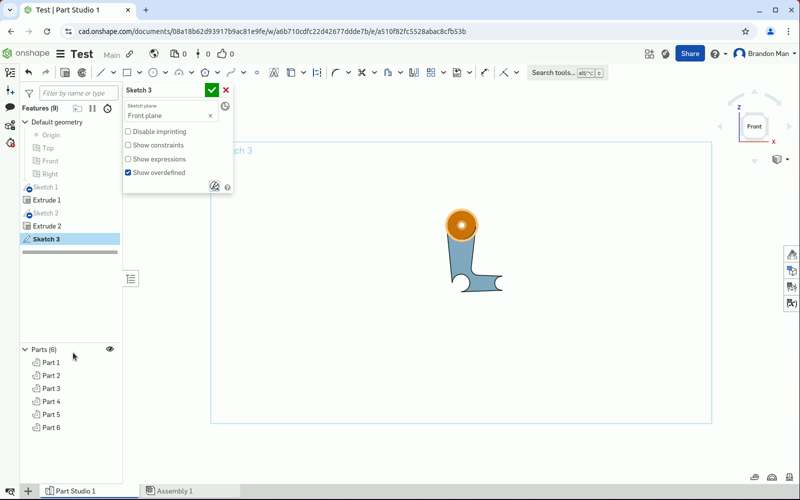
key(y)
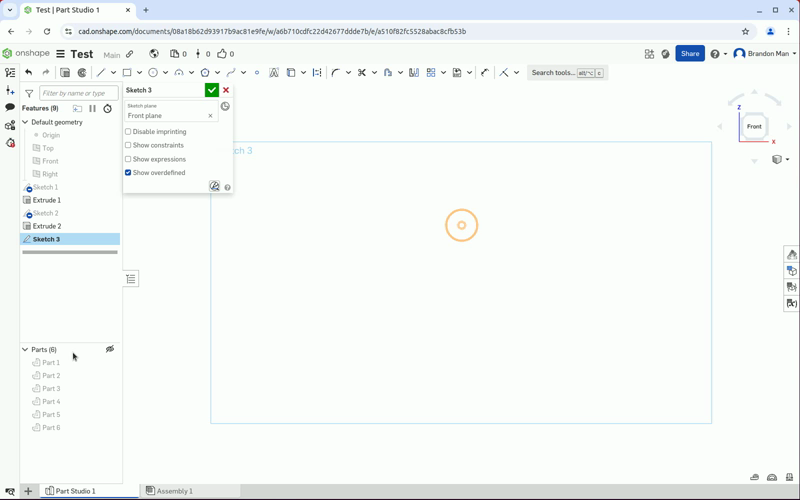
key(a)
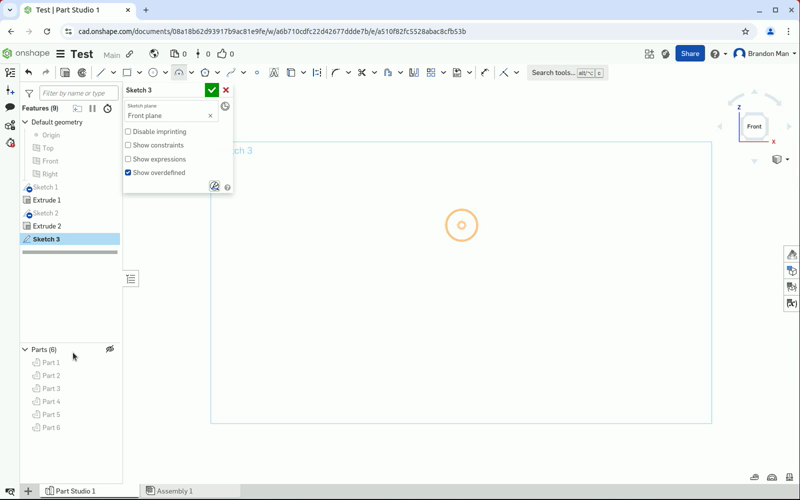
key_down(shift)
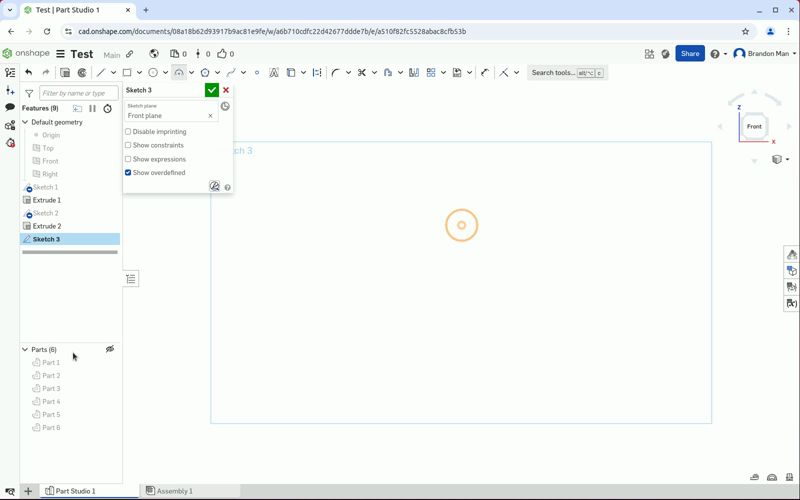
mouse_move(446, 223)
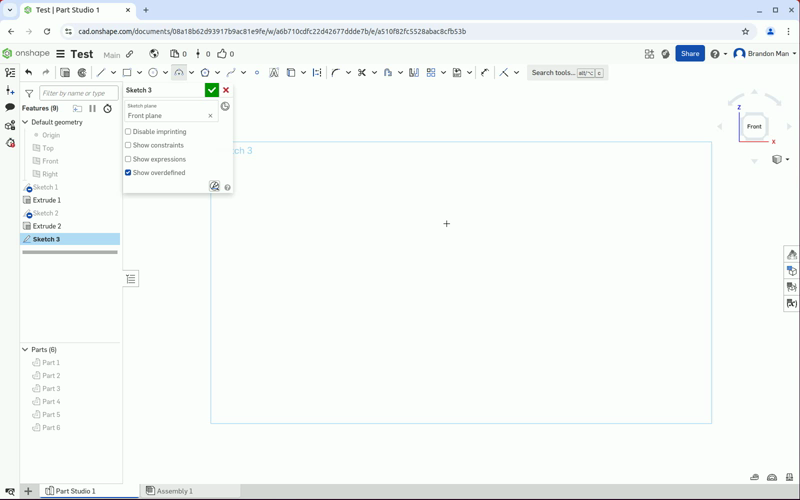
click(446, 223)
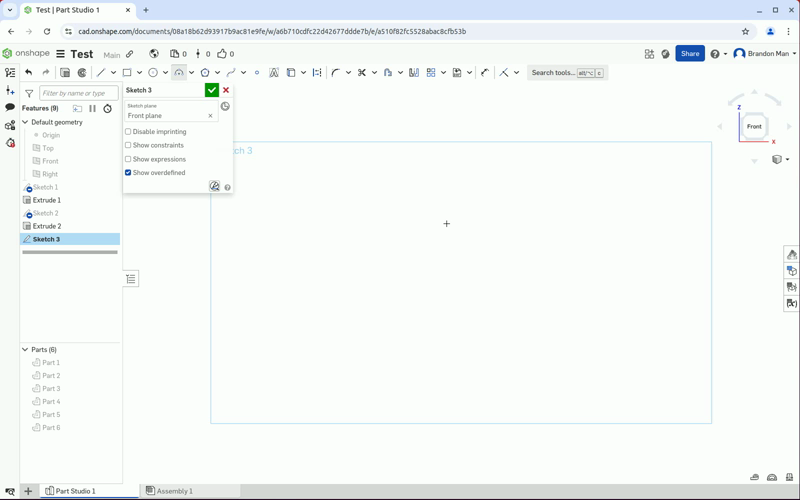
key_up(shift)
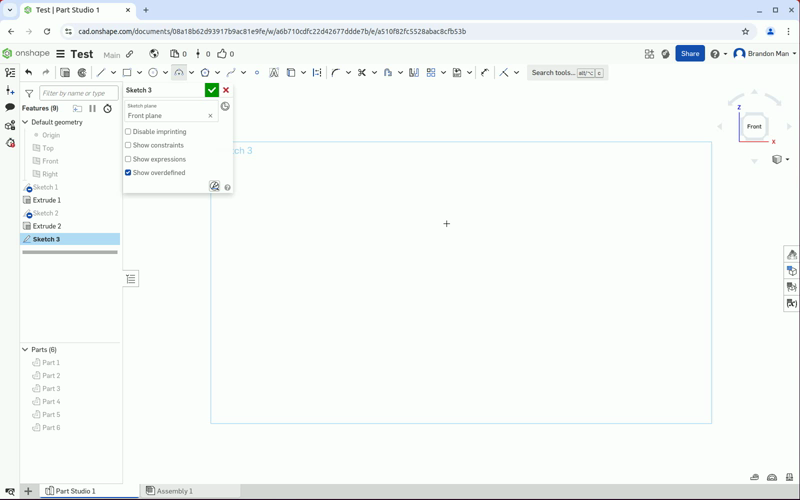
key_down(shift)
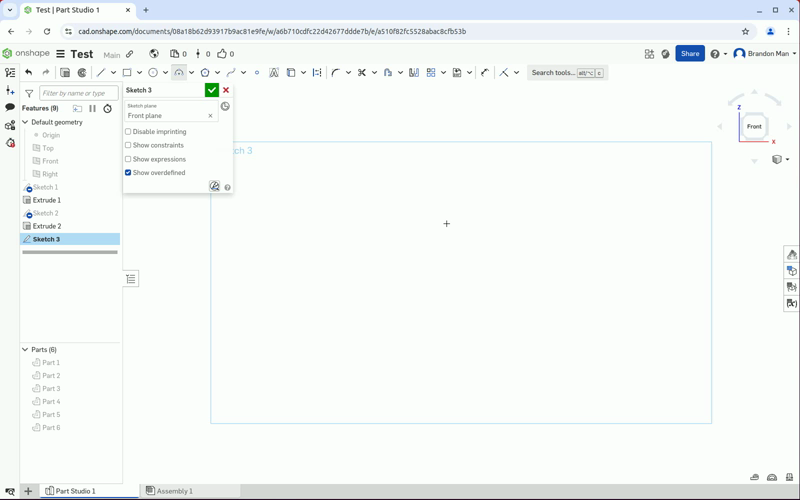
mouse_move(476, 223)
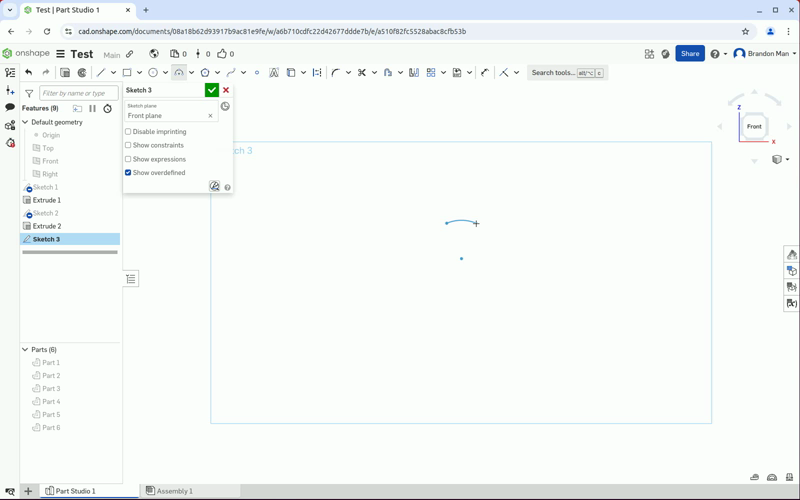
click(476, 223)
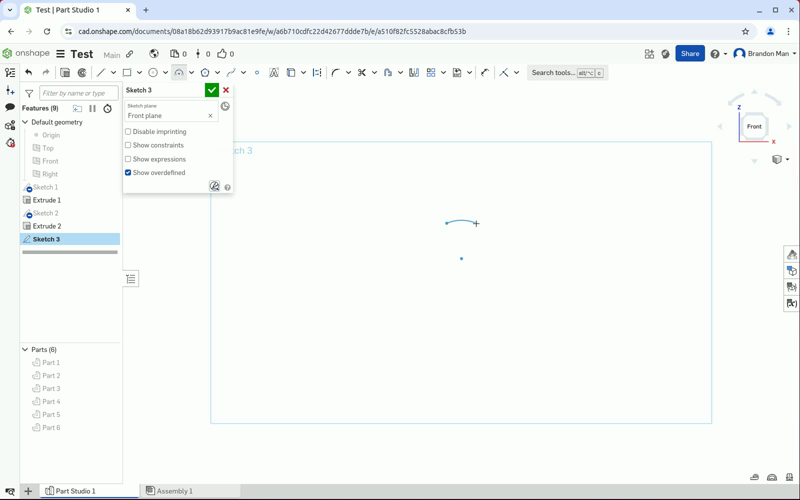
mouse_move(461, 210)
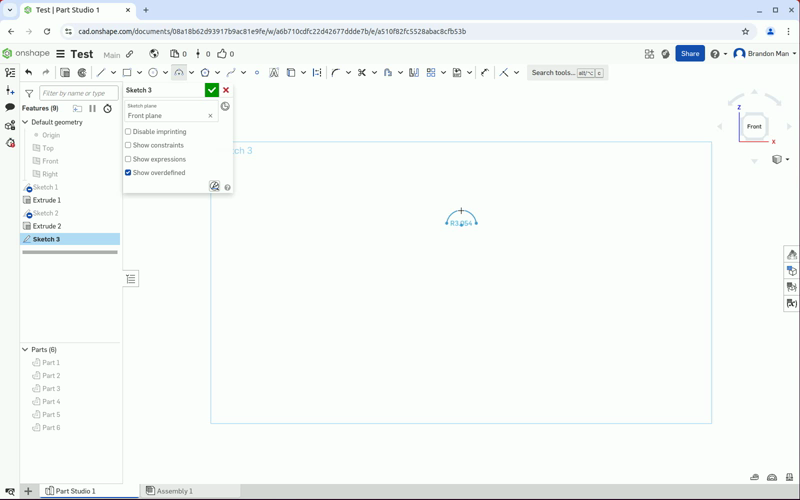
click(461, 210)
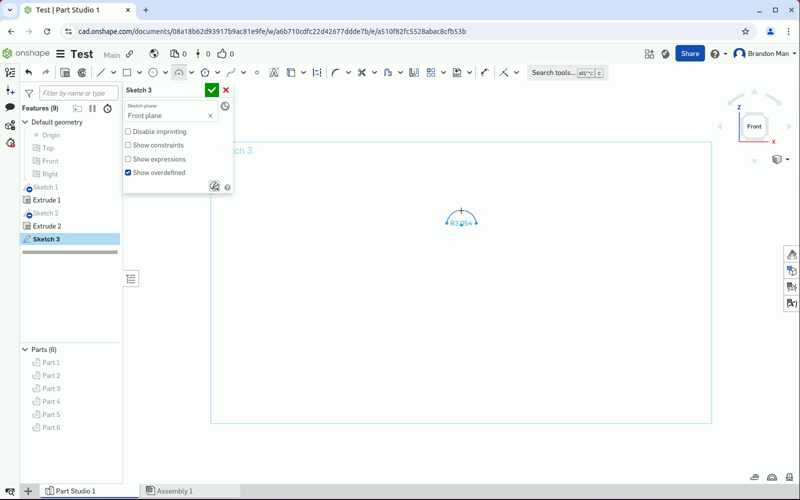
key_up(shift)
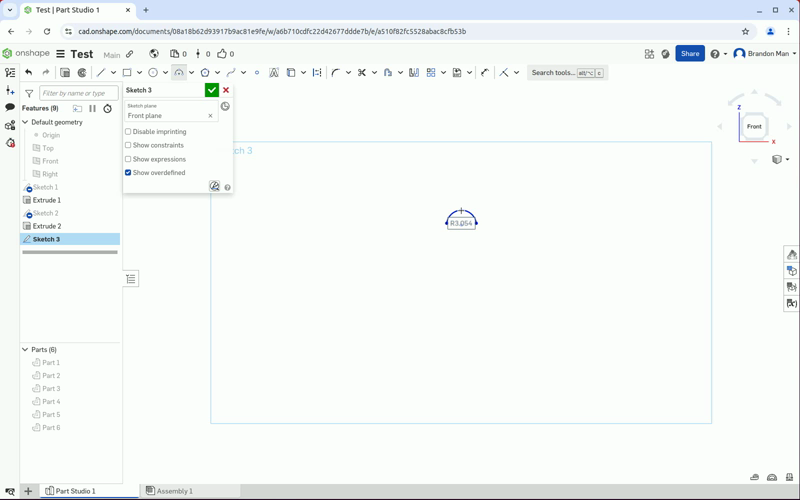
key(esc)
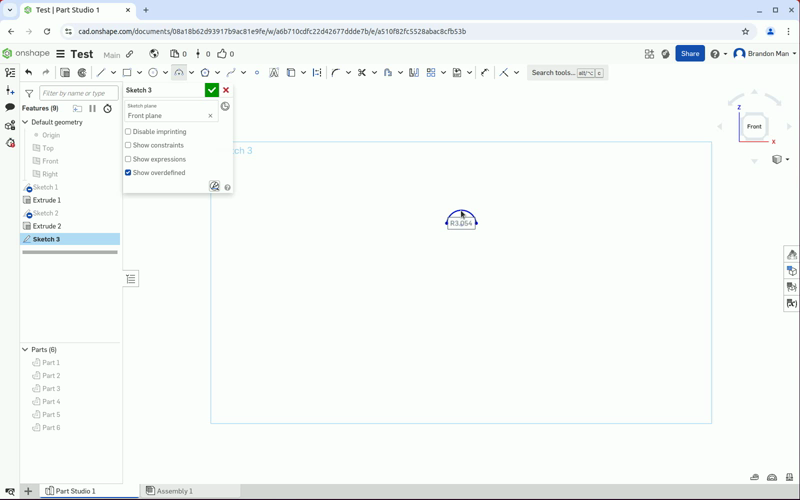
key(l)
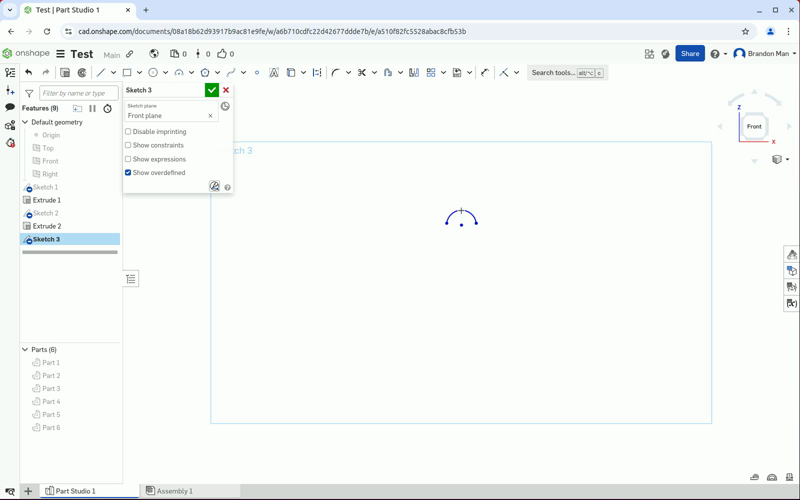
mouse_move(476, 223)
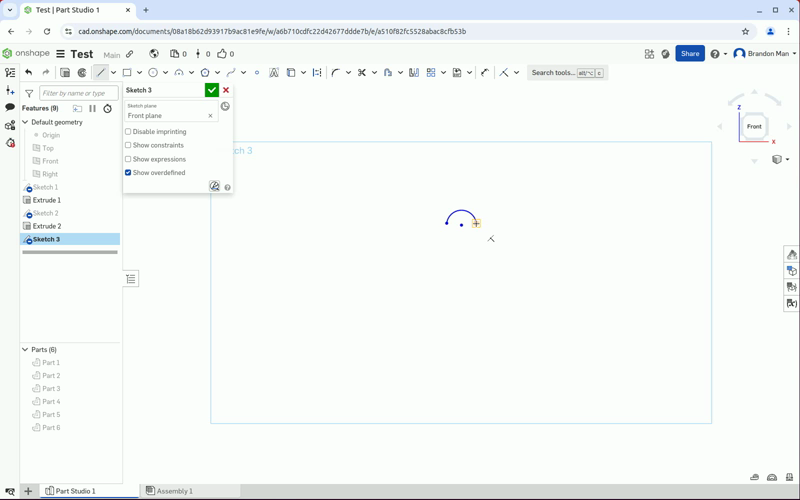
click(476, 223)
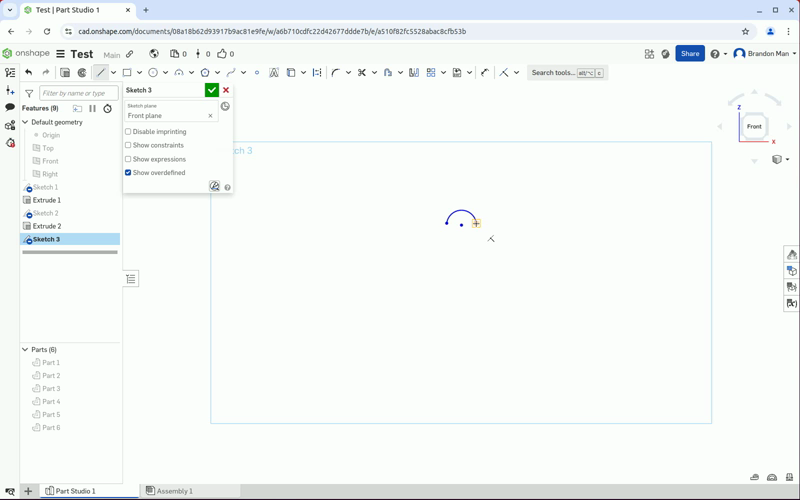
key_down(shift)
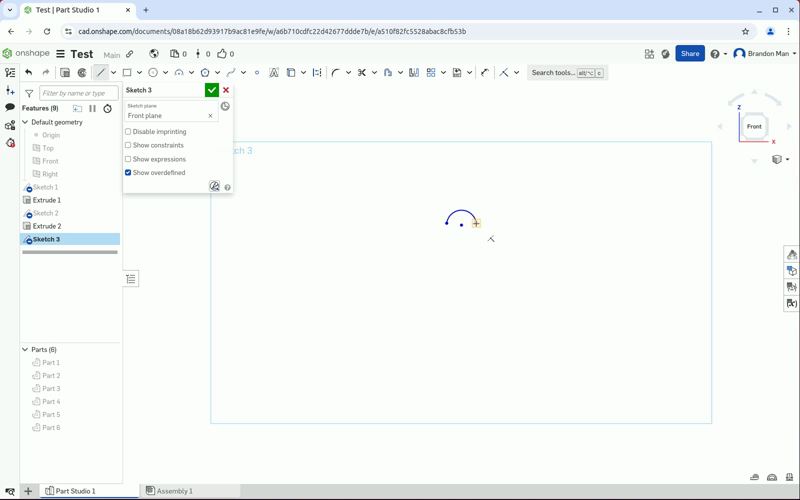
mouse_move(506, 223)
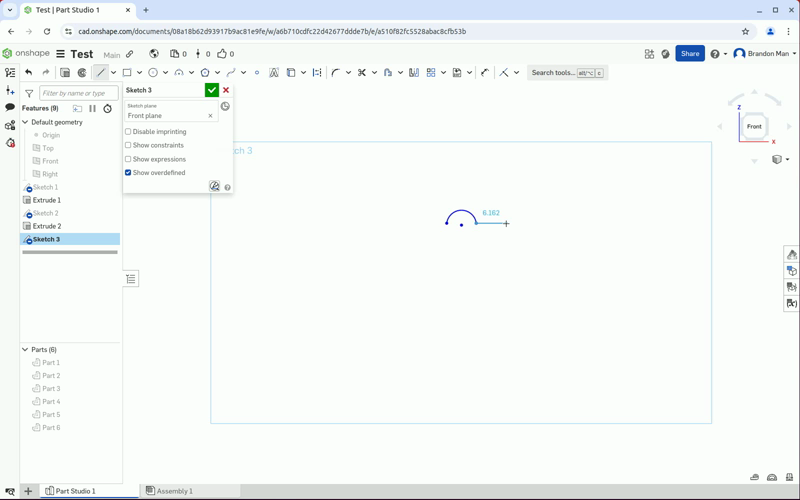
mouse_move(470, 176)
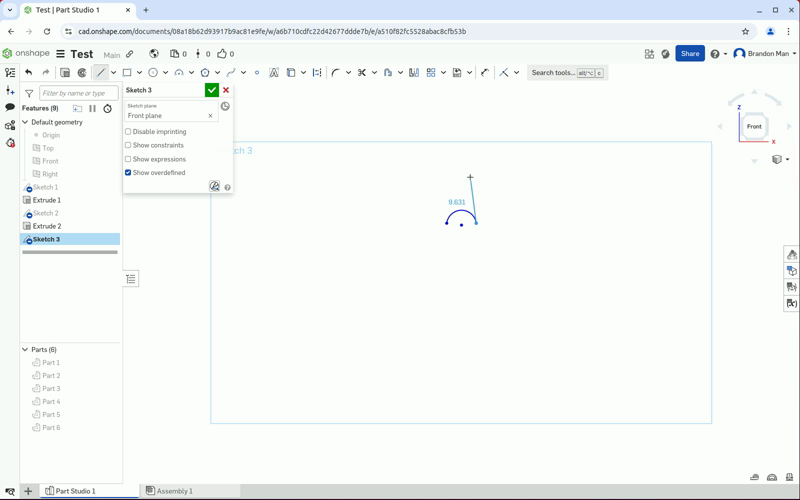
click(470, 176)
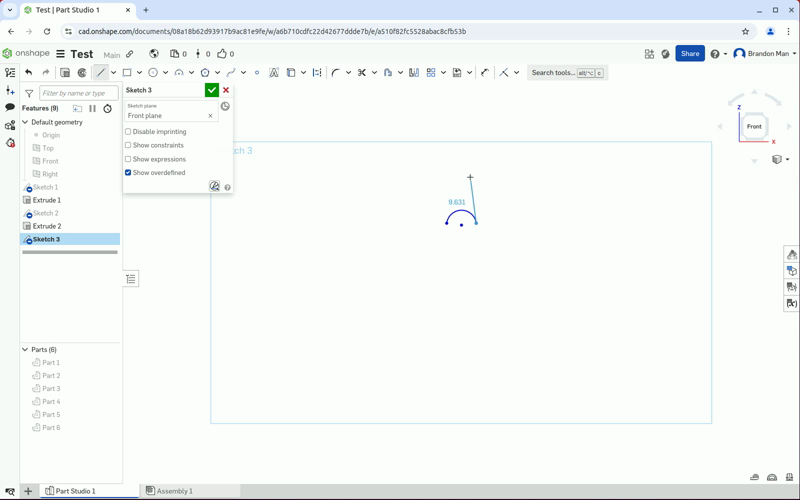
key_up(shift)
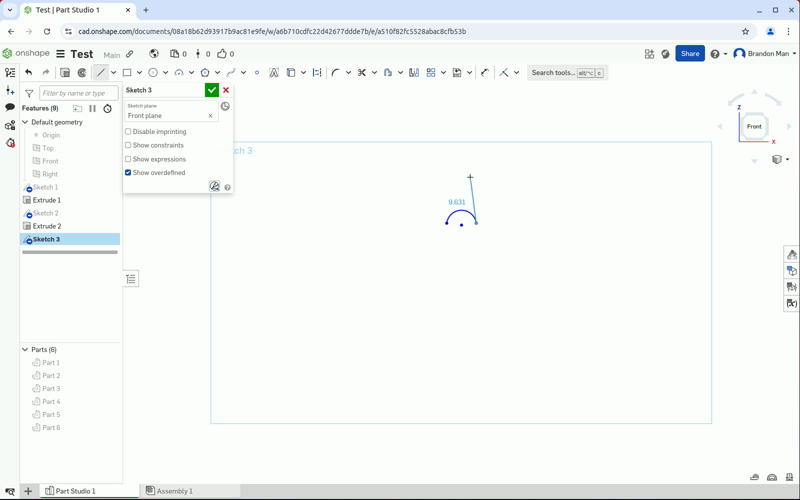
key(esc)
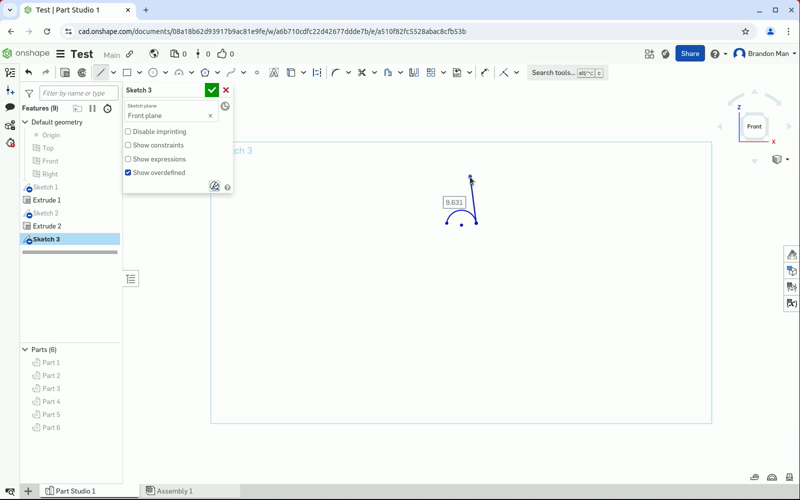
key(a)
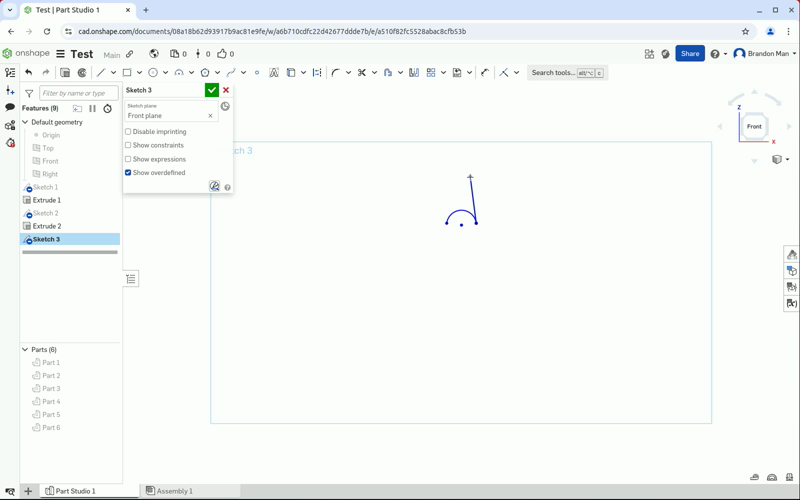
mouse_move(470, 176)
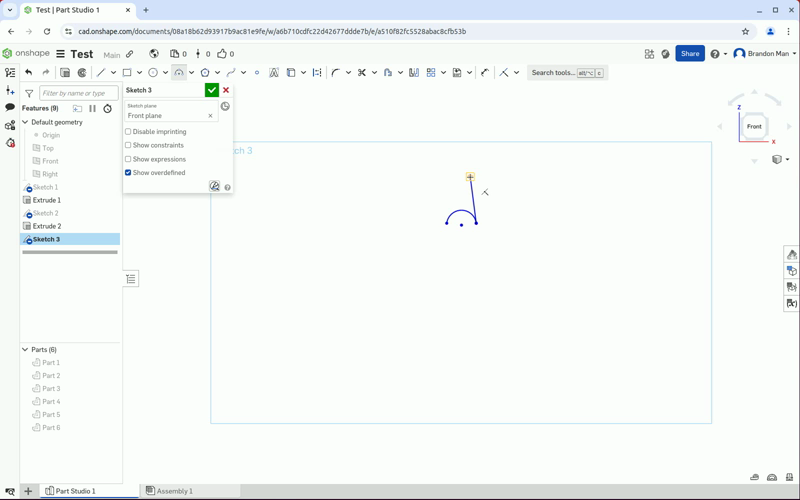
click(470, 176)
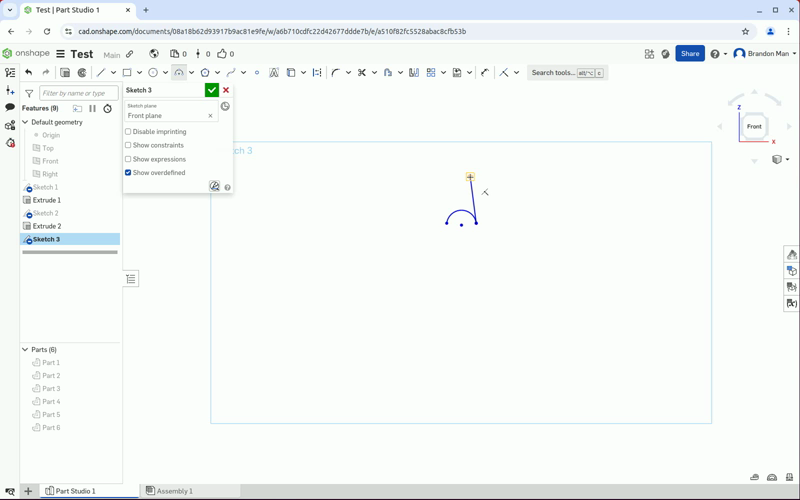
key_down(shift)
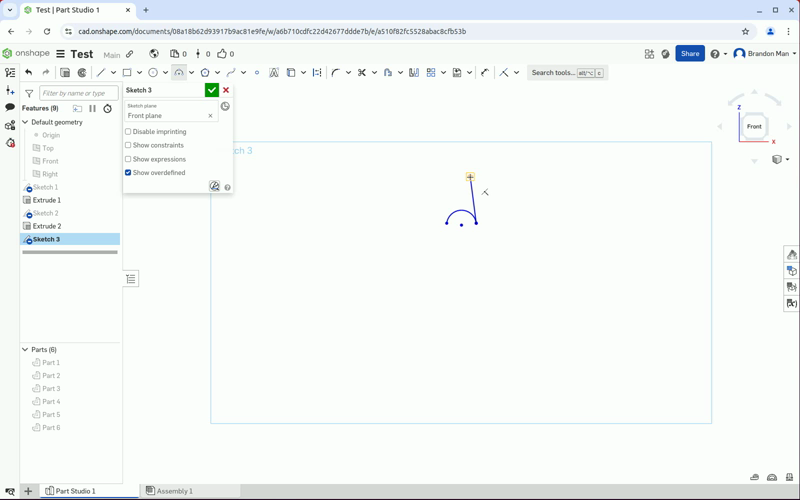
mouse_move(452, 176)
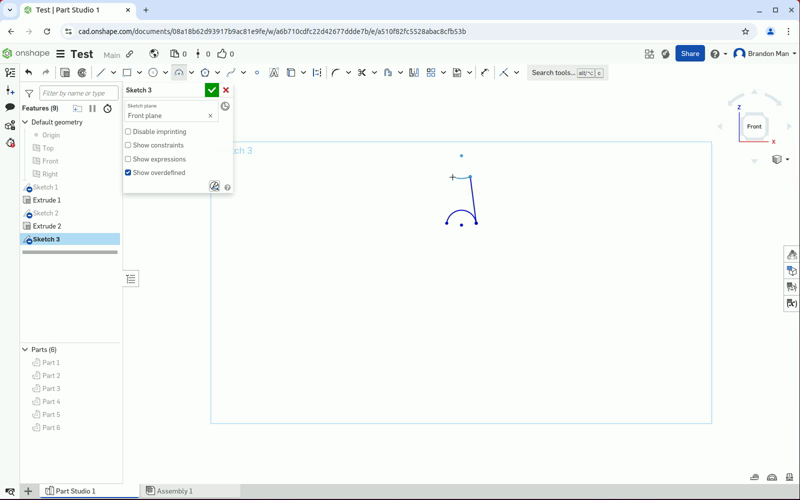
click(452, 176)
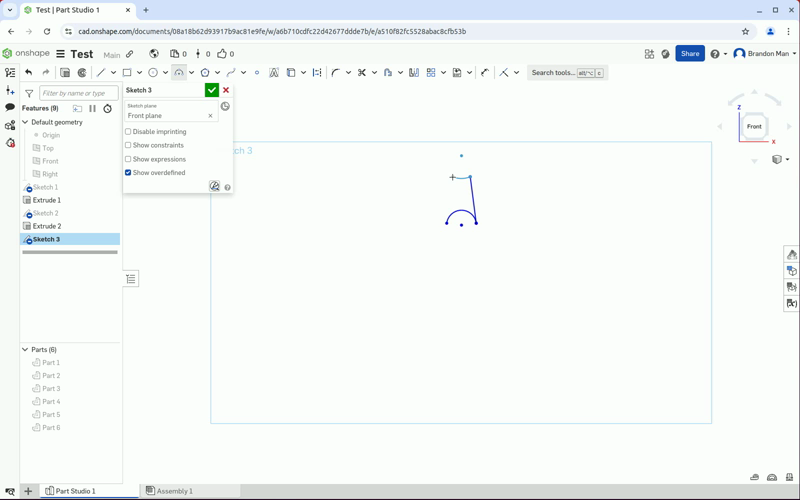
mouse_move(461, 186)
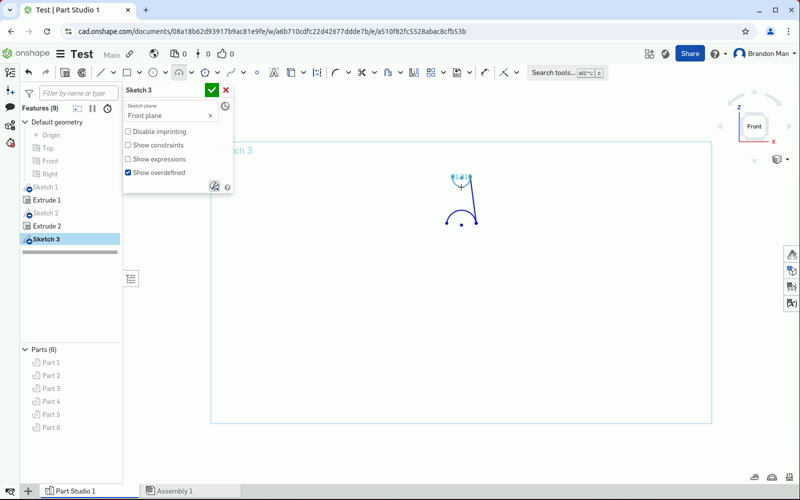
click(461, 186)
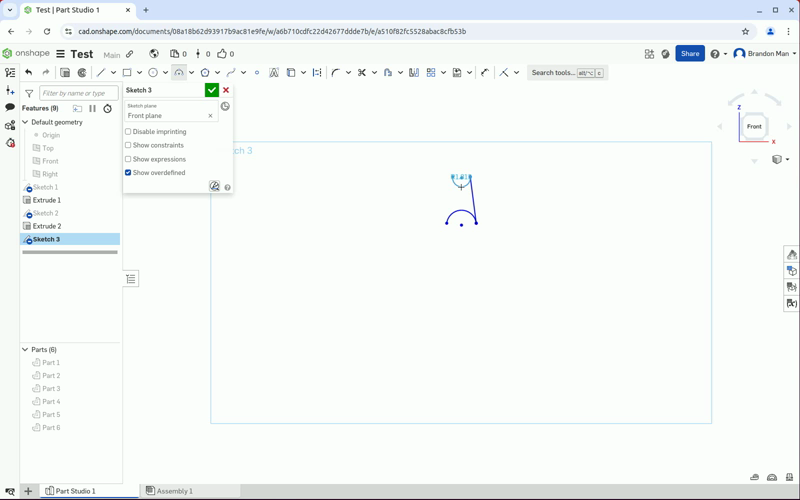
key_up(shift)
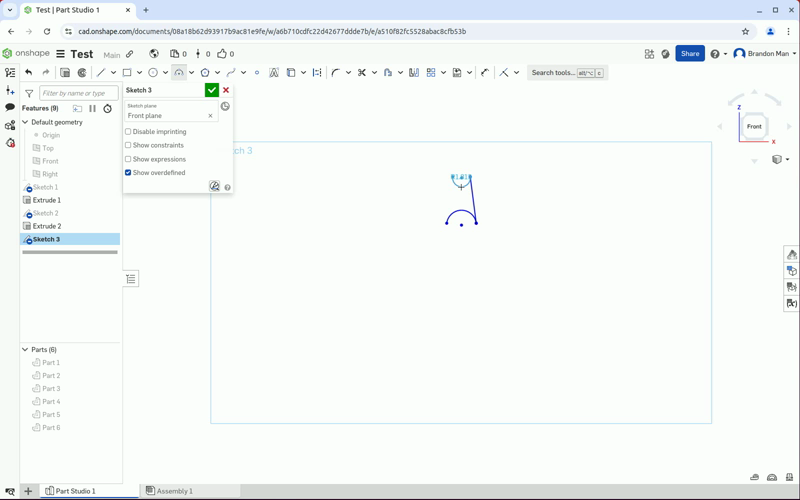
key(esc)
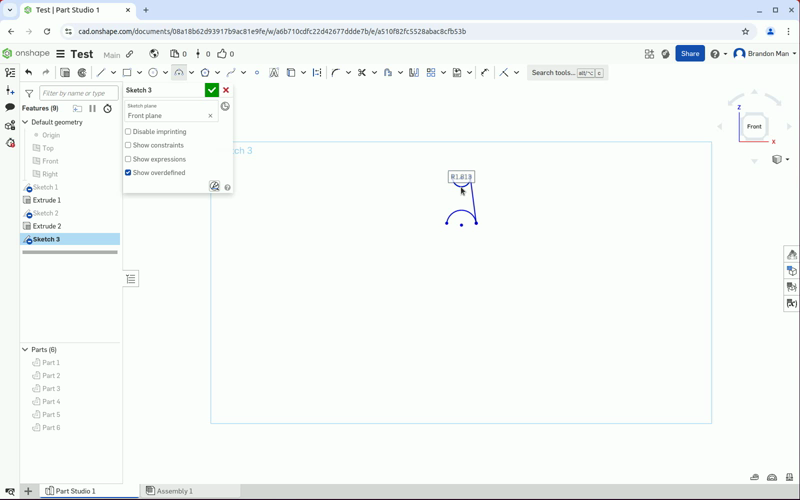
key(l)
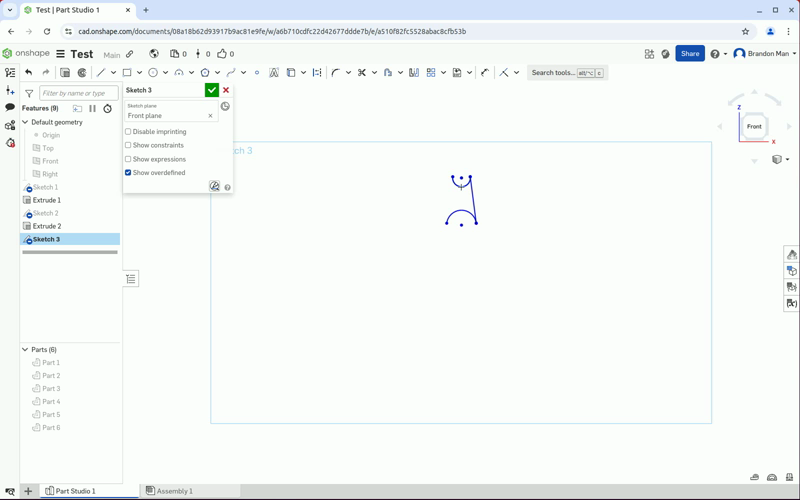
mouse_move(452, 176)
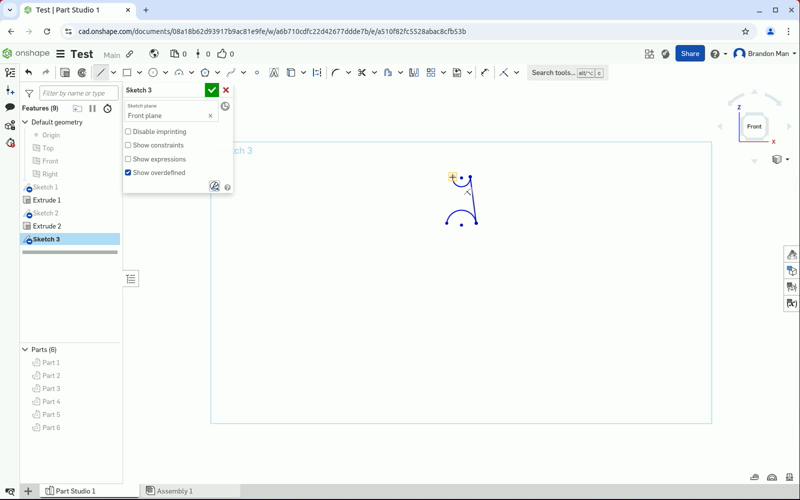
click(452, 176)
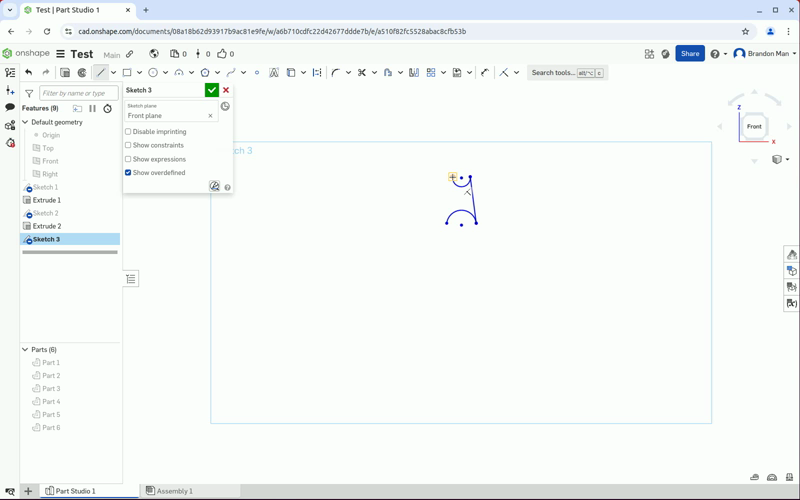
mouse_move(482, 176)
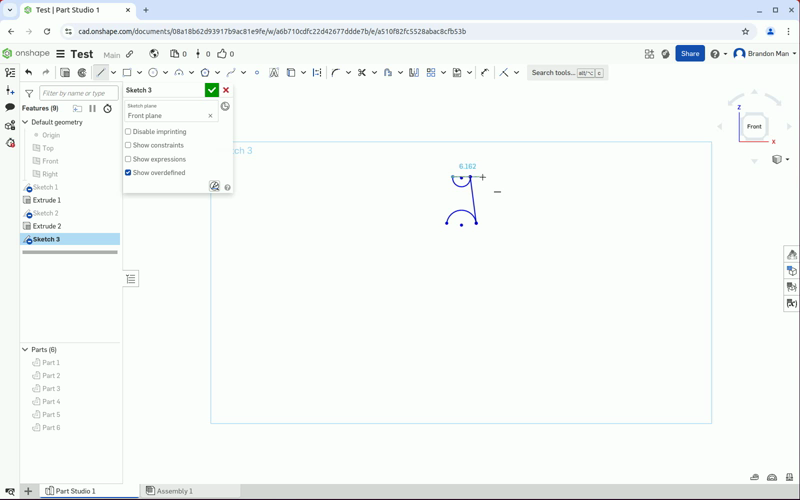
key_down(shift)
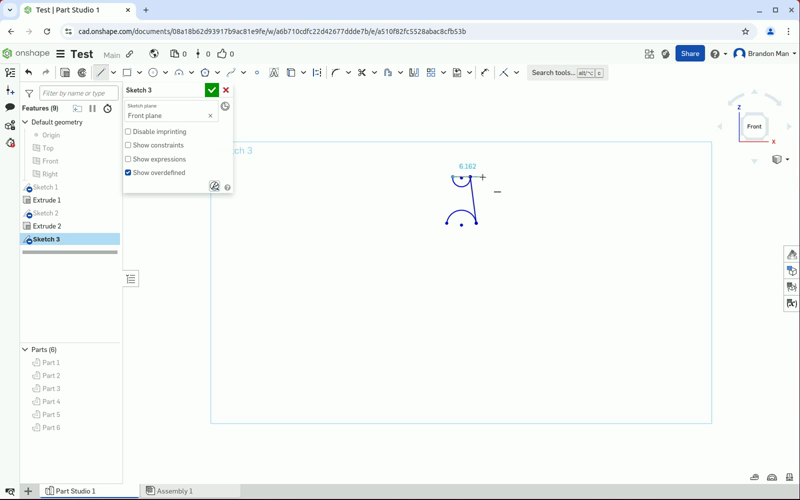
mouse_move(446, 223)
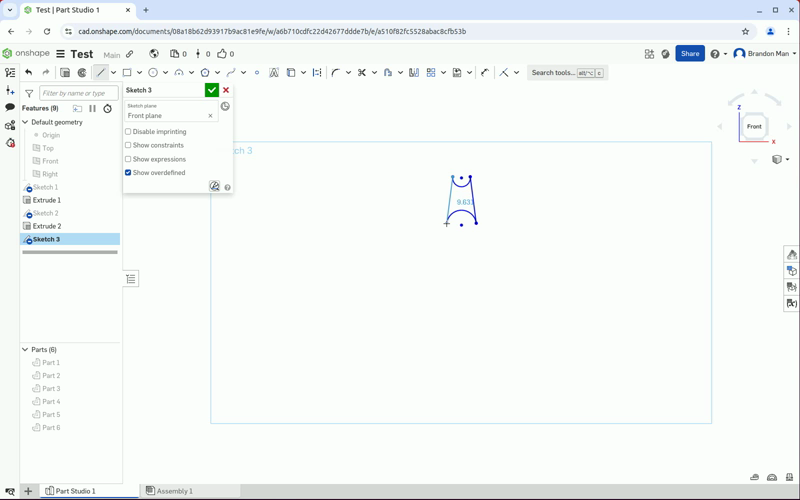
key_up(shift)
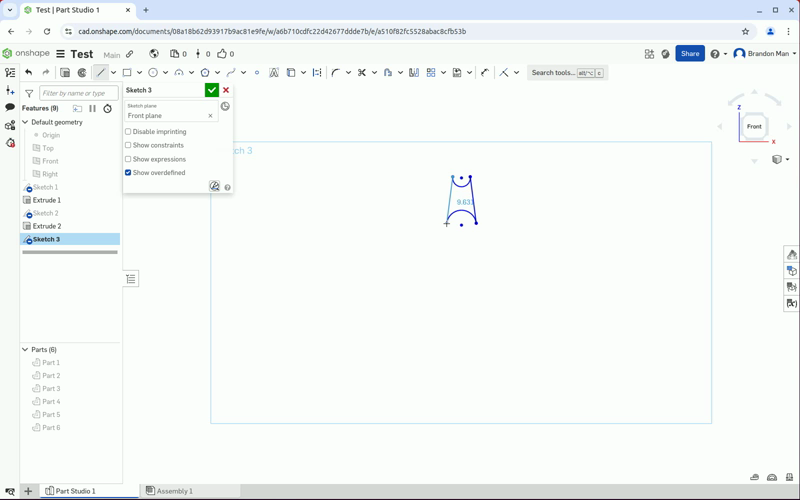
click(446, 223)
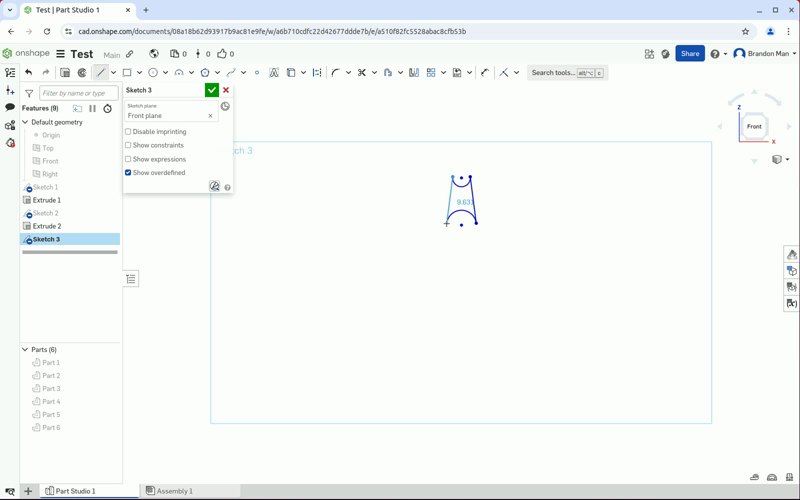
key(esc)
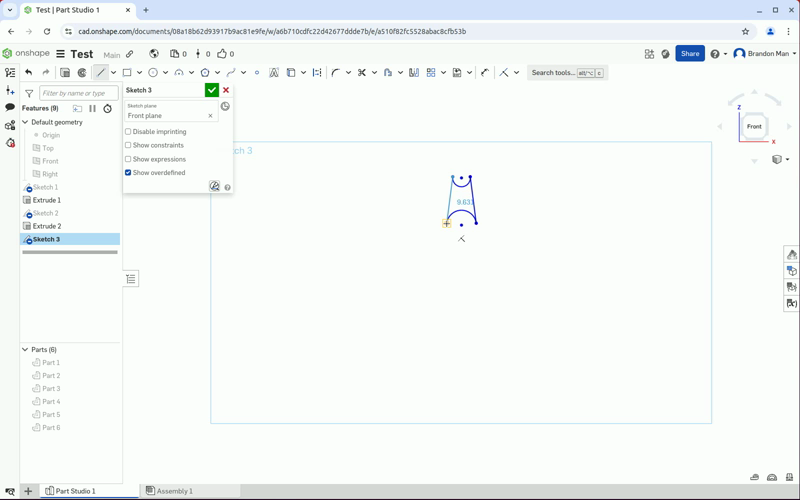
key(c)
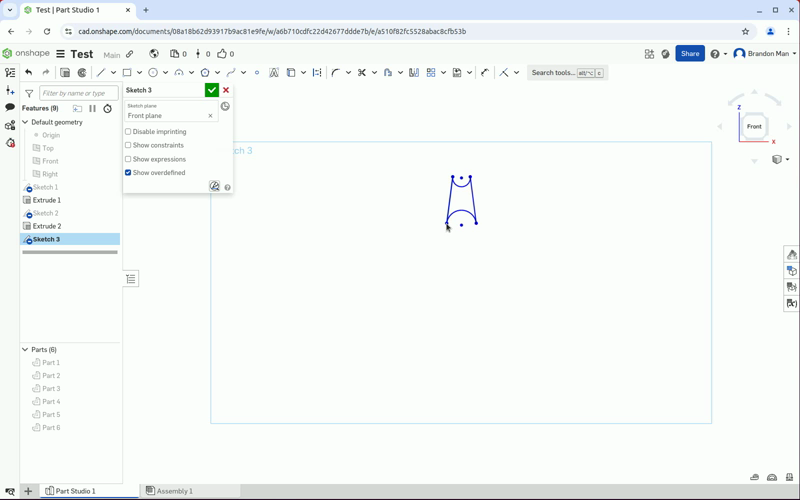
key_down(shift)
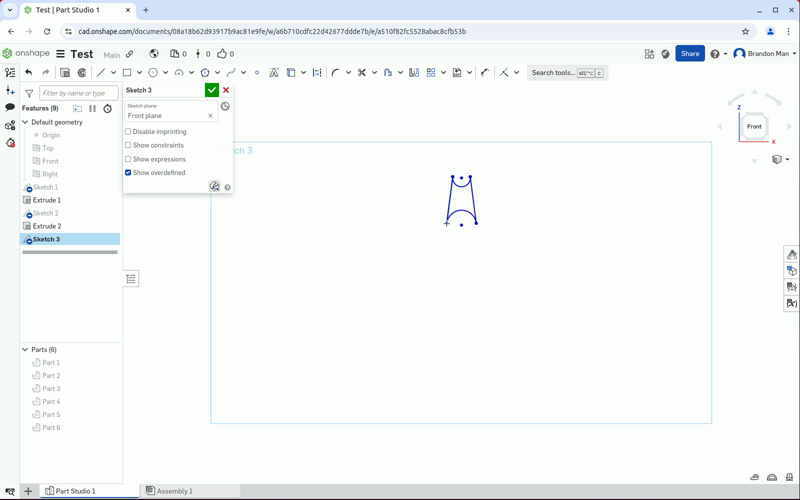
mouse_move(458, 191)
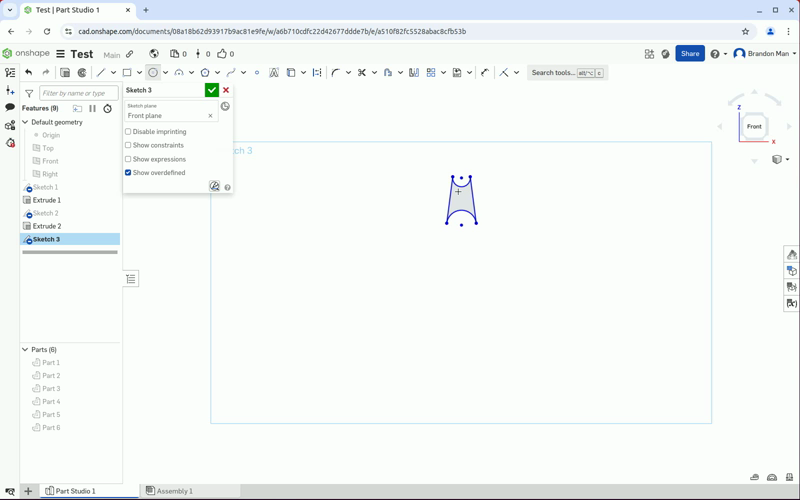
click(458, 191)
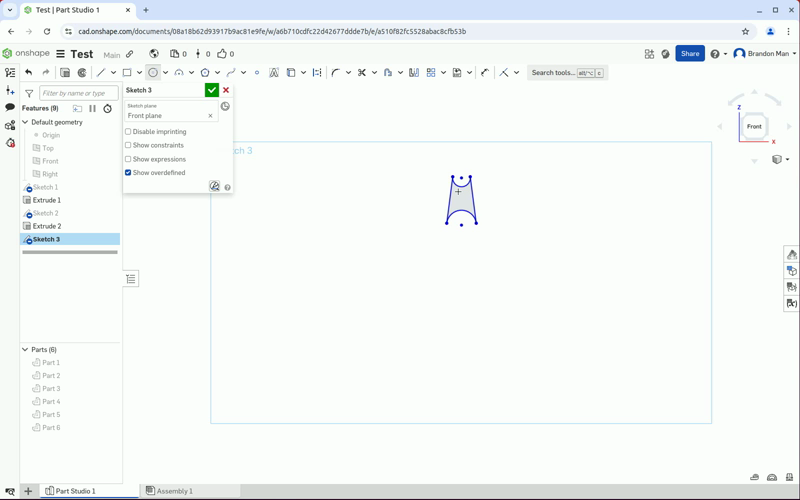
key_up(shift)
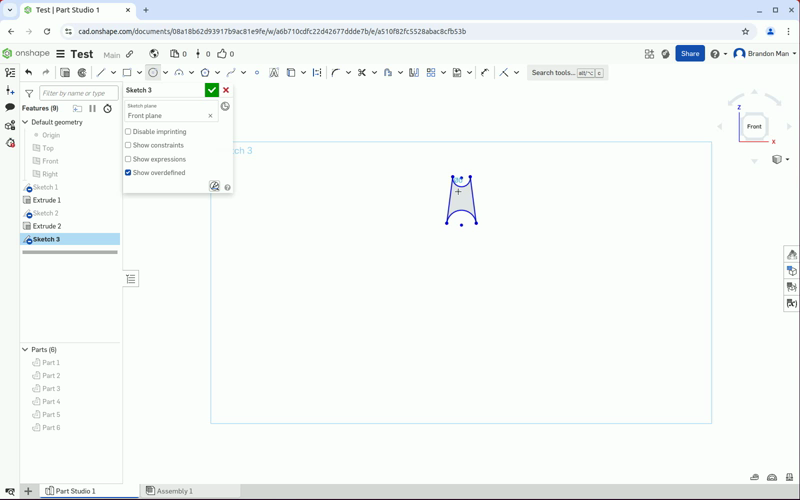
mouse_move(461, 191)
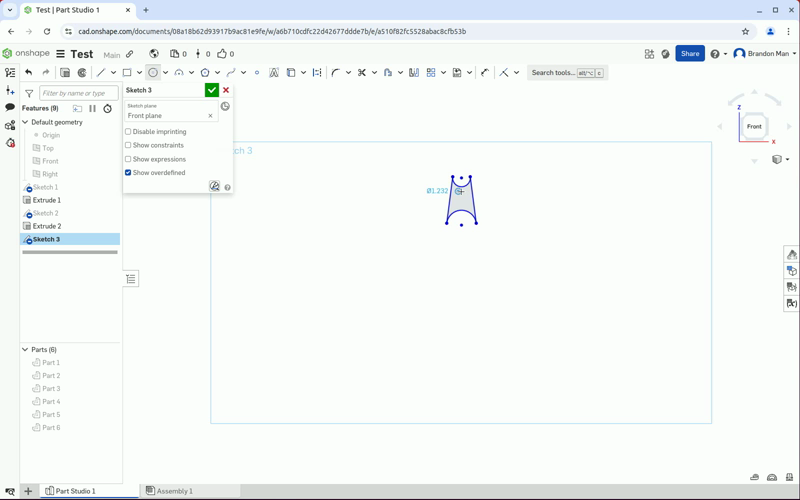
scroll(6)
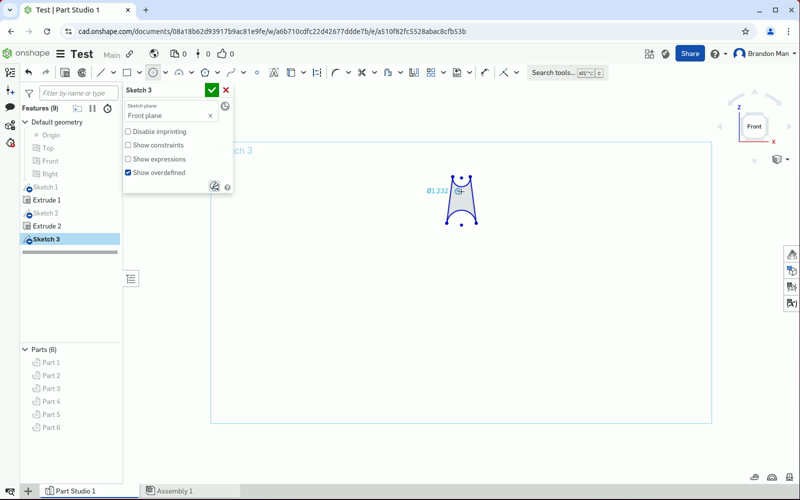
scroll(6)
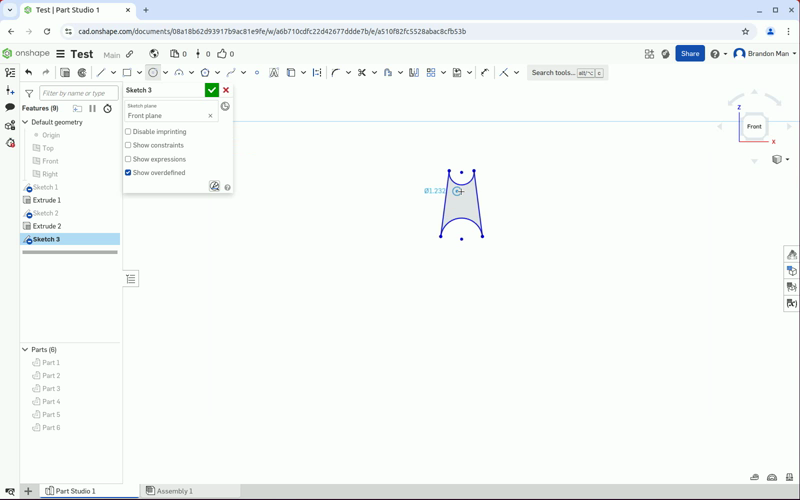
scroll(6)
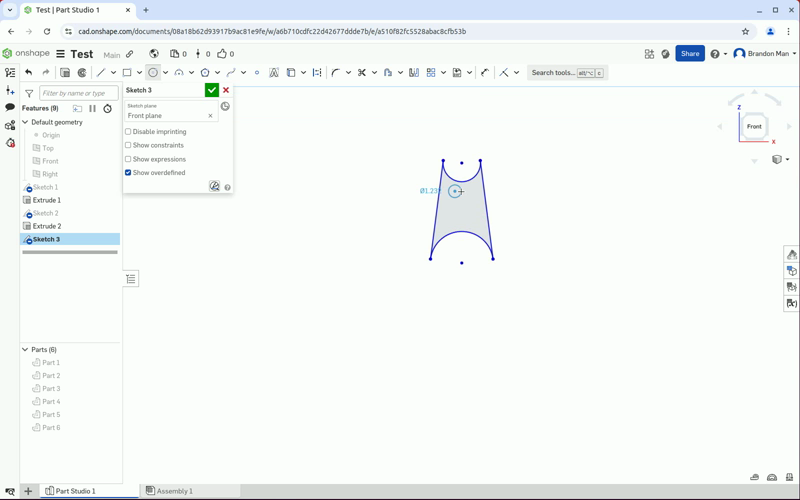
scroll(6)
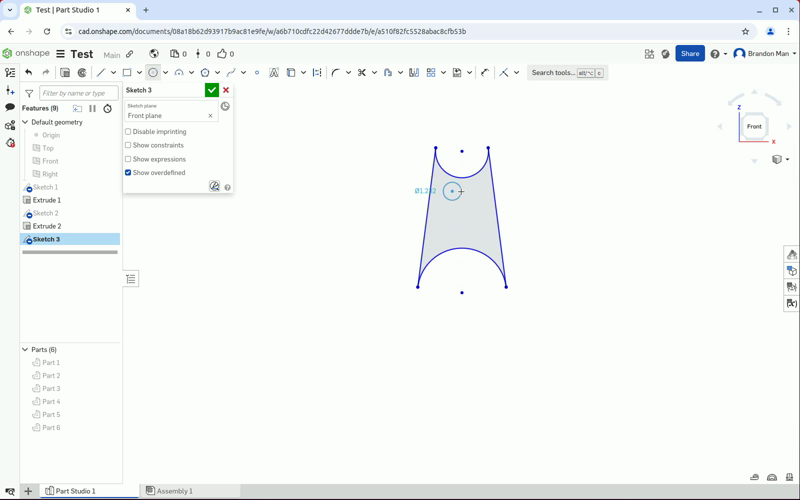
scroll(6)
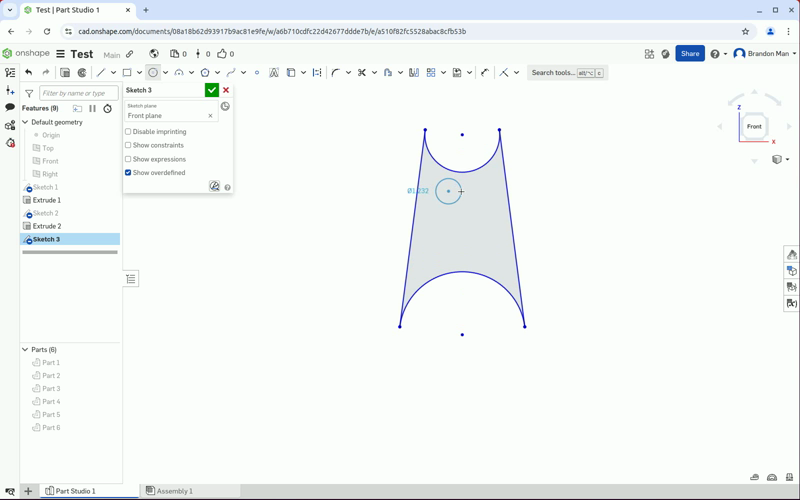
scroll(6)
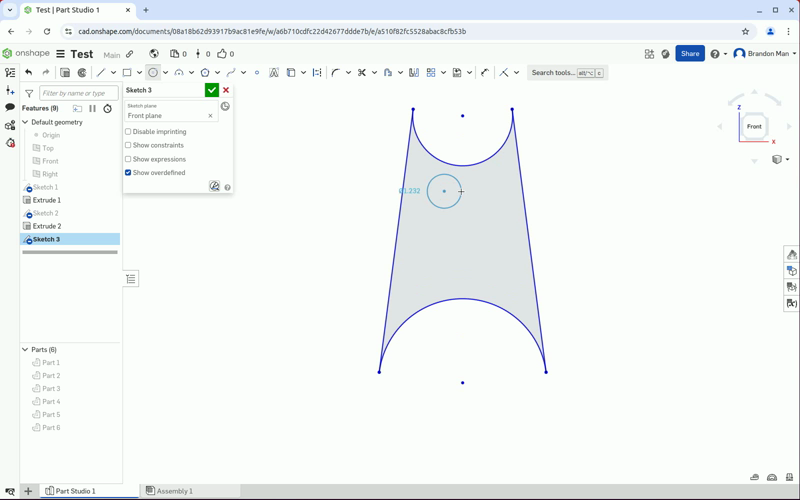
scroll(6)
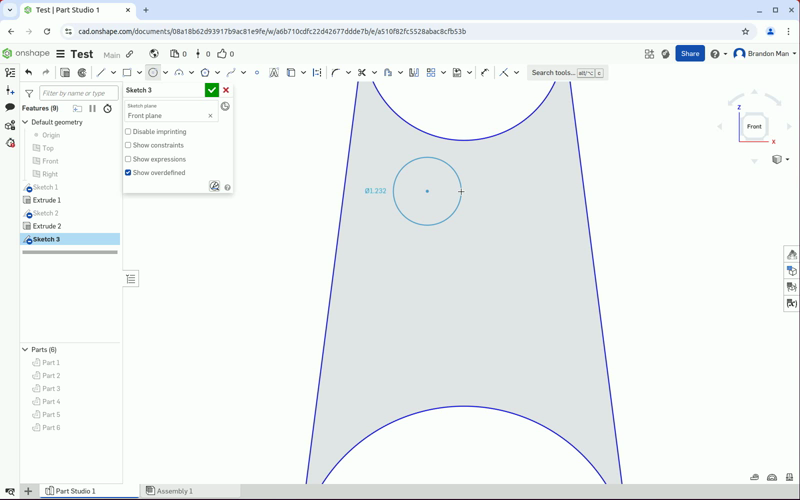
click(461, 191)
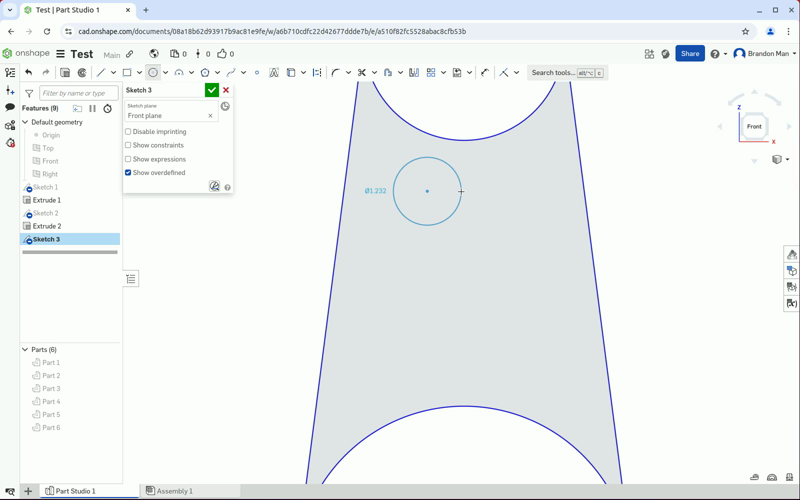
scroll(-6)
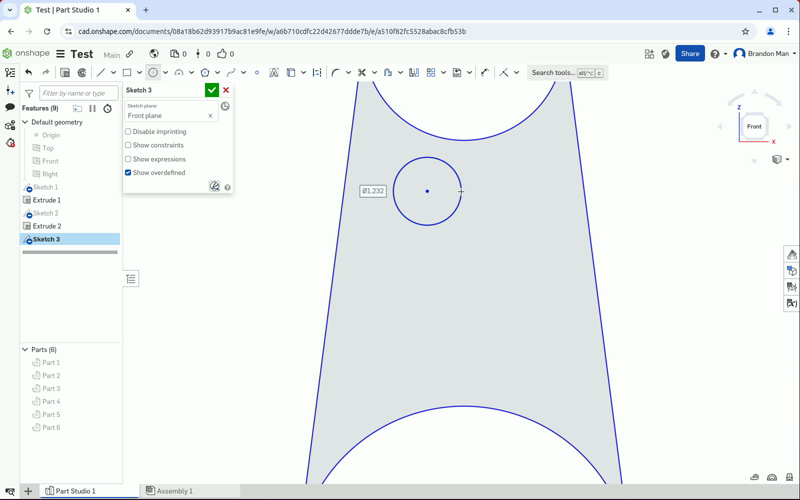
scroll(-6)
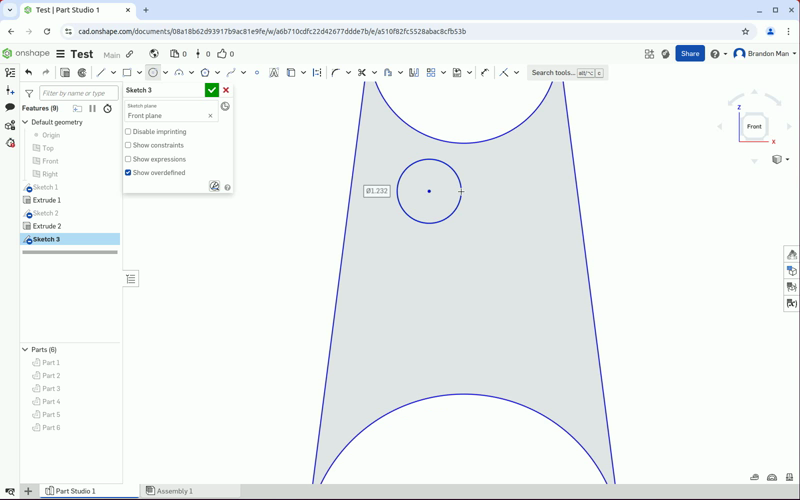
scroll(-6)
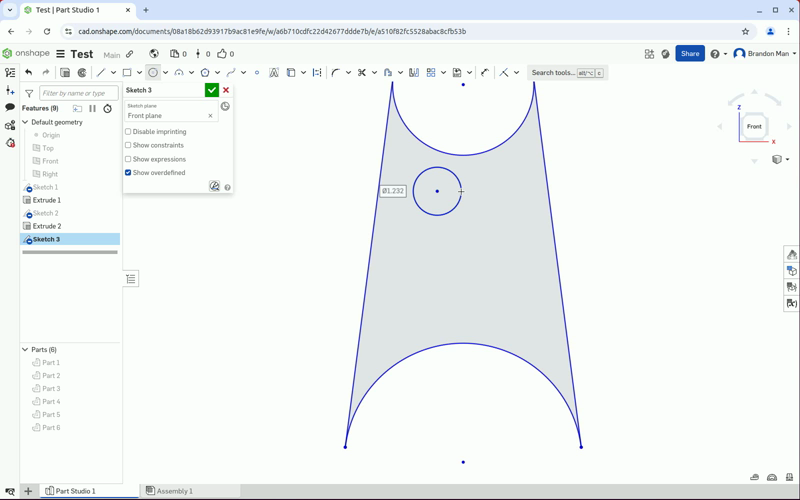
scroll(-6)
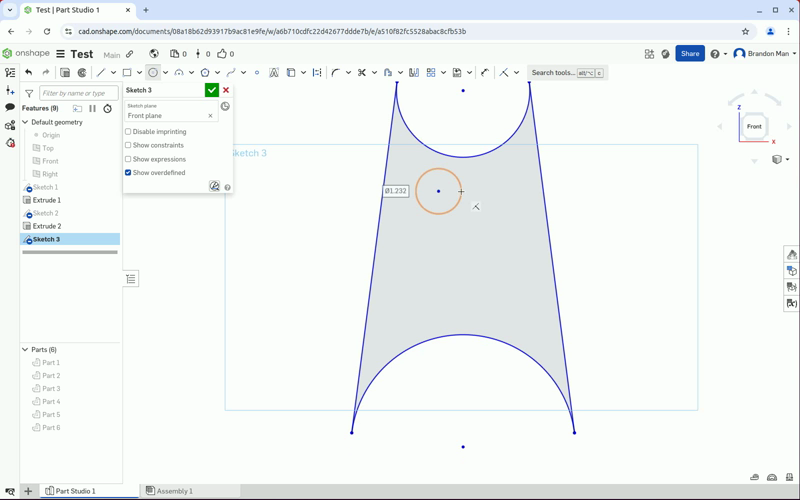
scroll(-6)
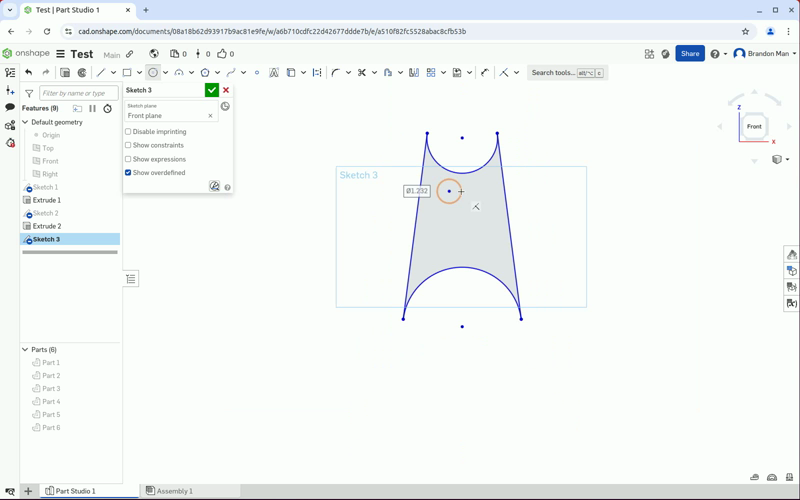
scroll(-6)
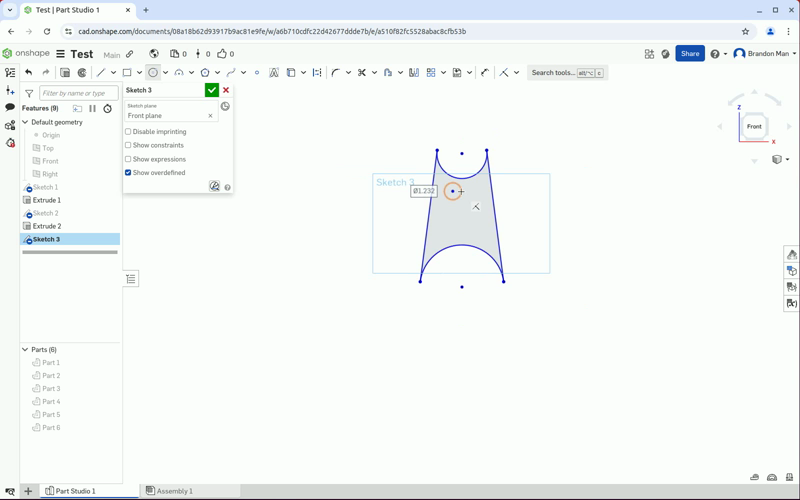
scroll(-6)
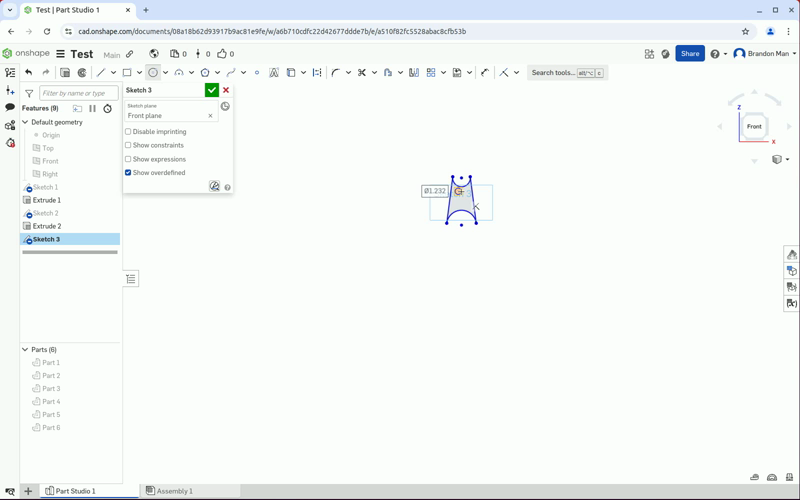
key(esc)
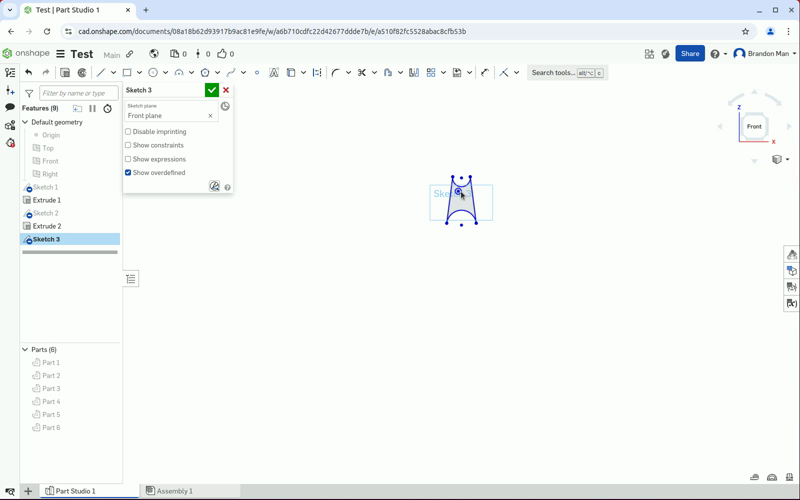
mouse_move(465, 187)
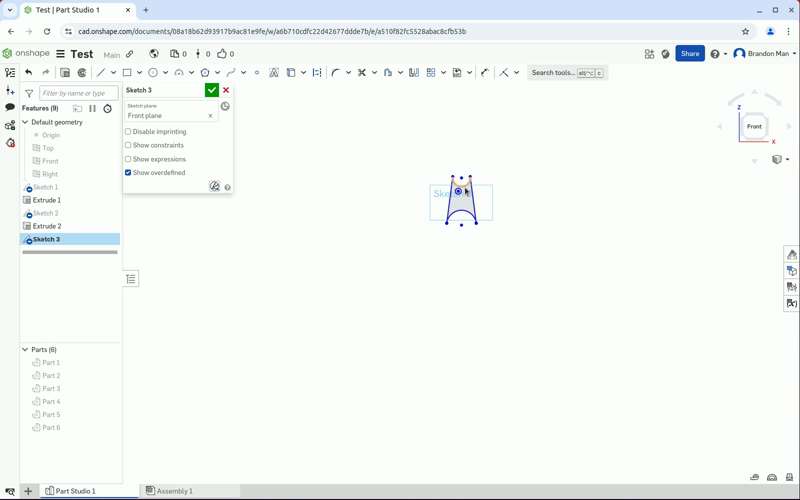
scroll(6)
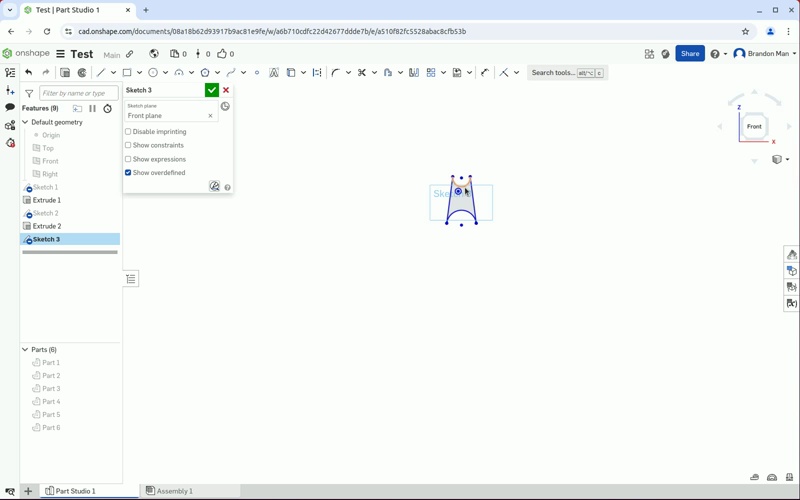
scroll(6)
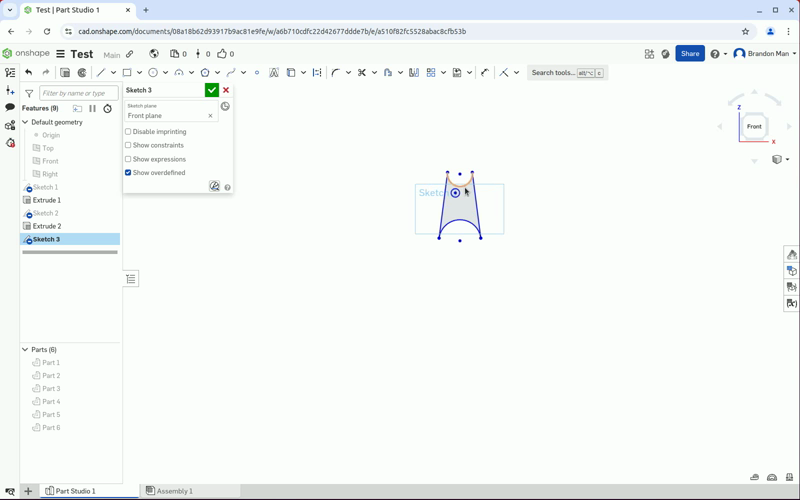
scroll(6)
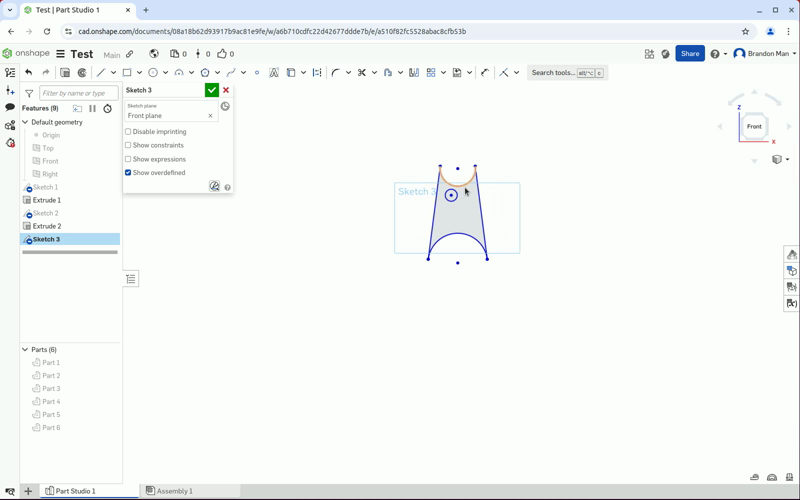
scroll(6)
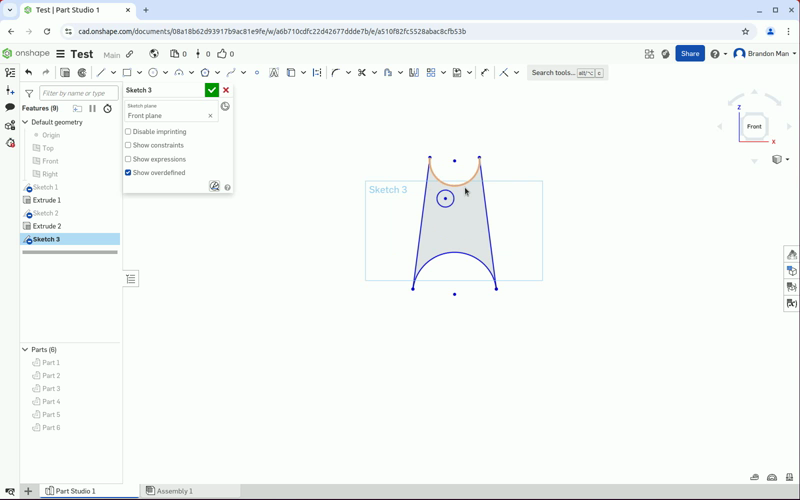
scroll(6)
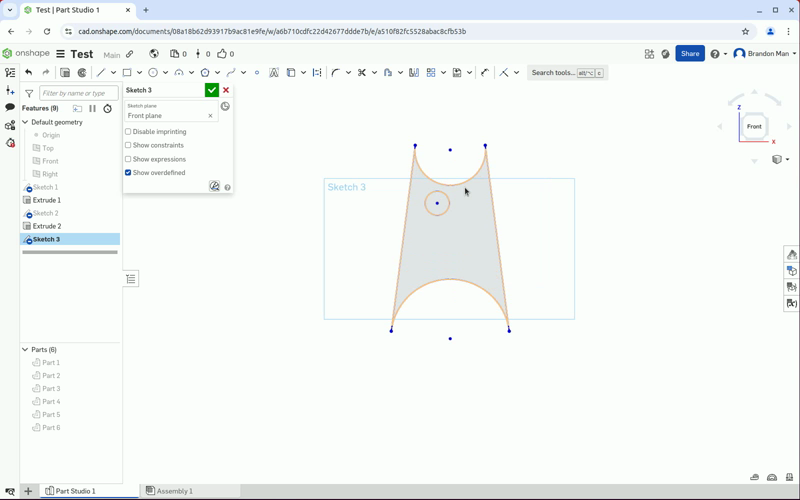
scroll(6)
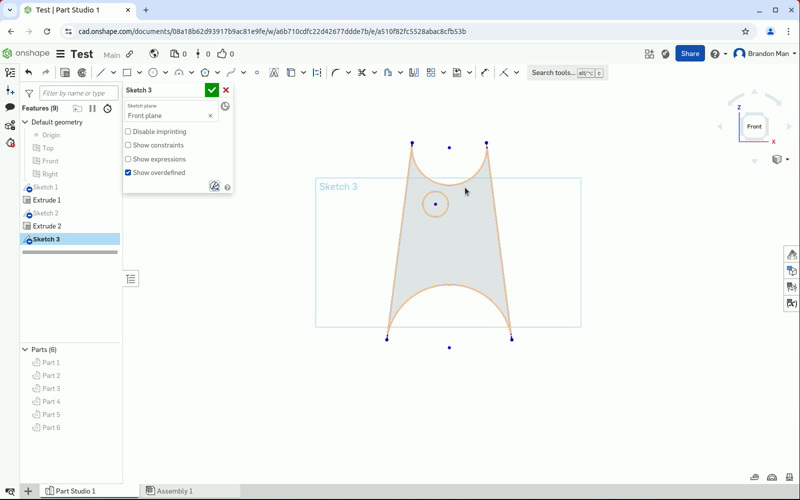
scroll(6)
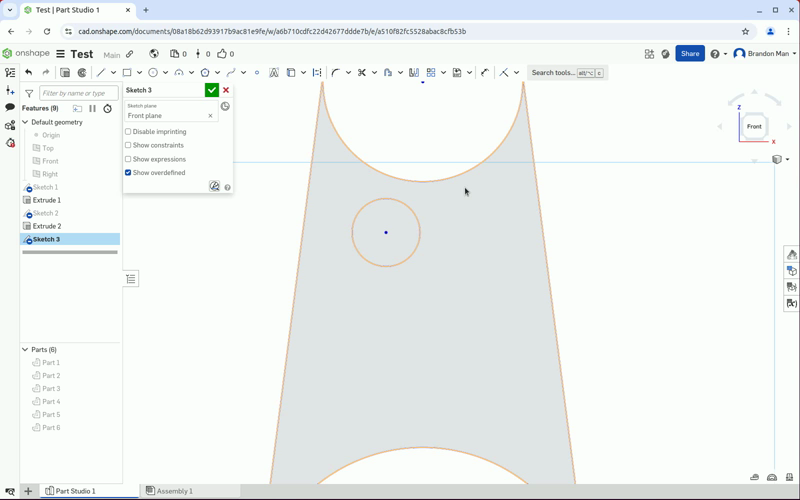
click(465, 187)
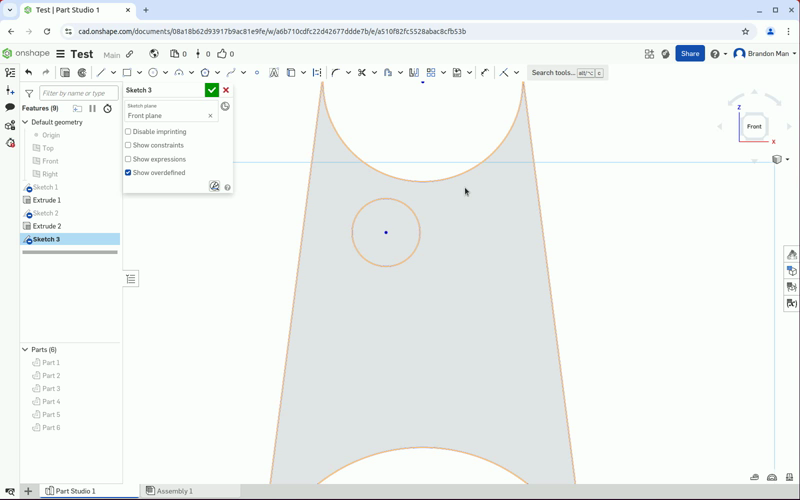
scroll(-6)
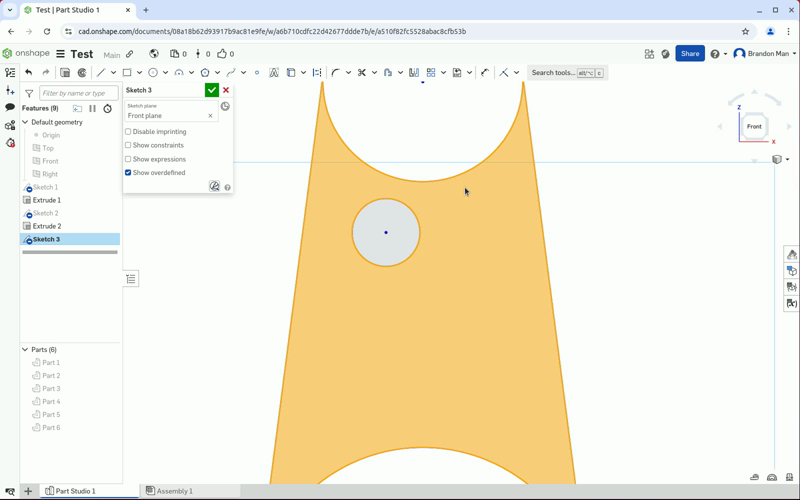
scroll(-6)
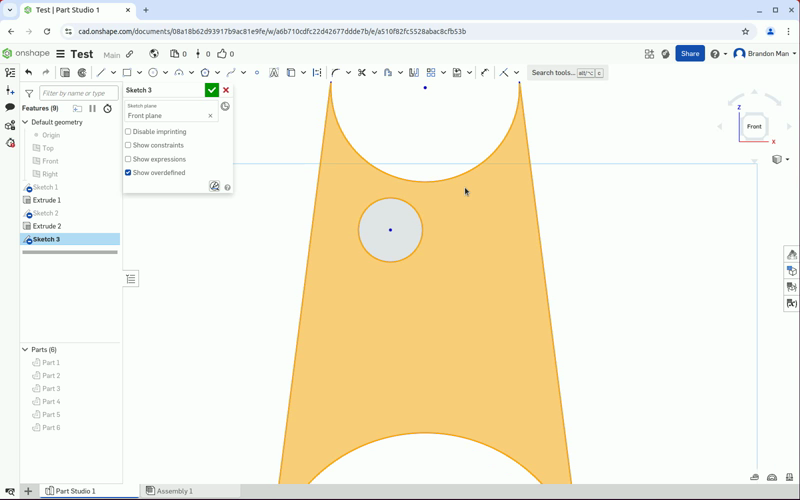
scroll(-6)
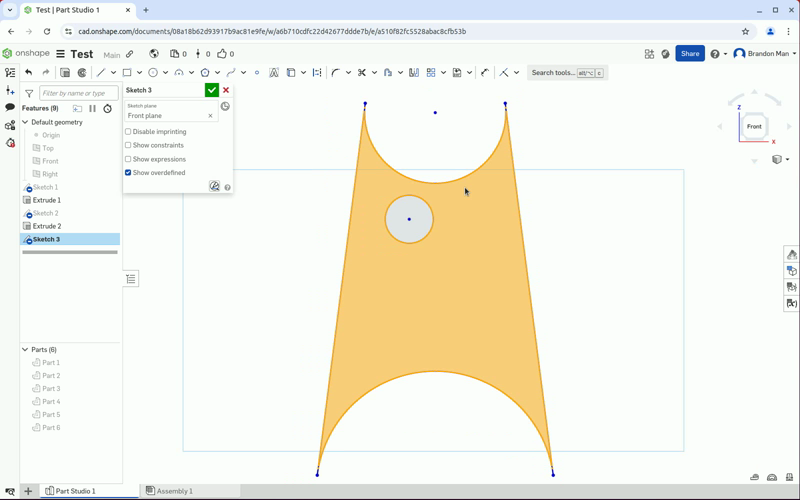
scroll(-6)
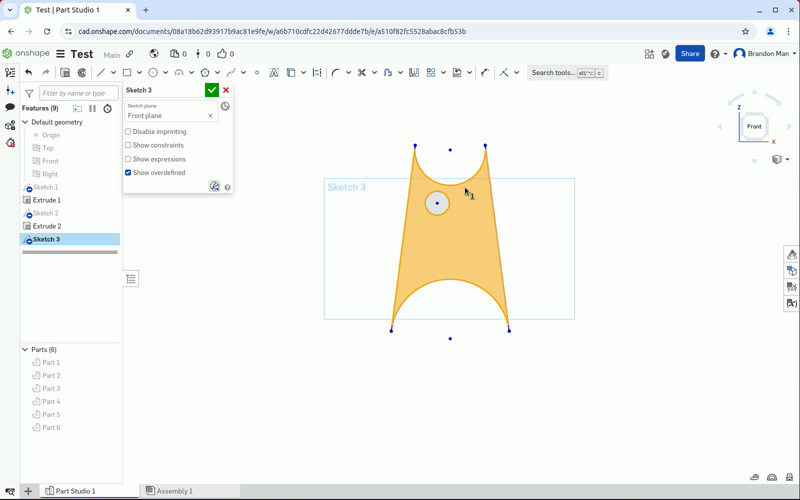
scroll(-6)
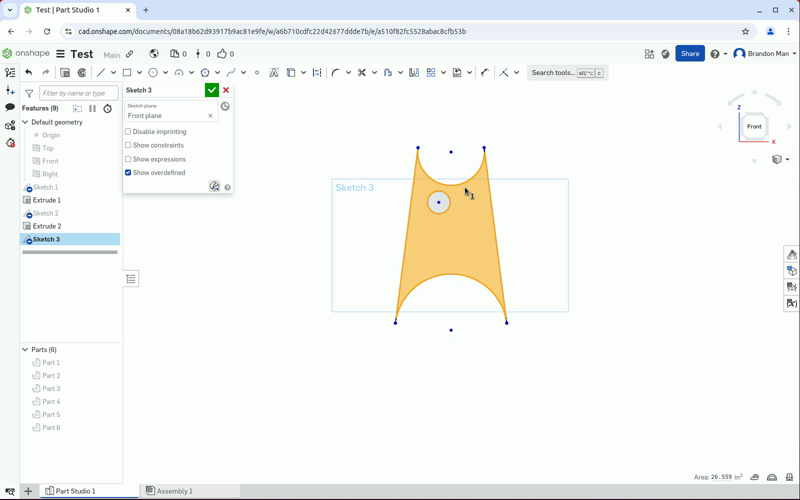
scroll(-6)
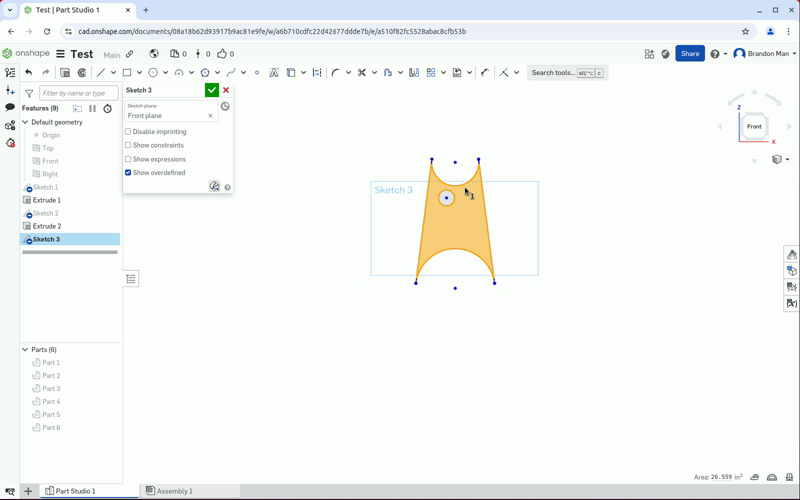
scroll(-6)
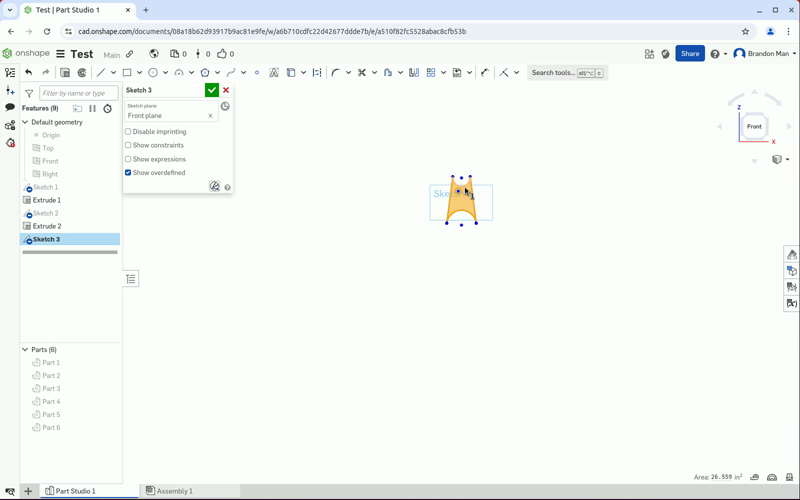
mouse_move(73, 352)
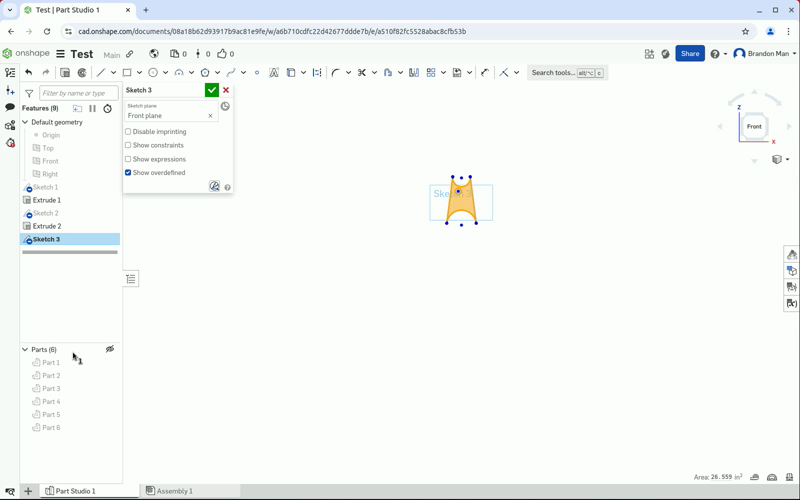
key(shift+y)
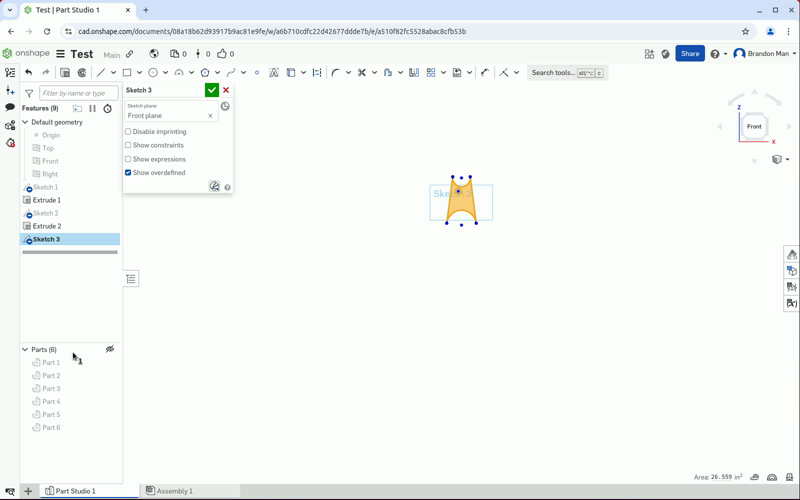
key(shift+e)
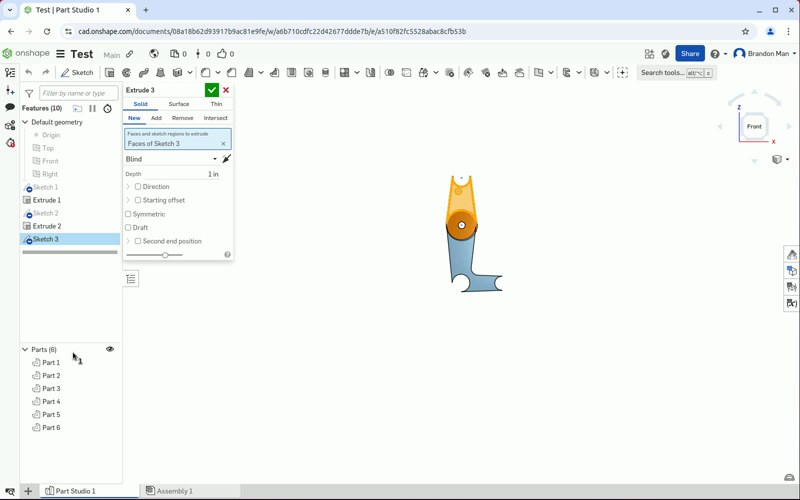
mouse_move(143, 106)
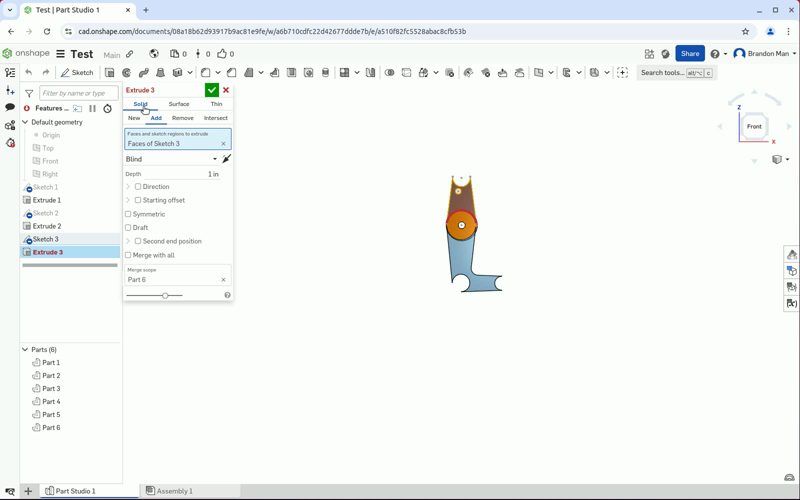
click(143, 106)
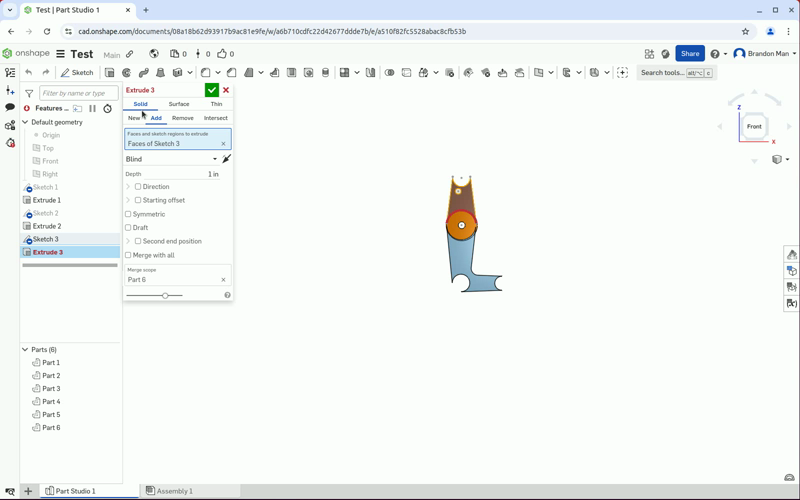
mouse_move(137, 120)
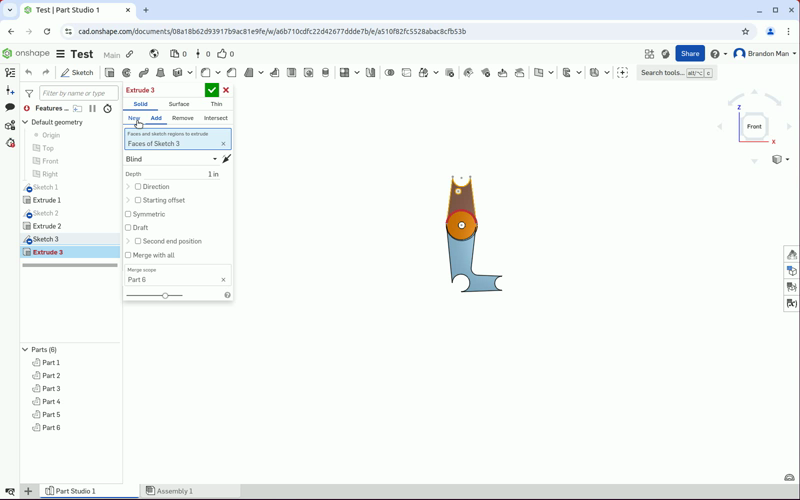
click(137, 120)
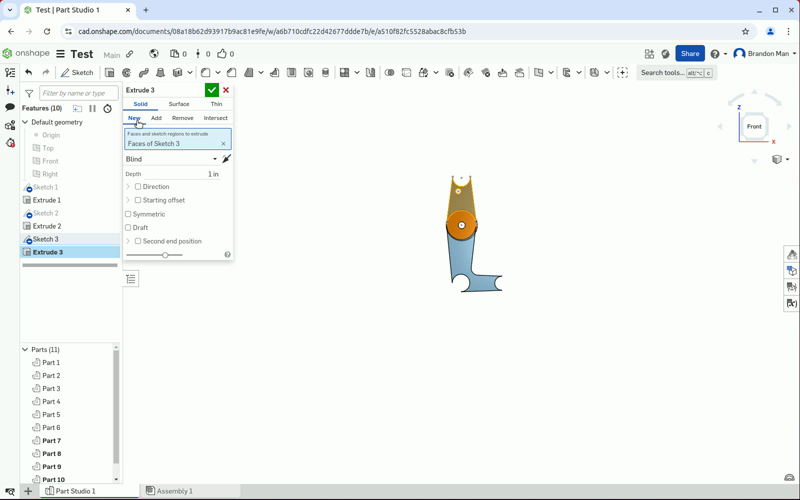
key(tab, 4)
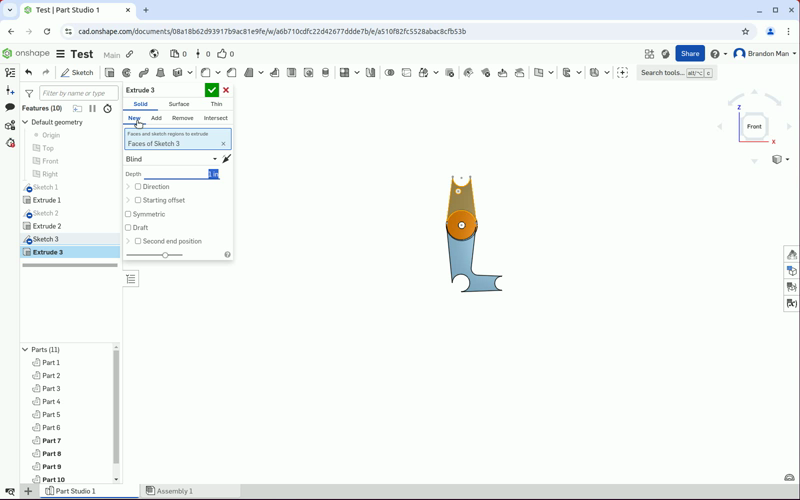
text(0.481)
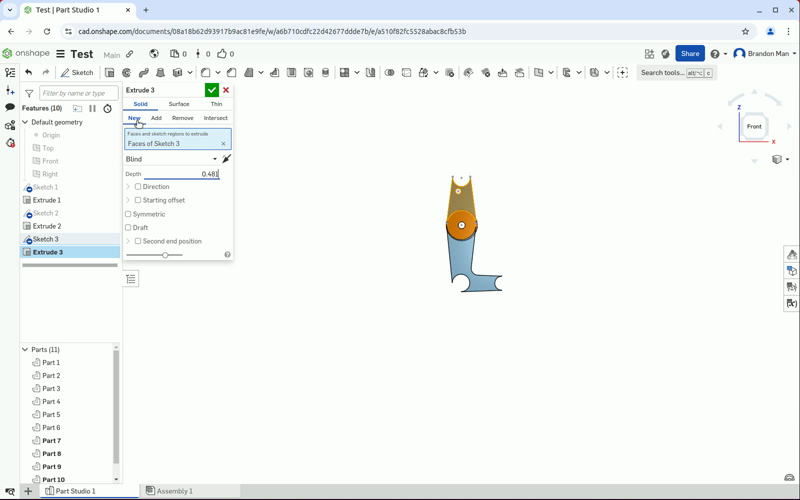
key(enter)
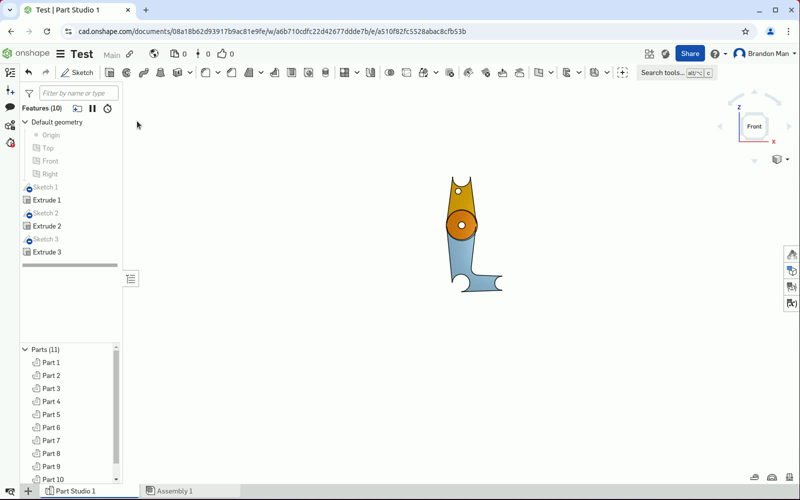
key(shift+h)
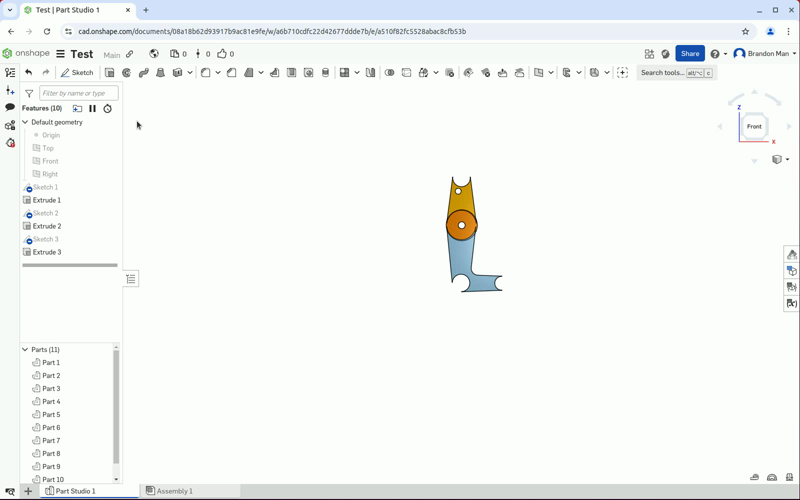
key(shift+h)
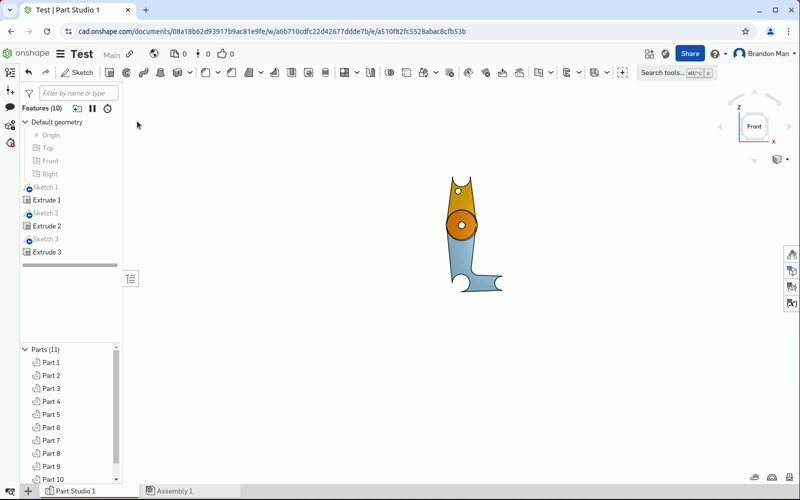
mouse_move(73, 189)
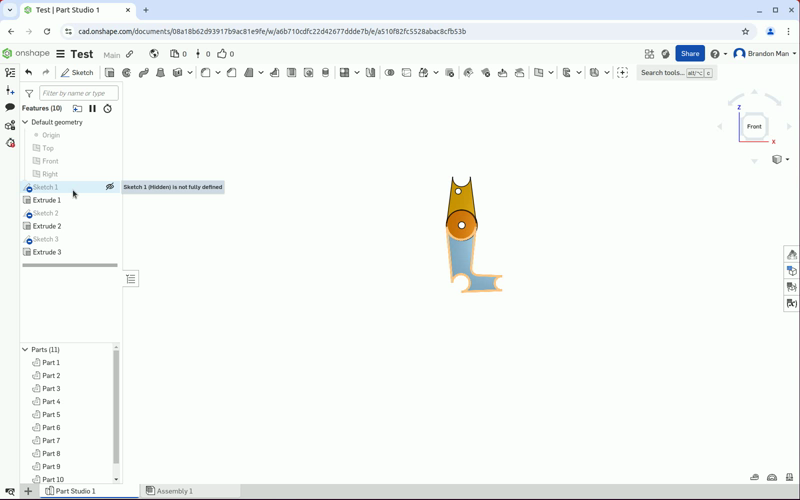
click(73, 189)
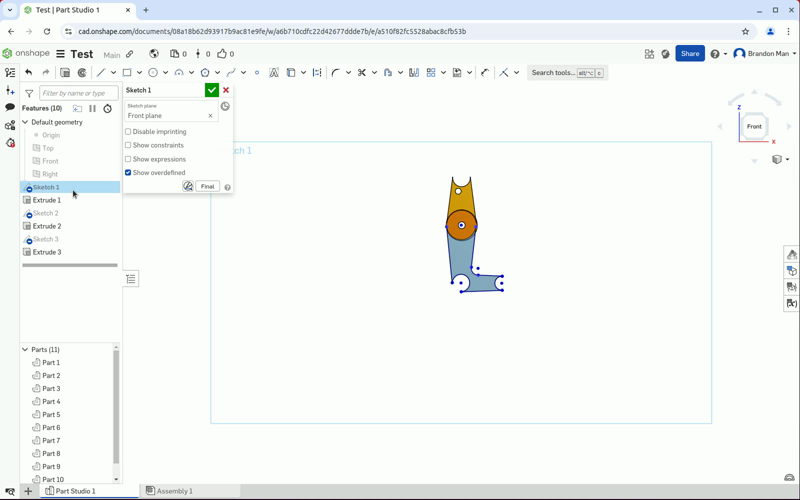
mouse_move(229, 92)
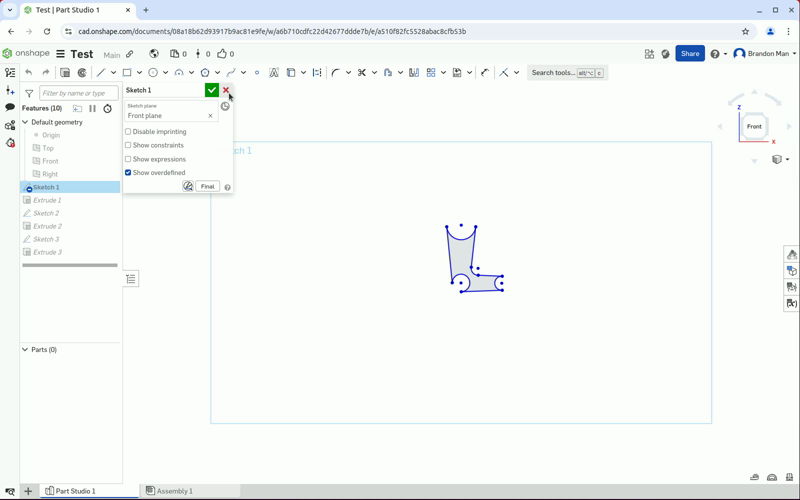
click(229, 92)
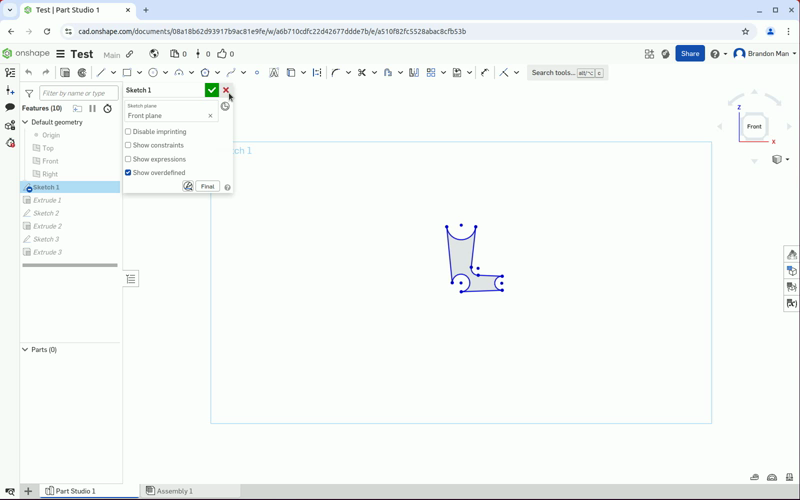
key(shift+s)
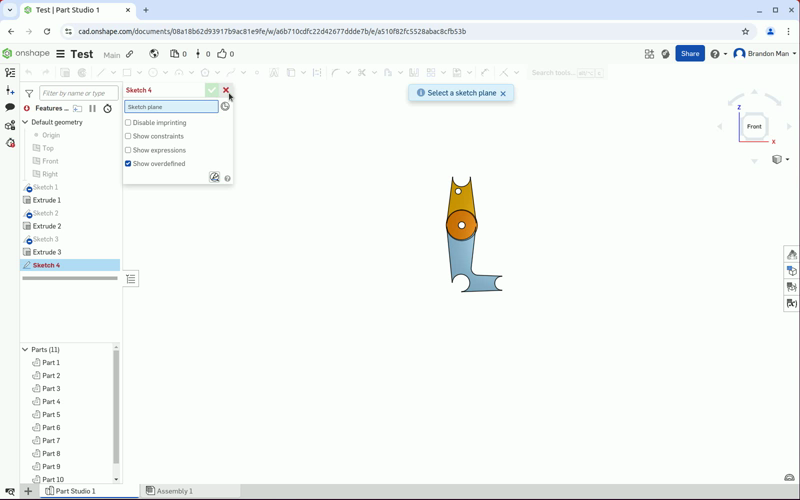
mouse_move(73, 163)
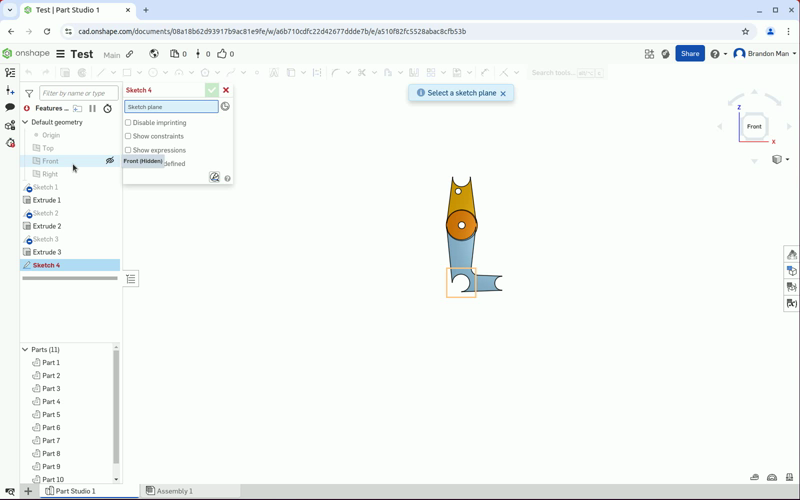
click(73, 163)
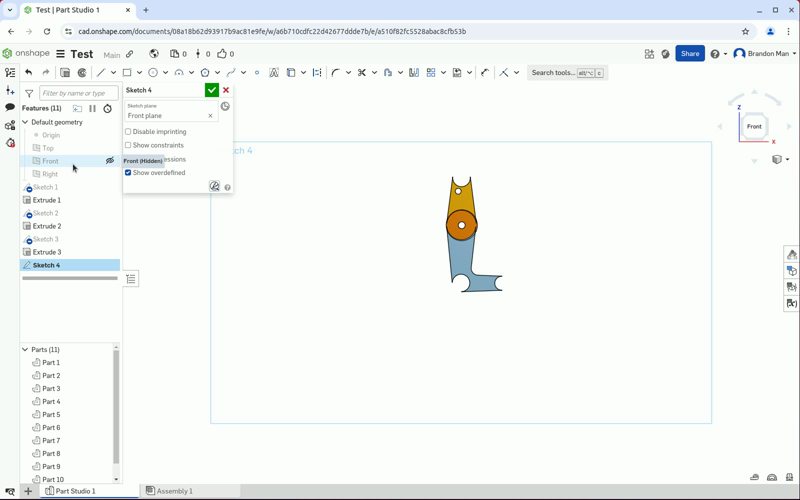
mouse_move(69, 352)
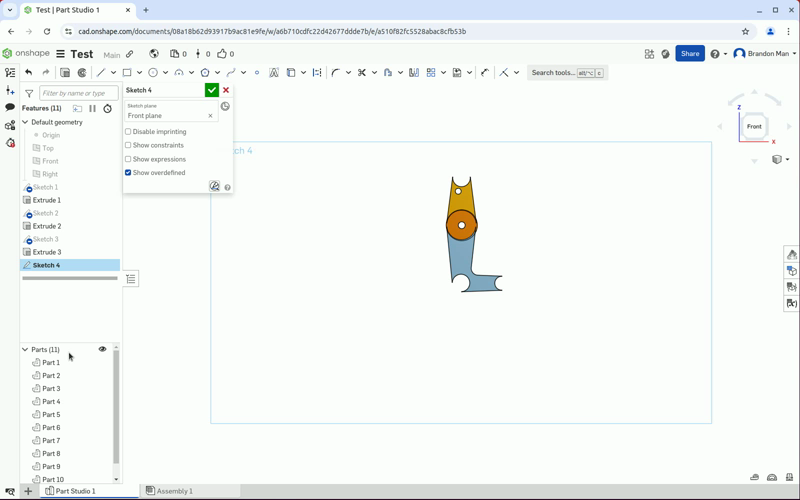
key(y)
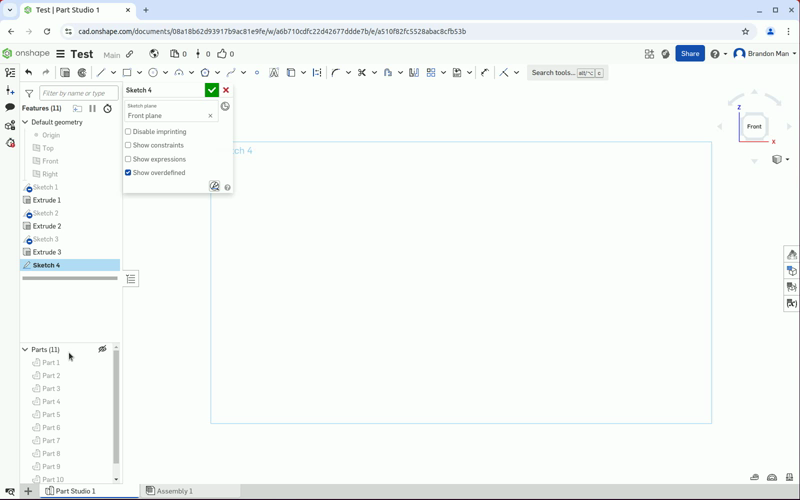
key(c)
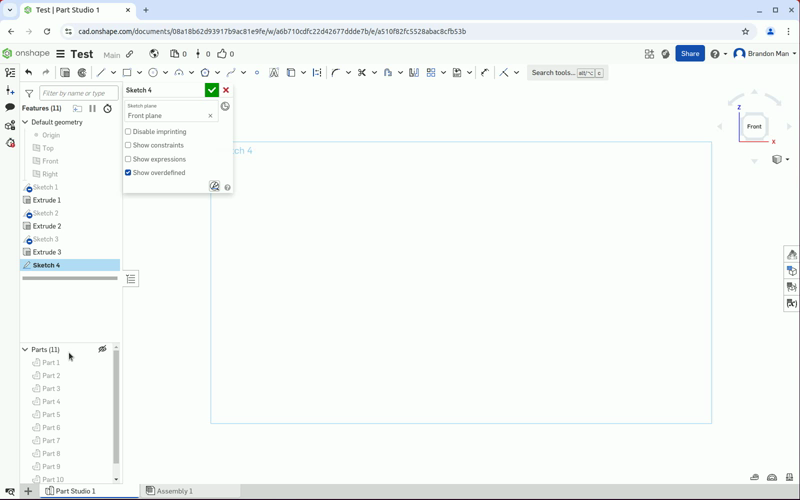
key_down(shift)
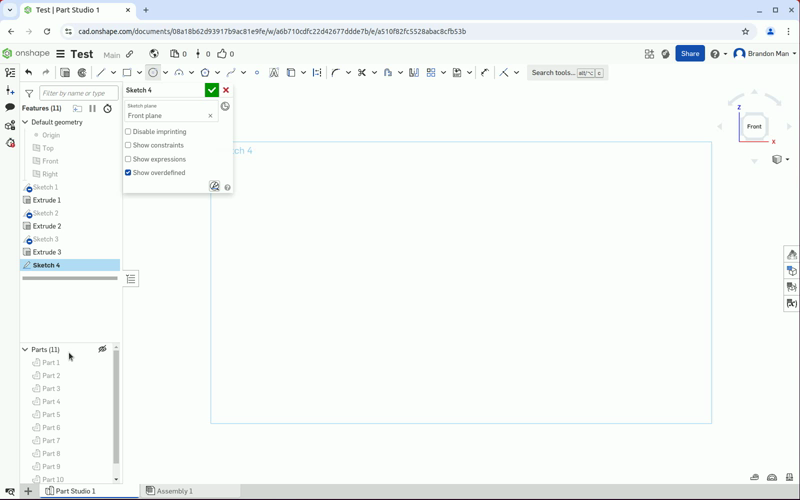
mouse_move(461, 178)
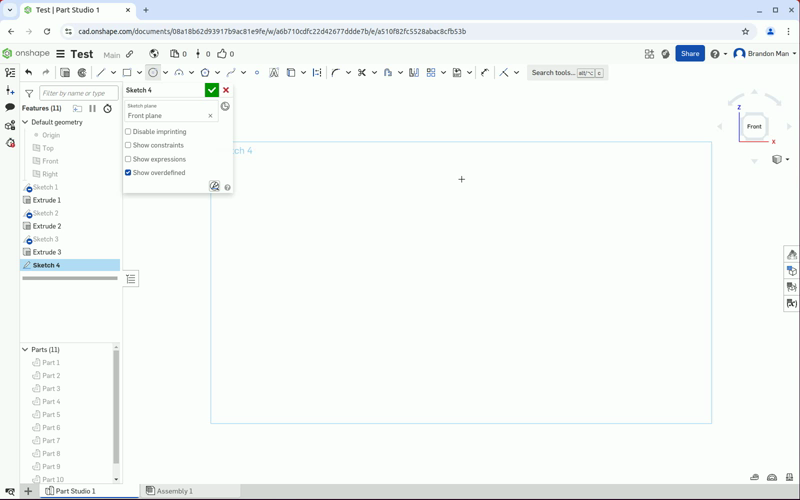
click(461, 178)
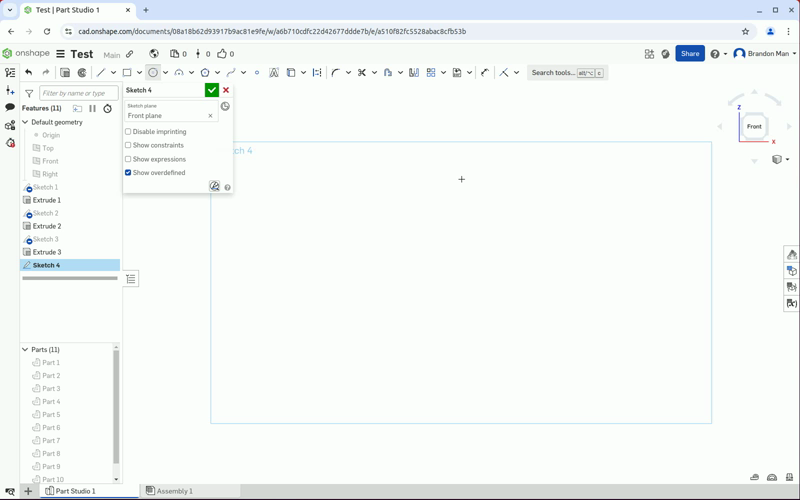
key_up(shift)
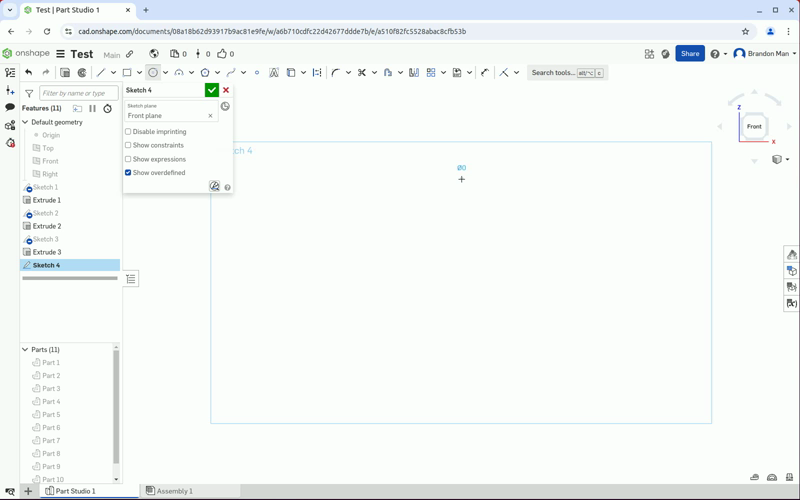
mouse_move(471, 178)
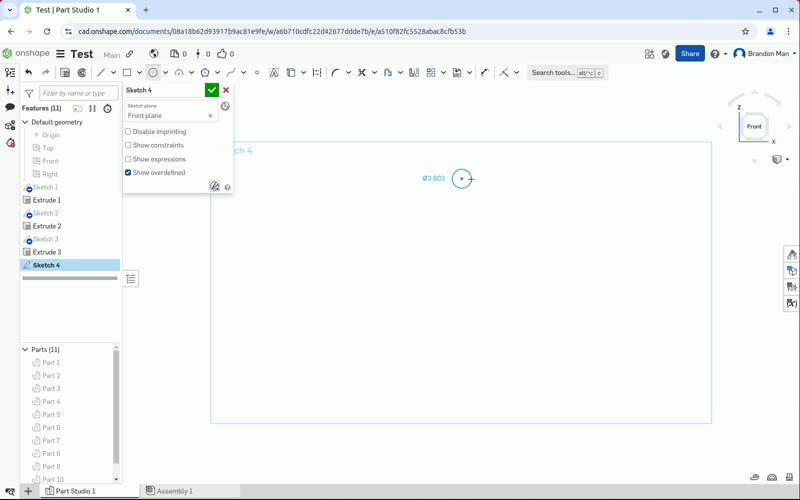
click(471, 178)
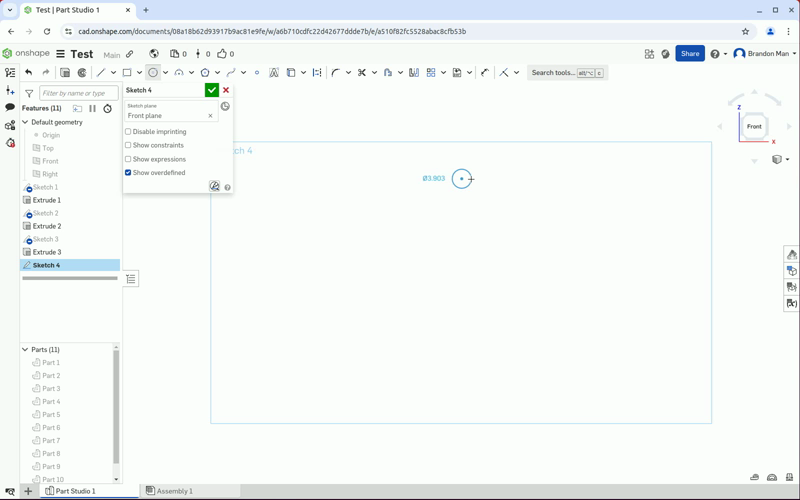
key(esc)
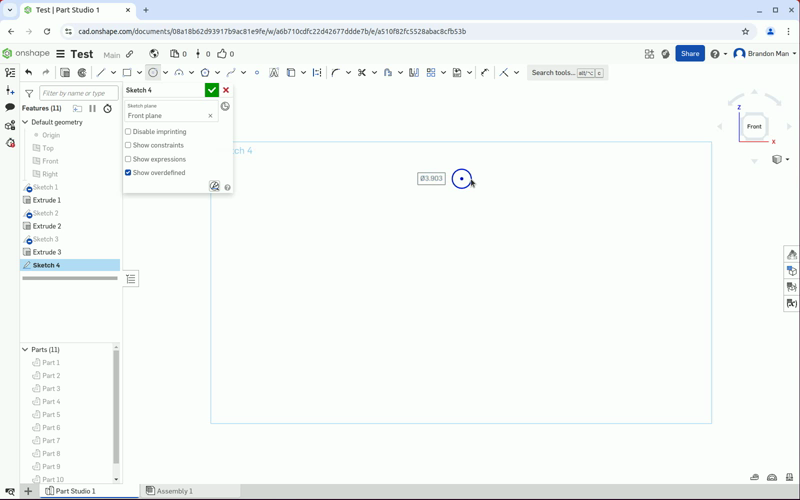
key(c)
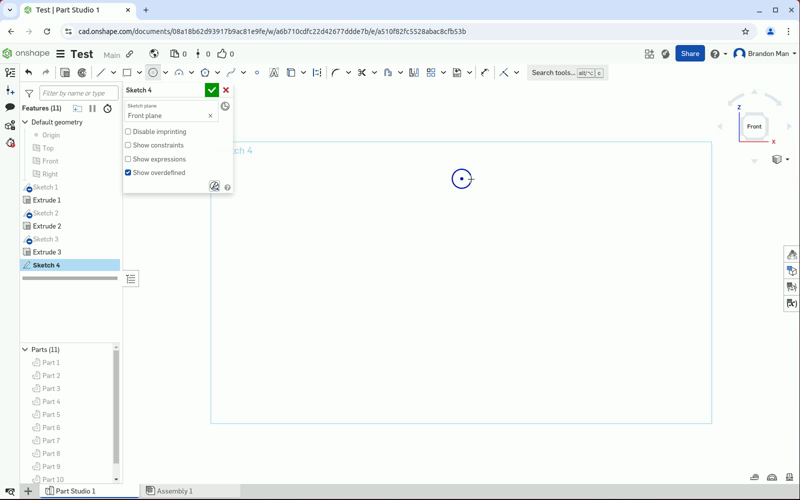
key_down(shift)
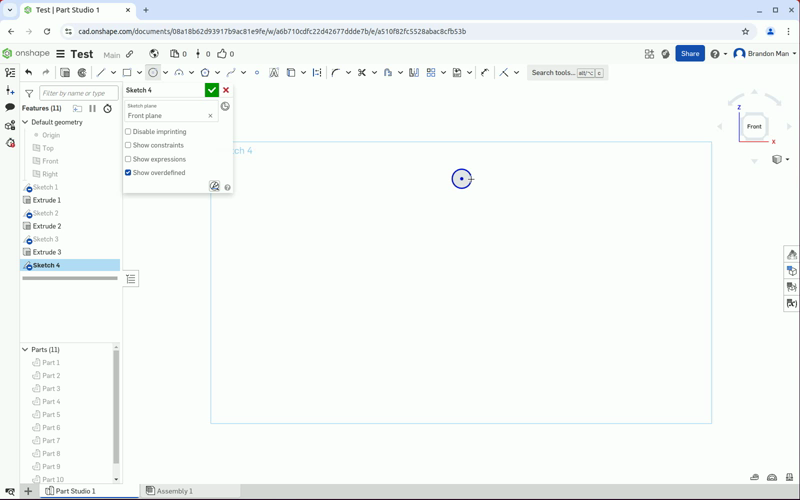
mouse_move(461, 178)
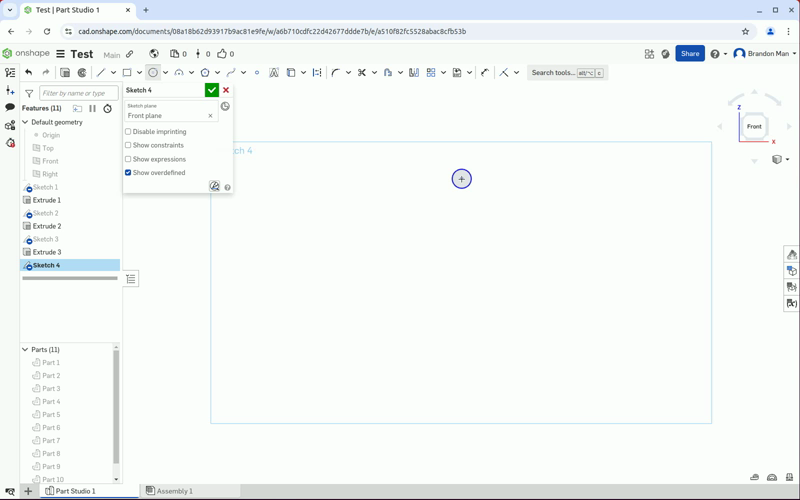
click(461, 178)
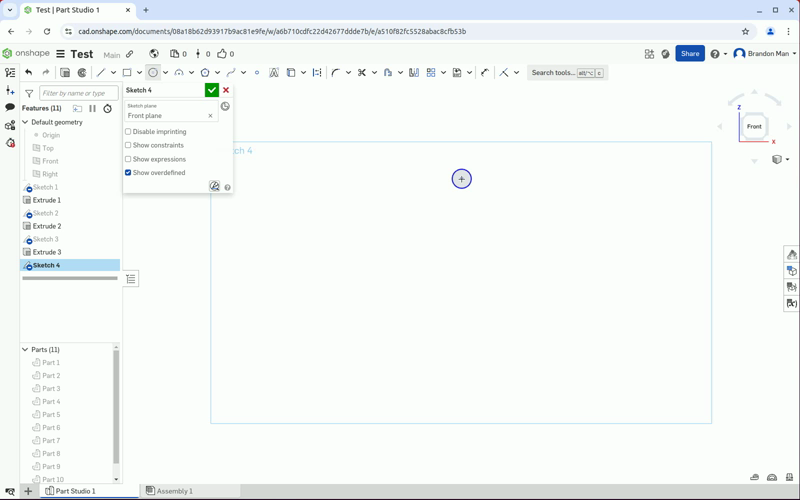
key_up(shift)
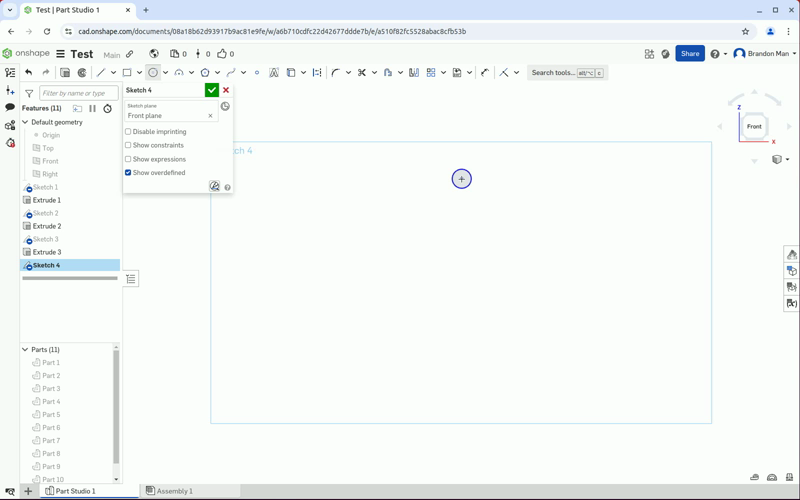
mouse_move(464, 178)
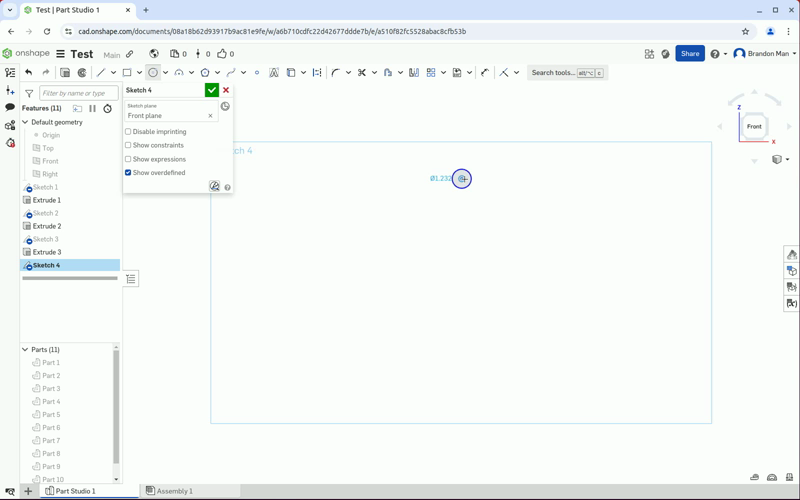
scroll(6)
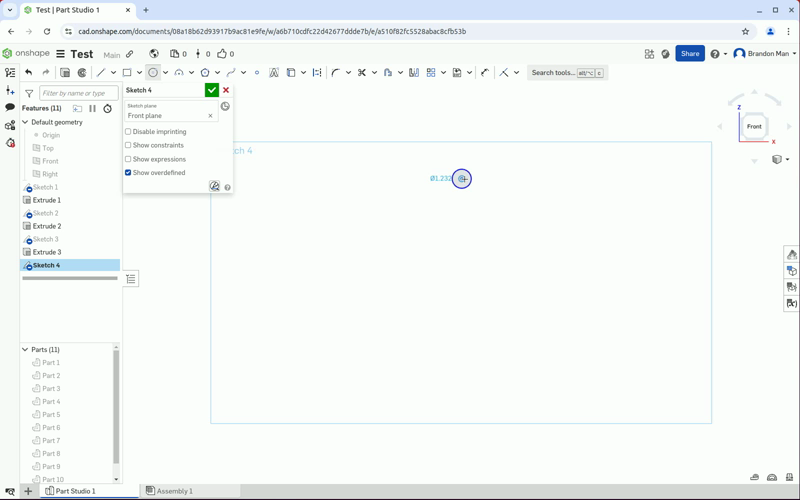
scroll(6)
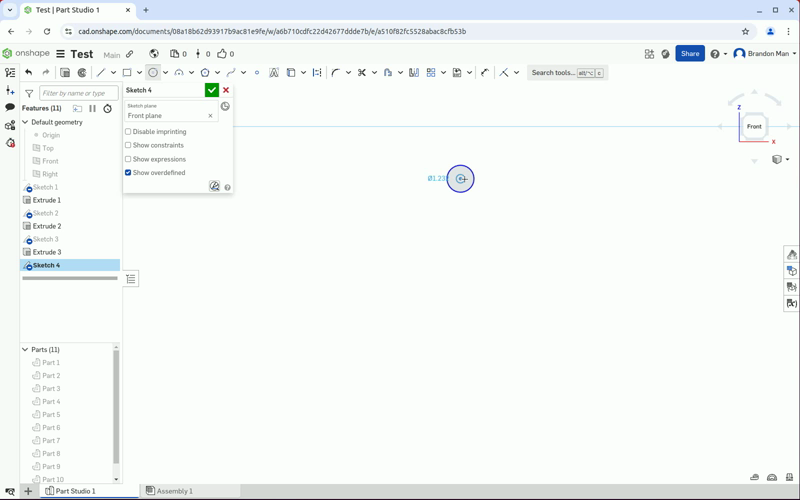
scroll(6)
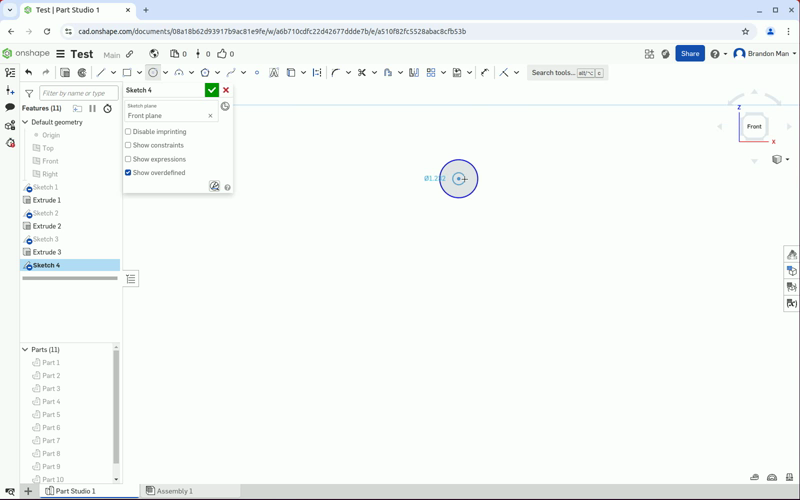
scroll(6)
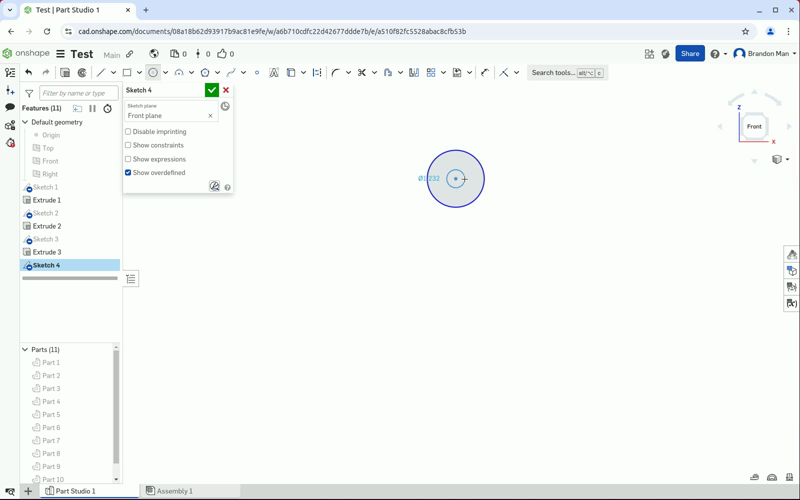
scroll(6)
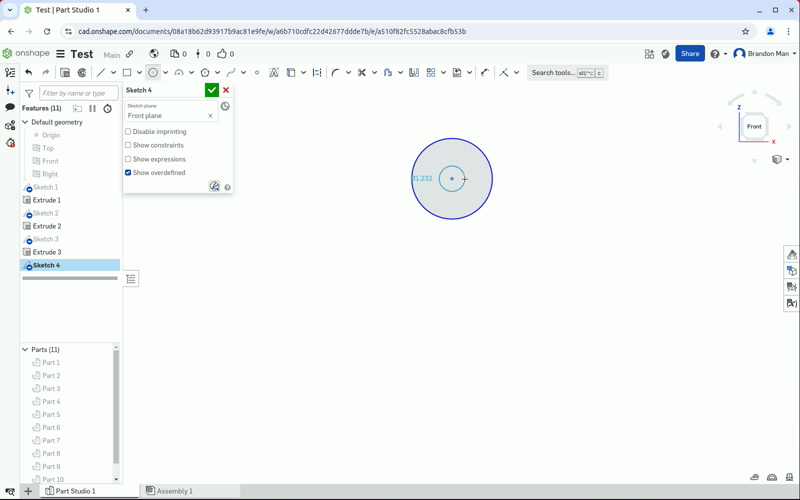
scroll(6)
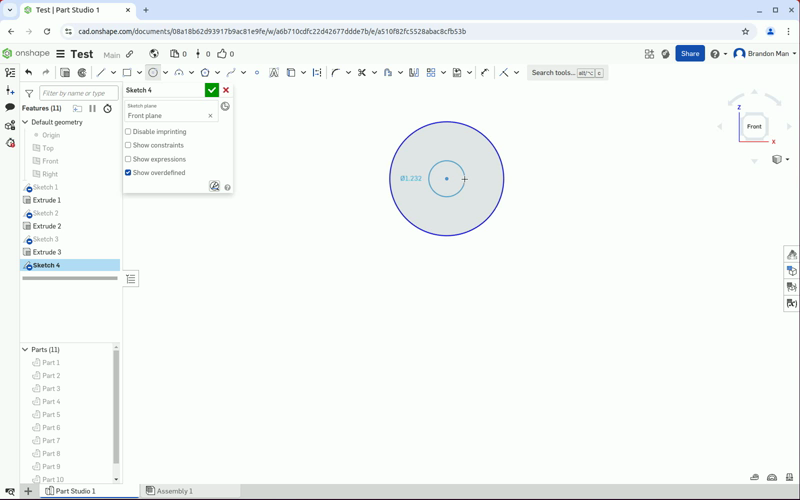
scroll(6)
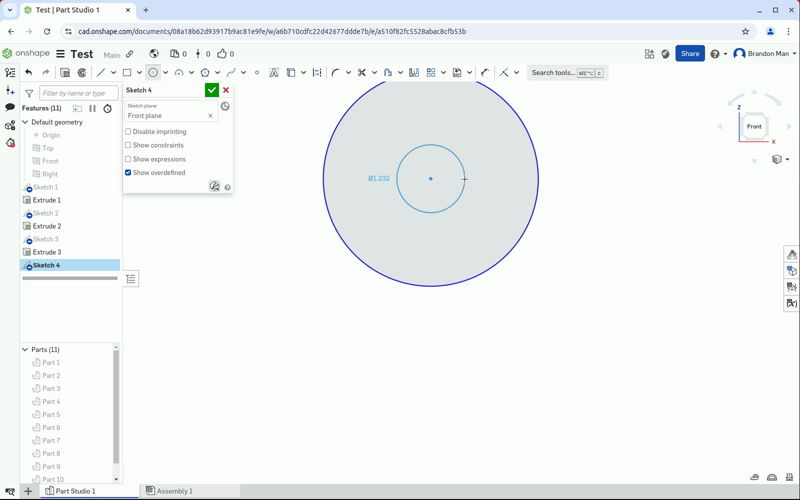
click(464, 178)
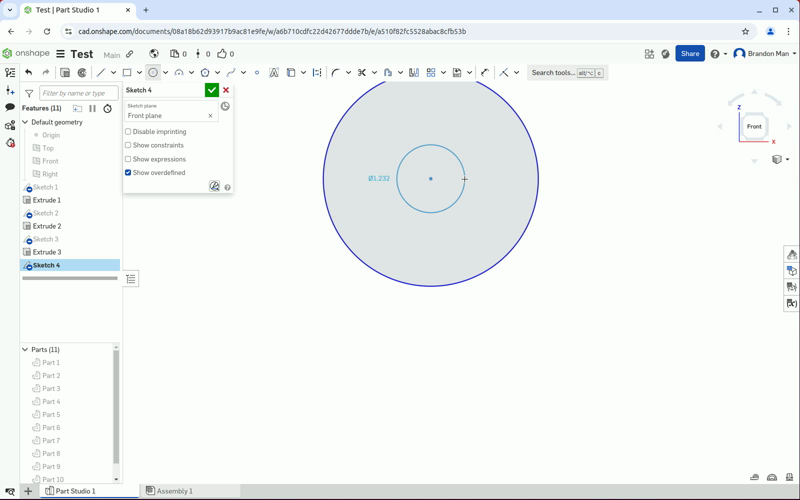
scroll(-6)
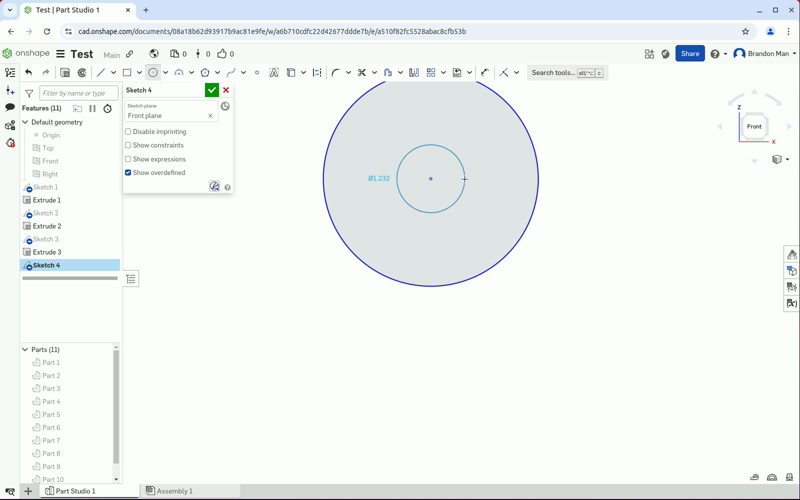
scroll(-6)
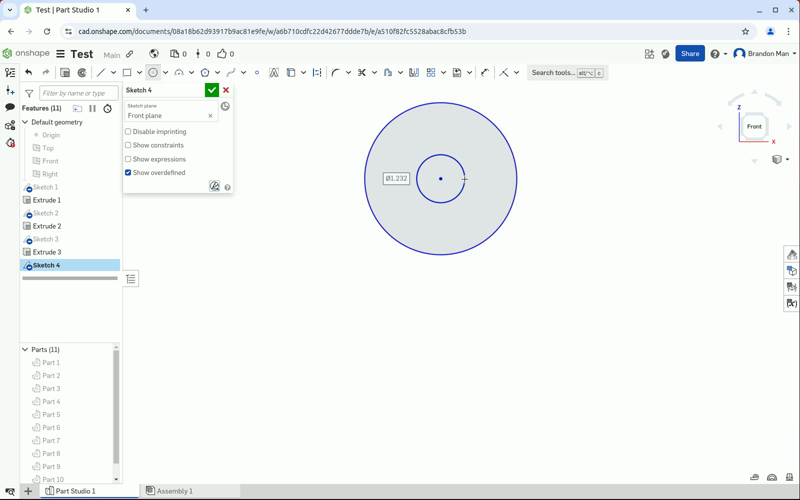
scroll(-6)
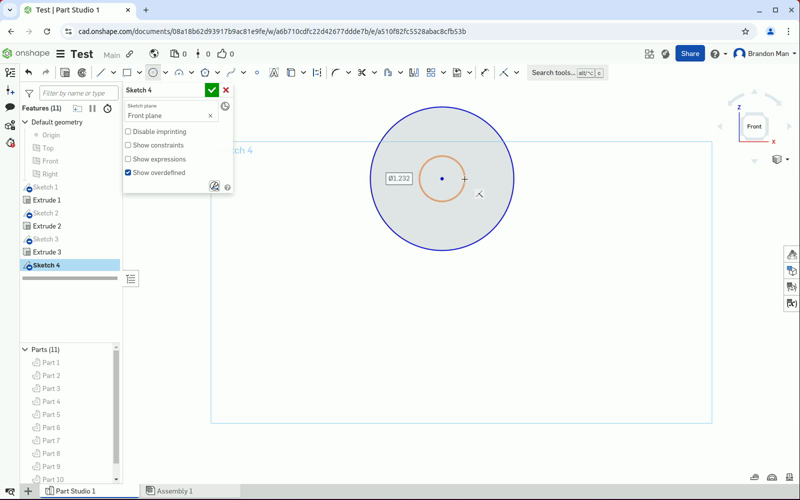
scroll(-6)
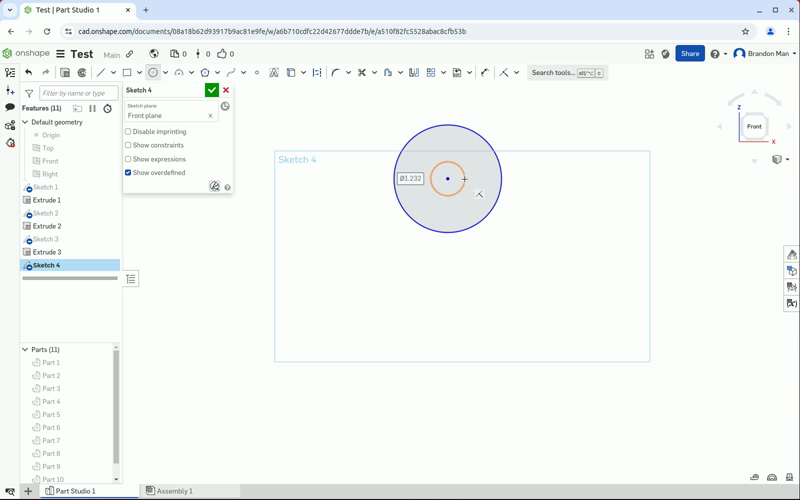
scroll(-6)
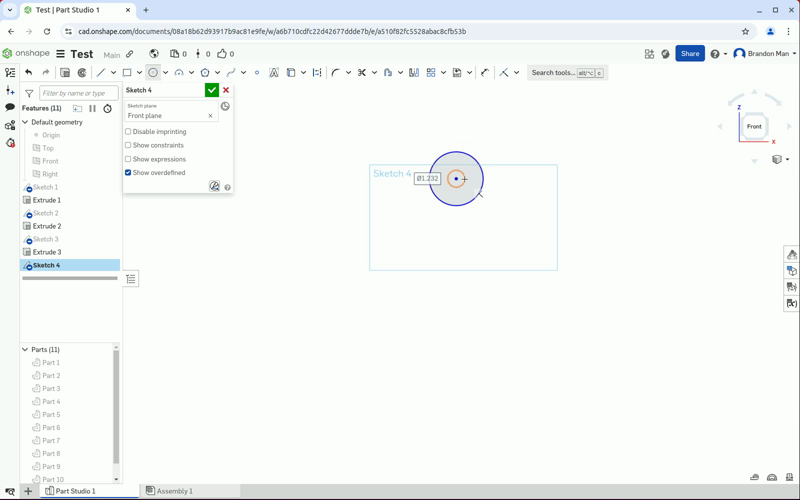
scroll(-6)
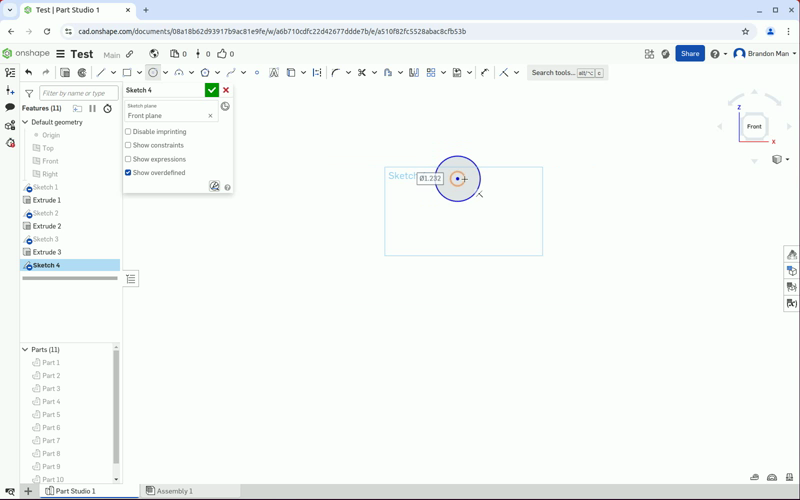
scroll(-6)
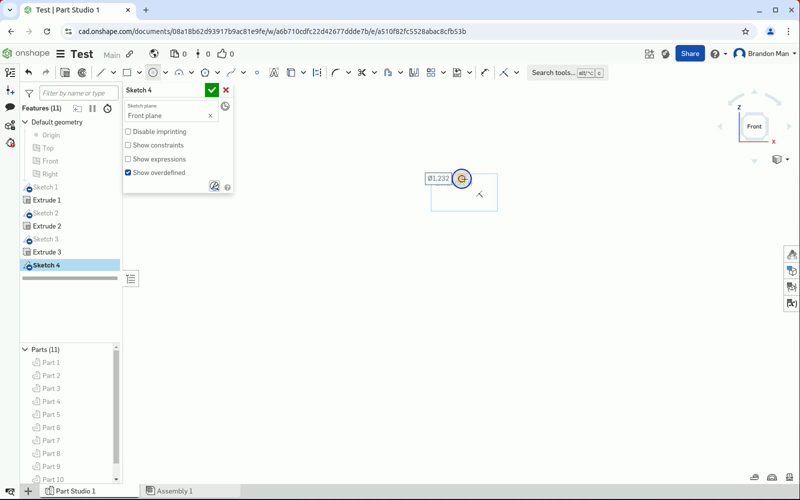
key(esc)
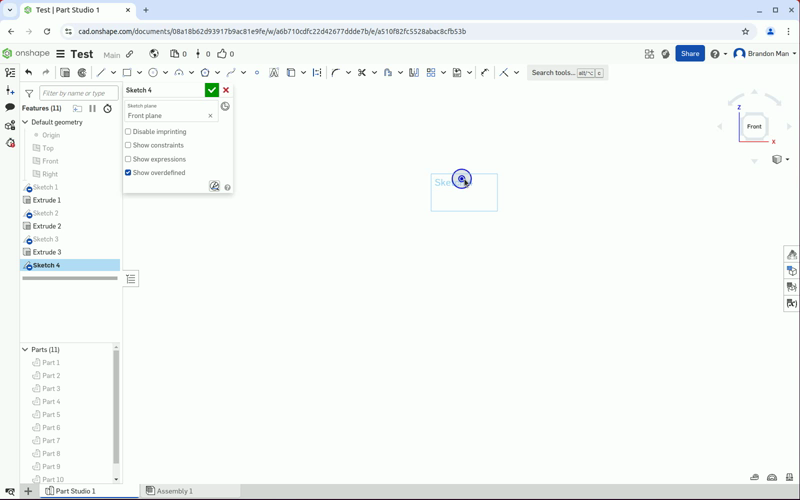
mouse_move(458, 182)
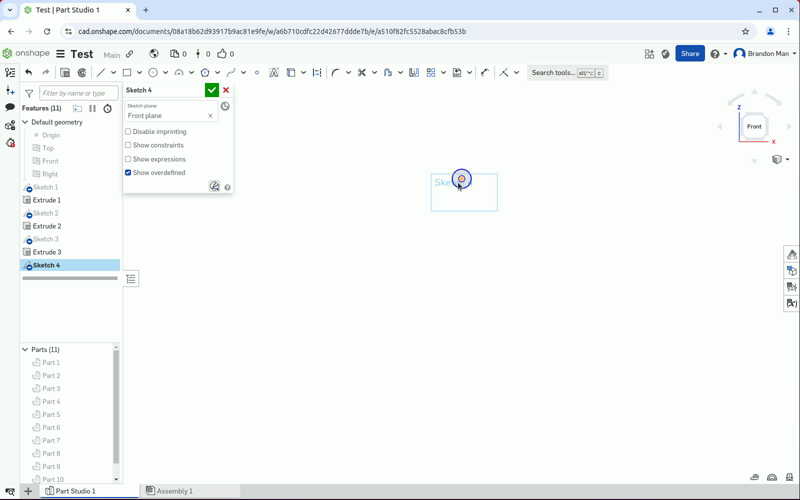
scroll(6)
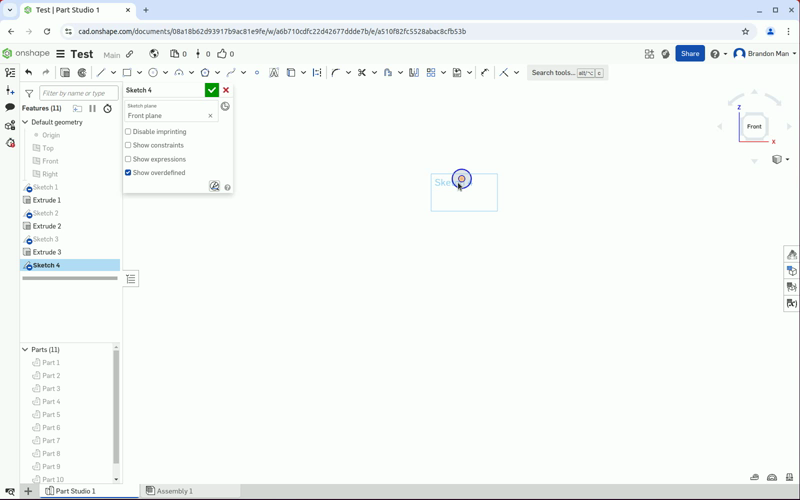
scroll(6)
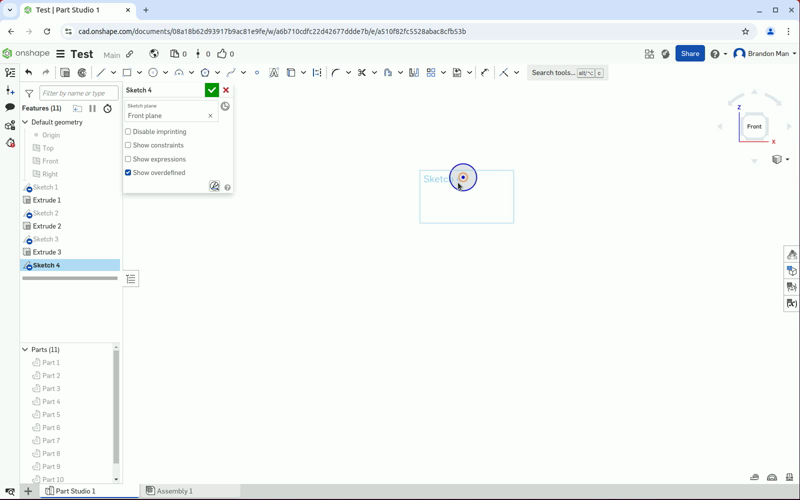
scroll(6)
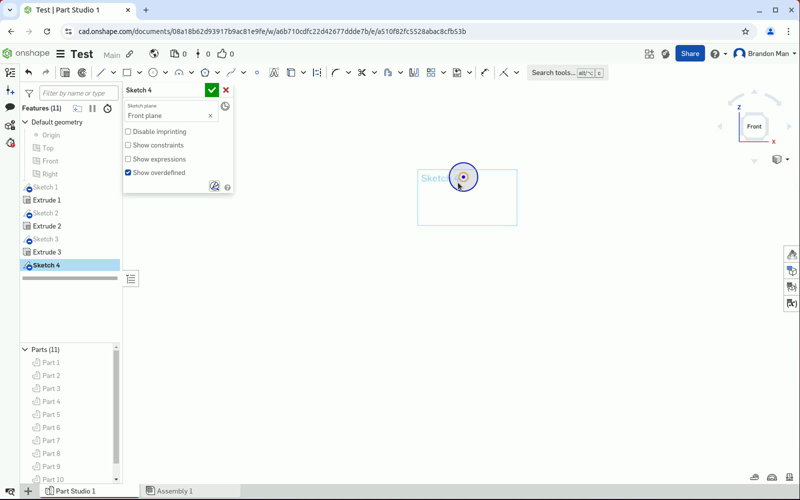
scroll(6)
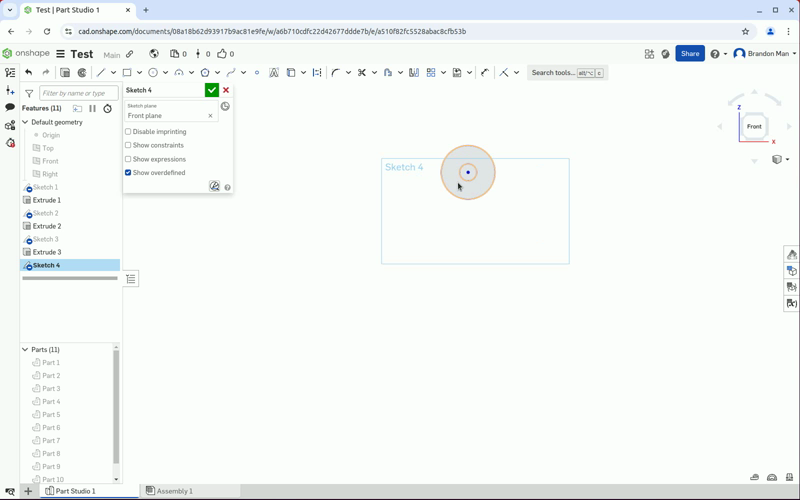
scroll(6)
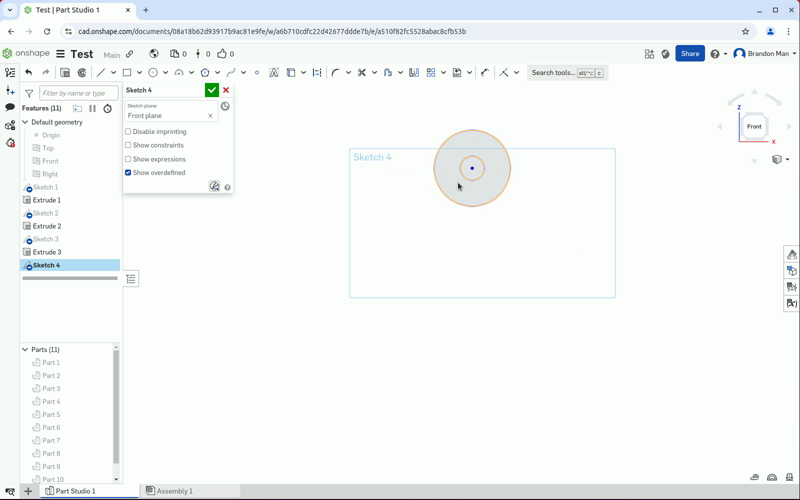
scroll(6)
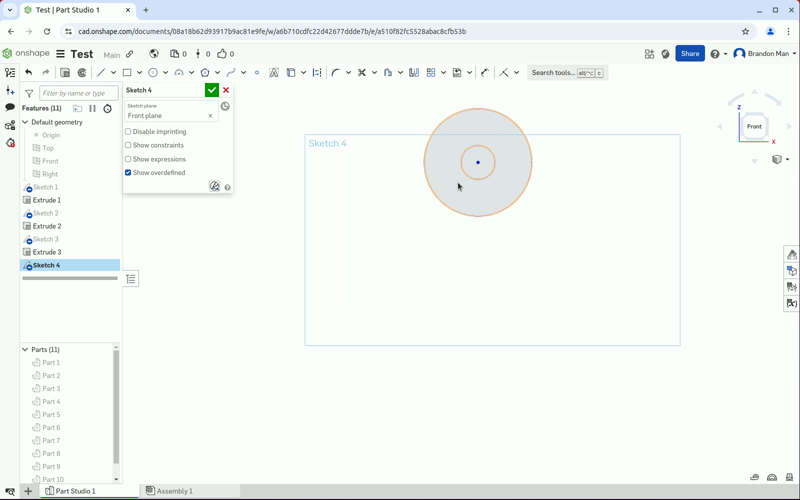
scroll(6)
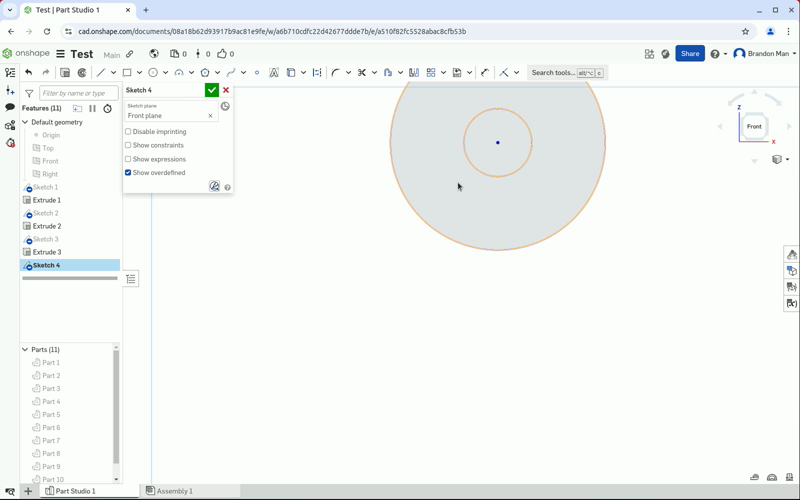
click(458, 182)
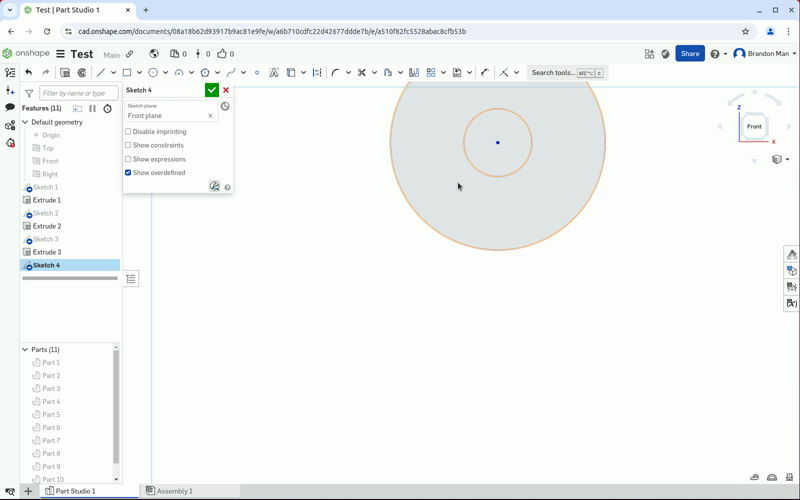
scroll(-6)
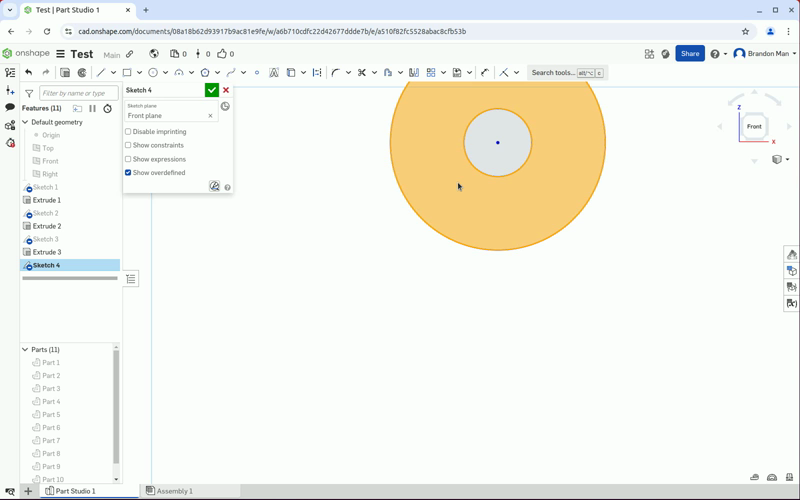
scroll(-6)
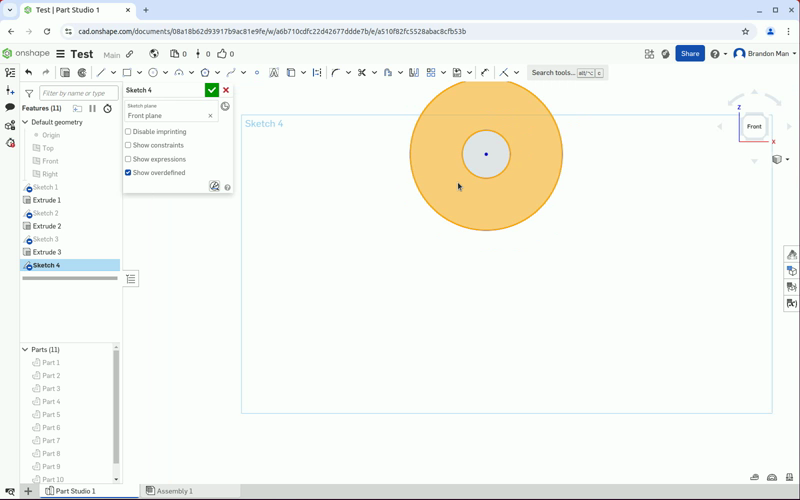
scroll(-6)
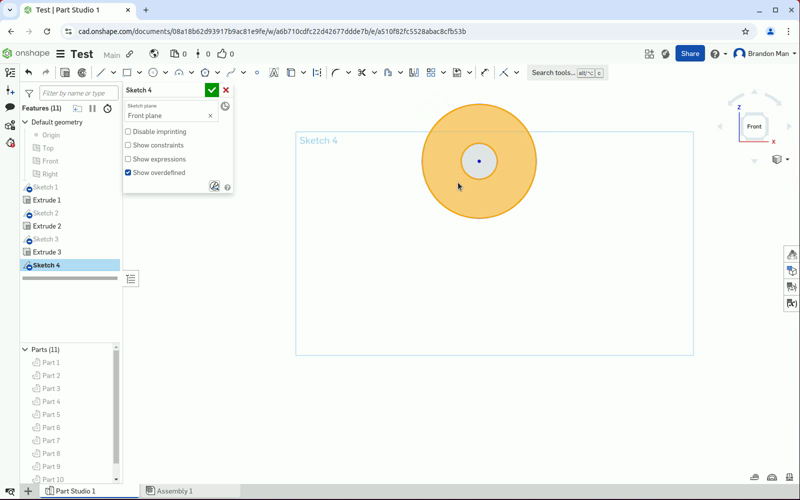
scroll(-6)
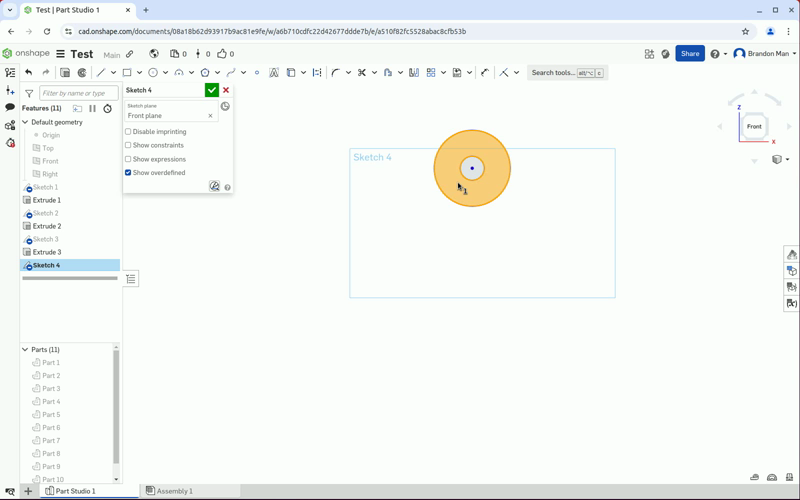
scroll(-6)
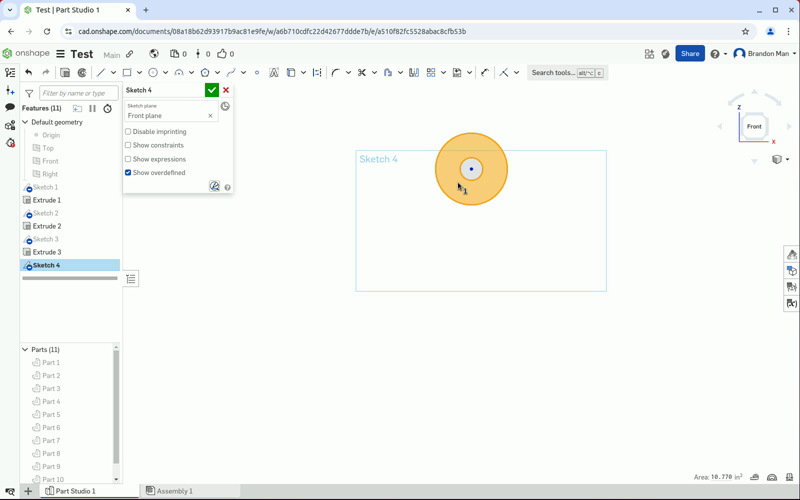
scroll(-6)
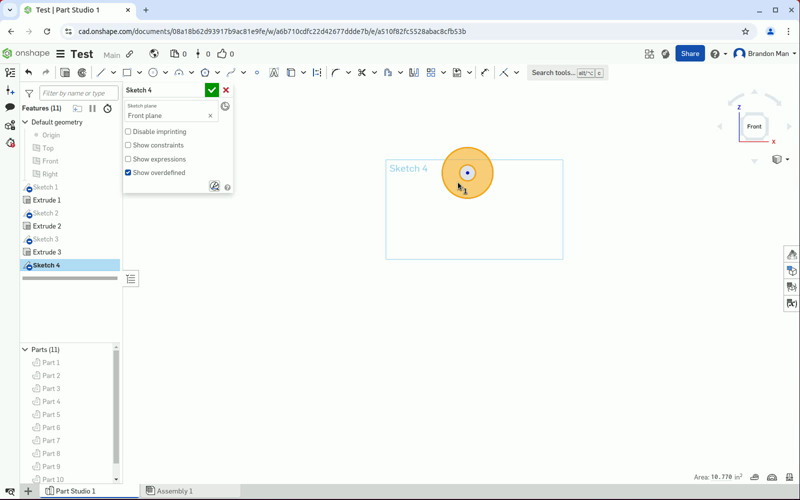
scroll(-6)
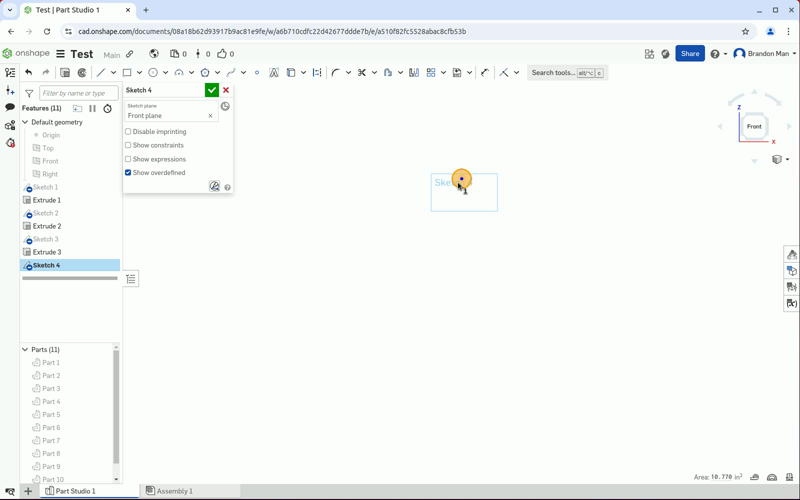
mouse_move(69, 352)
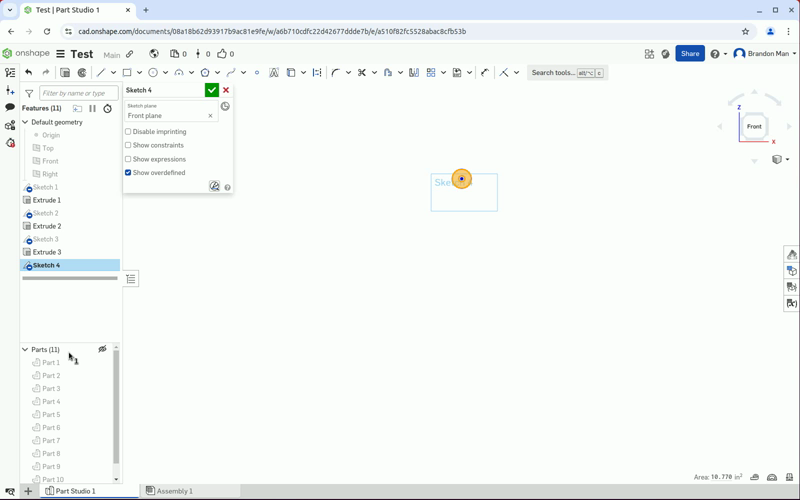
key(shift+y)
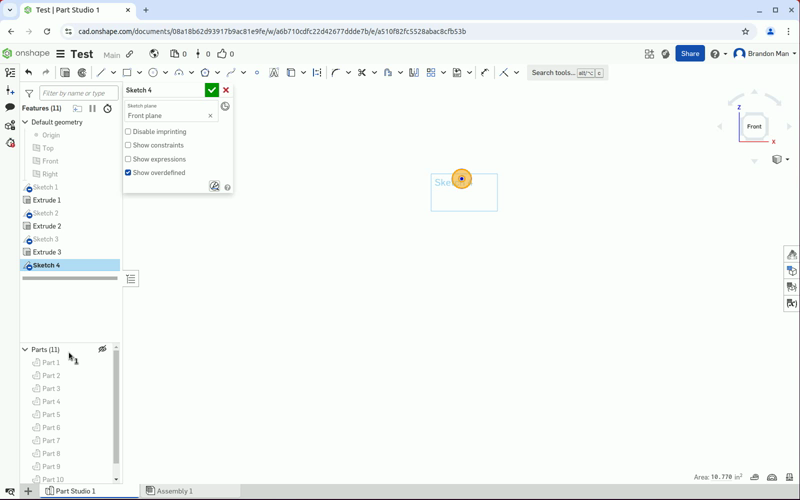
key(shift+e)
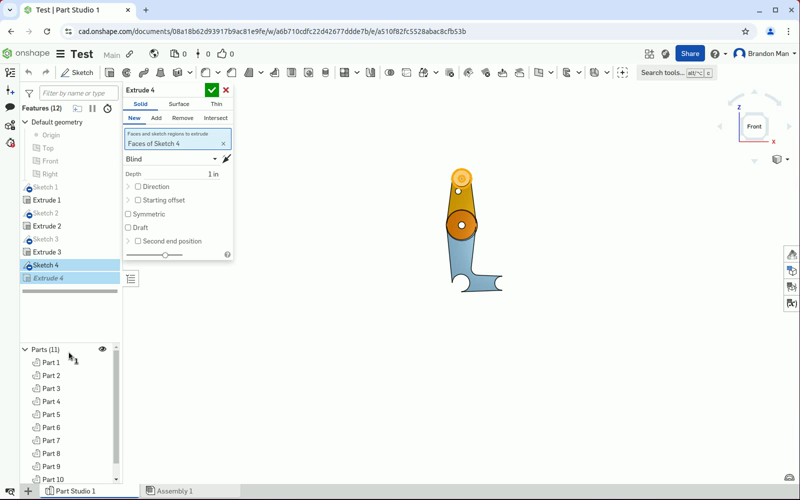
mouse_move(143, 106)
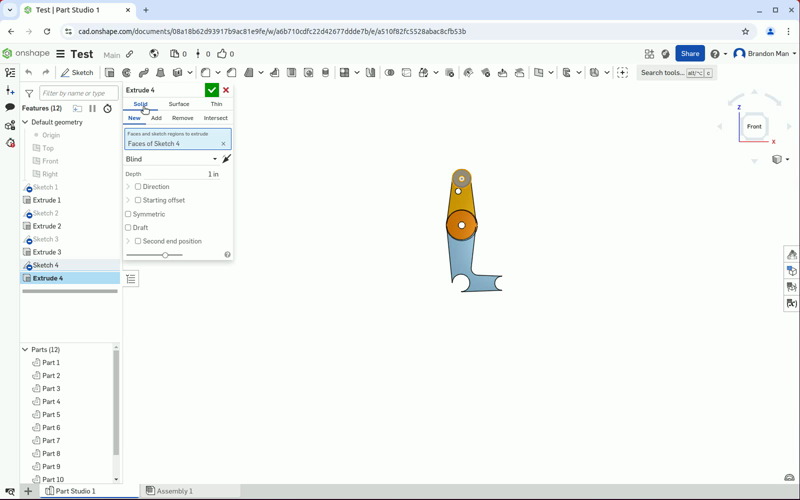
click(143, 106)
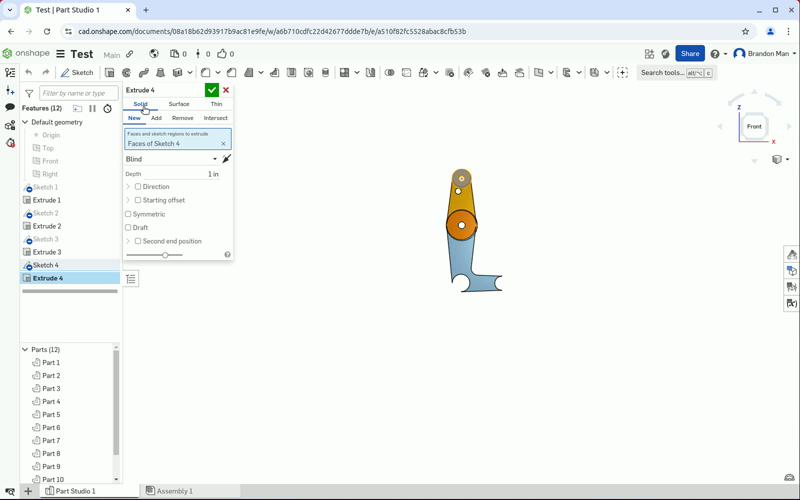
mouse_move(137, 120)
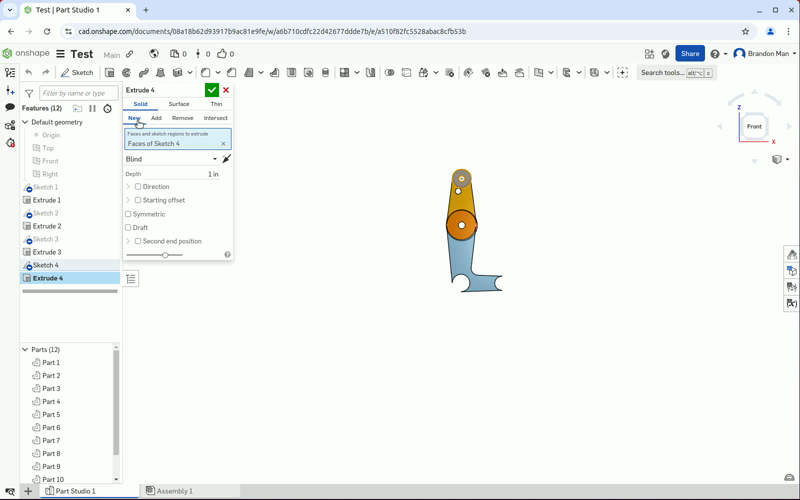
click(137, 120)
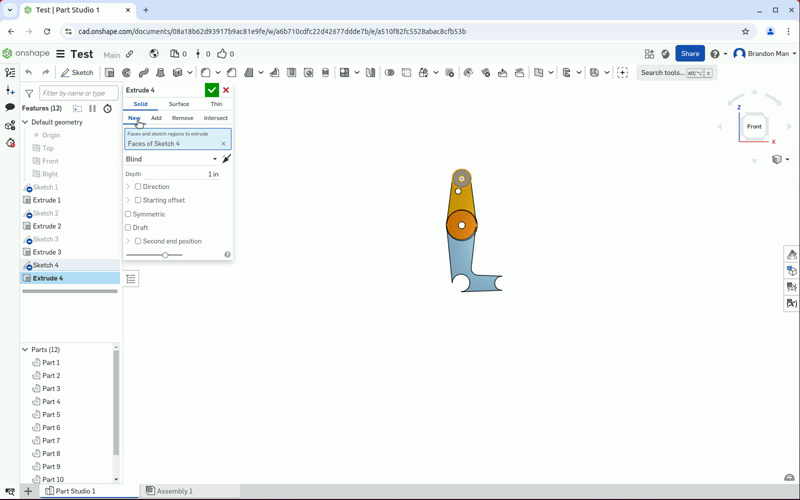
key(tab, 4)
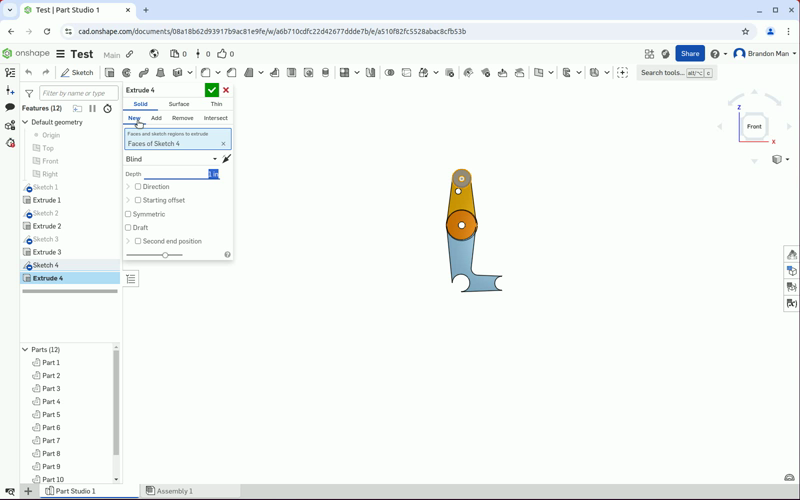
text(0.481)
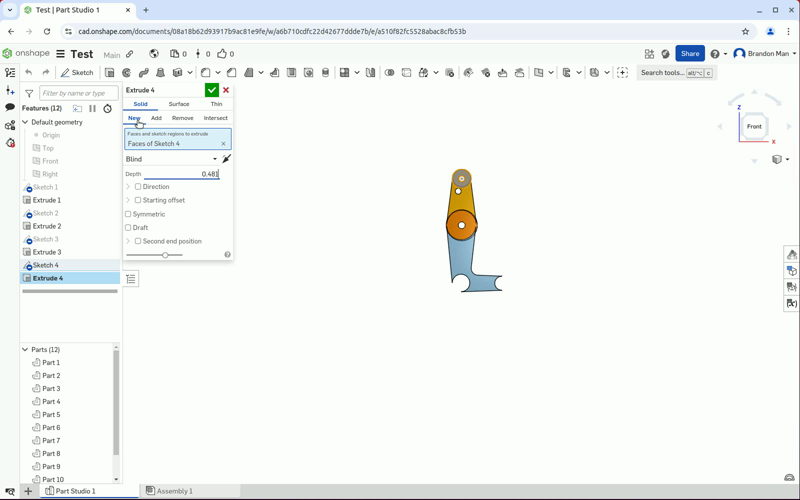
key(enter)
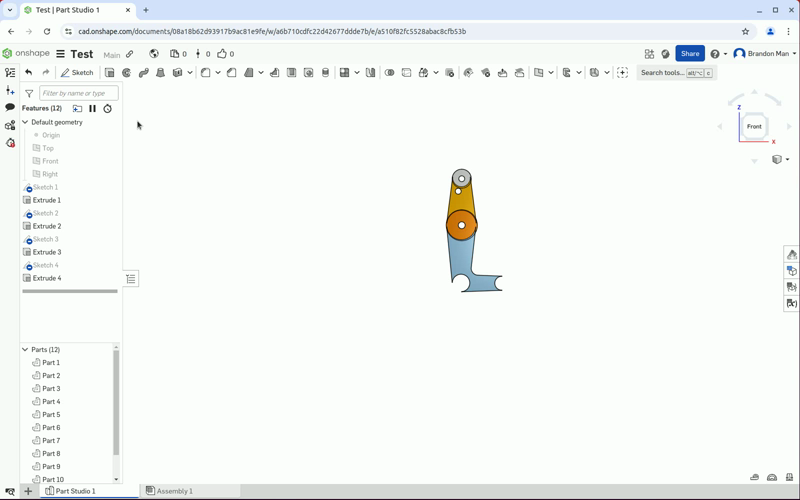
key(shift+h)
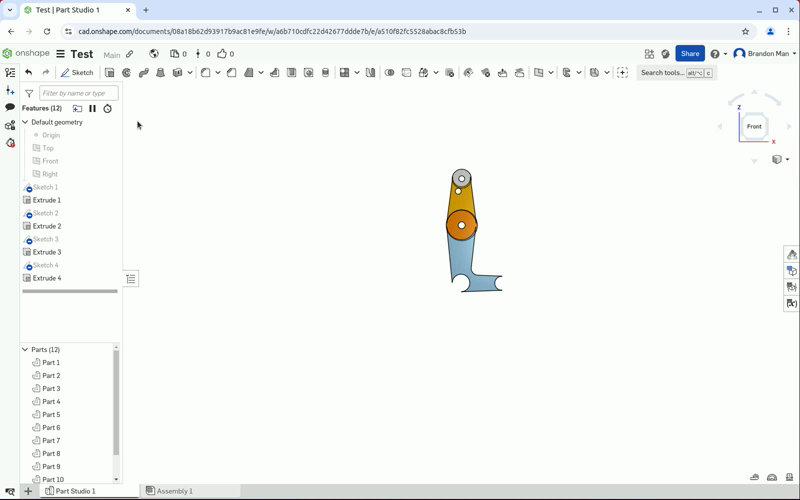
key(shift+h)
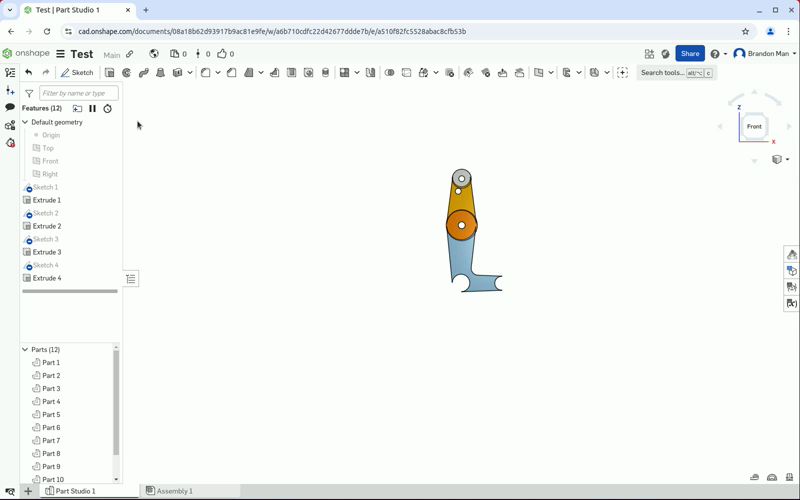
mouse_move(73, 189)
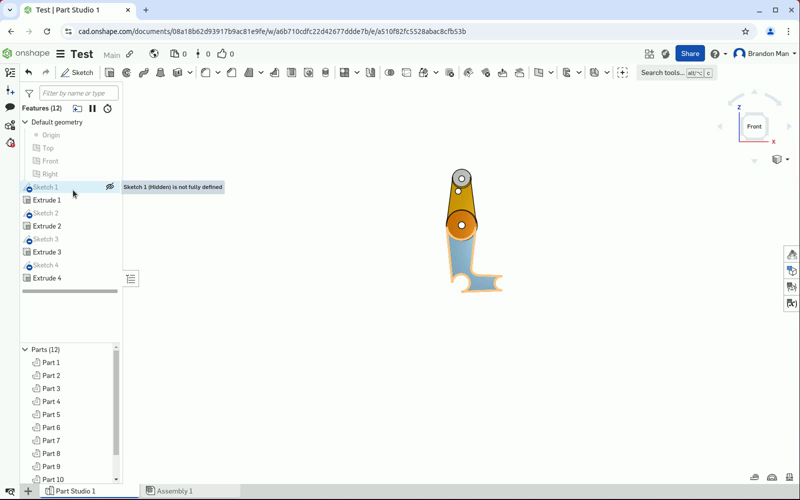
click(73, 189)
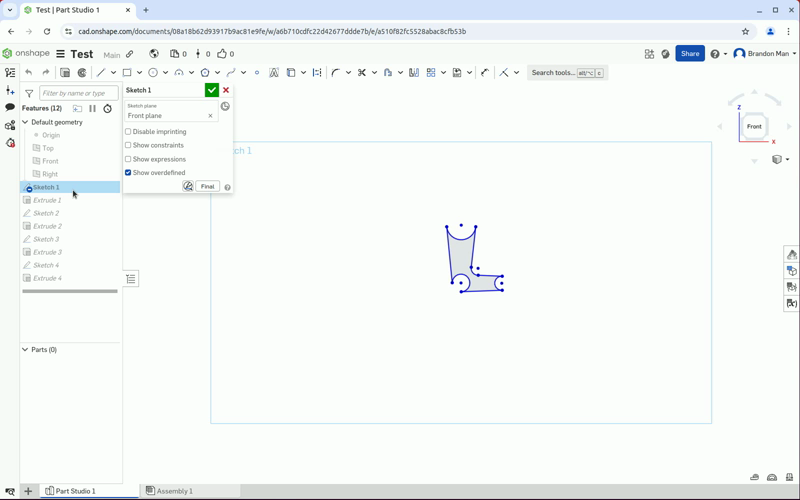
mouse_move(229, 92)
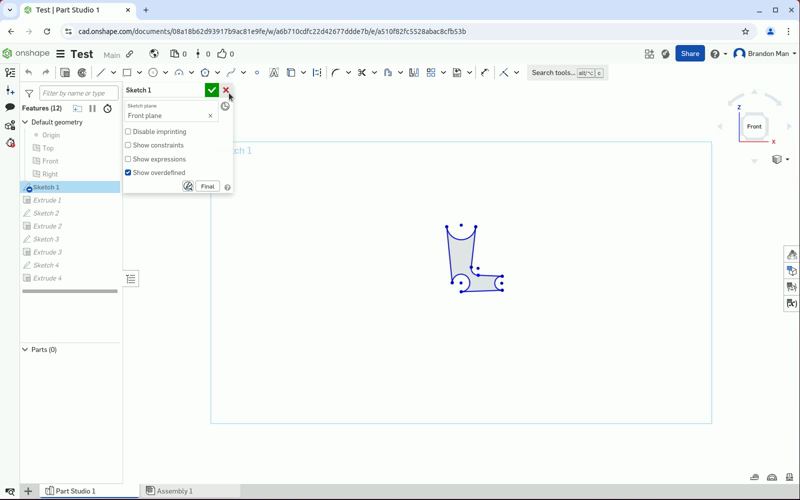
click(229, 92)
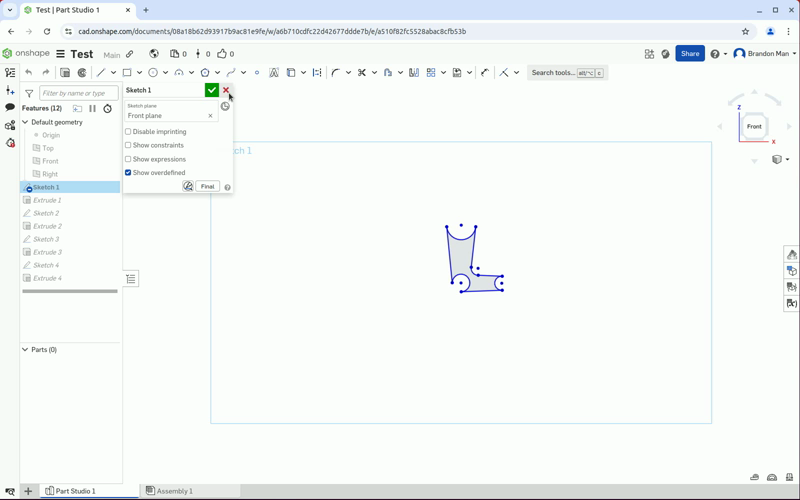
key(shift+s)
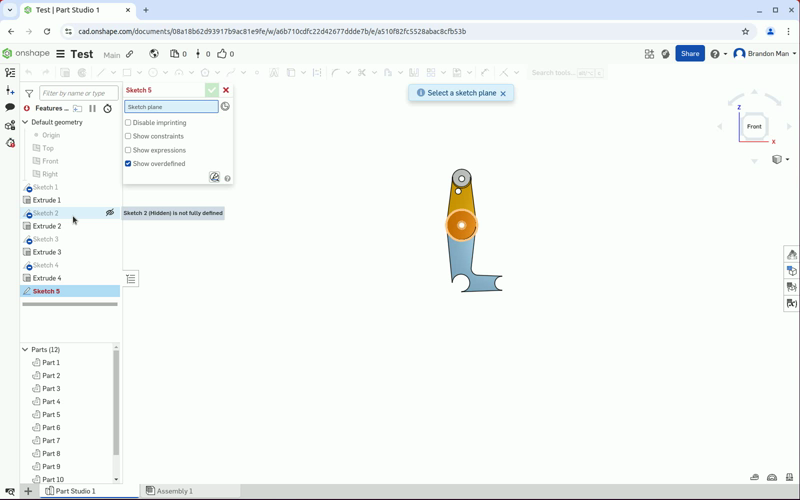
scroll(3)
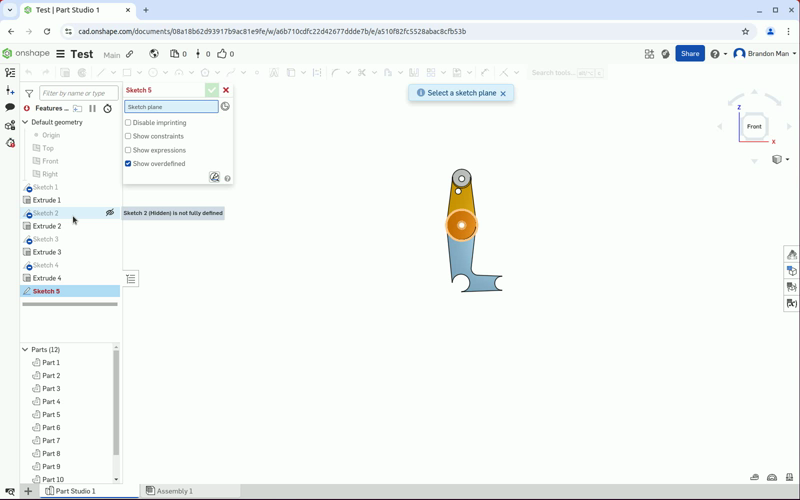
mouse_move(73, 163)
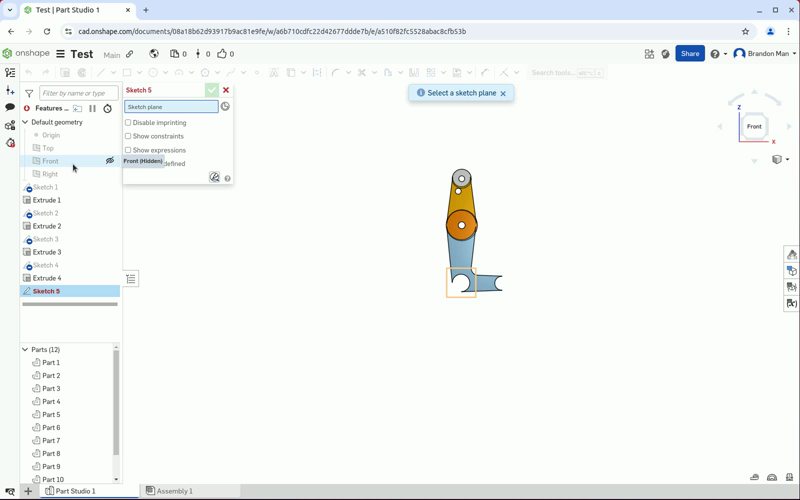
click(73, 163)
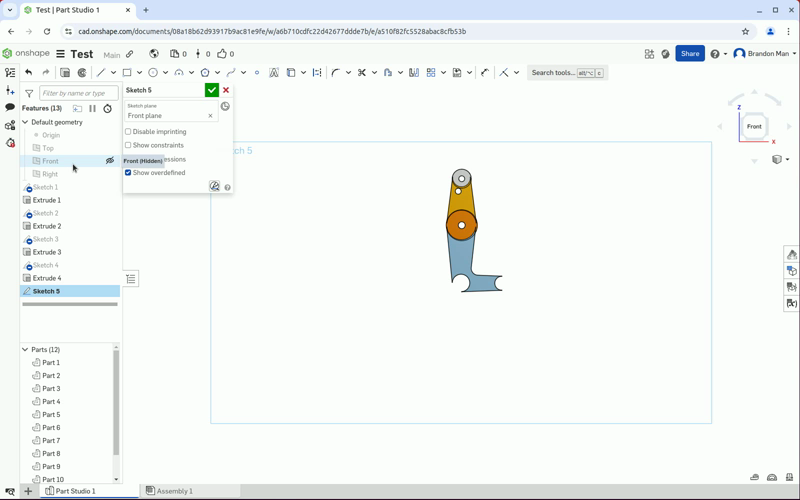
mouse_move(69, 352)
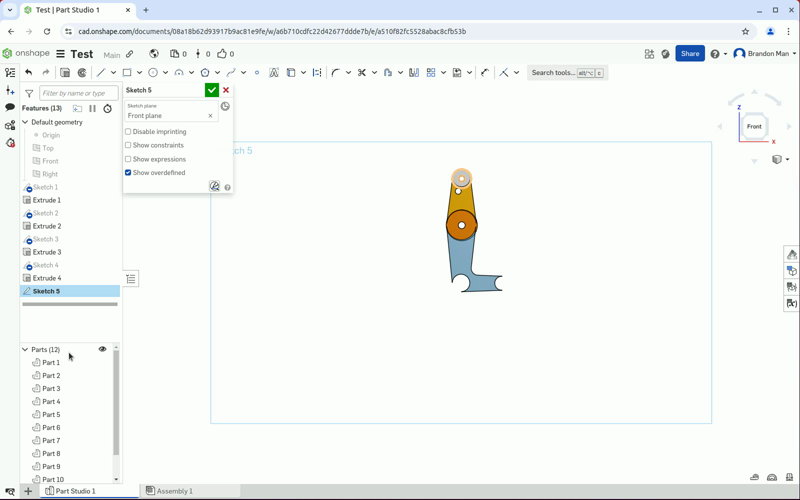
key(y)
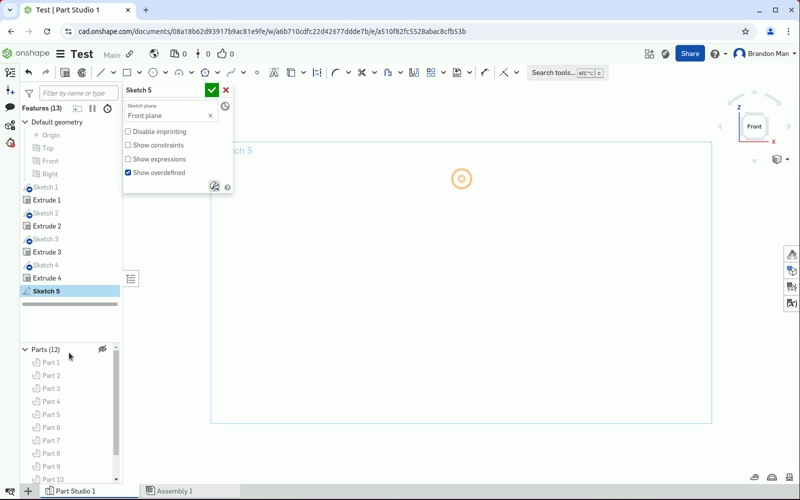
key(c)
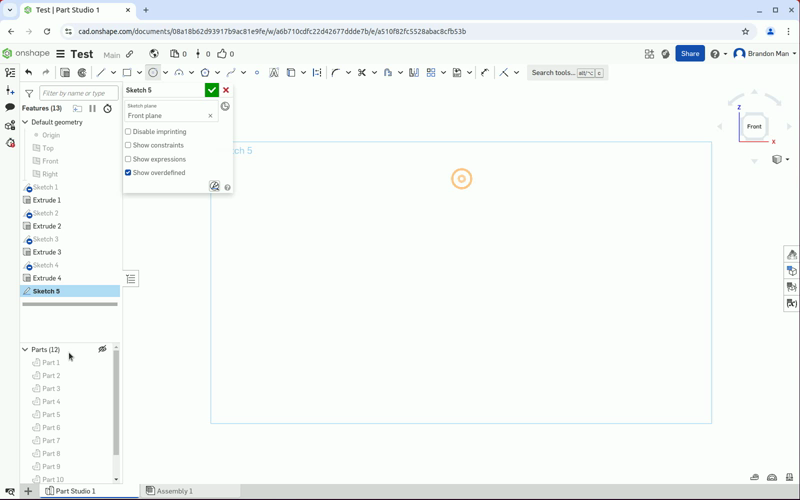
key_down(shift)
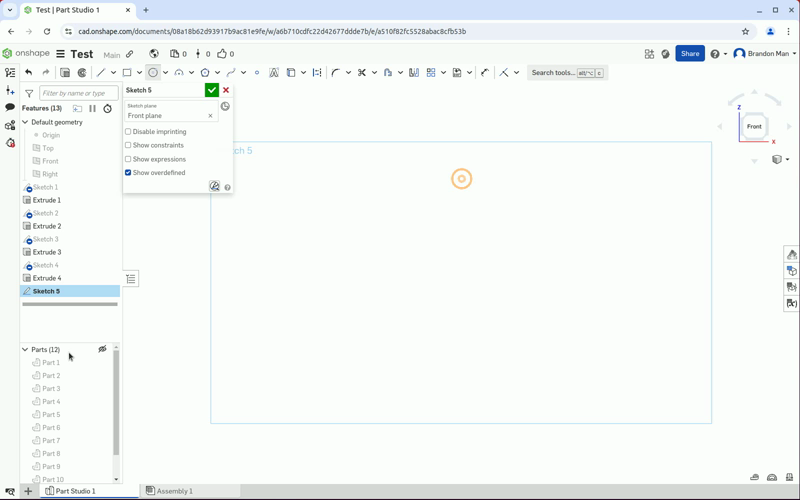
mouse_move(461, 282)
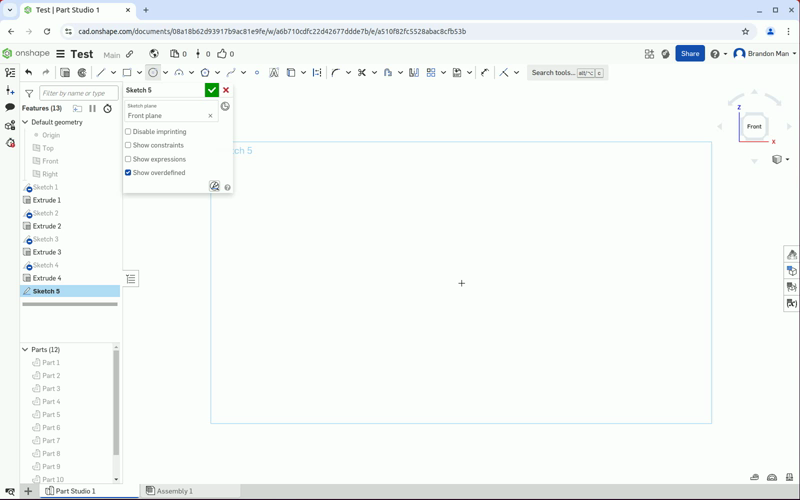
click(461, 282)
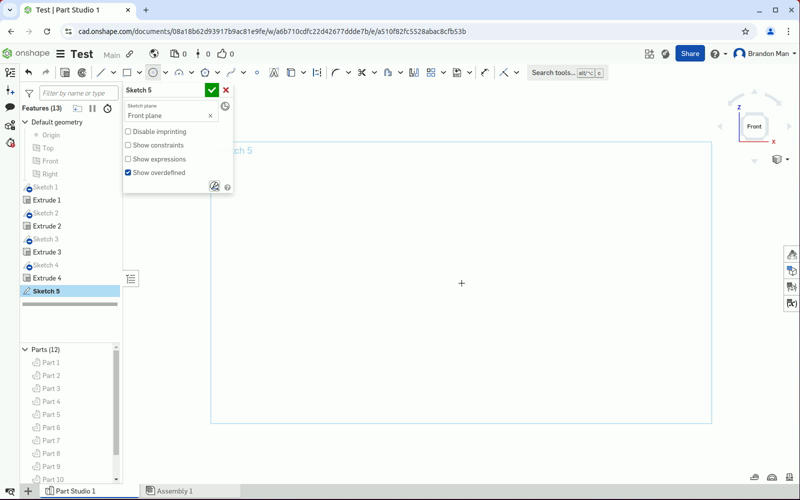
key_up(shift)
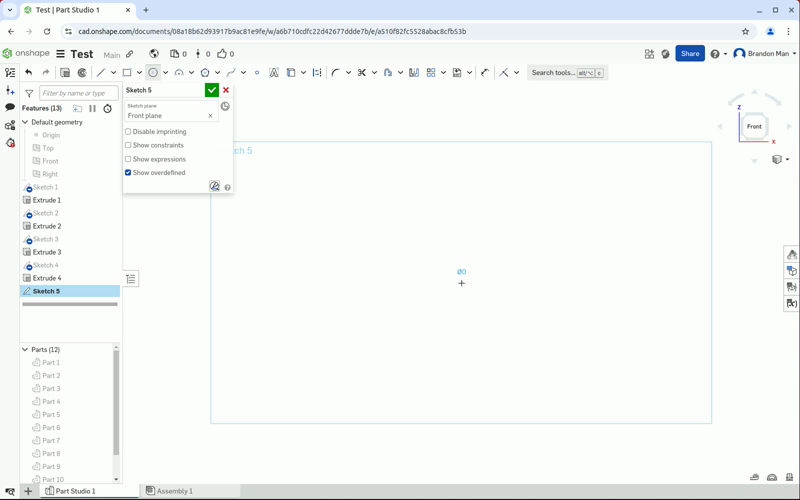
mouse_move(471, 282)
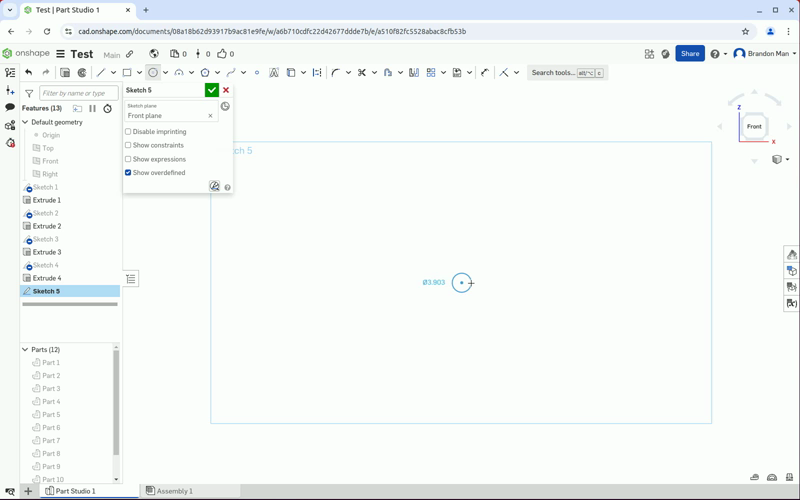
click(471, 282)
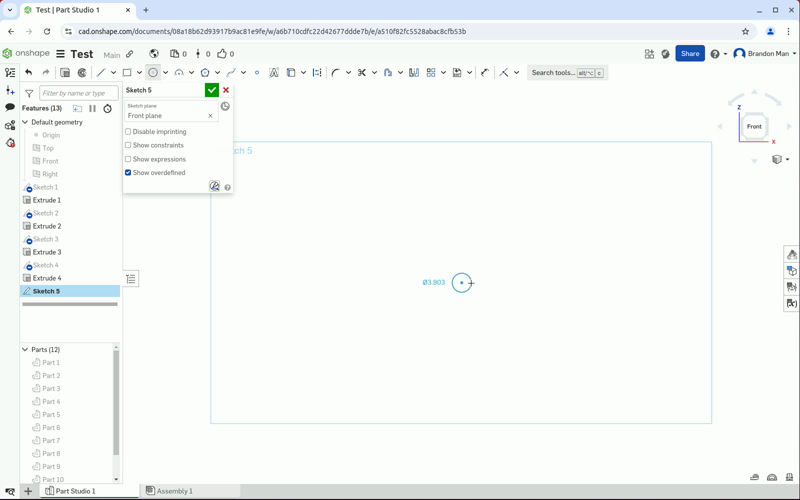
key(esc)
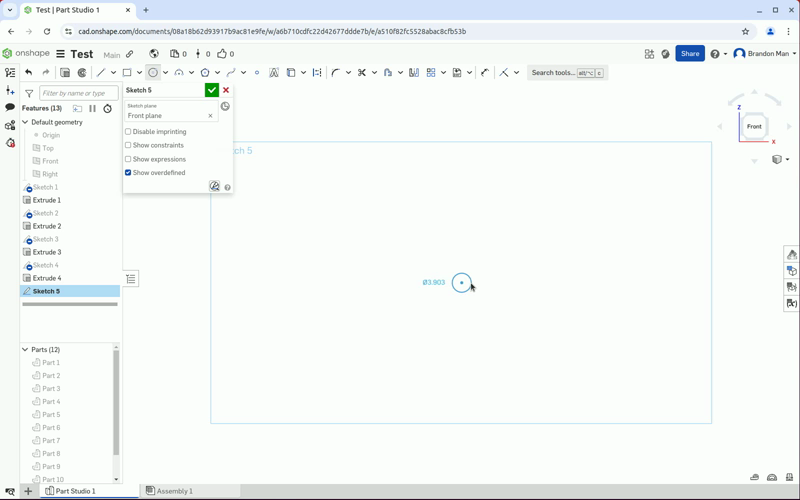
key(c)
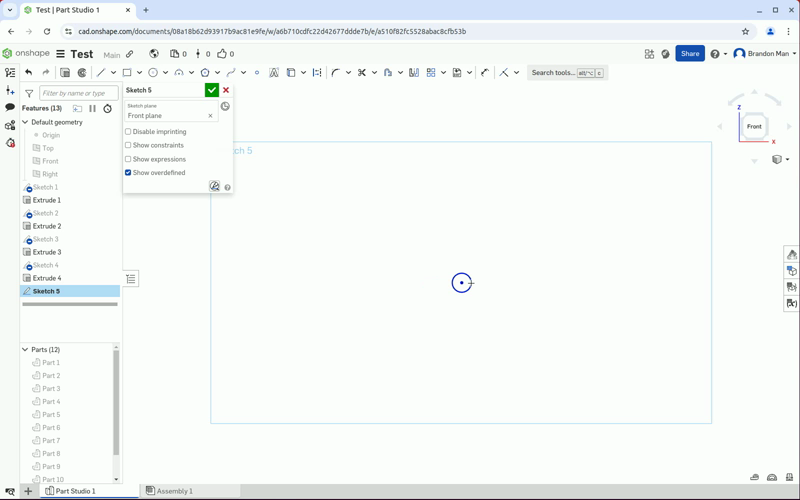
key_down(shift)
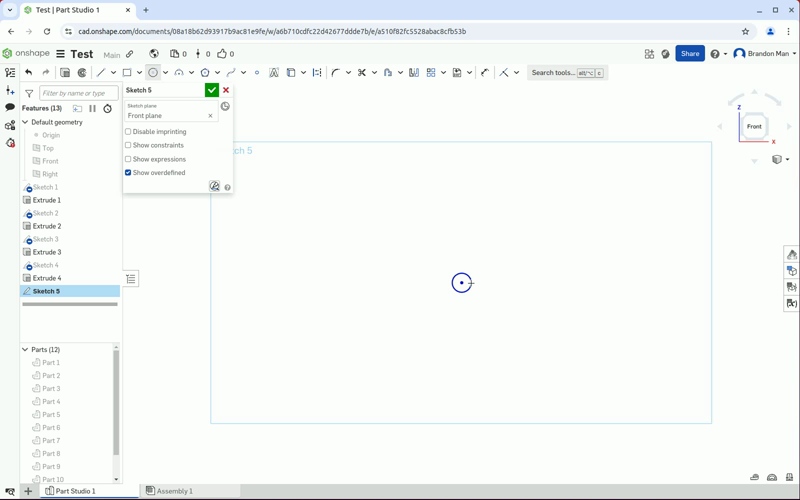
mouse_move(461, 282)
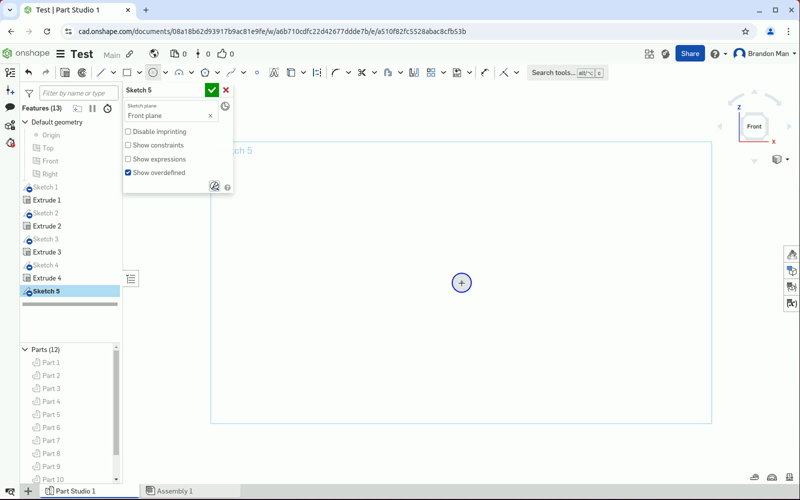
click(461, 282)
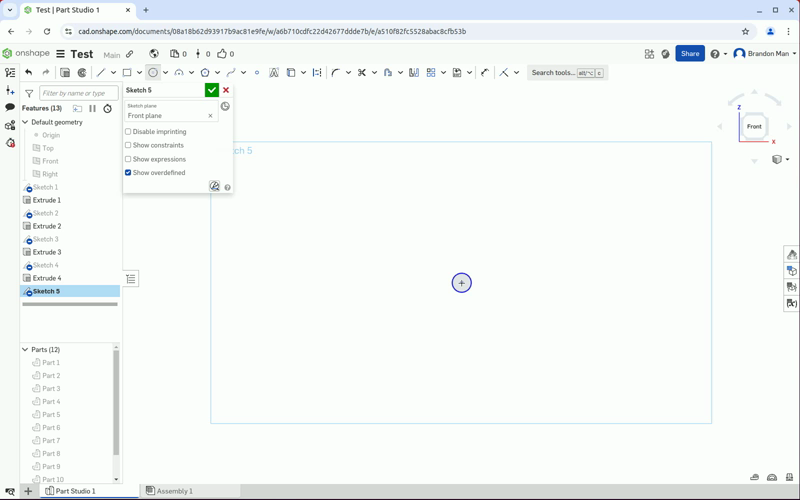
key_up(shift)
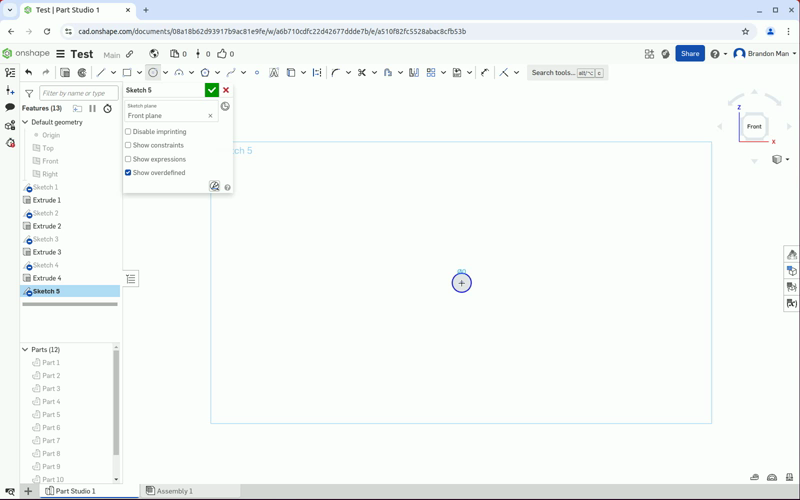
mouse_move(464, 282)
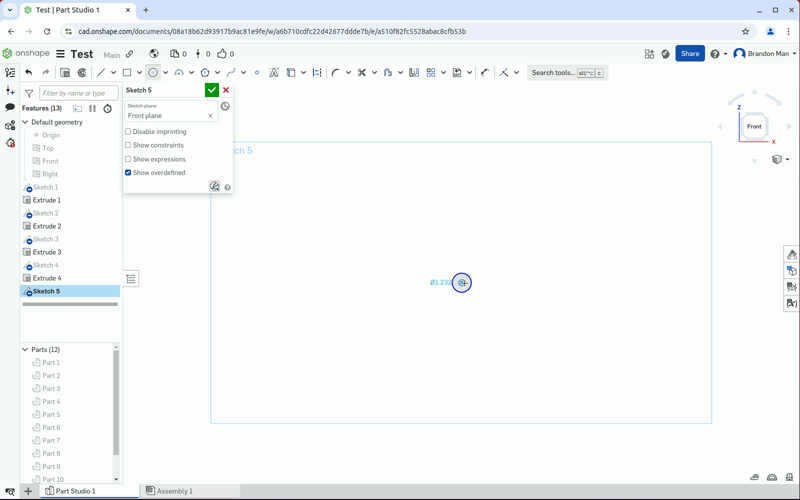
scroll(6)
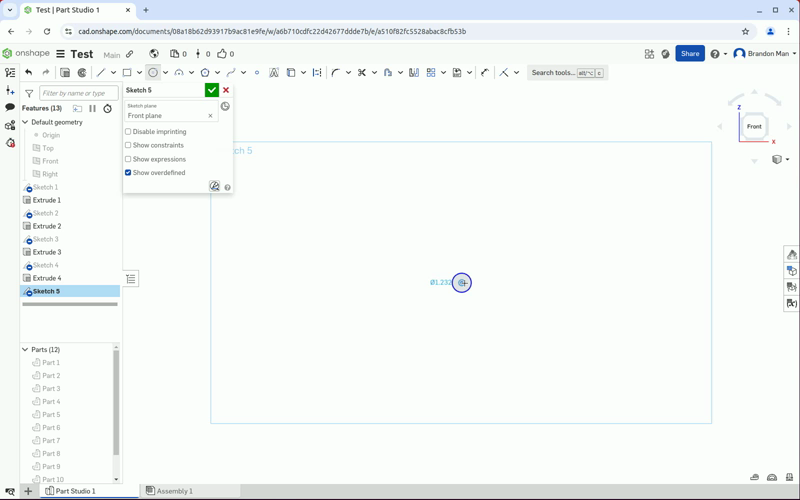
scroll(6)
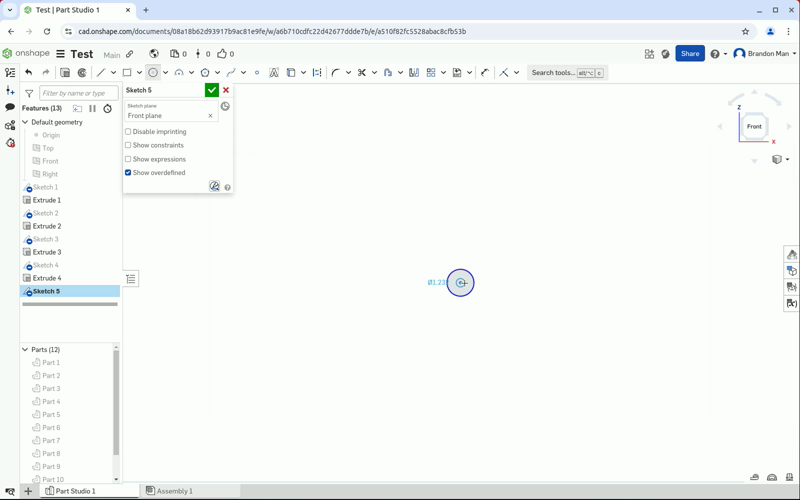
scroll(6)
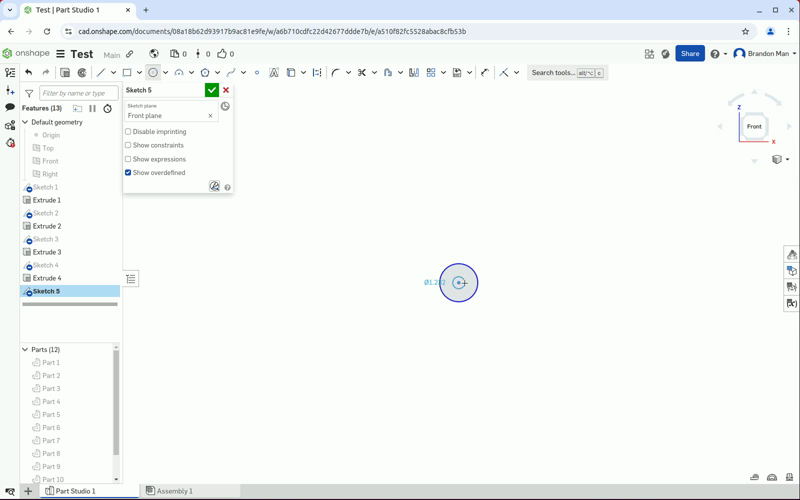
scroll(6)
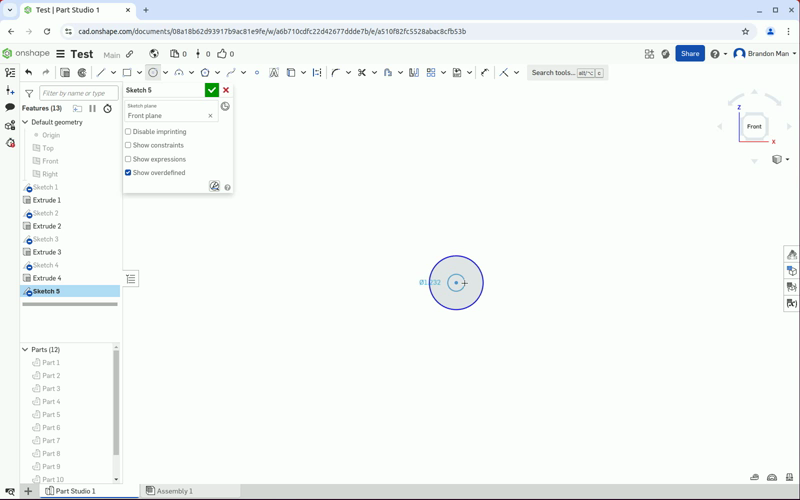
scroll(6)
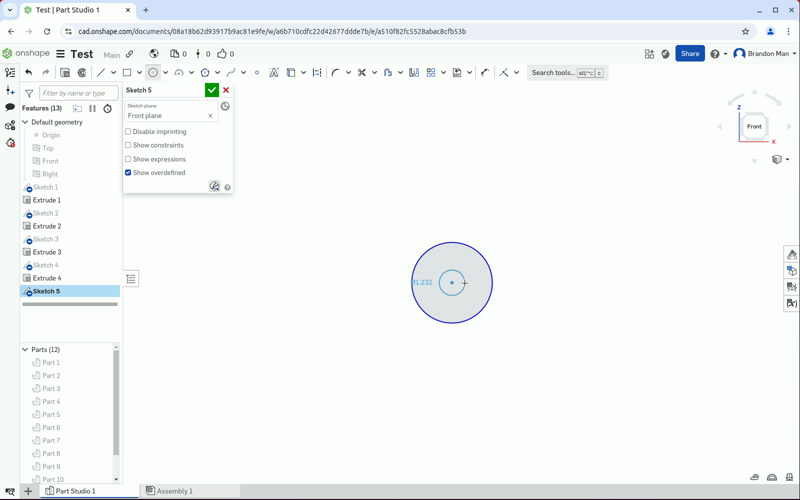
scroll(6)
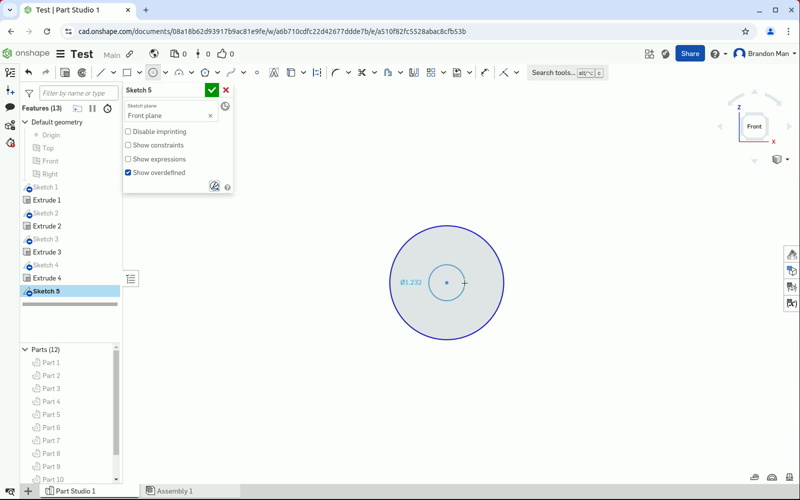
scroll(6)
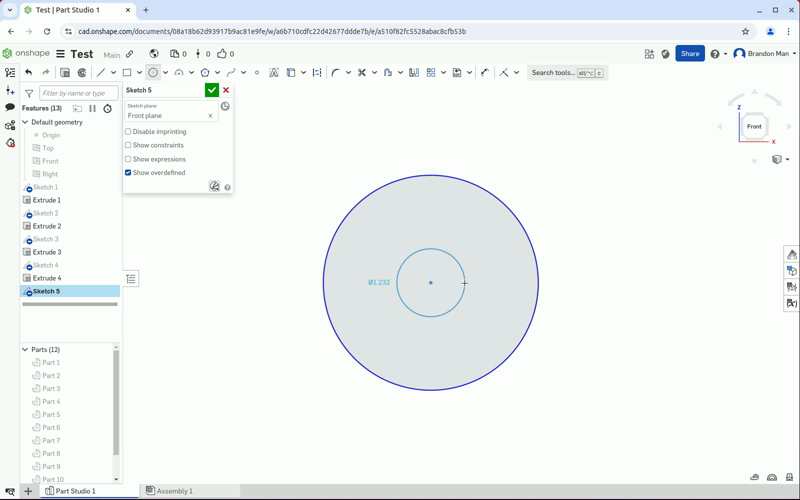
click(464, 282)
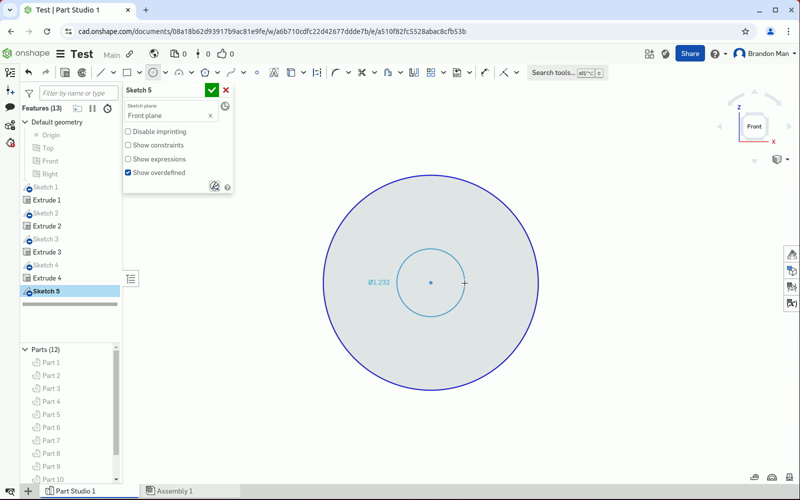
scroll(-6)
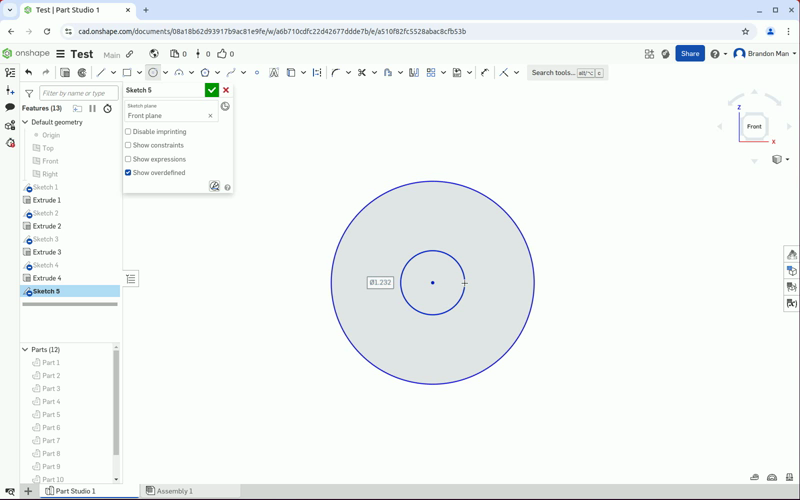
scroll(-6)
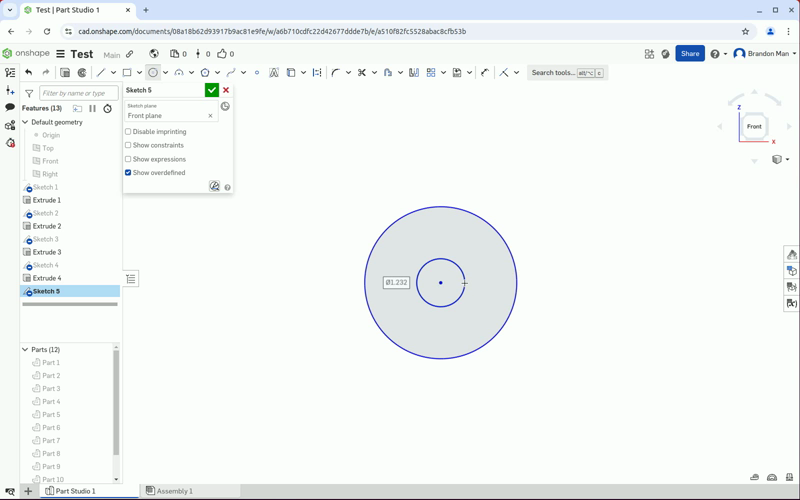
scroll(-6)
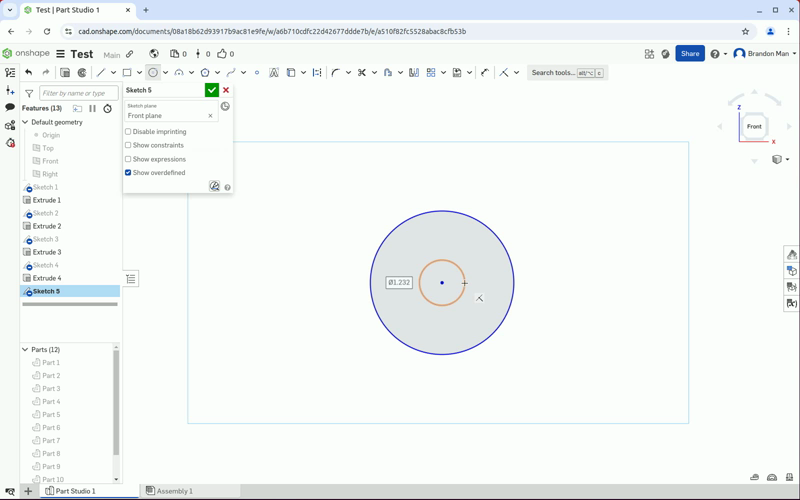
scroll(-6)
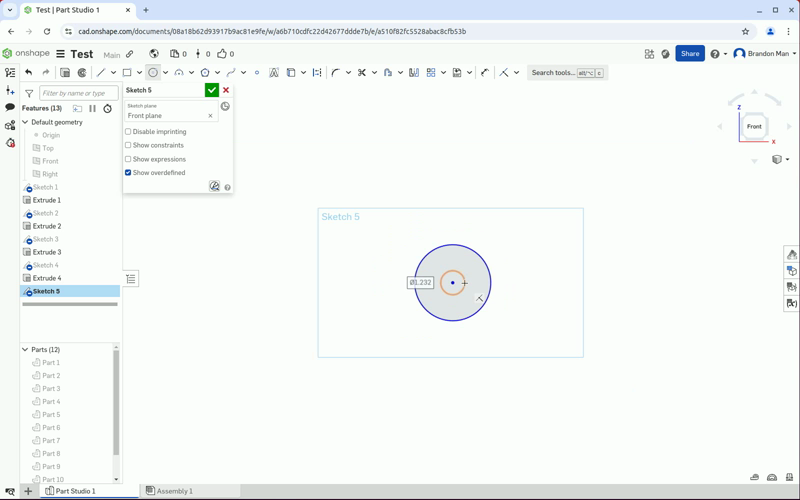
scroll(-6)
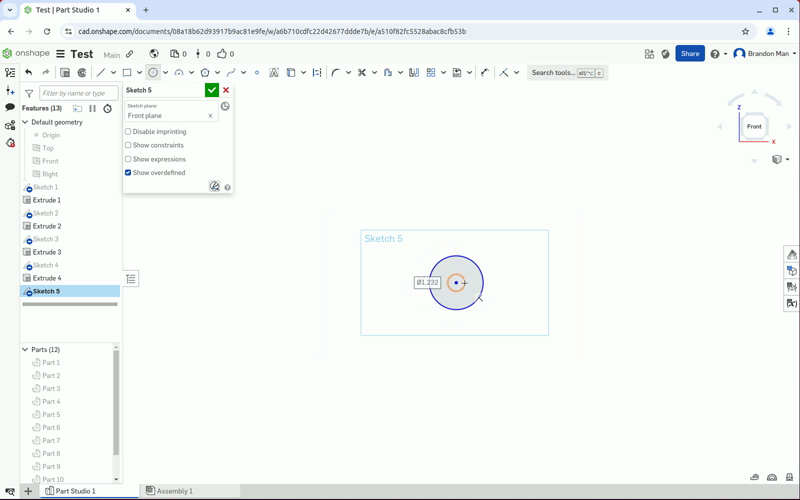
scroll(-6)
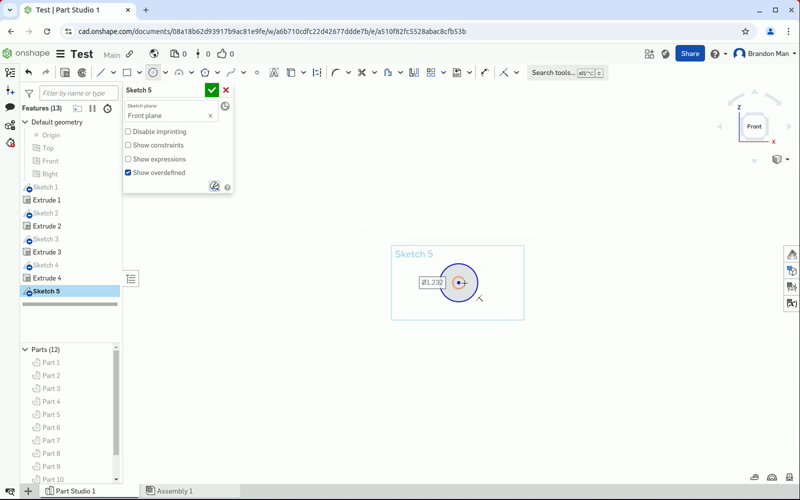
scroll(-6)
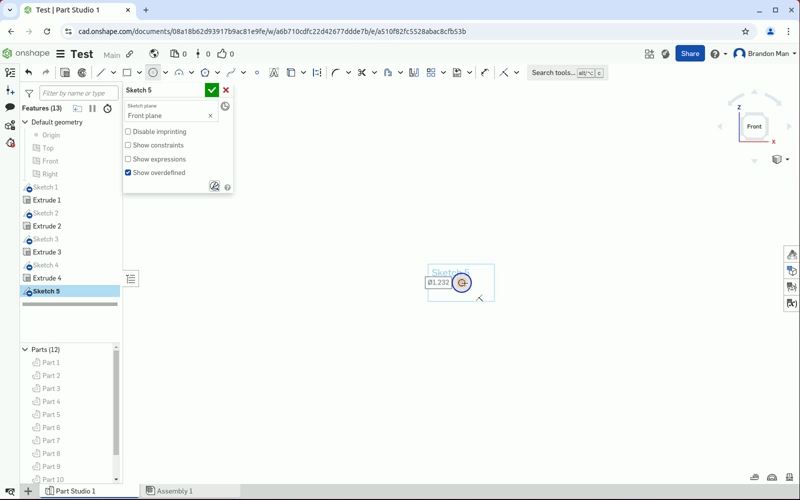
key(esc)
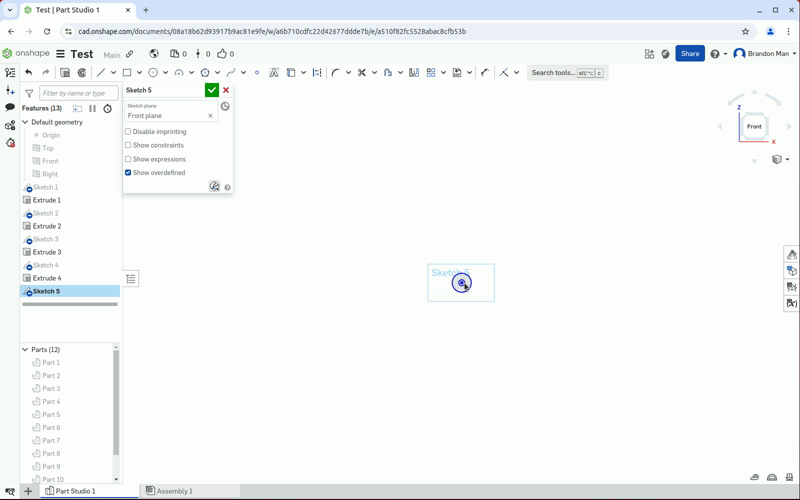
mouse_move(459, 288)
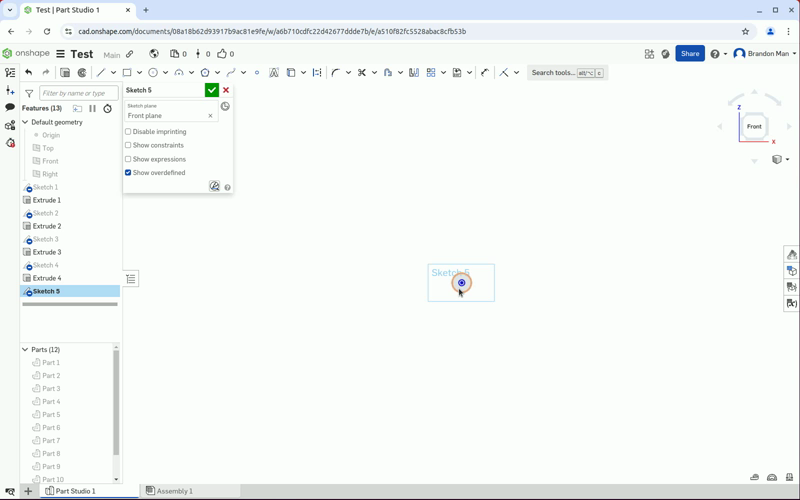
scroll(6)
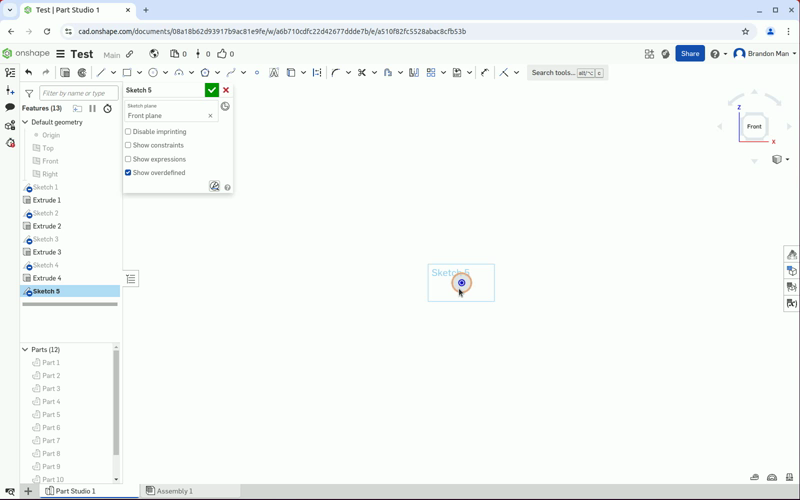
scroll(6)
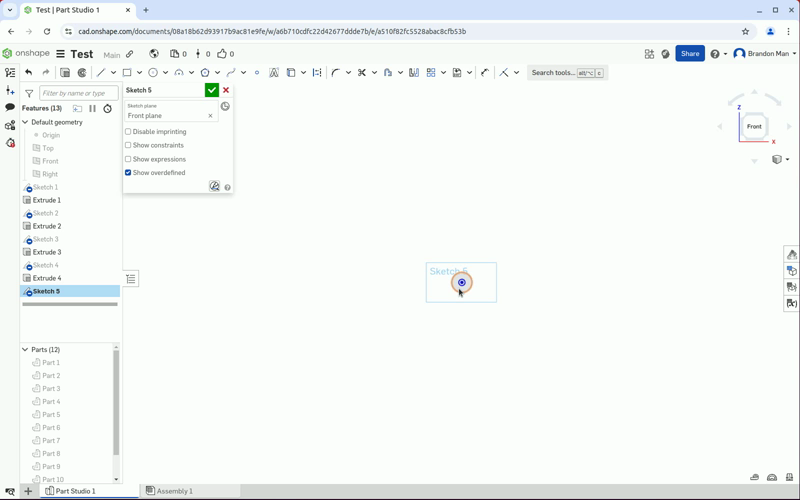
scroll(6)
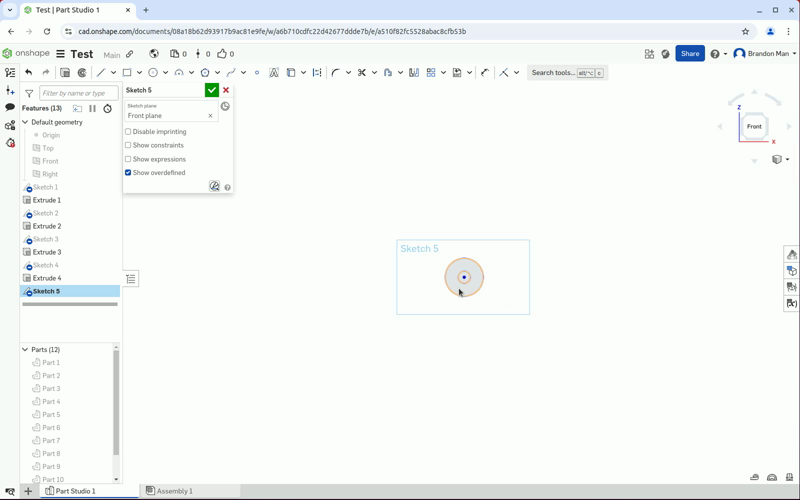
scroll(6)
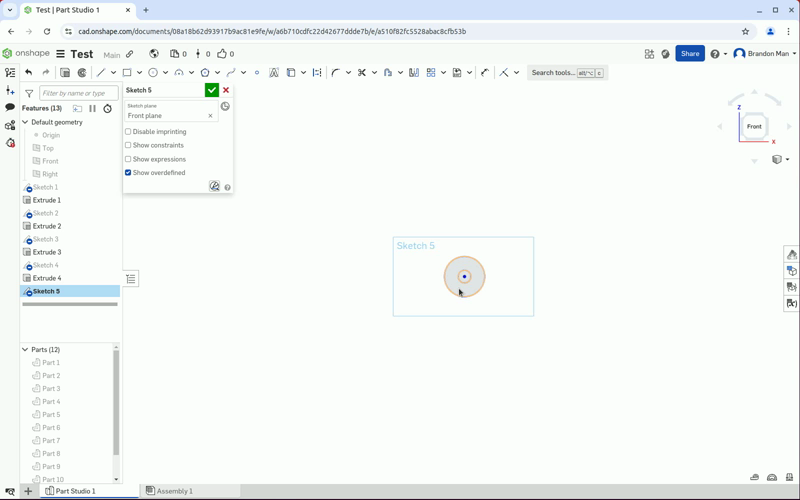
scroll(6)
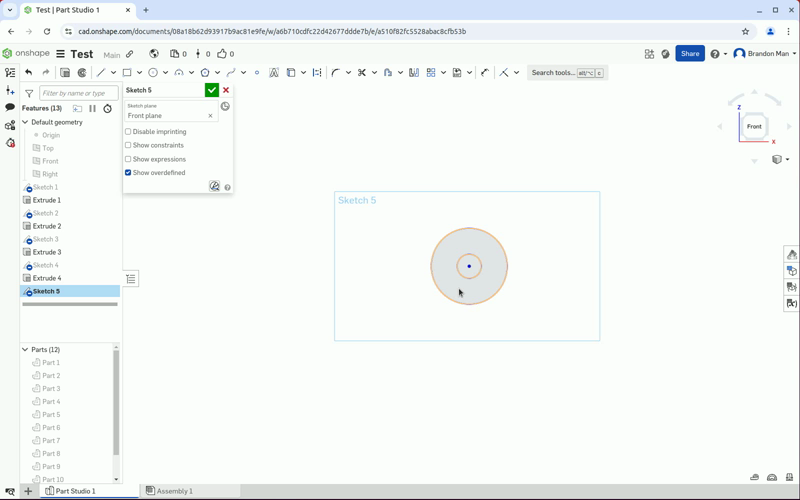
scroll(6)
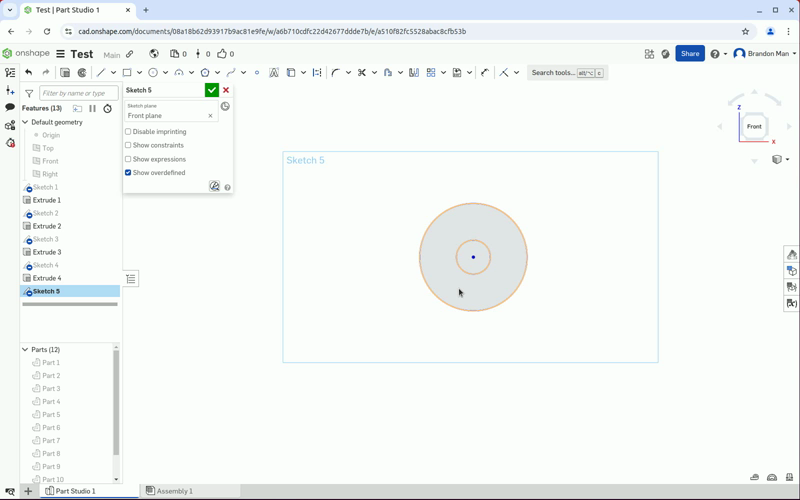
scroll(6)
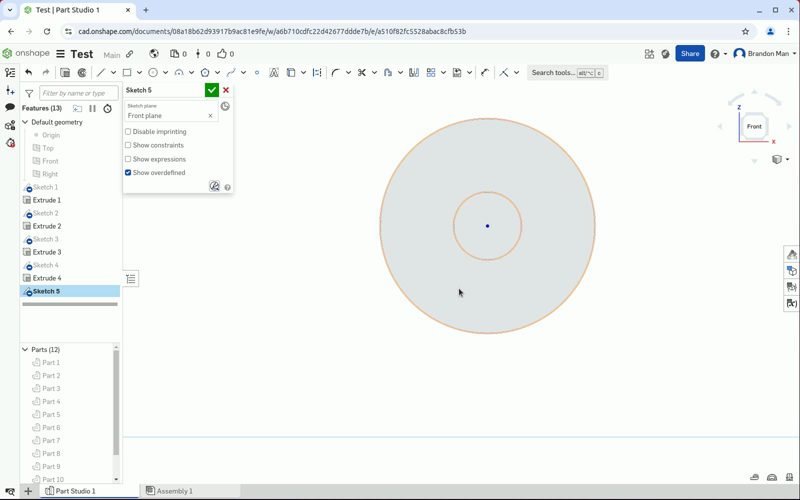
click(459, 288)
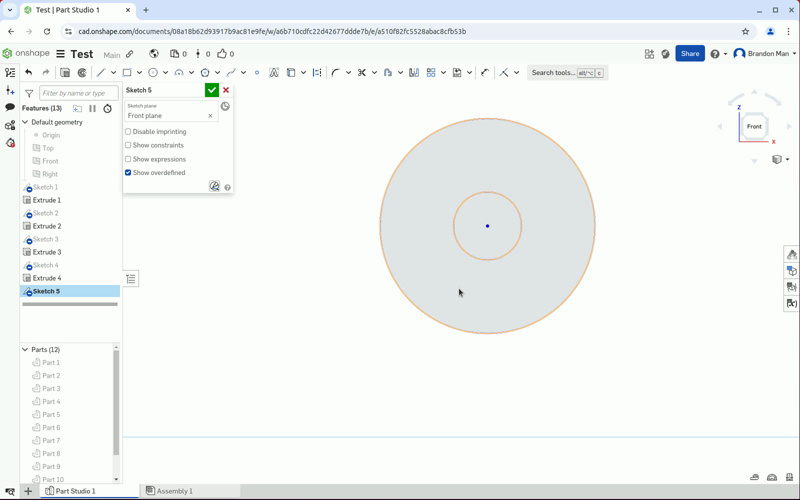
scroll(-6)
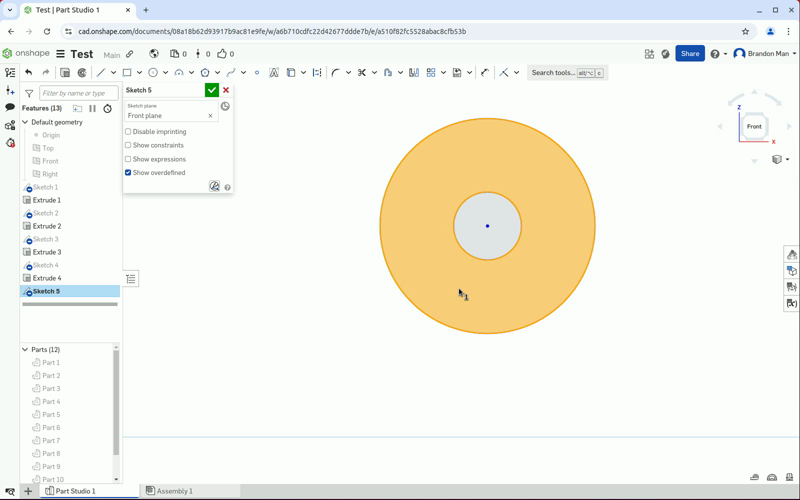
scroll(-6)
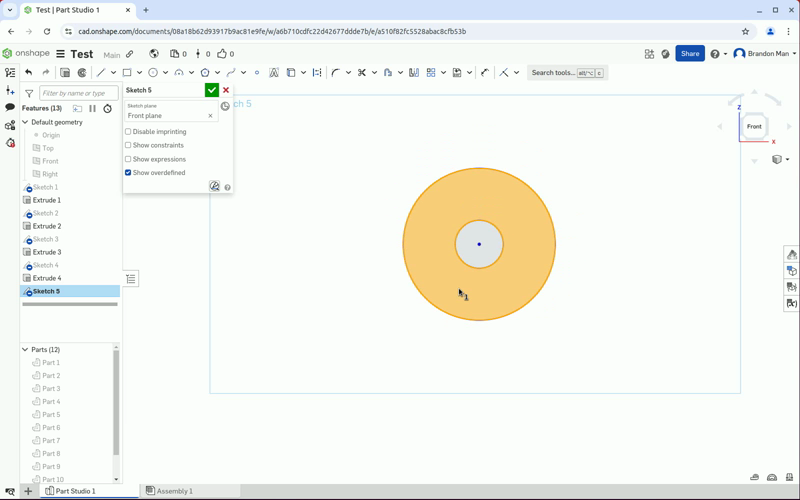
scroll(-6)
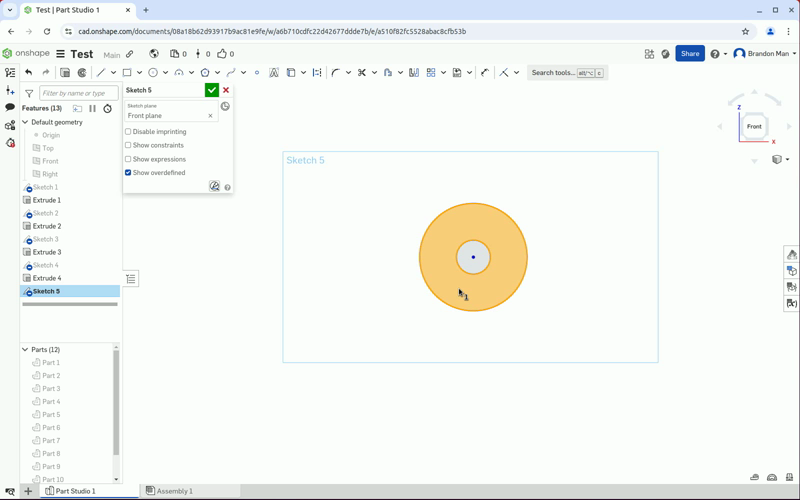
scroll(-6)
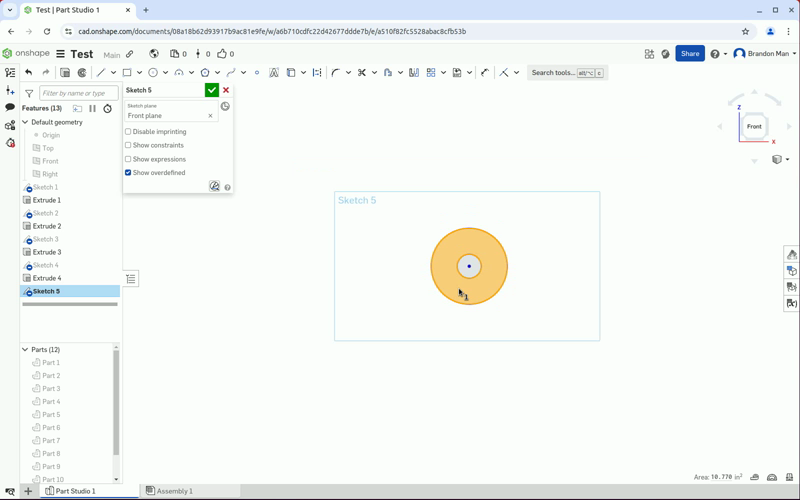
scroll(-6)
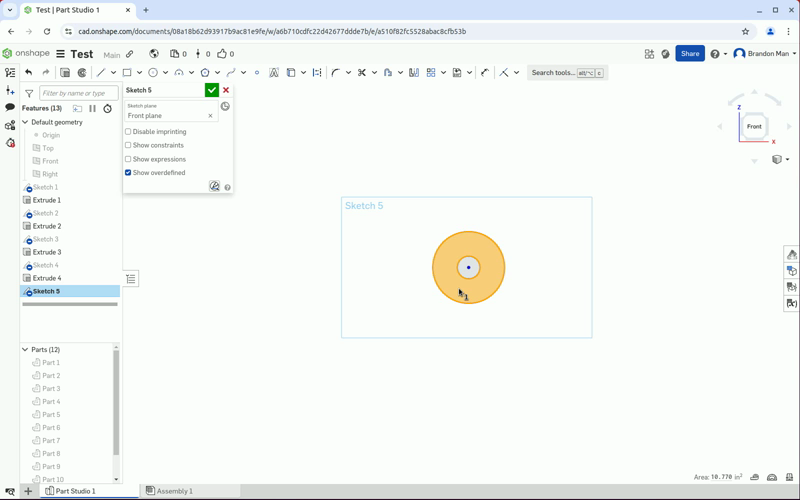
scroll(-6)
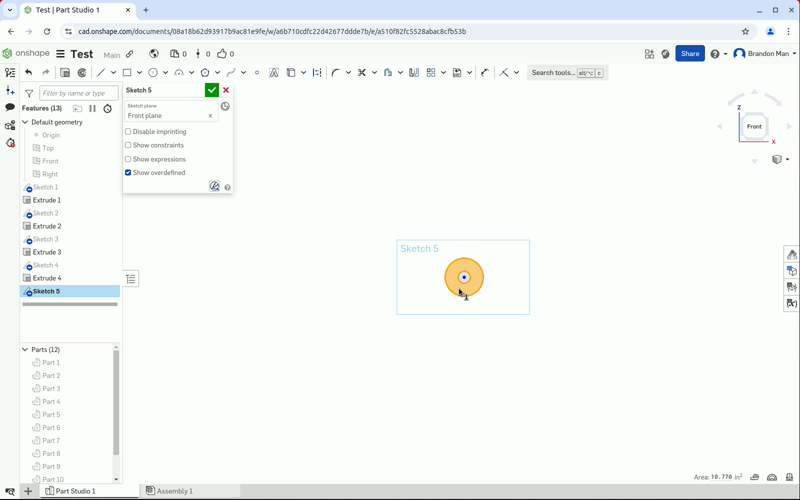
scroll(-6)
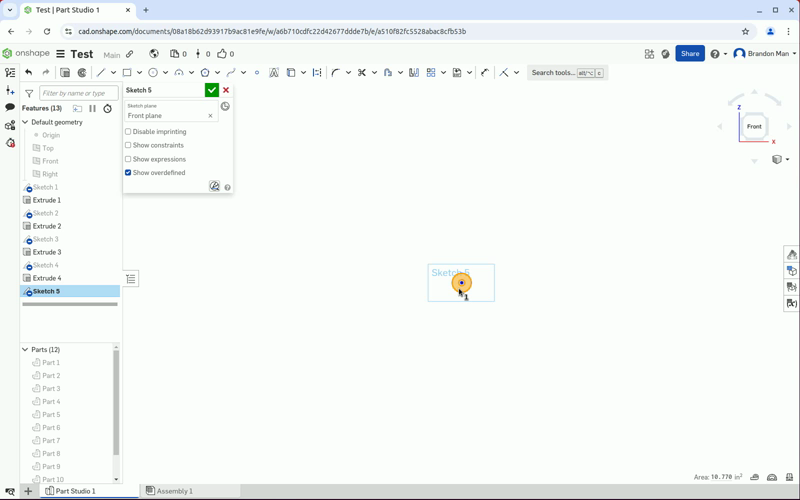
mouse_move(69, 352)
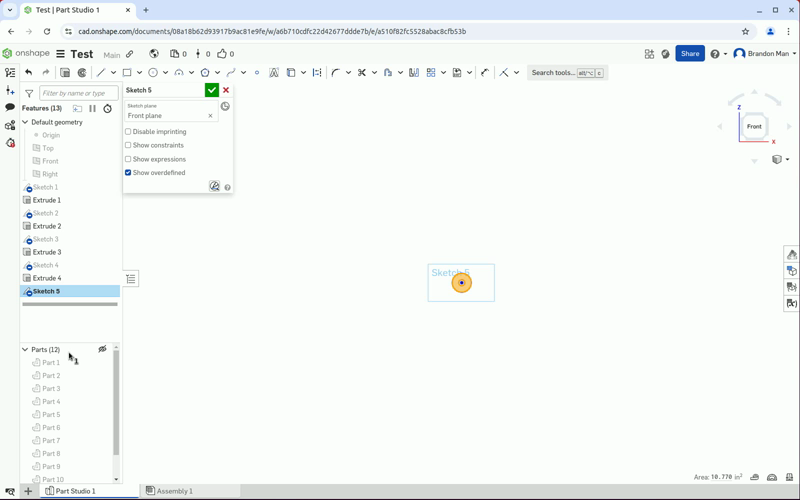
key(shift+y)
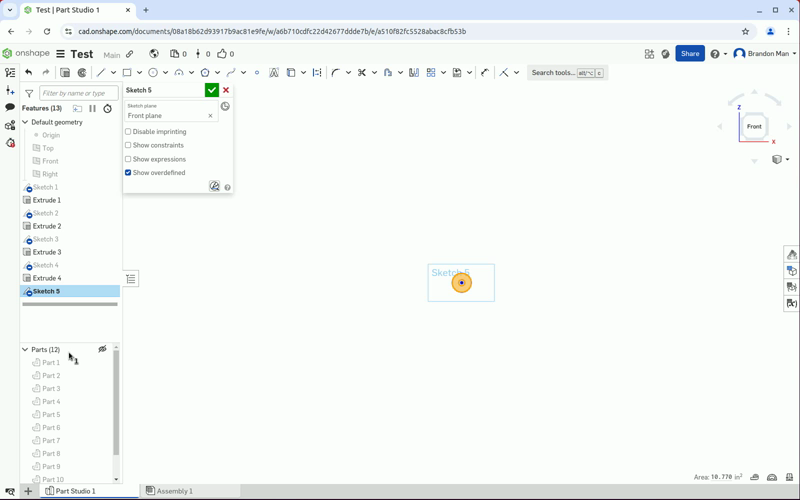
key(shift+e)
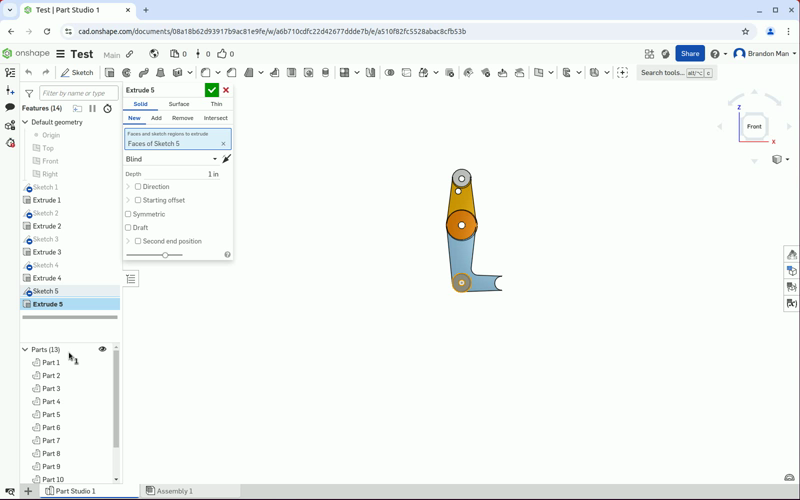
mouse_move(143, 106)
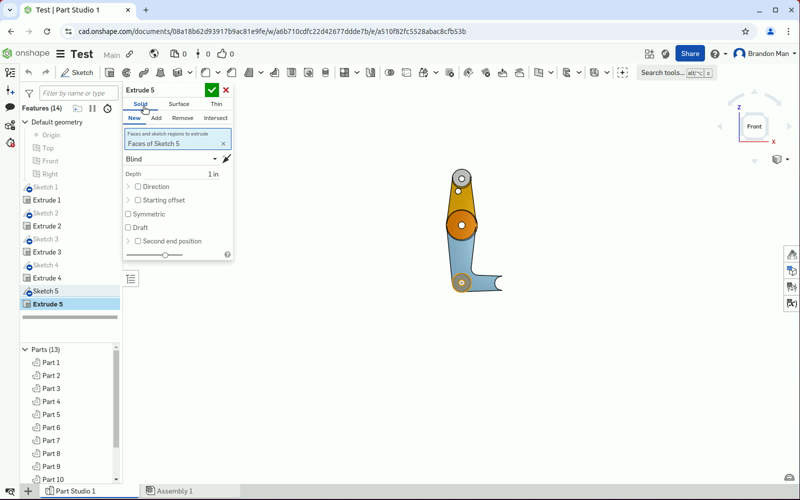
click(143, 106)
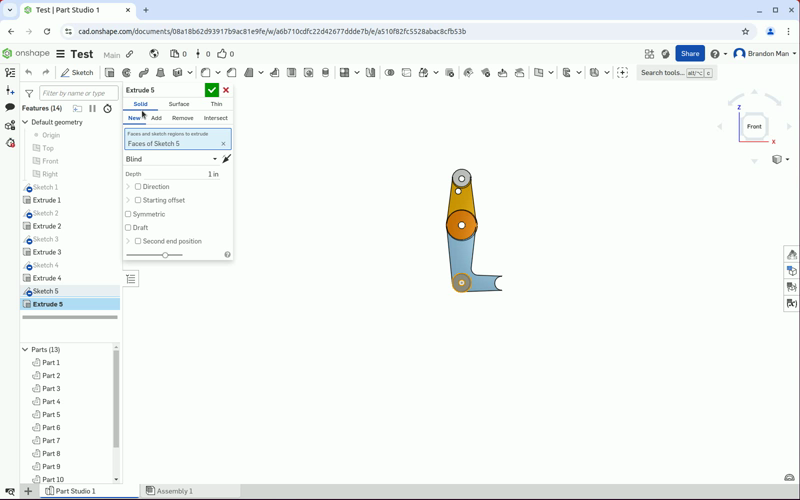
mouse_move(137, 120)
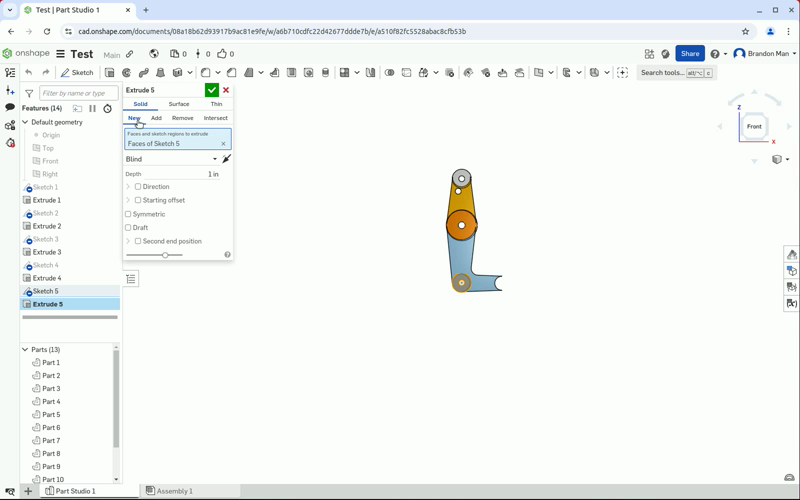
click(137, 120)
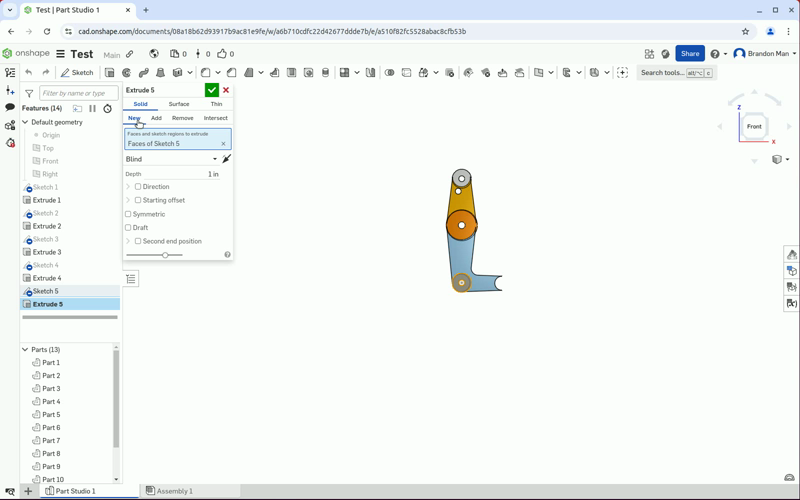
key(tab, 4)
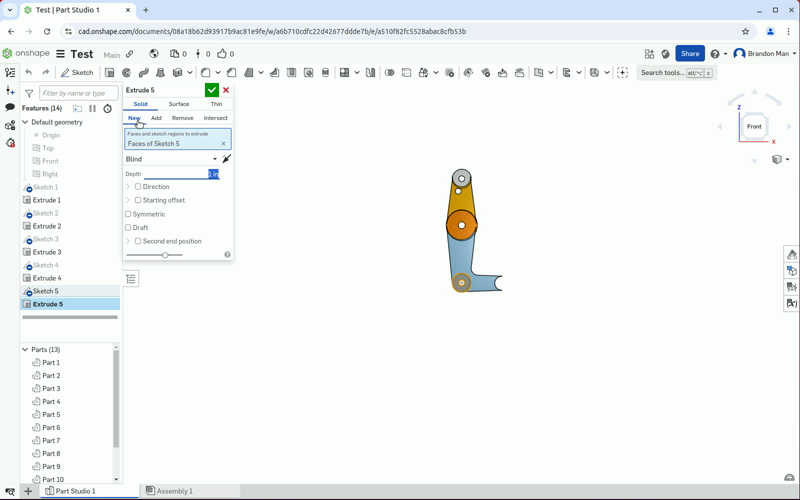
text(0.481)
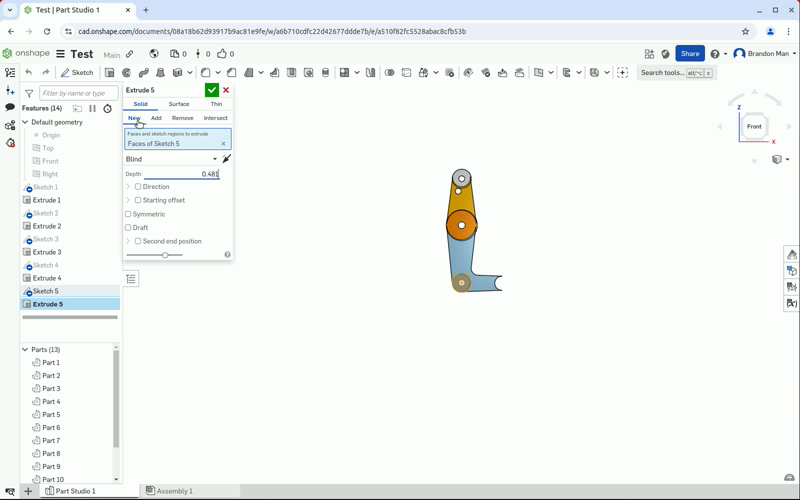
key(enter)
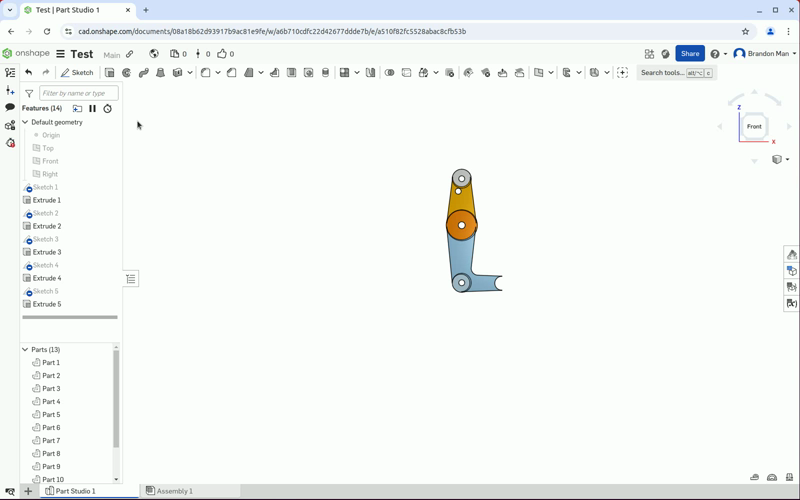
key(shift+h)
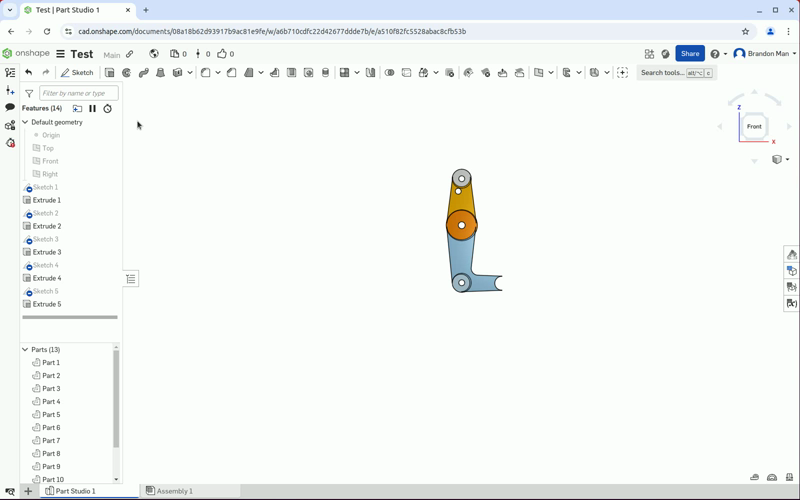
key(shift+h)
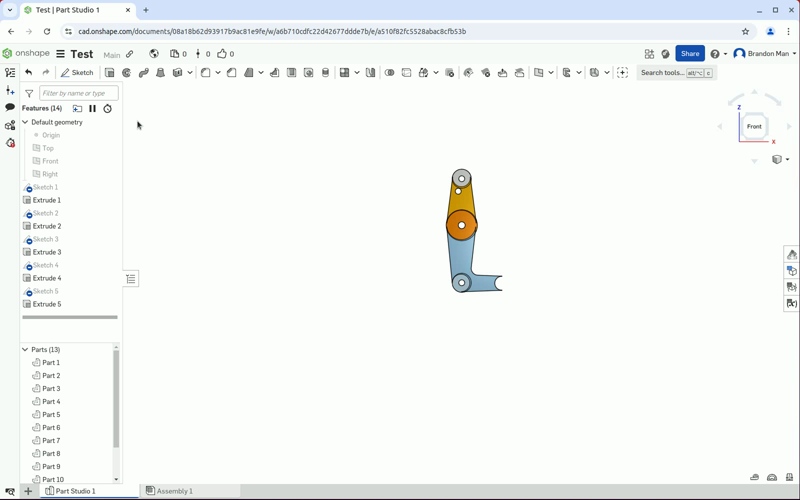
mouse_move(73, 189)
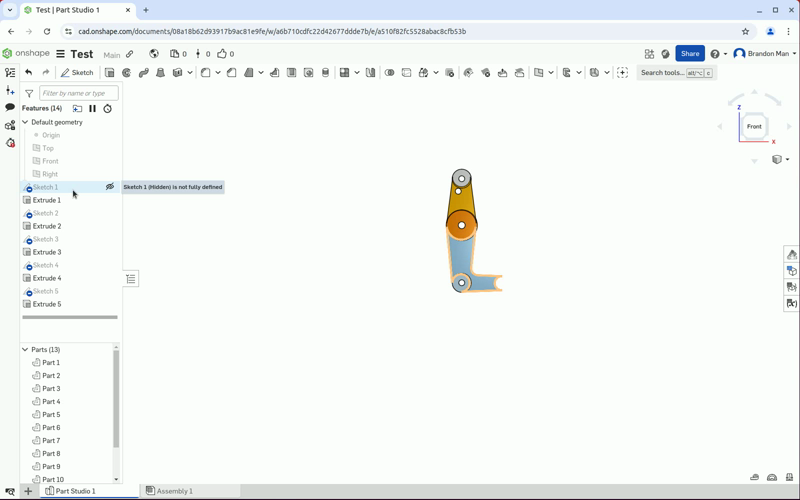
click(73, 189)
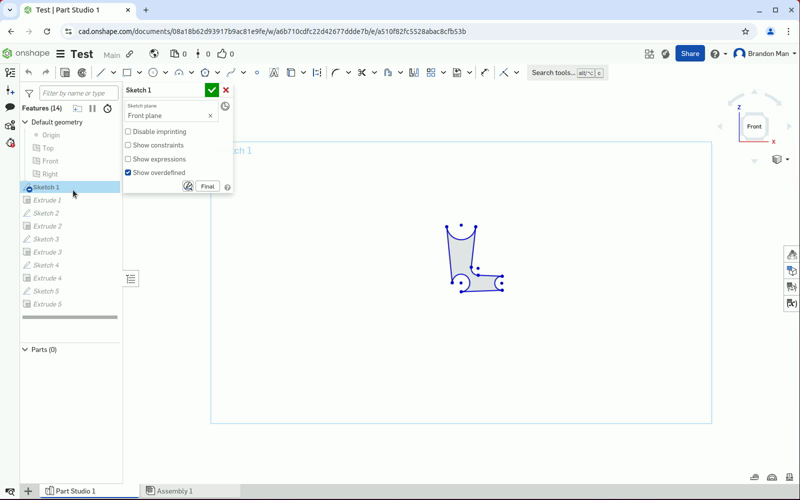
mouse_move(229, 92)
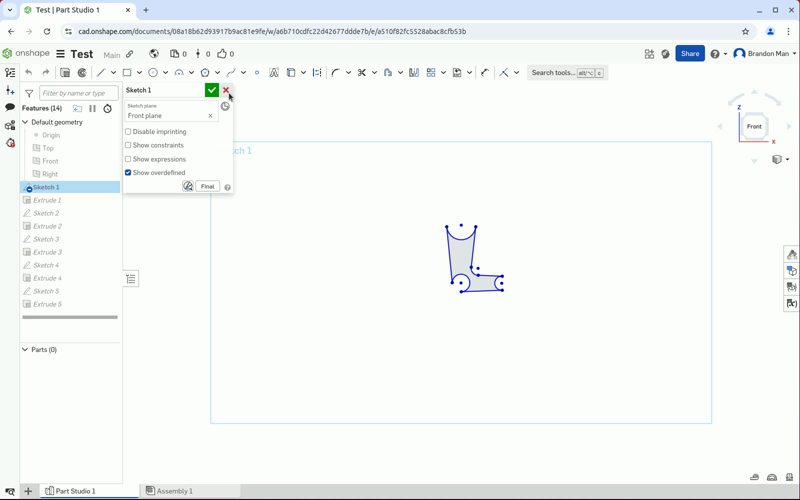
click(229, 92)
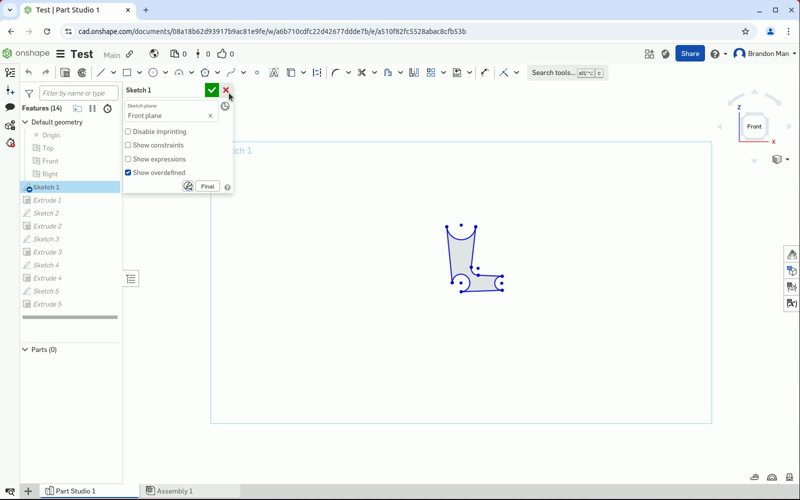
key(shift+s)
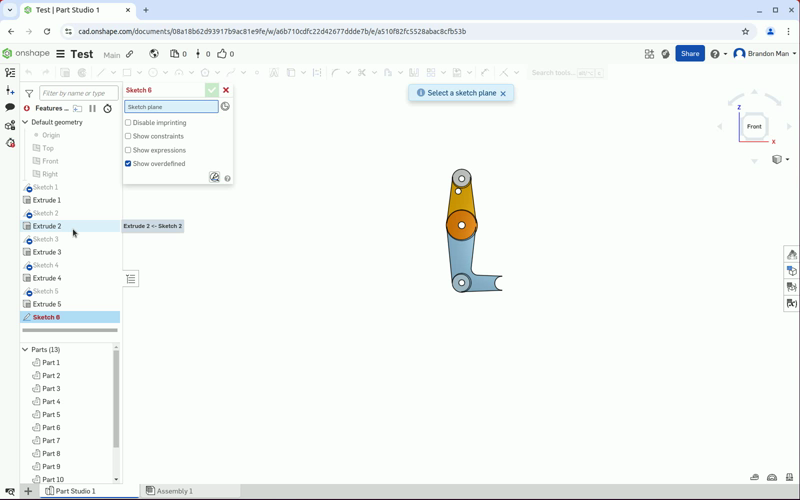
scroll(3)
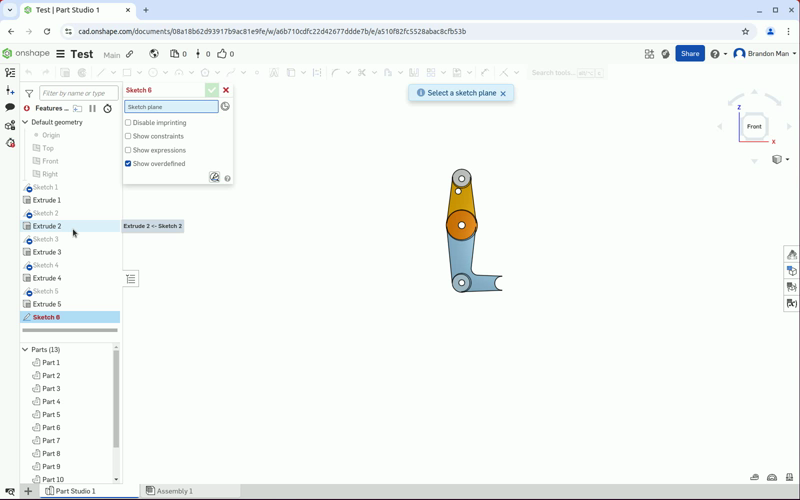
mouse_move(73, 163)
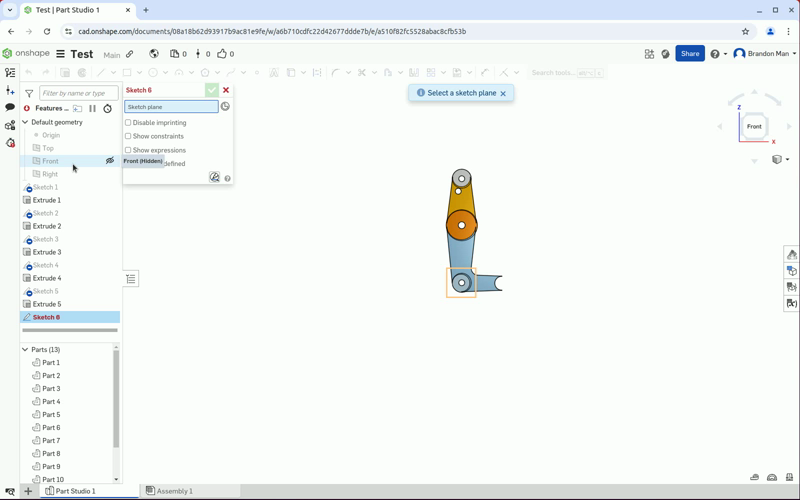
click(73, 163)
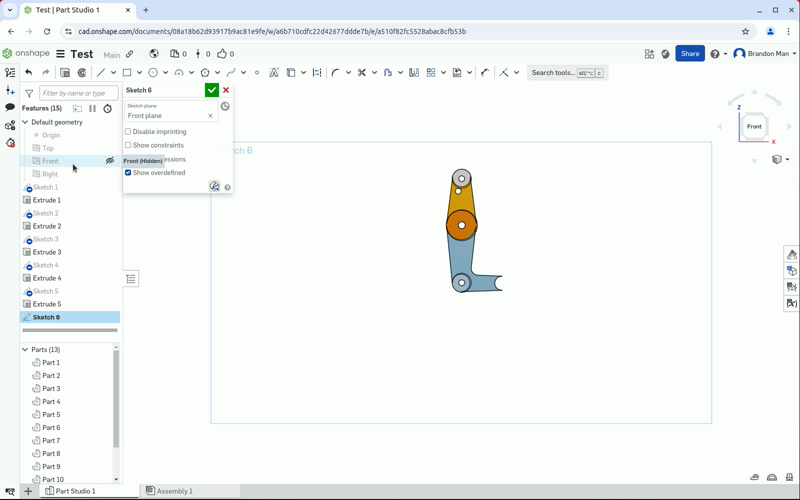
mouse_move(69, 352)
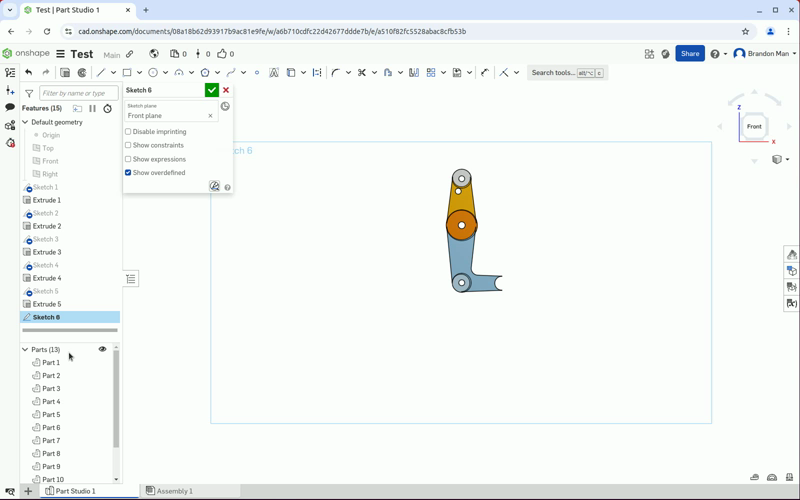
key(y)
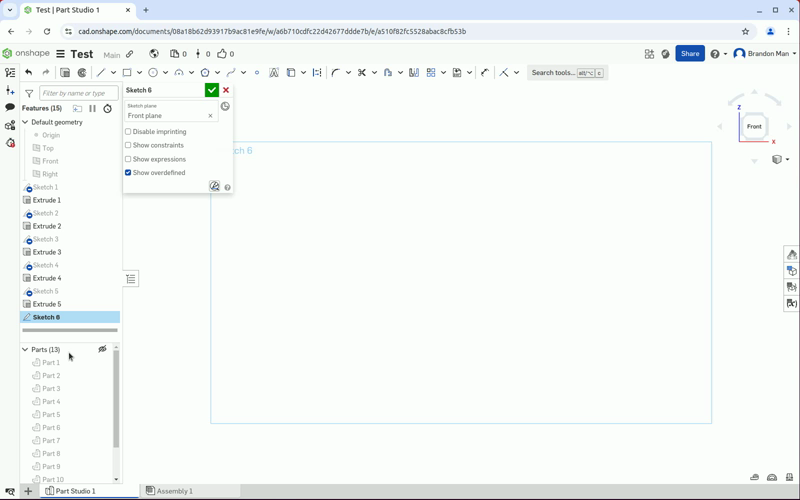
key(c)
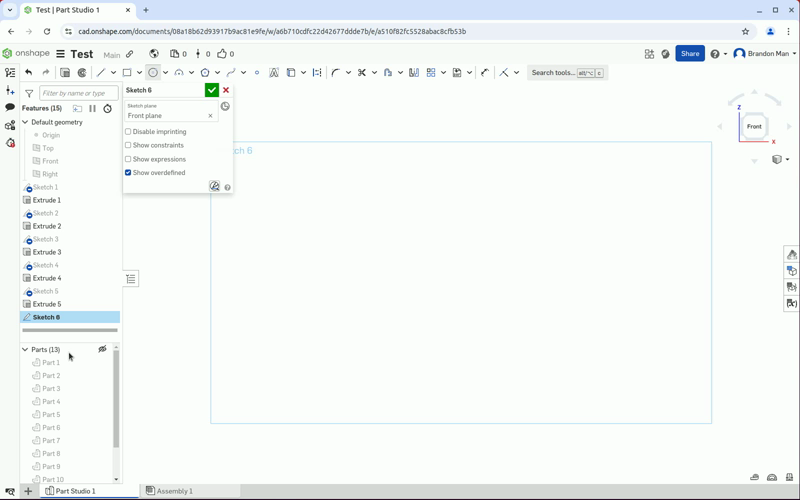
key_down(shift)
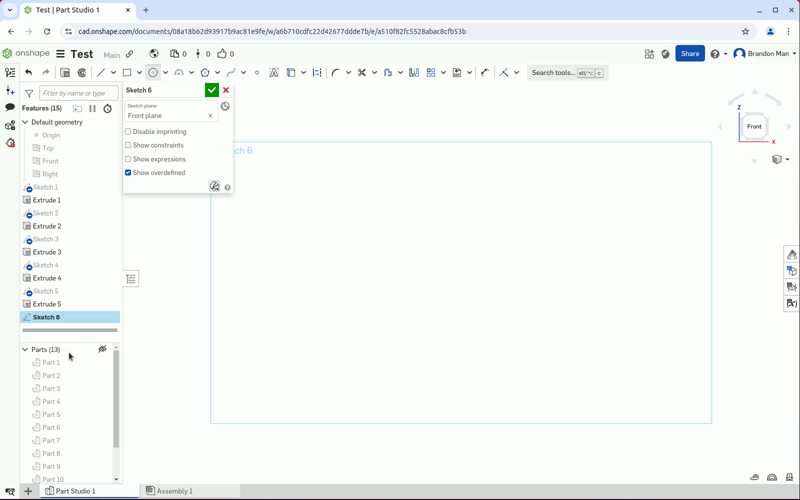
mouse_move(501, 282)
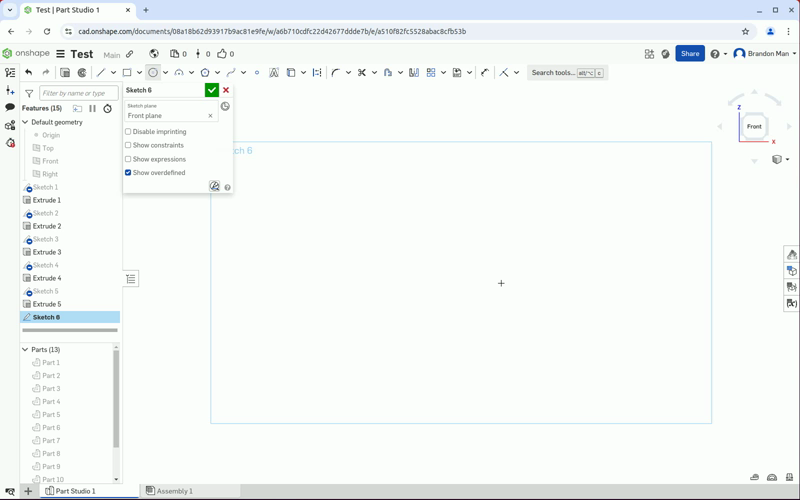
click(501, 282)
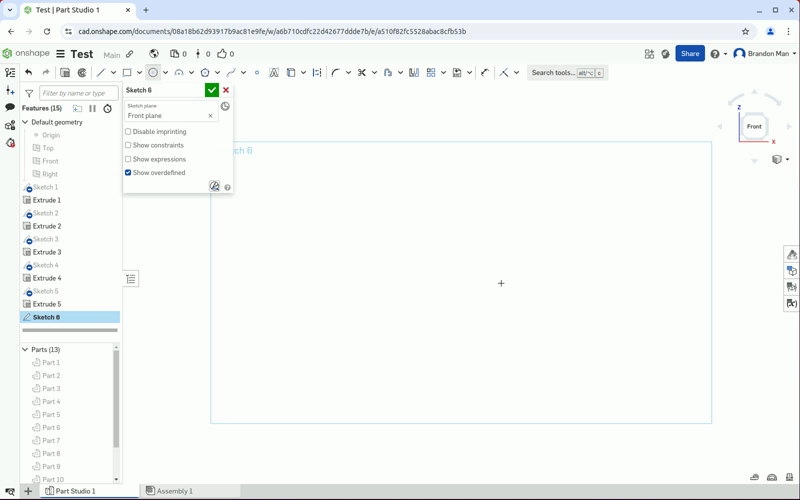
key_up(shift)
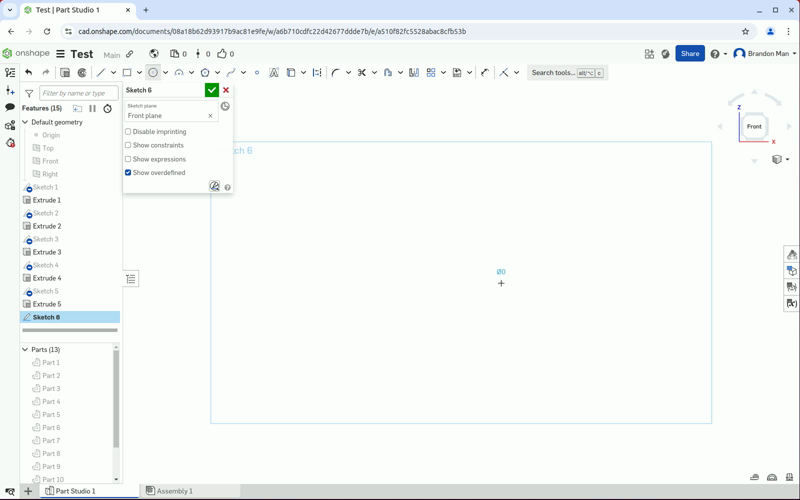
mouse_move(508, 282)
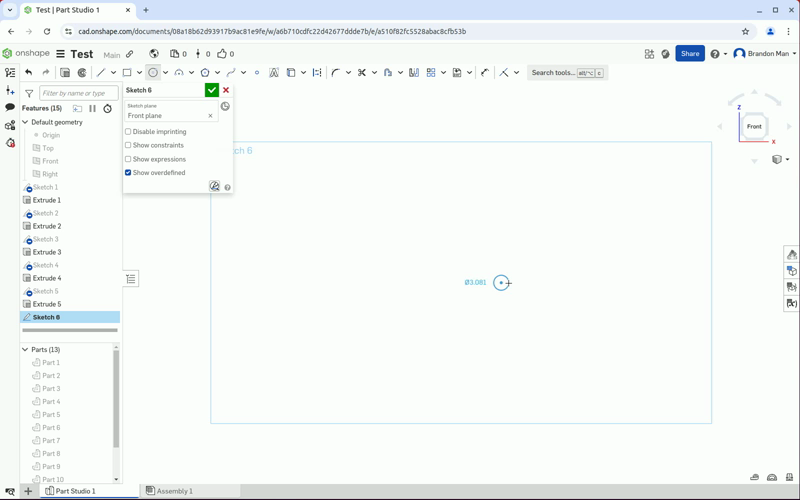
click(508, 282)
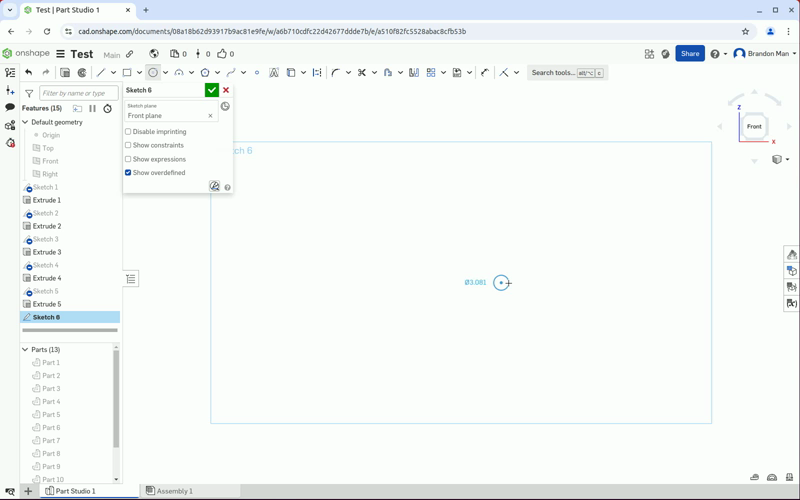
key(esc)
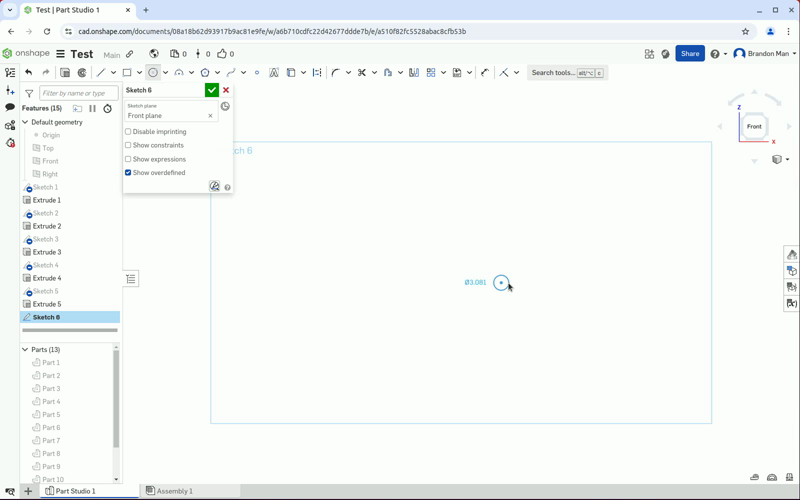
key(c)
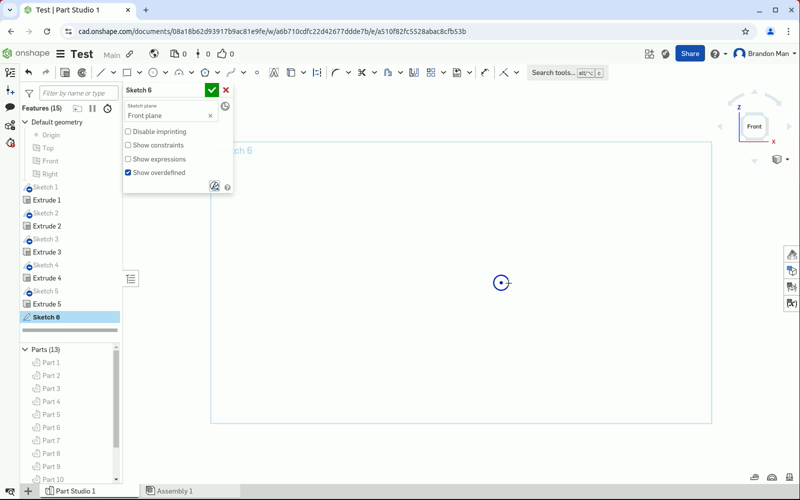
key_down(shift)
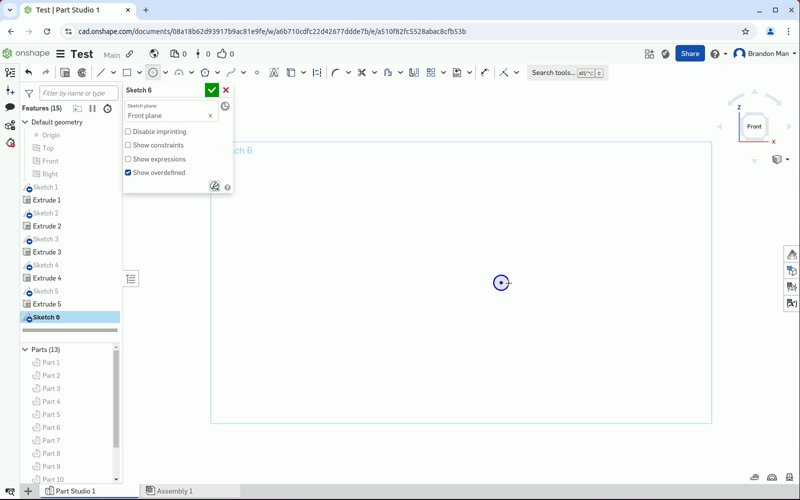
mouse_move(501, 282)
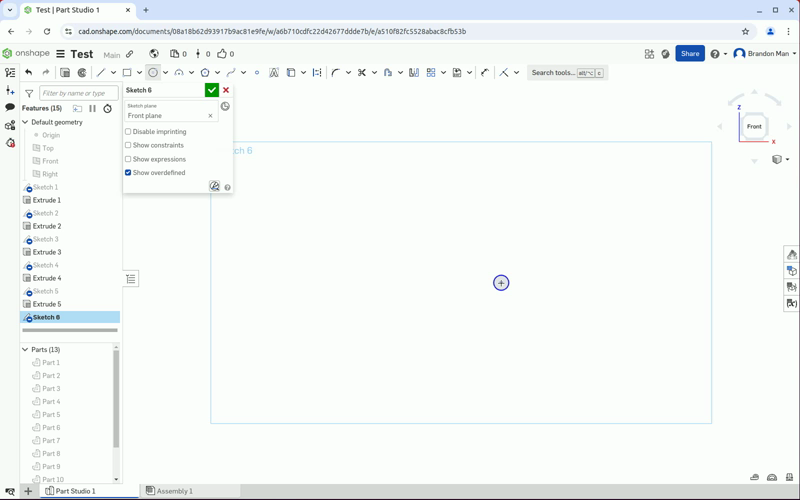
click(501, 282)
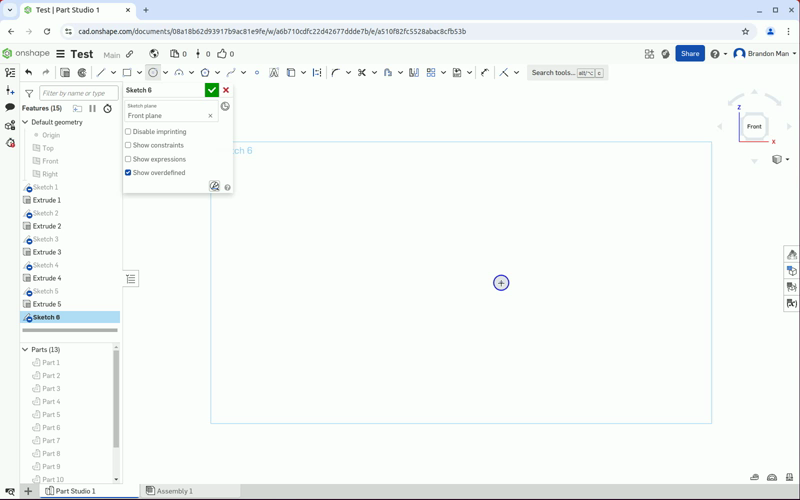
key_up(shift)
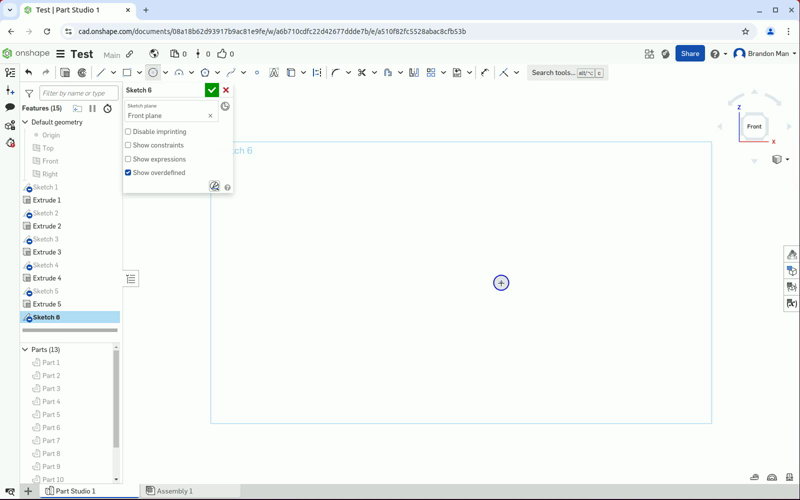
mouse_move(504, 282)
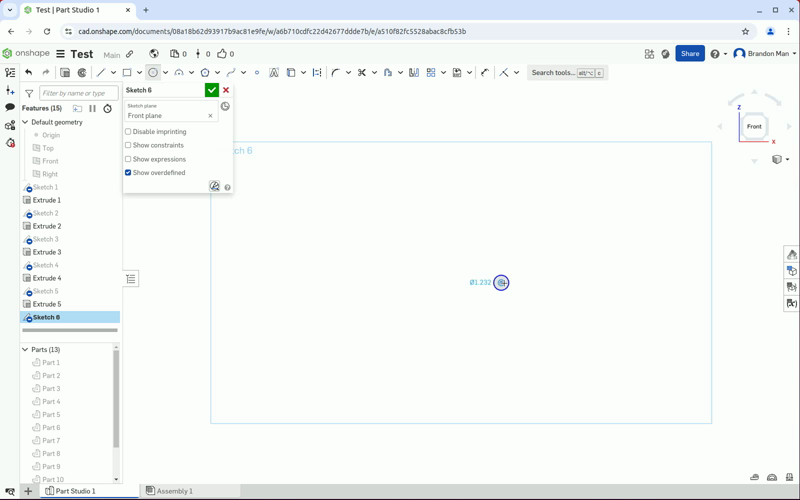
scroll(6)
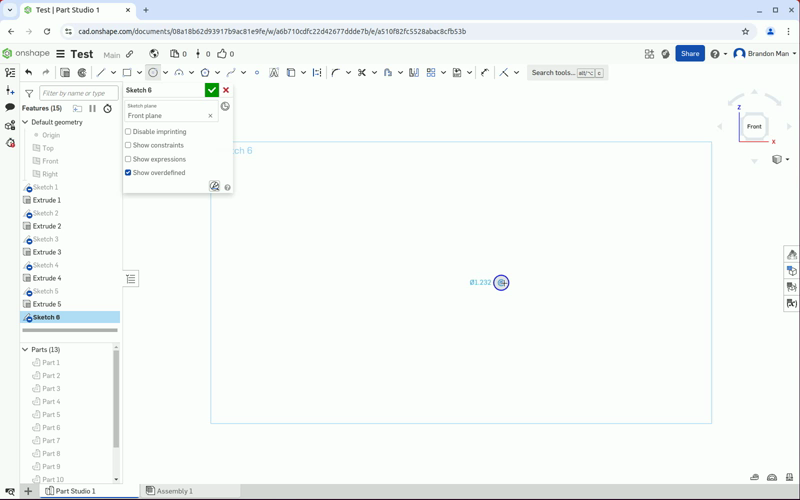
scroll(6)
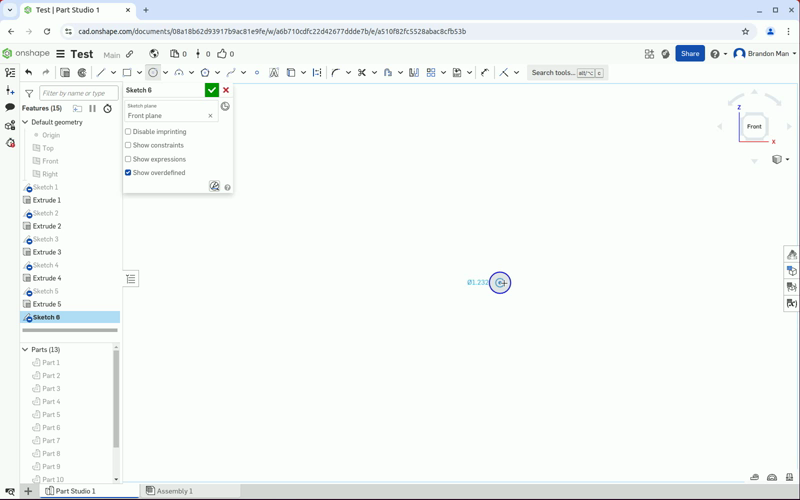
scroll(6)
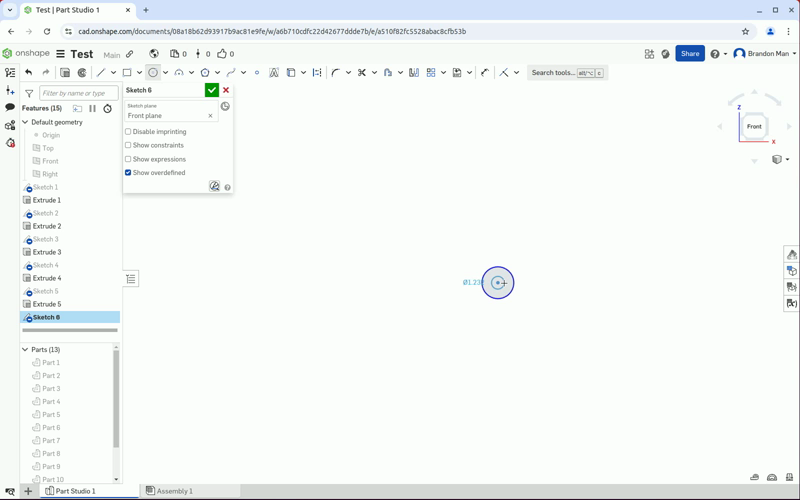
scroll(6)
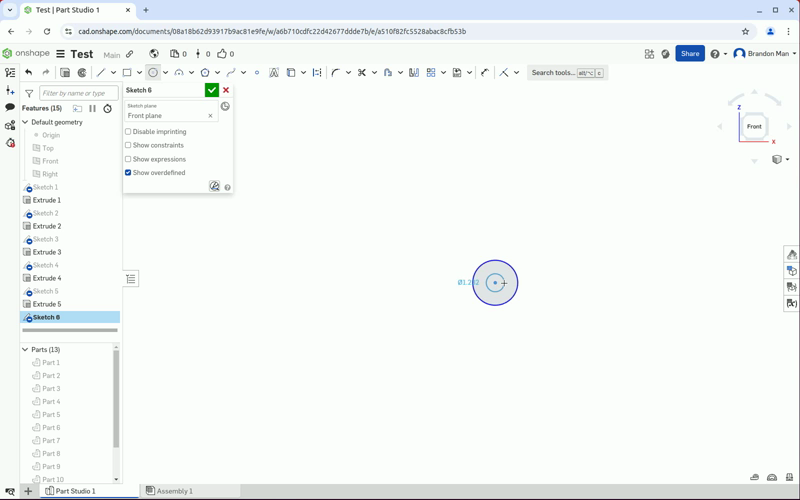
scroll(6)
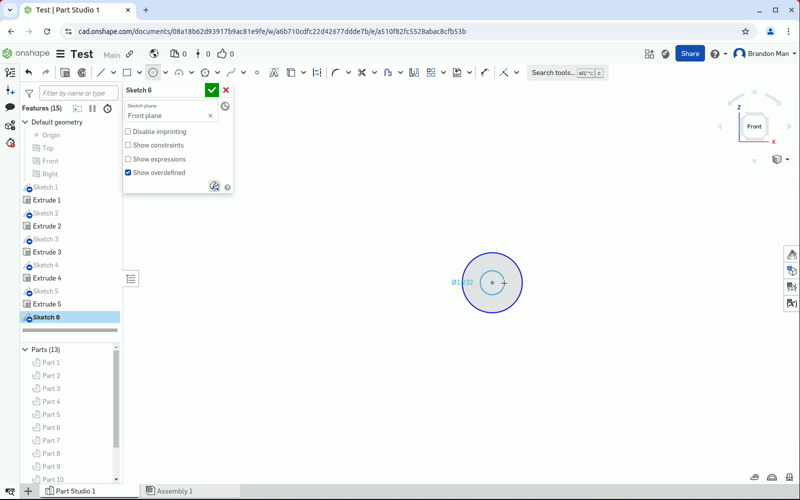
scroll(6)
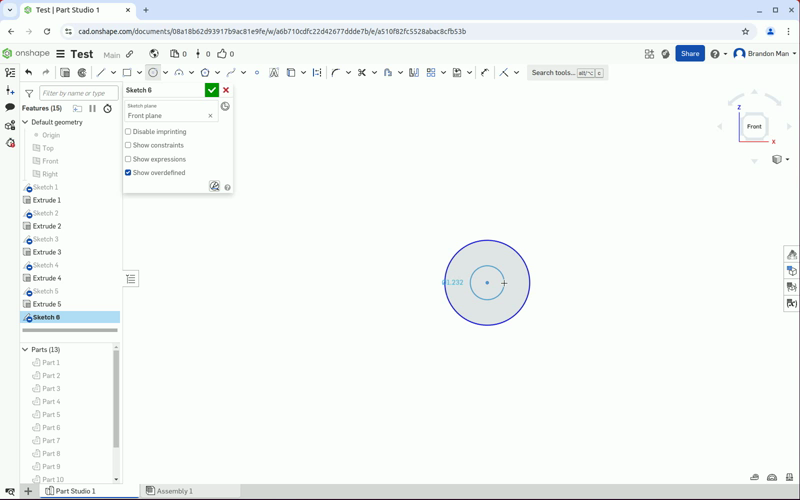
scroll(6)
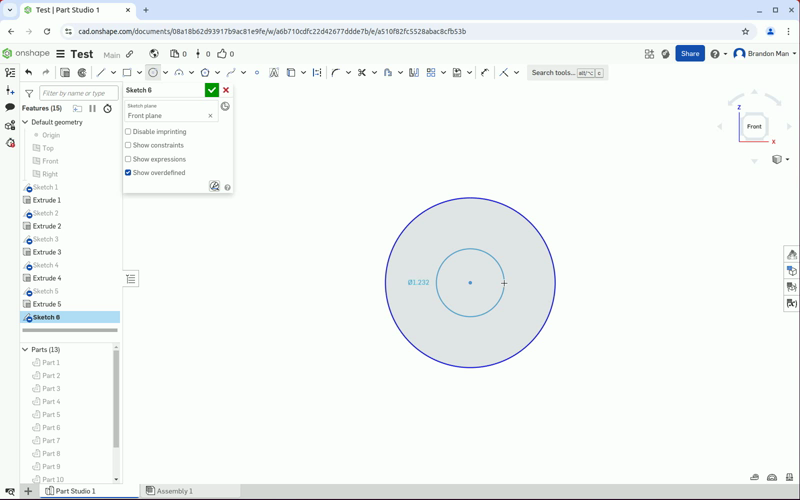
click(504, 282)
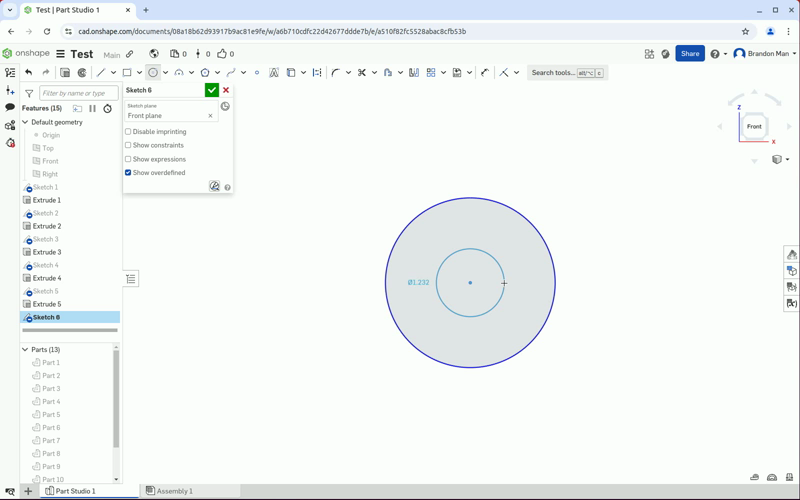
scroll(-6)
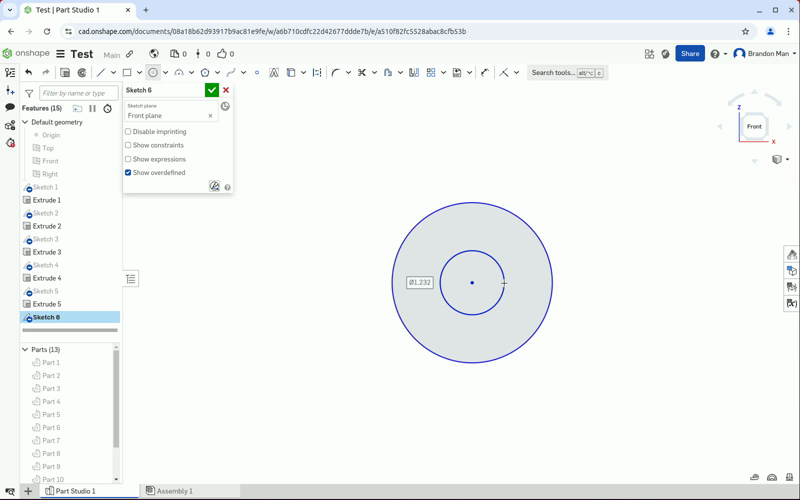
scroll(-6)
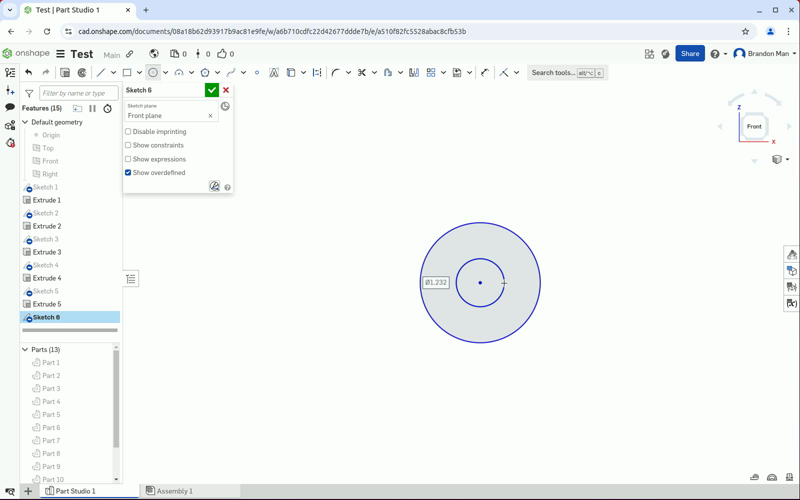
scroll(-6)
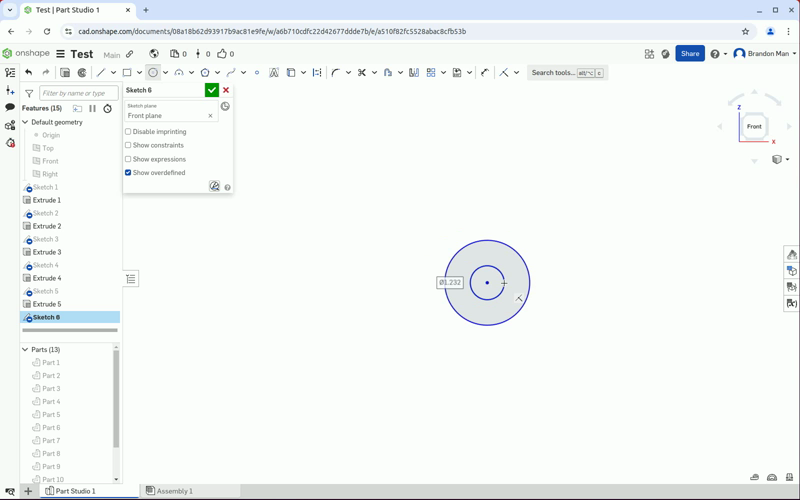
scroll(-6)
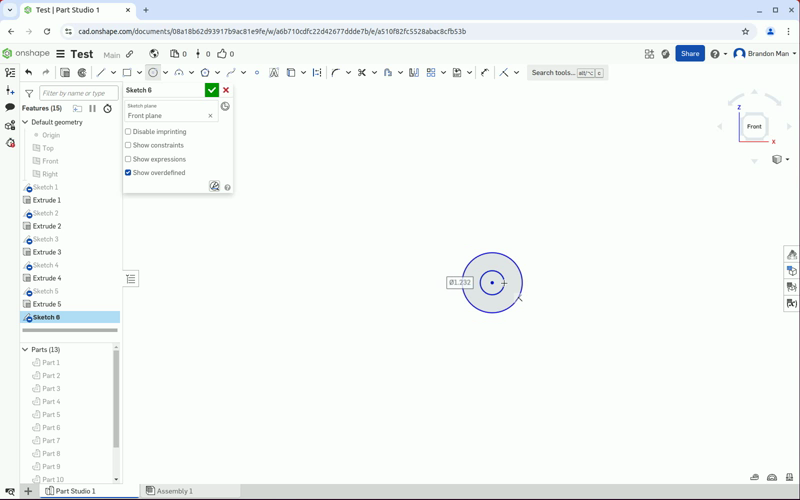
scroll(-6)
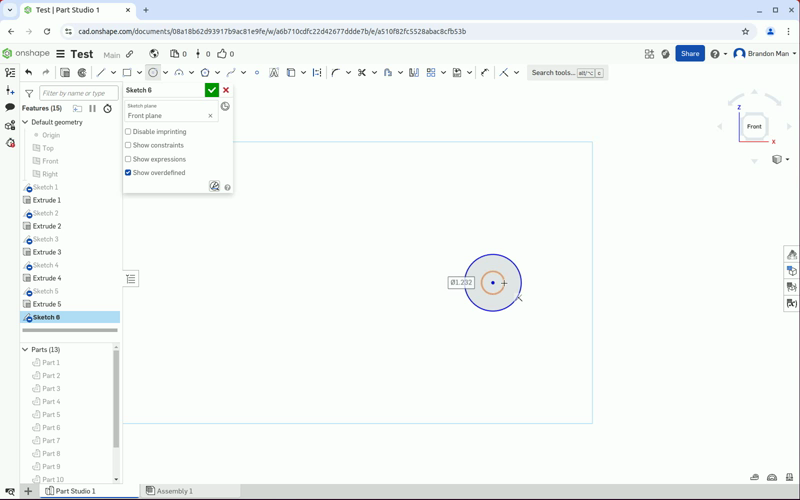
scroll(-6)
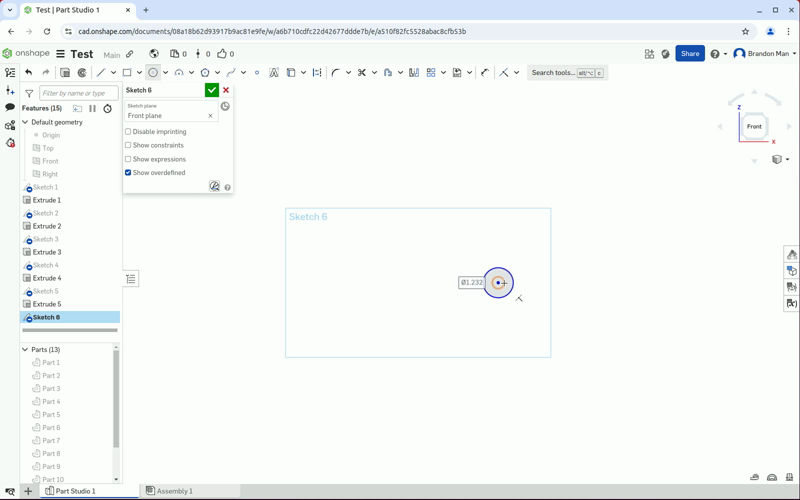
scroll(-6)
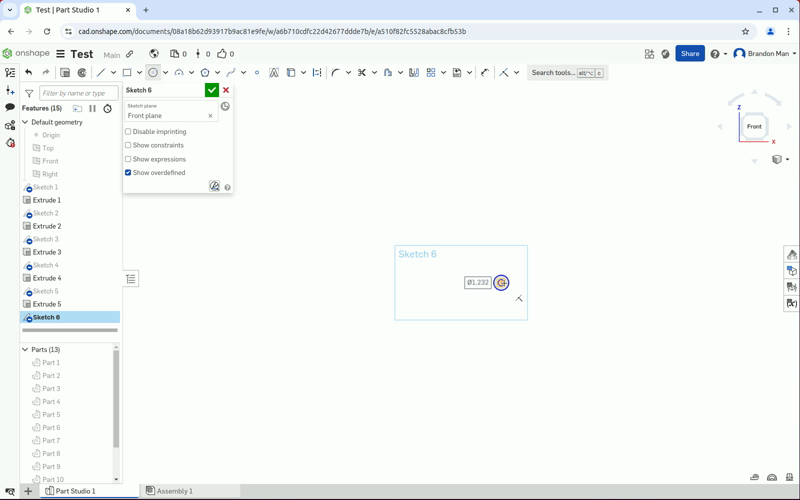
key(esc)
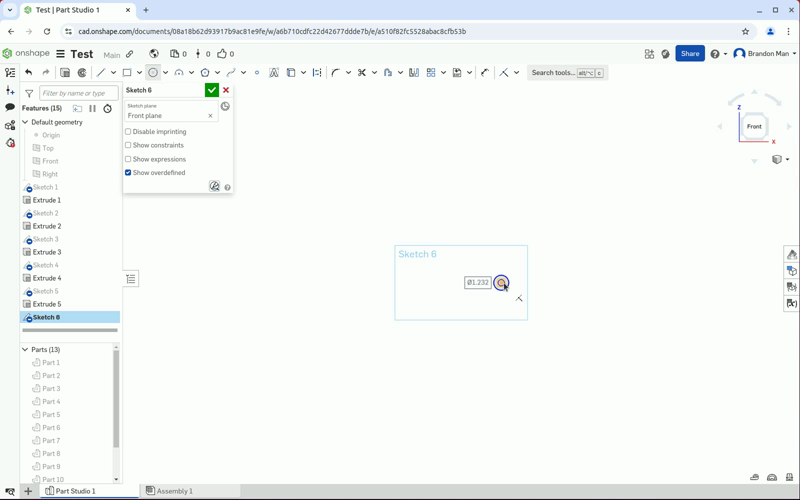
mouse_move(496, 284)
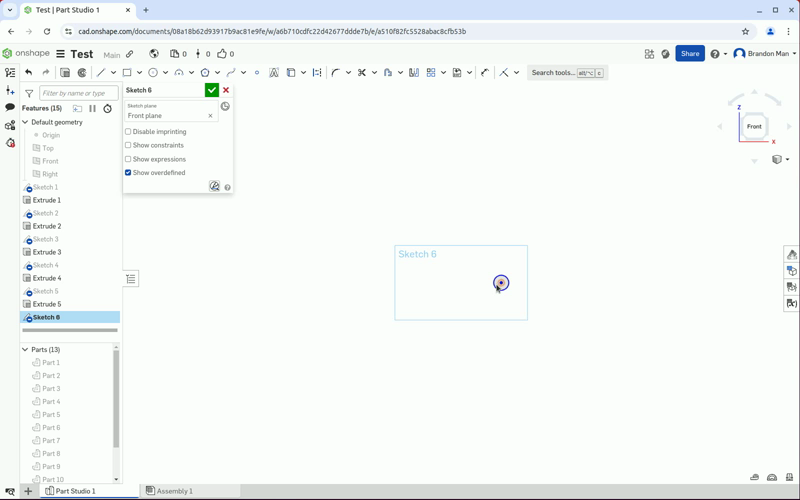
scroll(6)
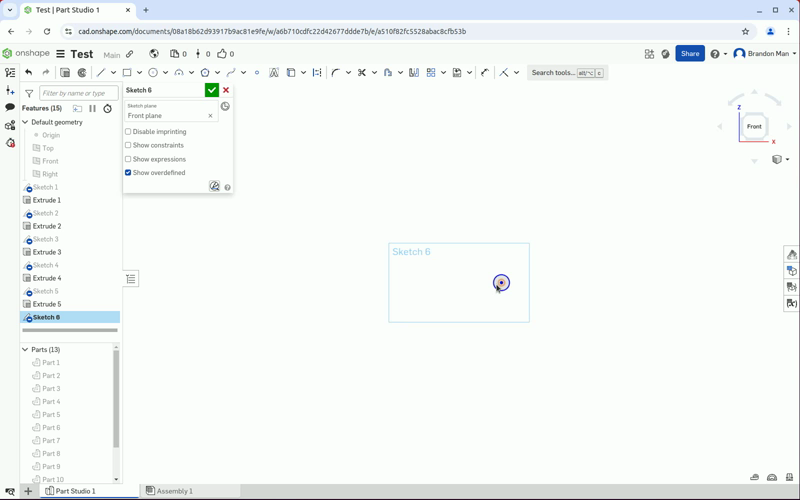
scroll(6)
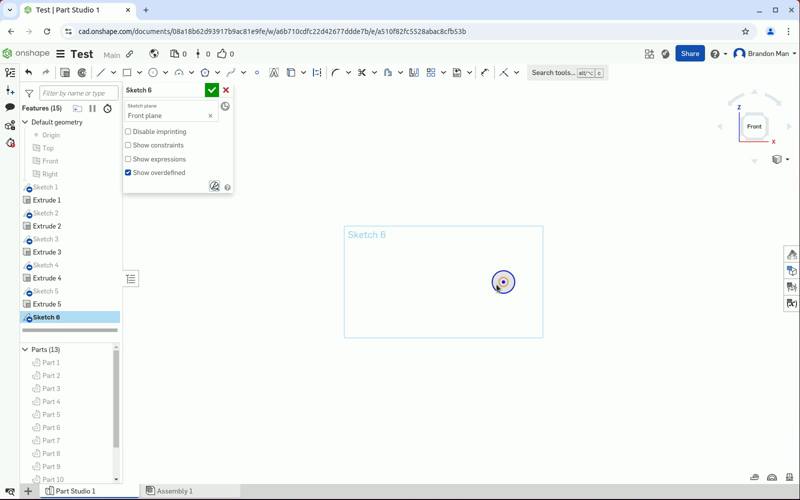
scroll(6)
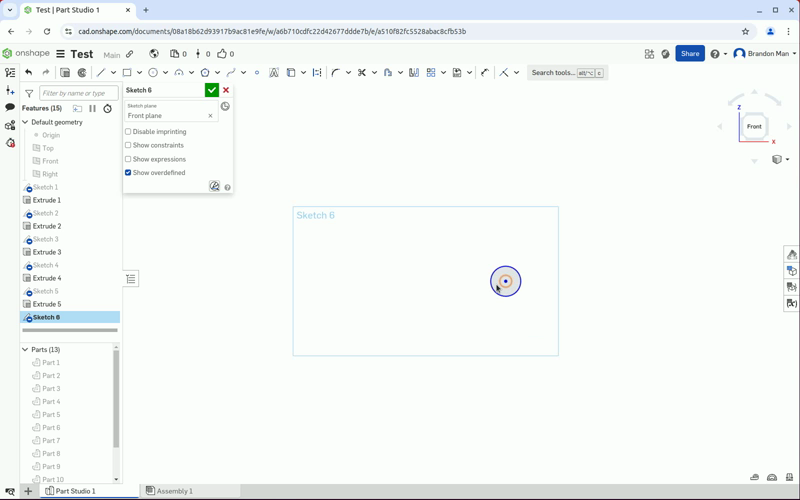
scroll(6)
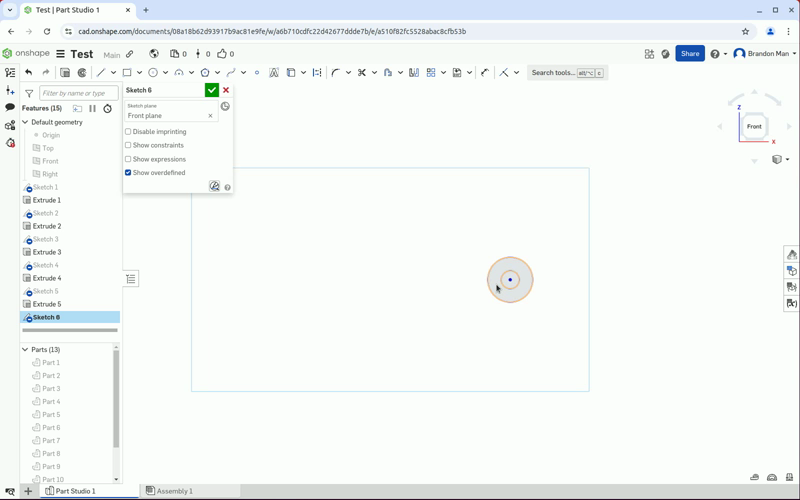
scroll(6)
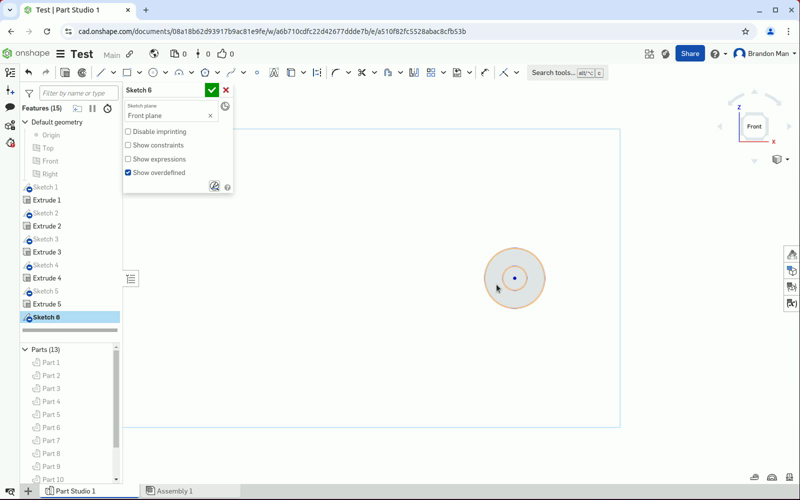
scroll(6)
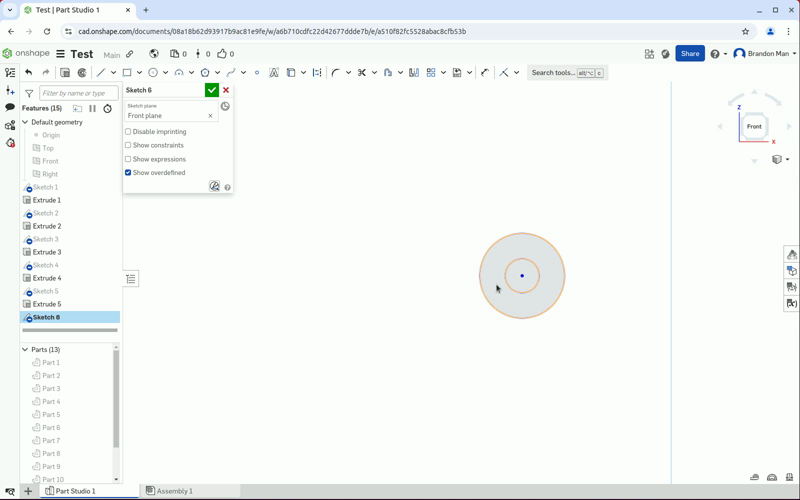
scroll(6)
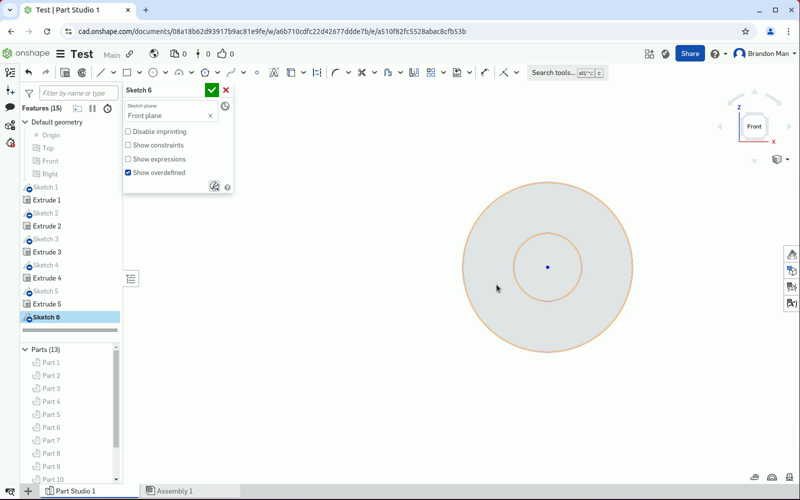
click(496, 284)
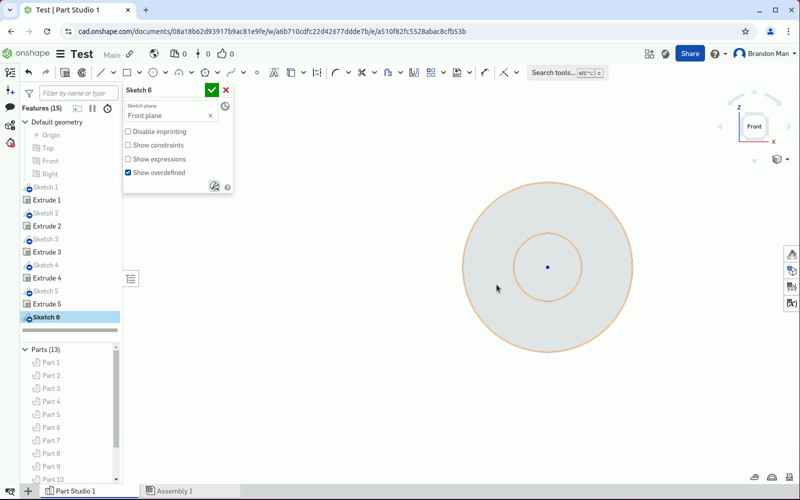
scroll(-6)
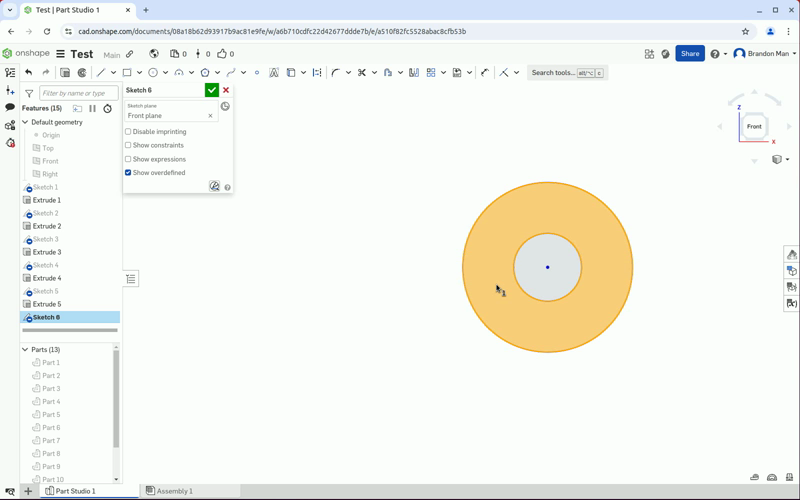
scroll(-6)
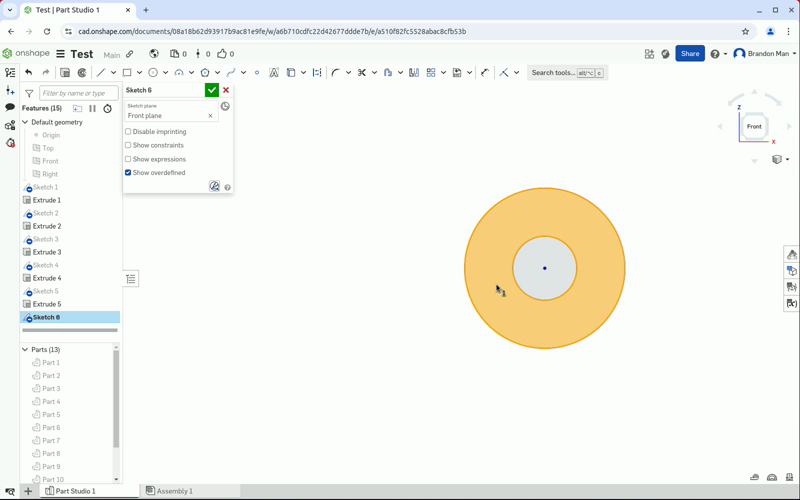
scroll(-6)
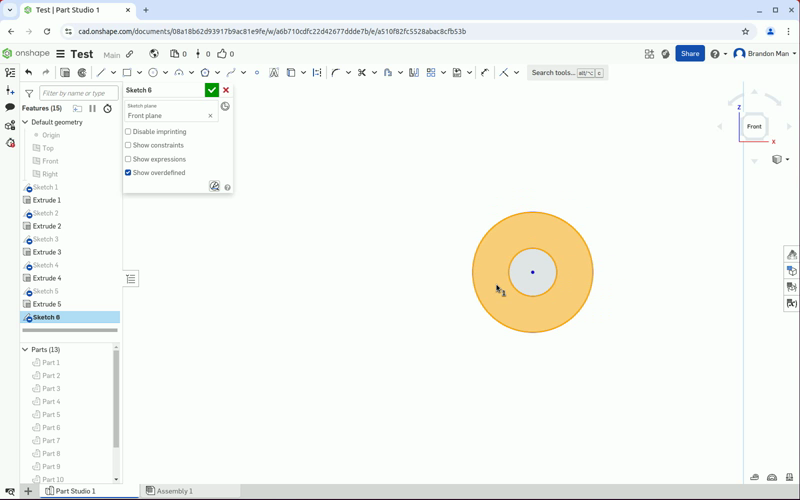
scroll(-6)
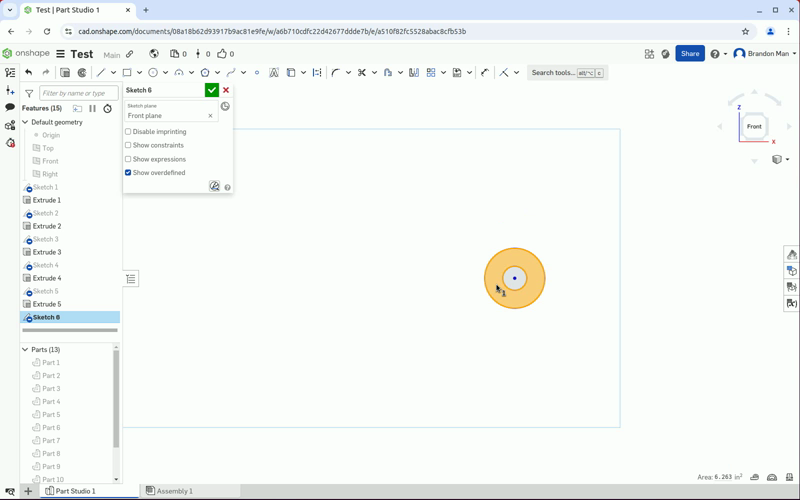
scroll(-6)
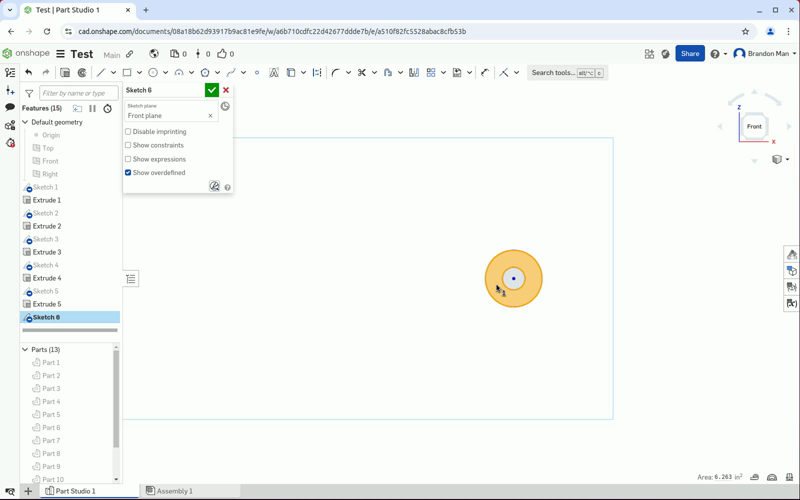
scroll(-6)
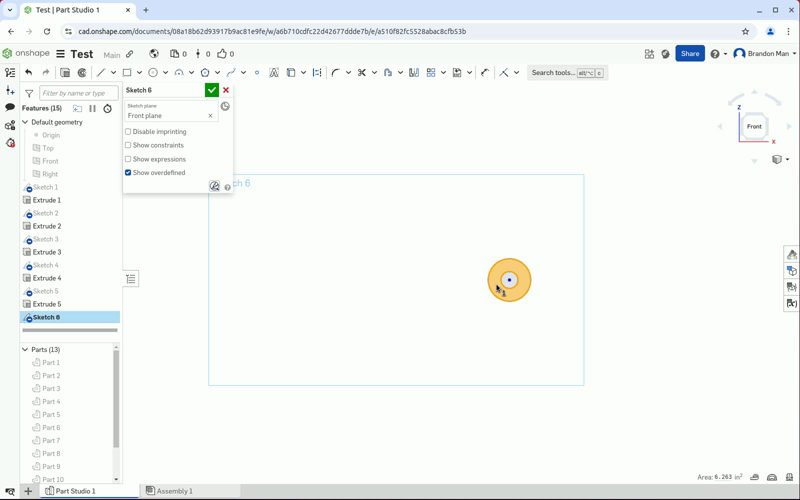
scroll(-6)
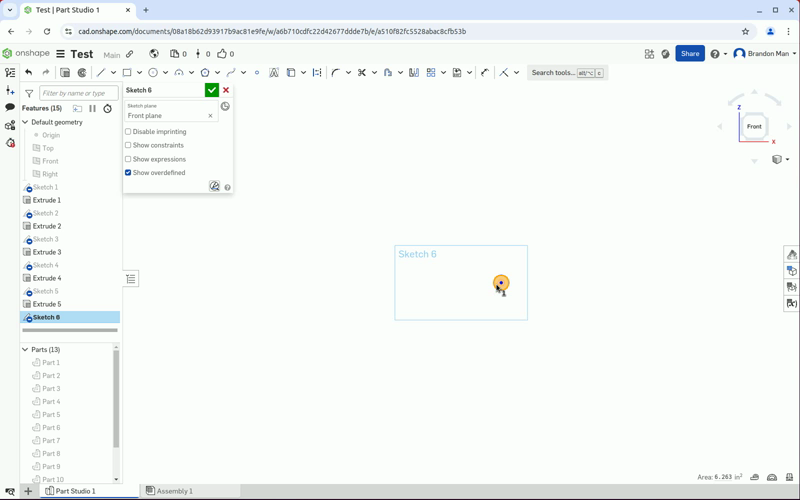
mouse_move(69, 352)
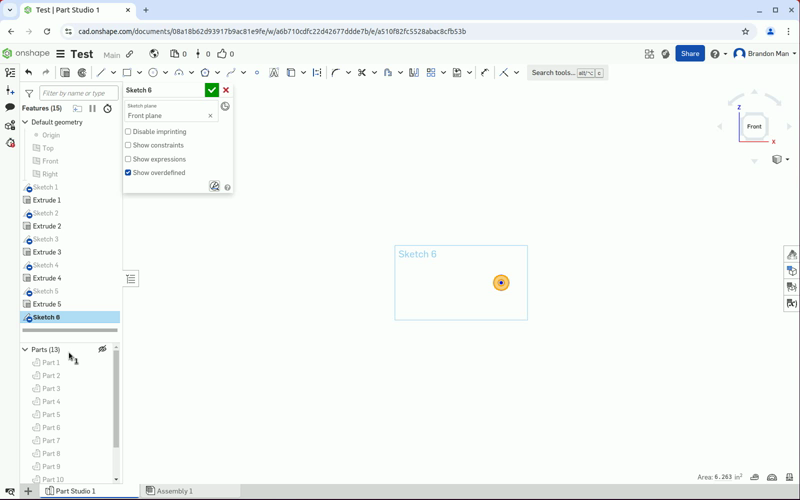
key(shift+y)
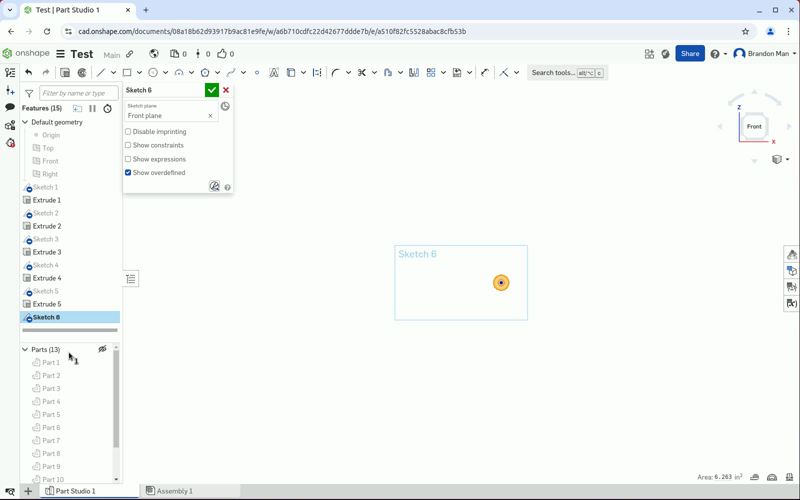
key(shift+e)
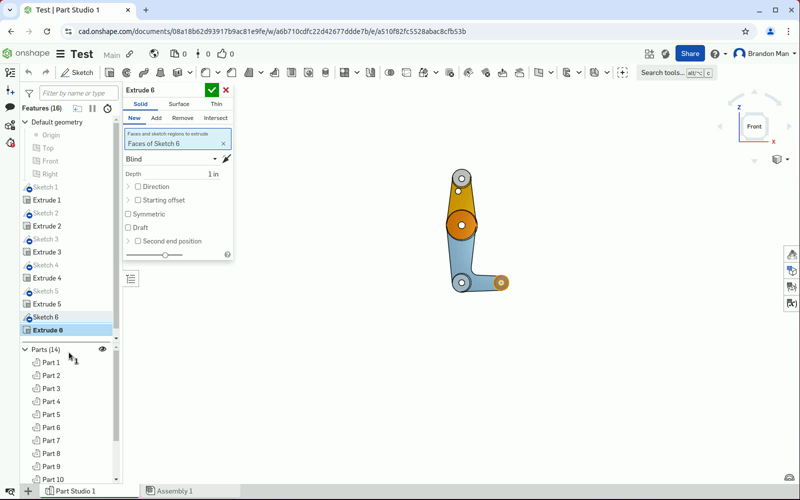
mouse_move(143, 106)
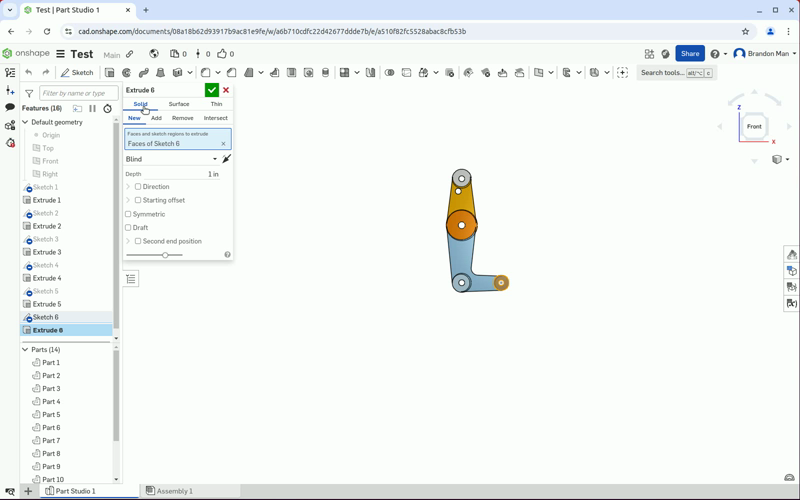
click(143, 106)
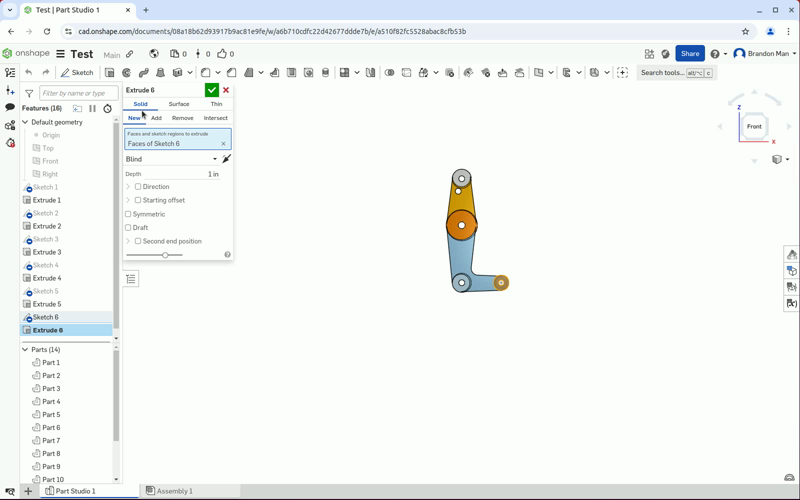
mouse_move(137, 120)
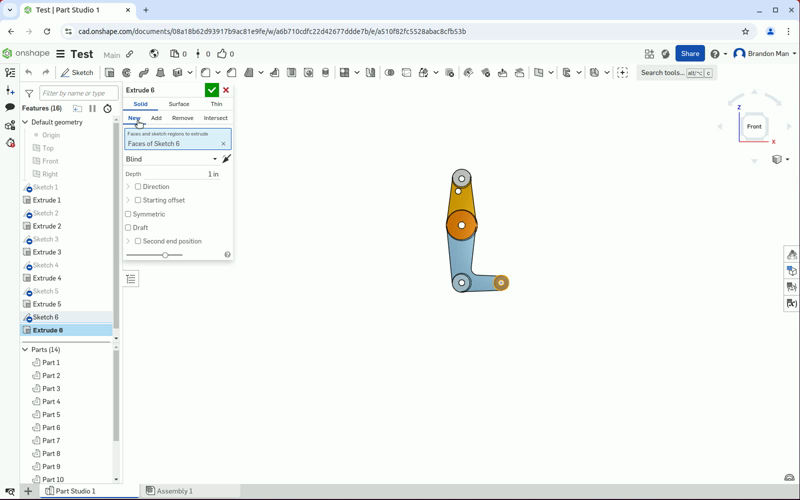
click(137, 120)
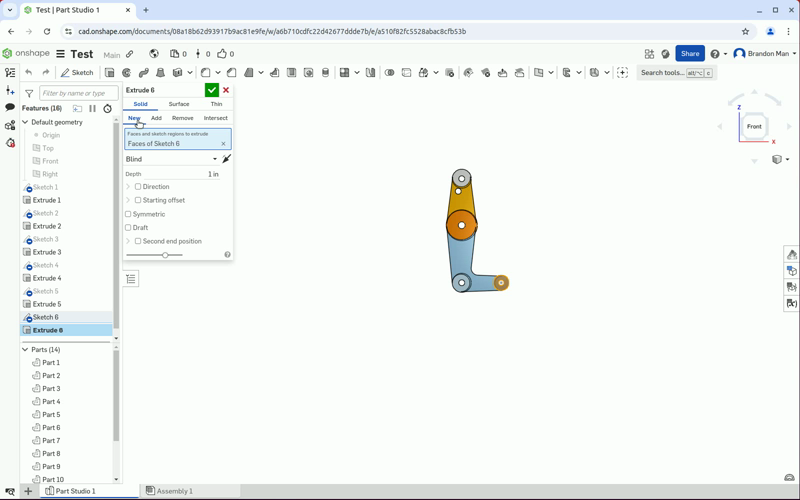
key(tab, 4)
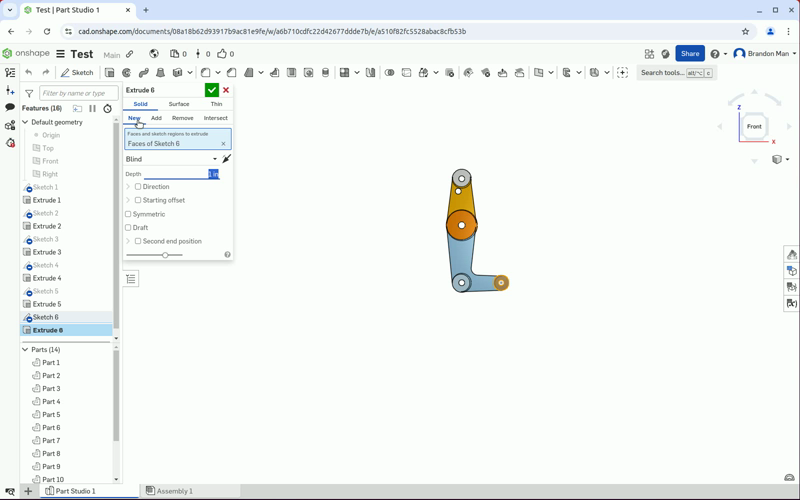
text(0.481)
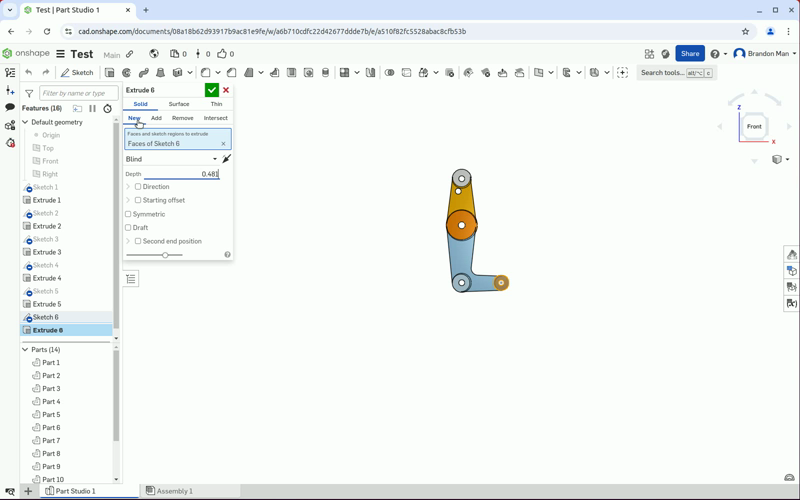
key(enter)
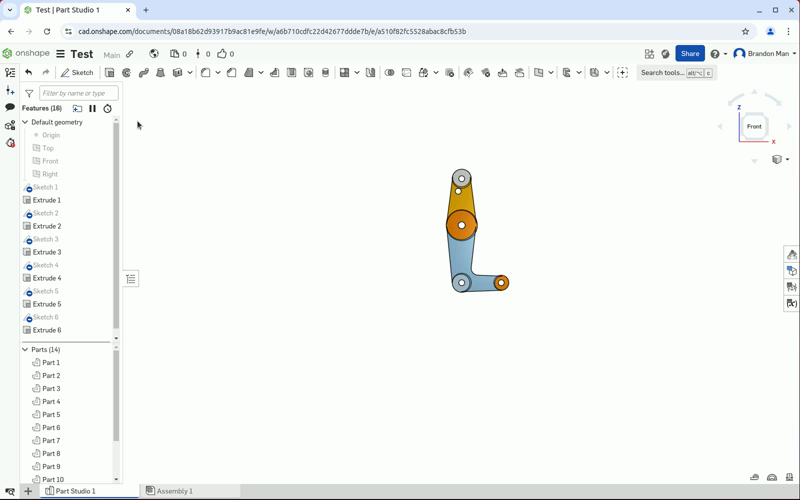
key(shift+h)
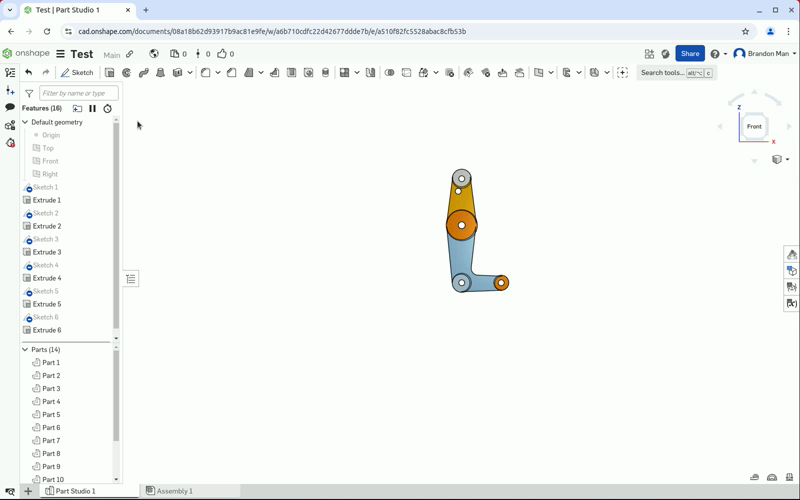
key(shift+h)
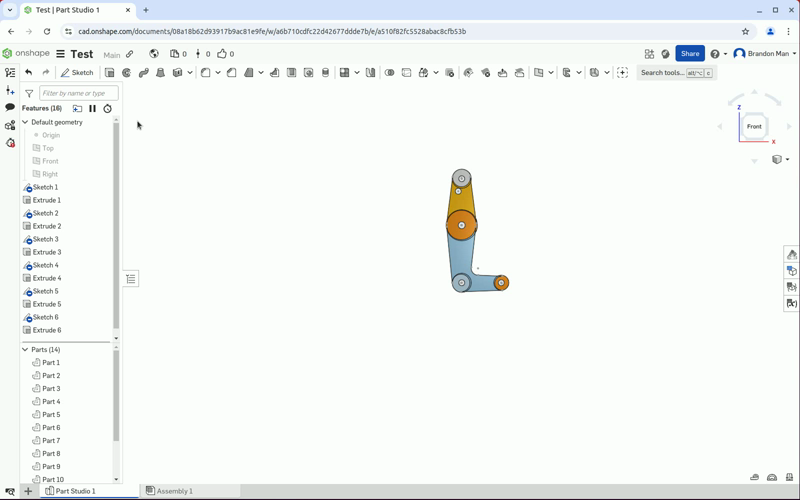
key(shift+7)
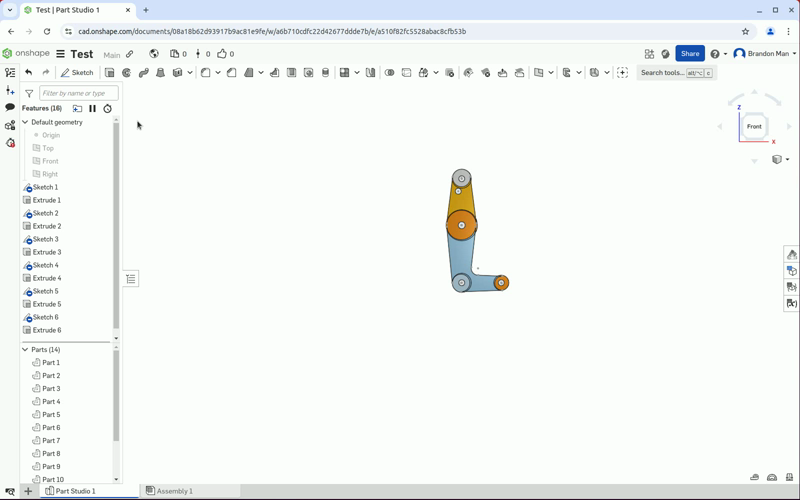
key(left, 2)
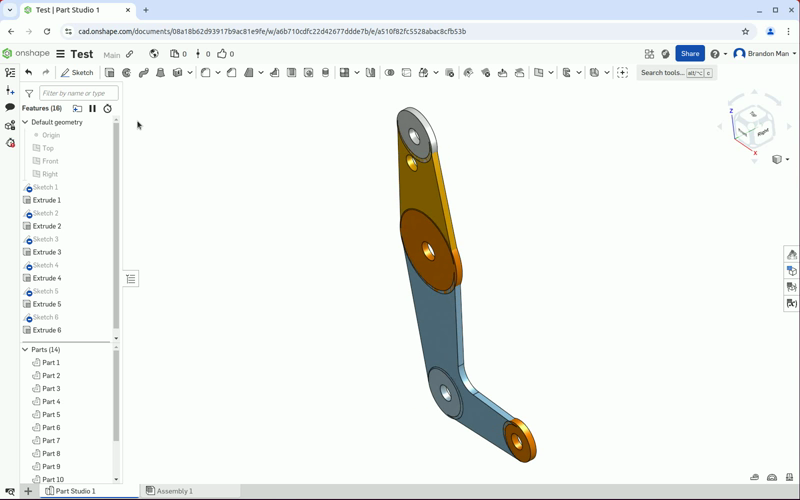
key(down, 2)
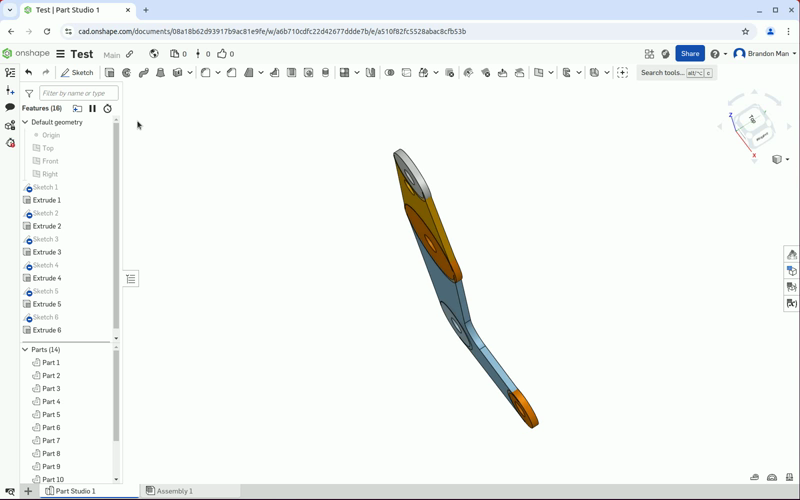
key(up, 2)
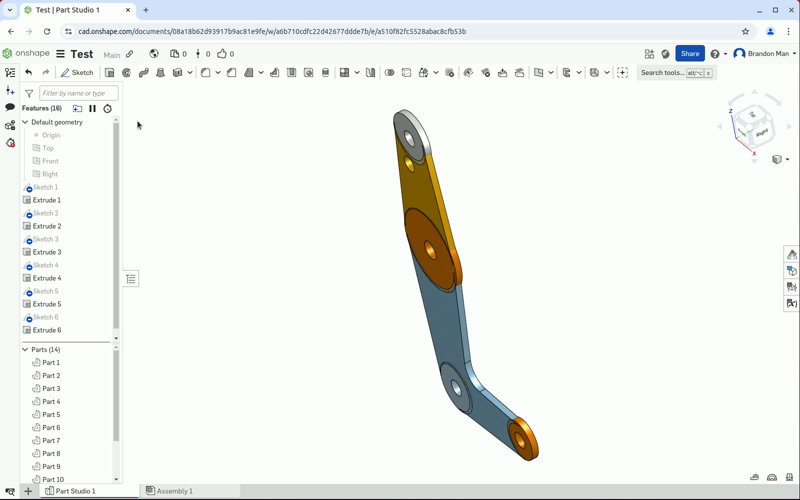
key(right, 2)
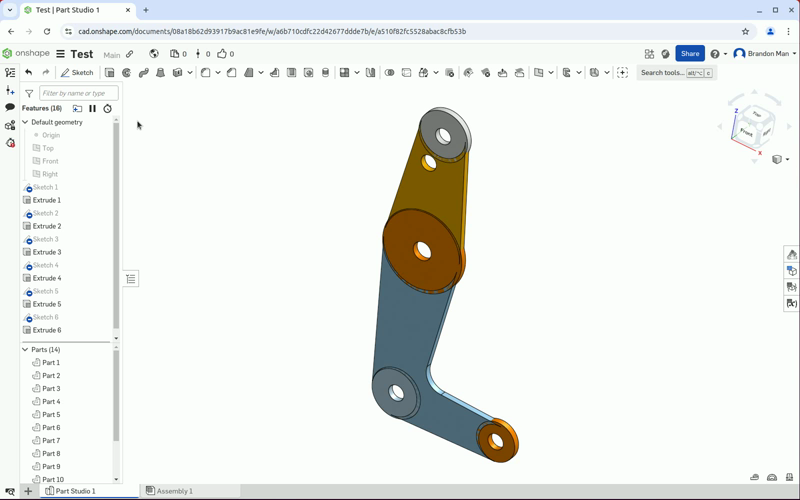
mouse_move(69, 189)
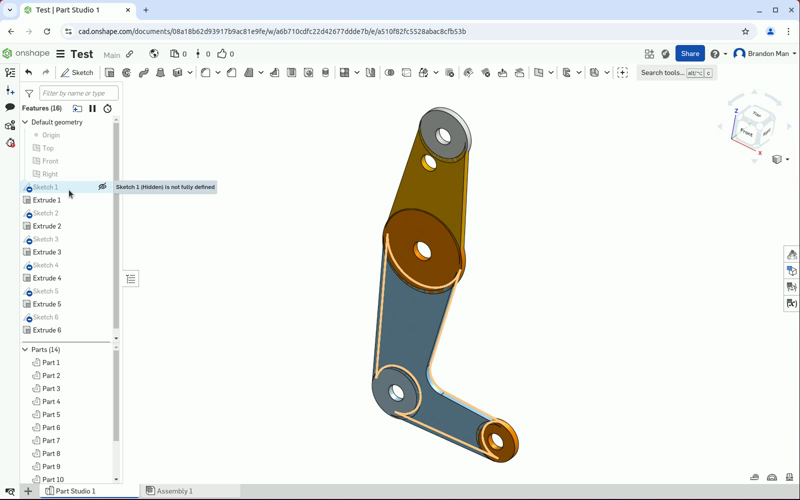
click(69, 189)